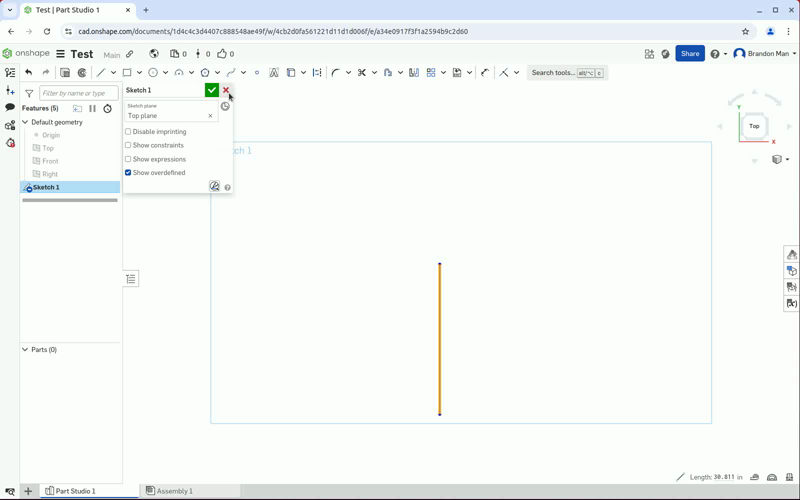
key(shift+h)
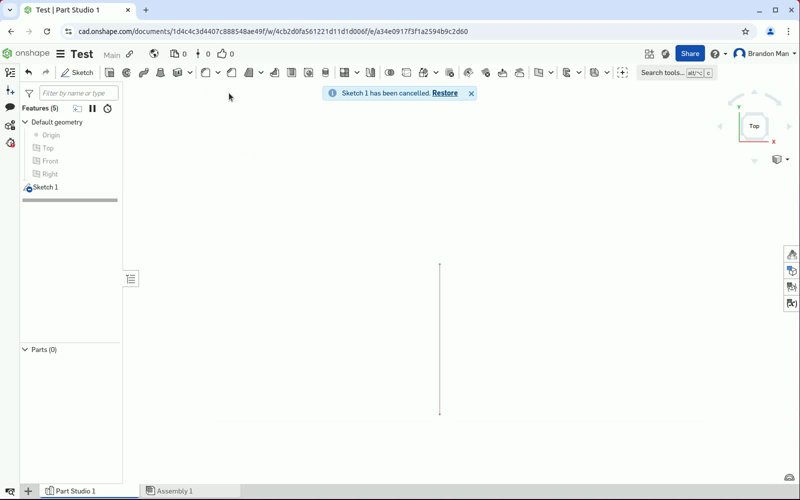
key(shift+s)
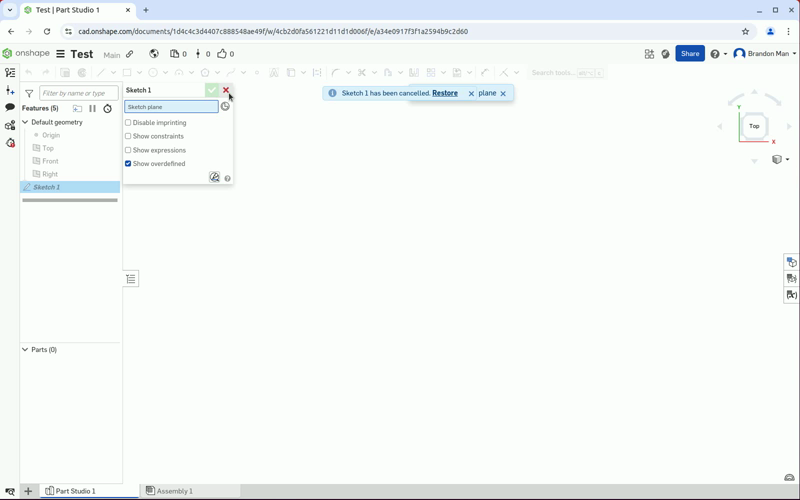
mouse_move(73, 150)
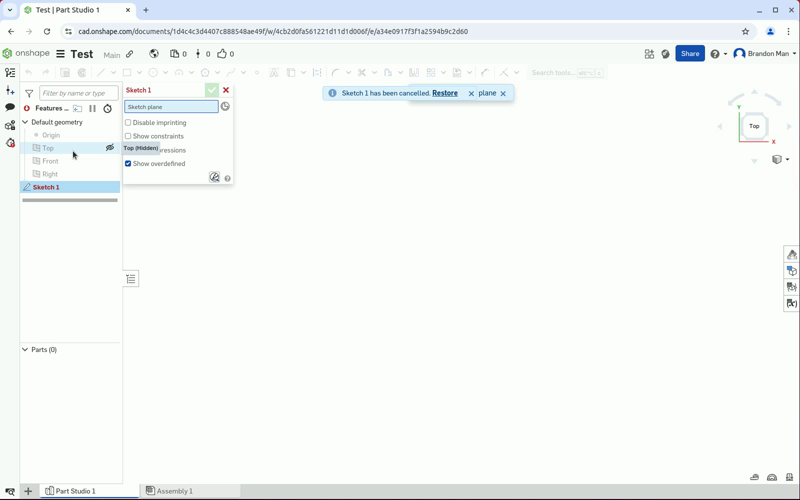
click(73, 150)
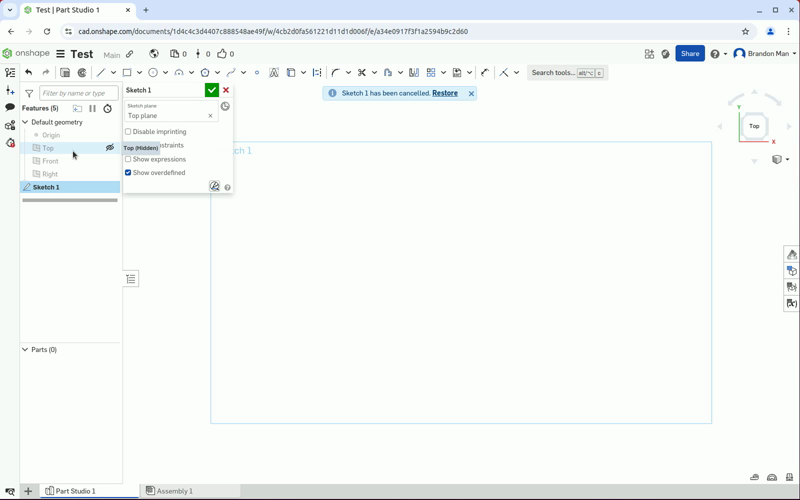
mouse_move(73, 352)
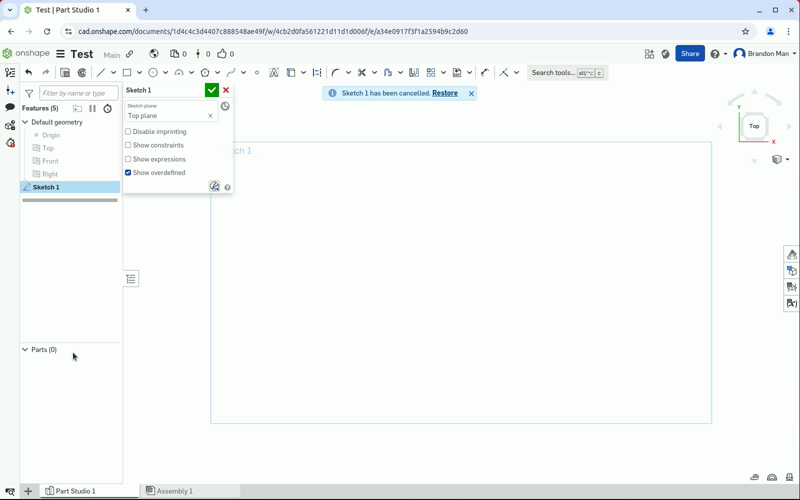
key(y)
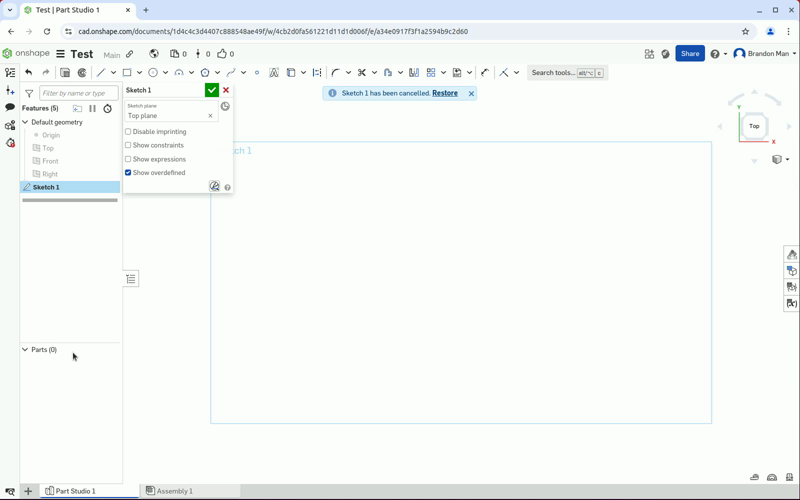
key(l)
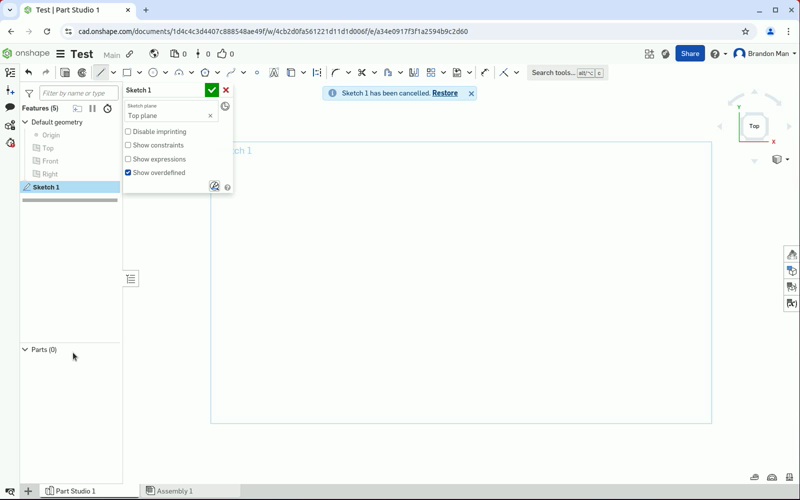
key_down(shift)
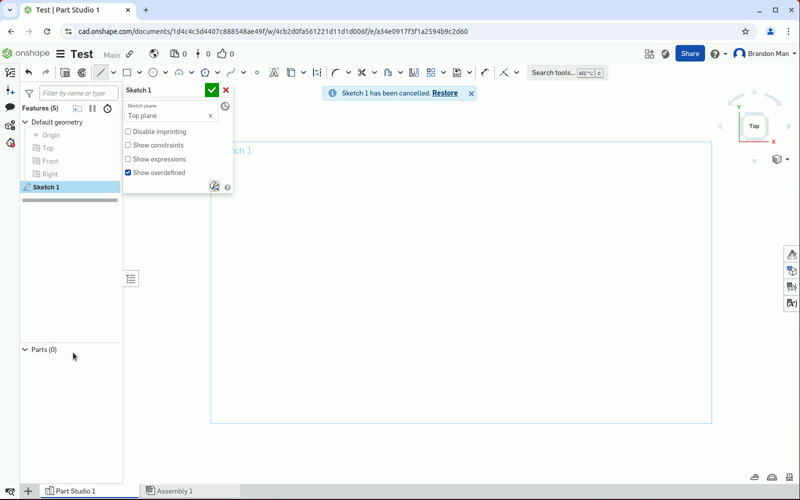
mouse_move(395, 354)
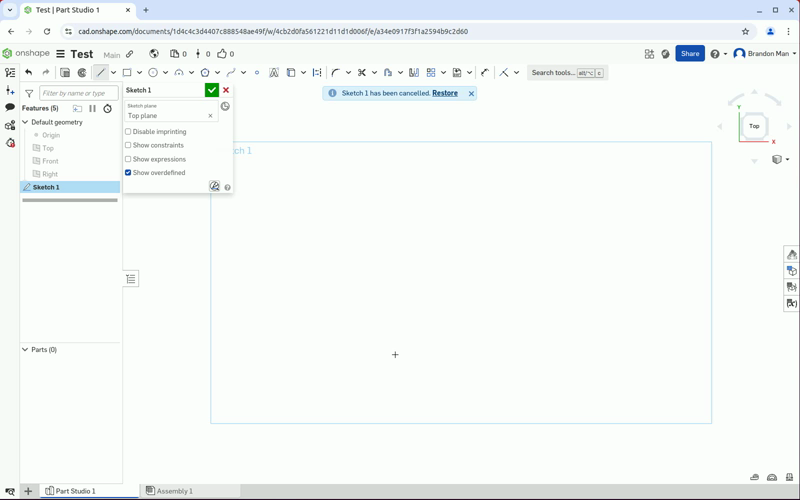
click(395, 354)
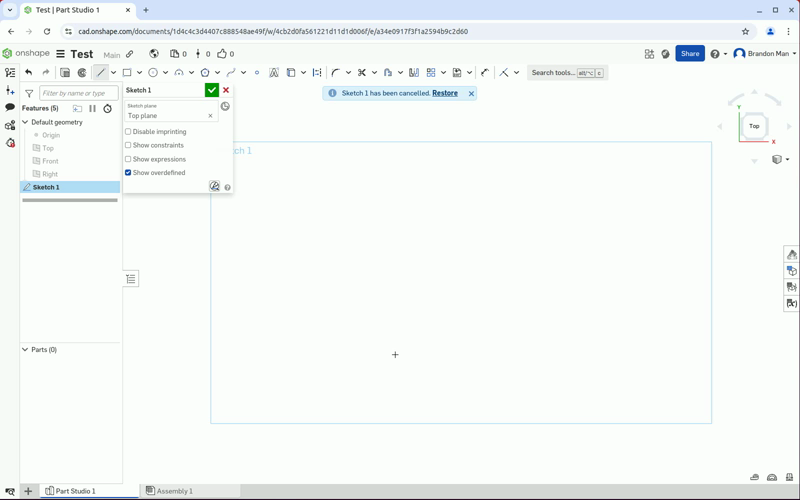
key_up(shift)
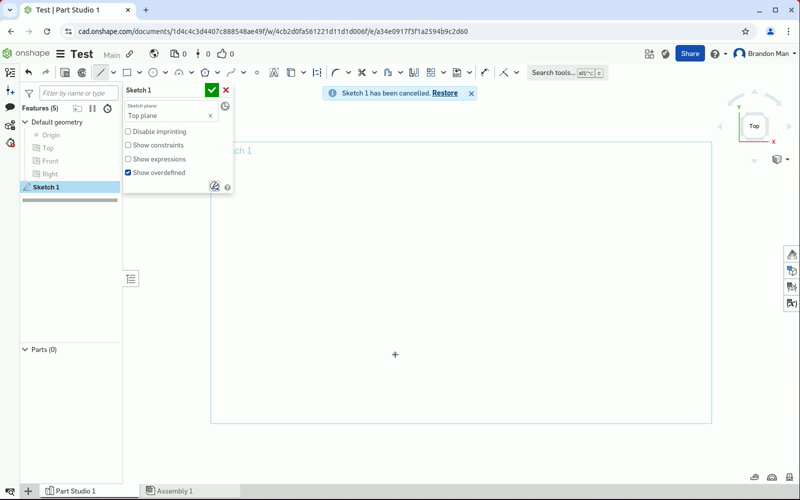
key_down(shift)
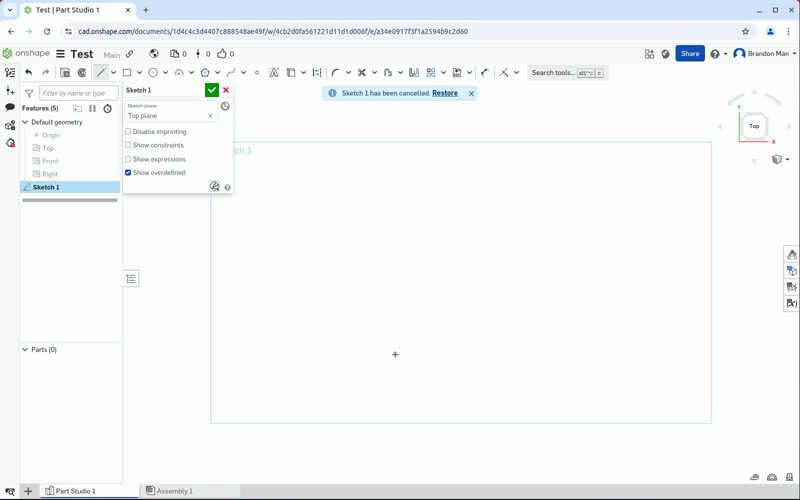
mouse_move(425, 354)
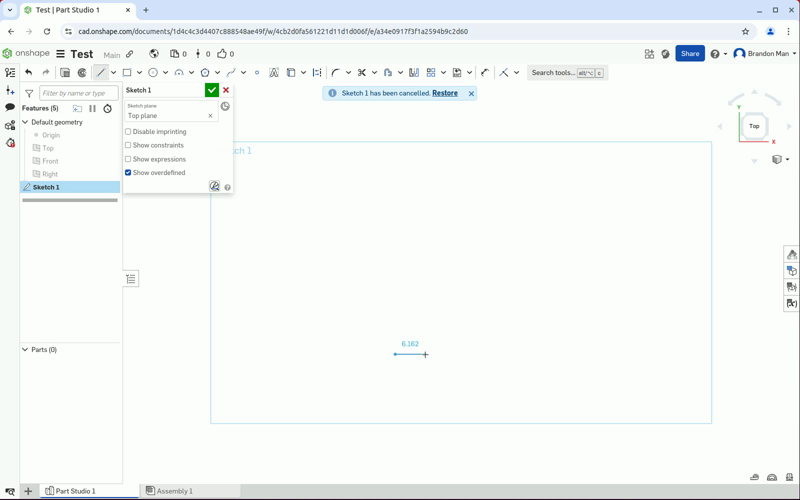
mouse_move(404, 354)
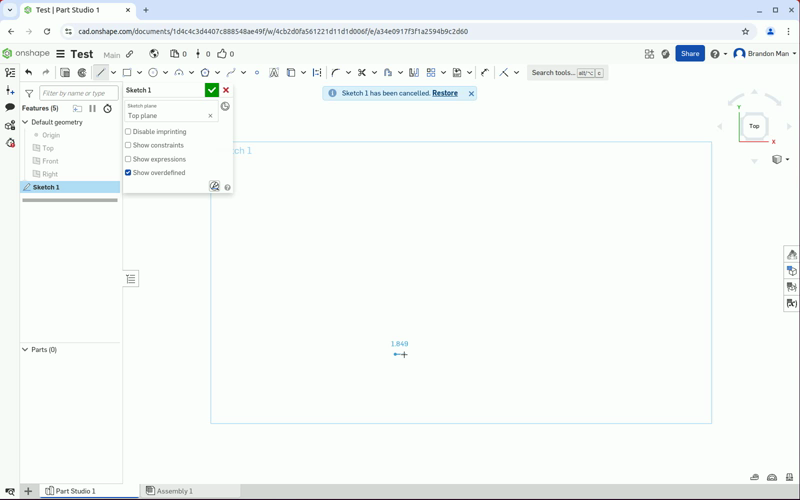
click(404, 354)
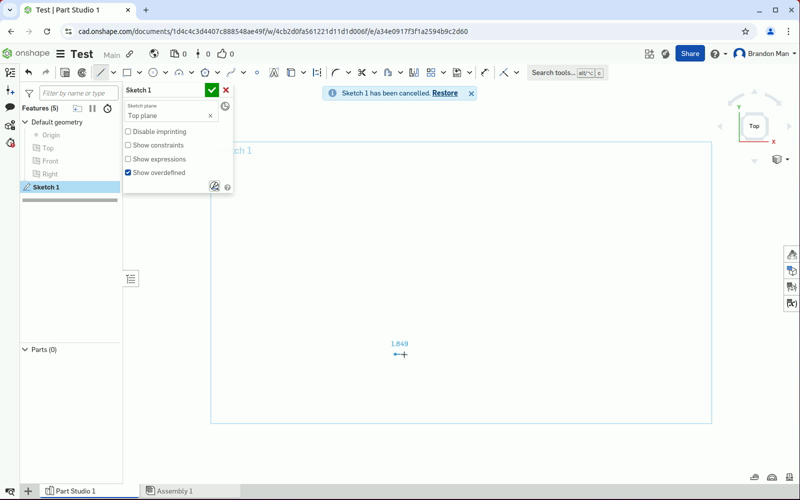
key_up(shift)
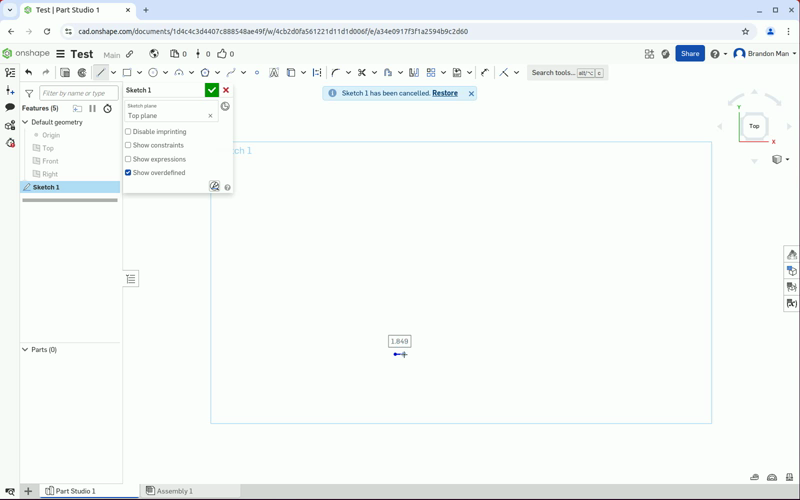
key(esc)
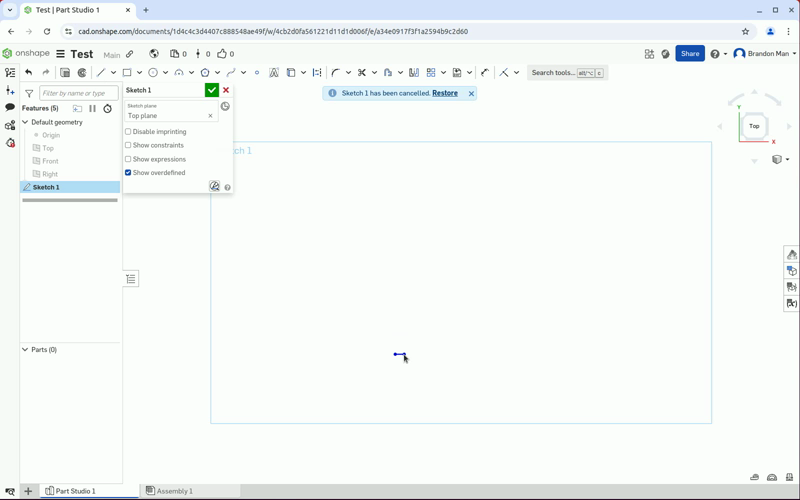
key(a)
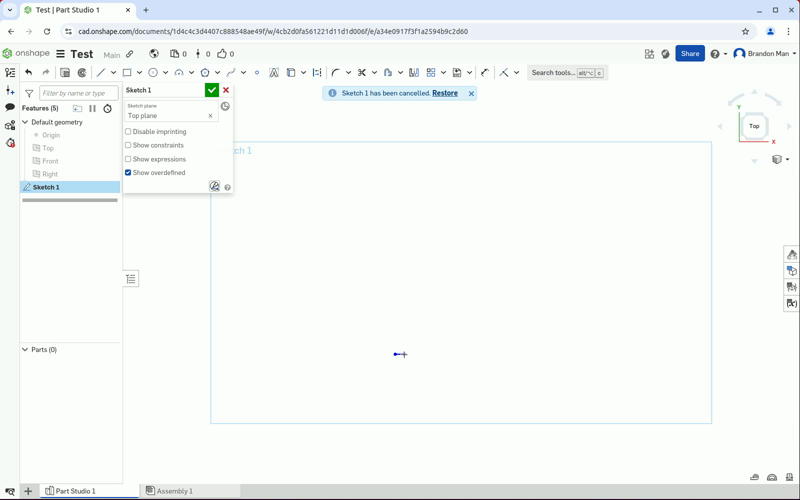
mouse_move(404, 354)
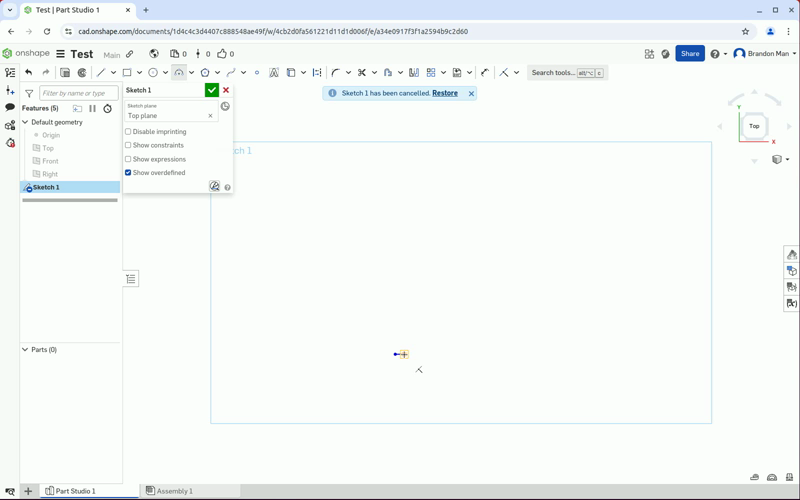
click(404, 354)
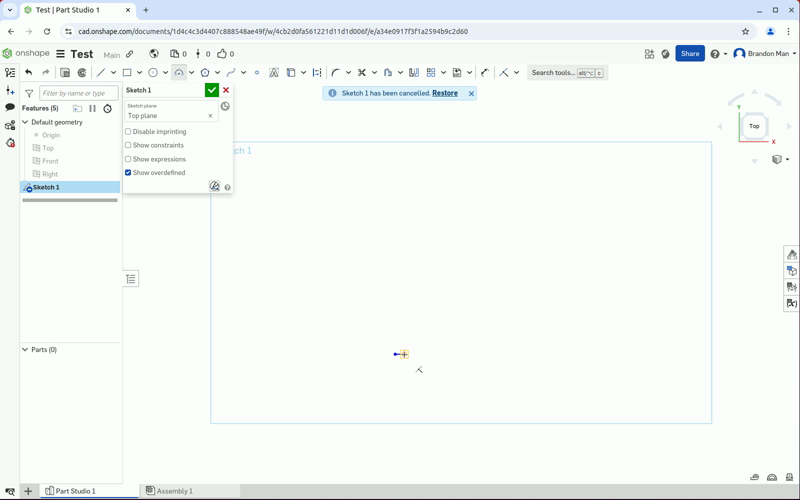
key_down(shift)
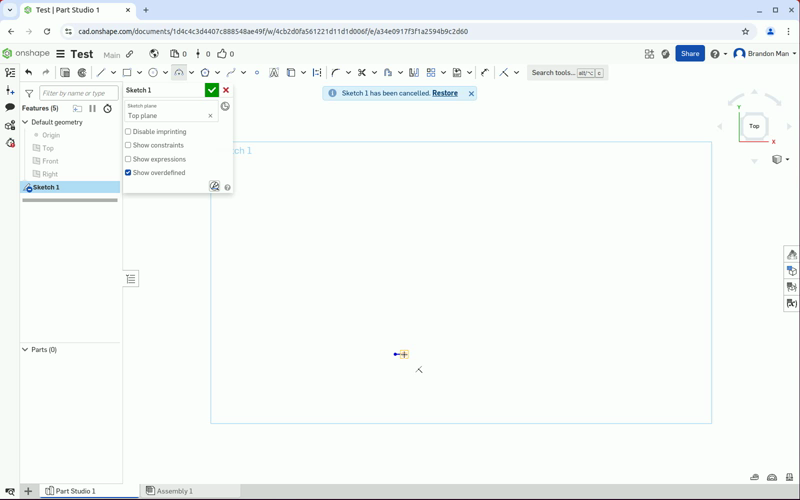
mouse_move(395, 345)
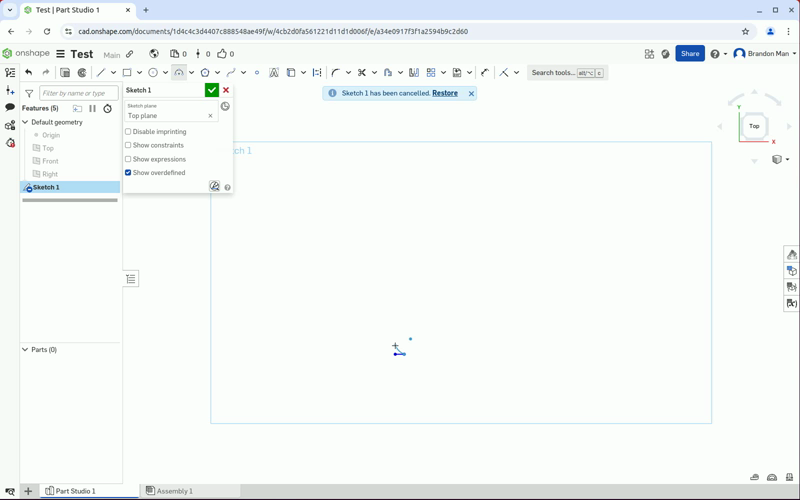
click(395, 345)
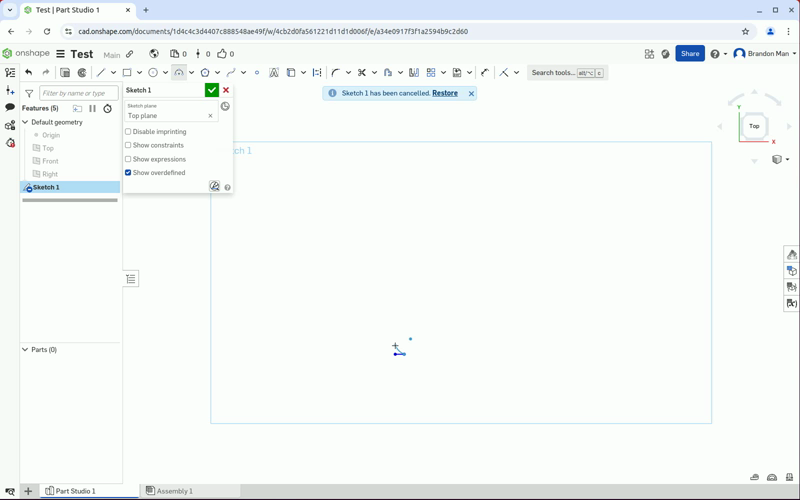
mouse_move(388, 360)
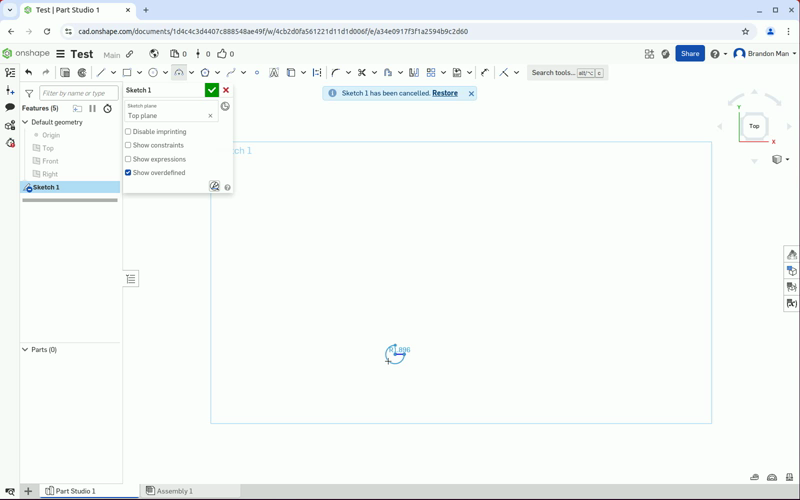
click(388, 360)
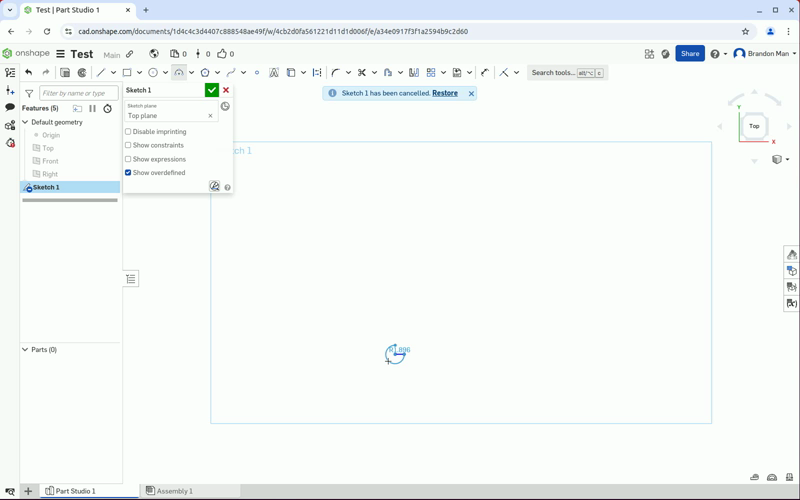
key_up(shift)
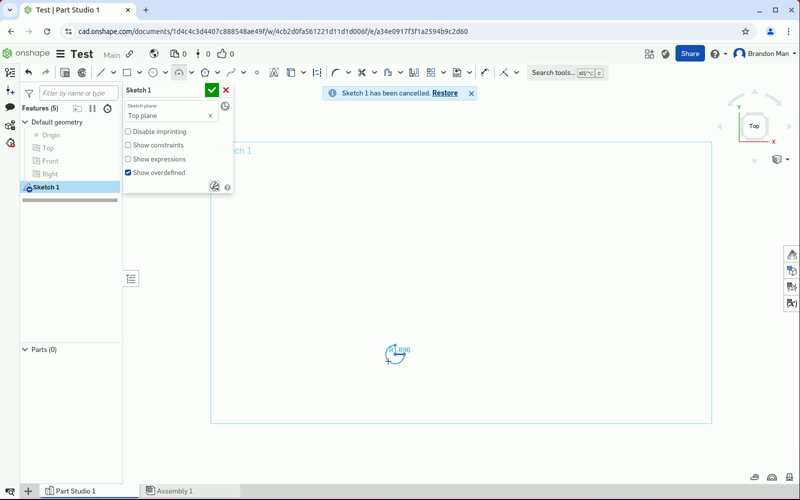
key(esc)
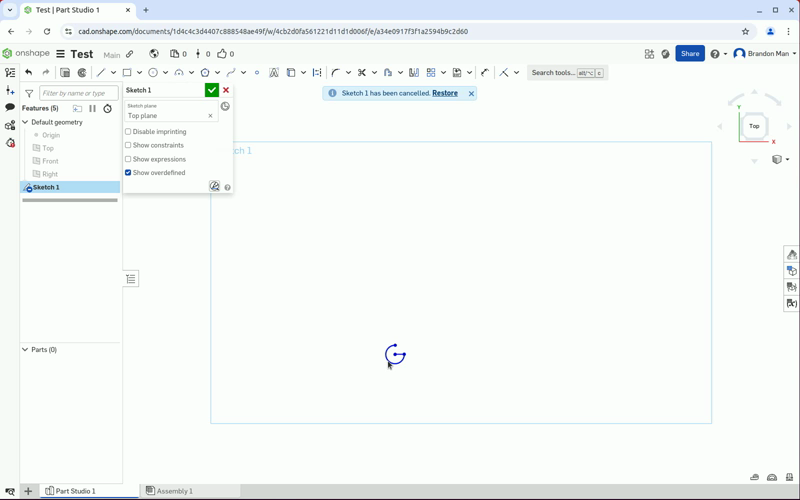
key(l)
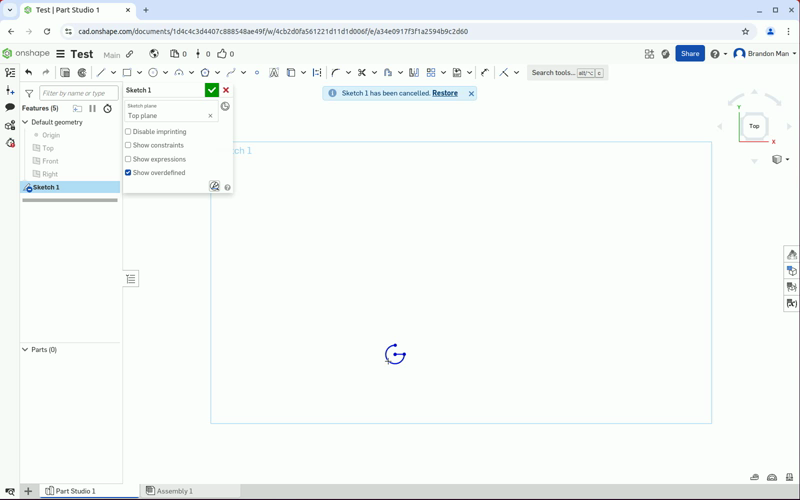
mouse_move(395, 345)
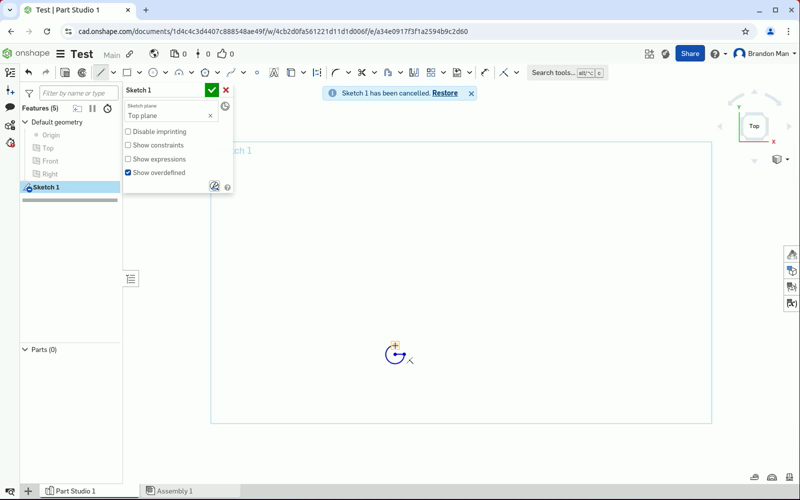
click(395, 345)
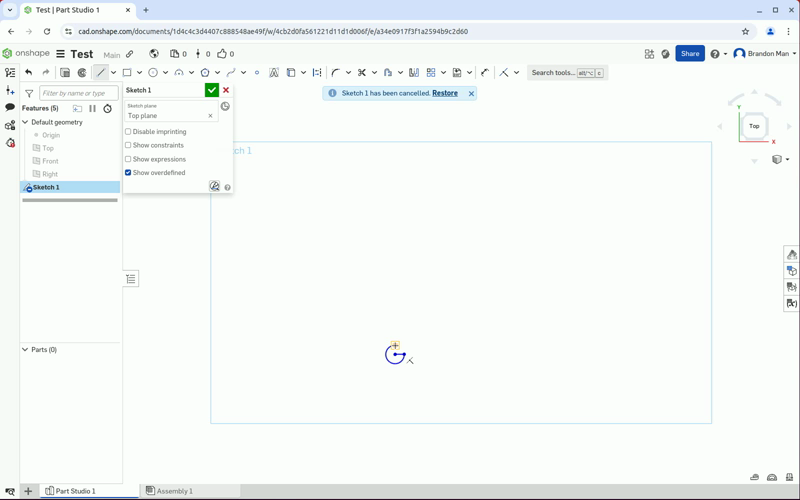
mouse_move(425, 345)
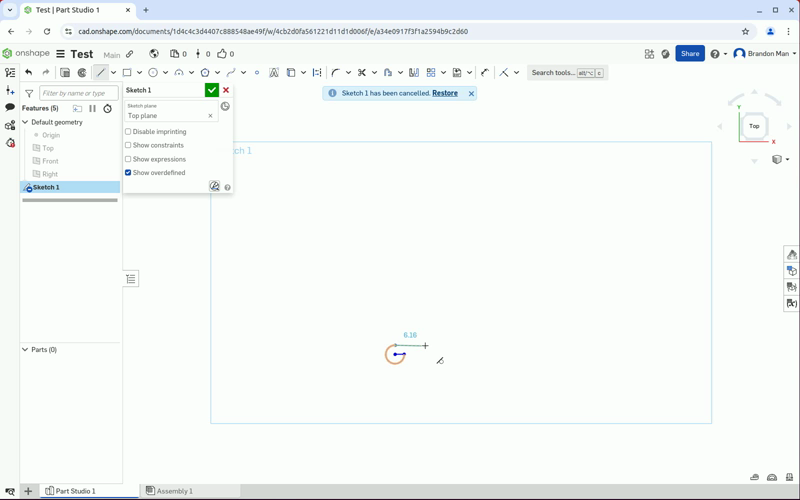
key_down(shift)
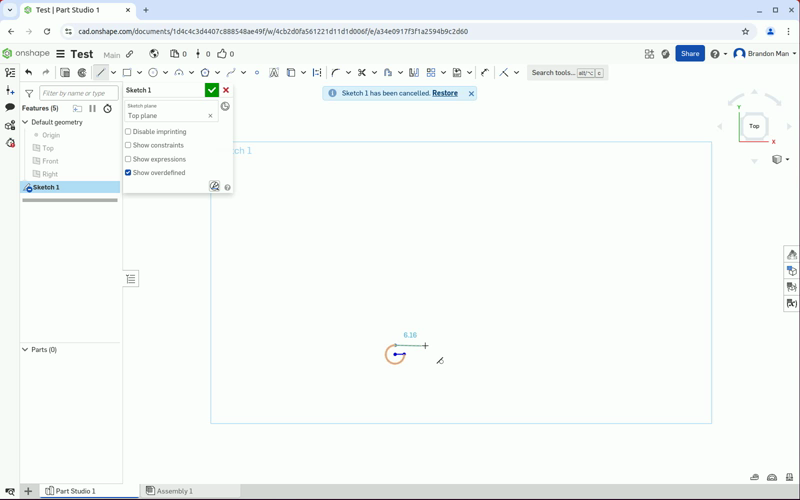
mouse_move(395, 354)
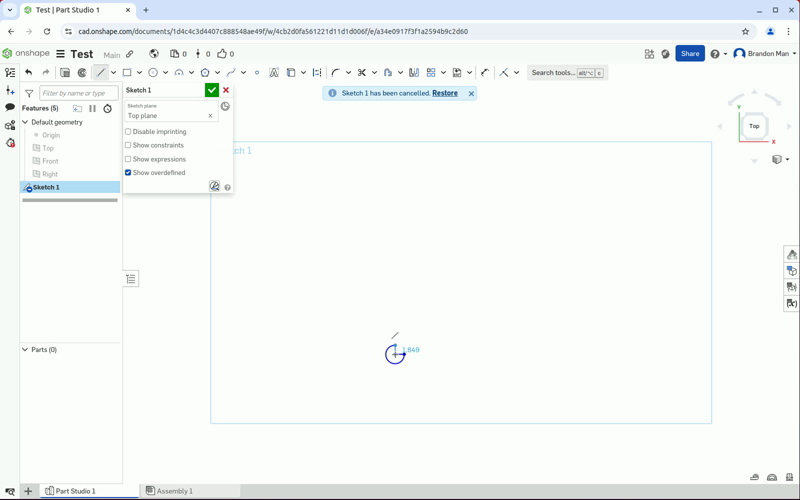
key_up(shift)
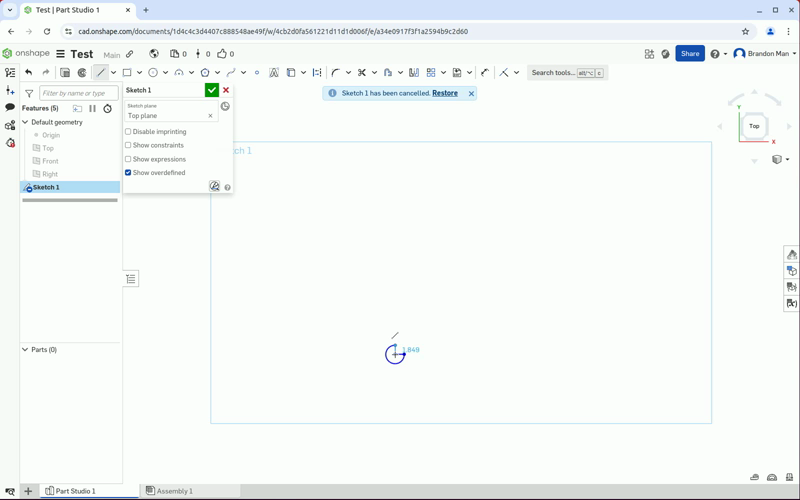
click(395, 354)
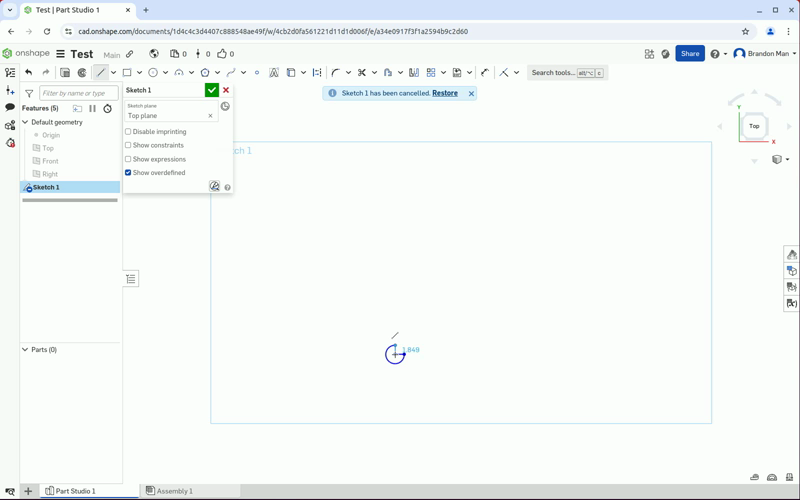
key(esc)
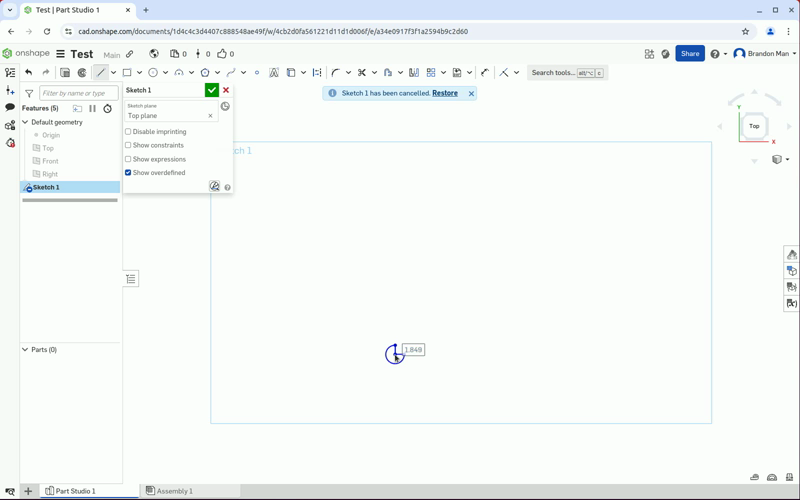
mouse_move(396, 357)
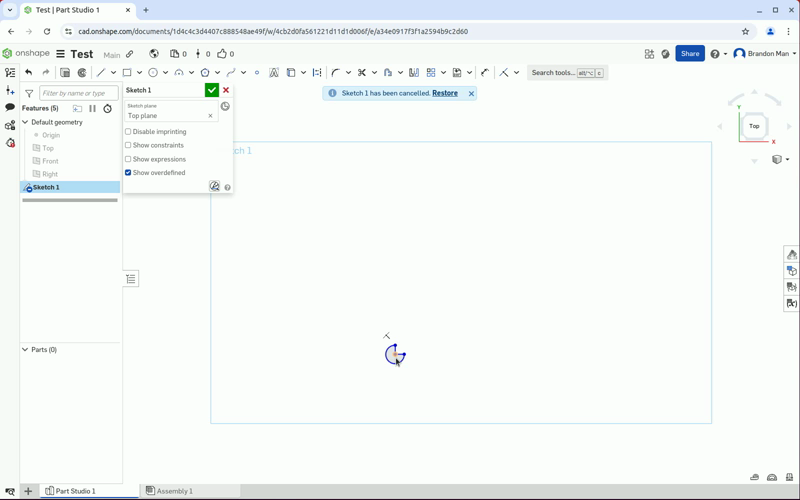
scroll(6)
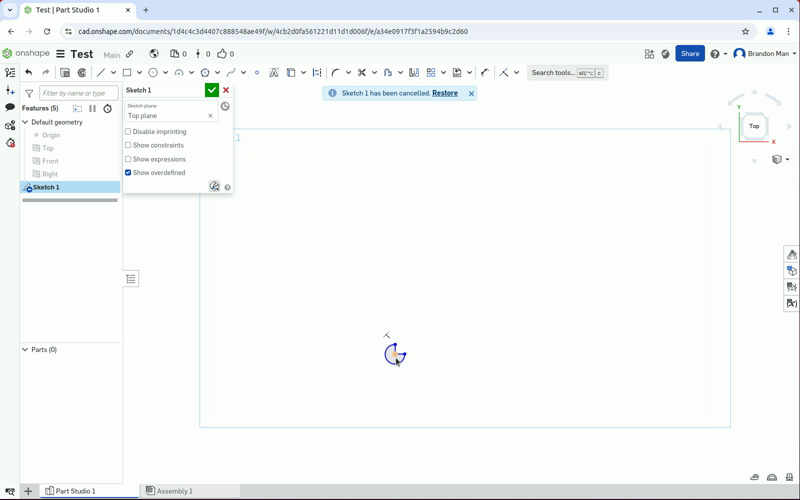
scroll(6)
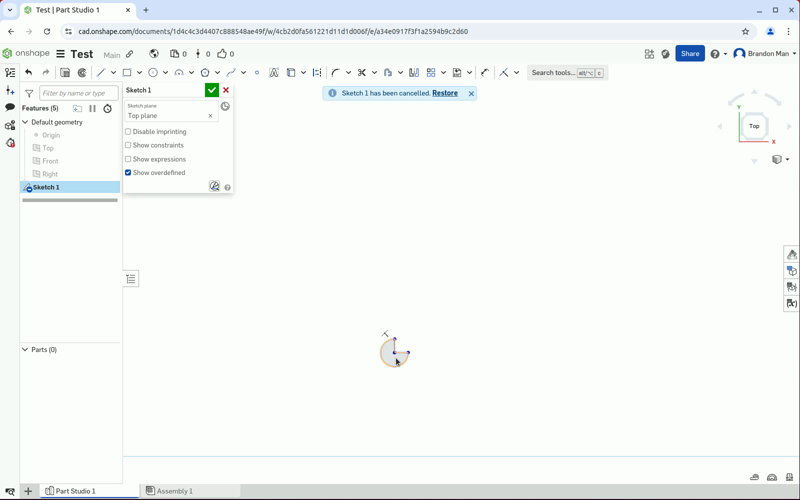
scroll(6)
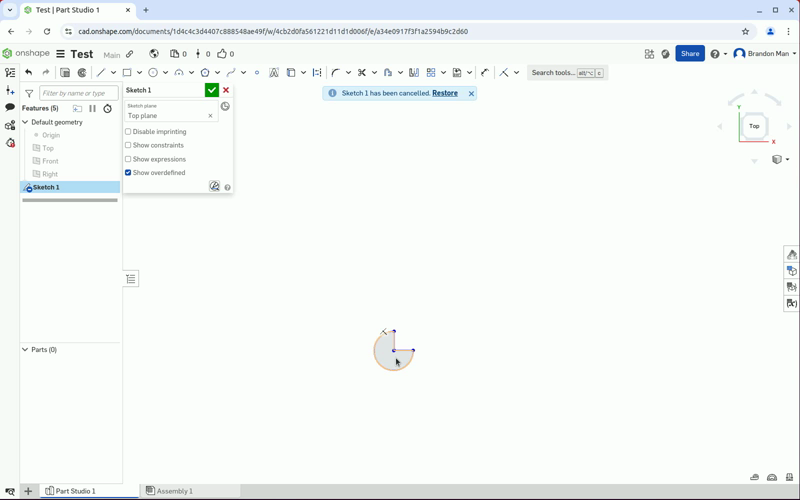
scroll(6)
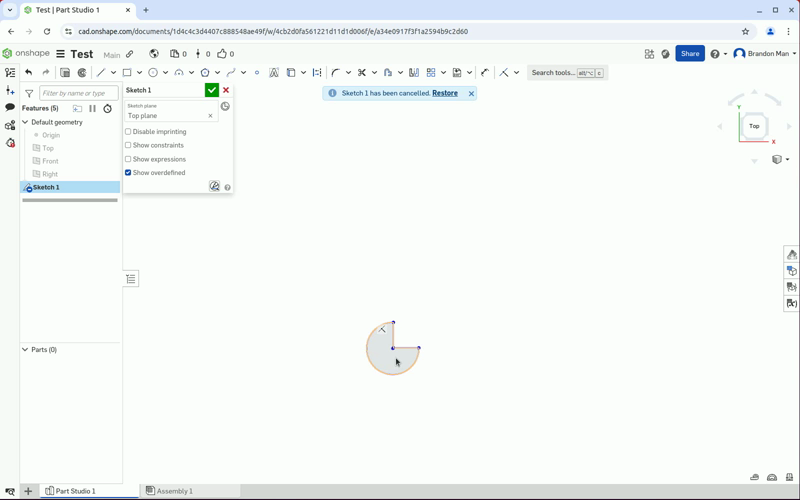
scroll(6)
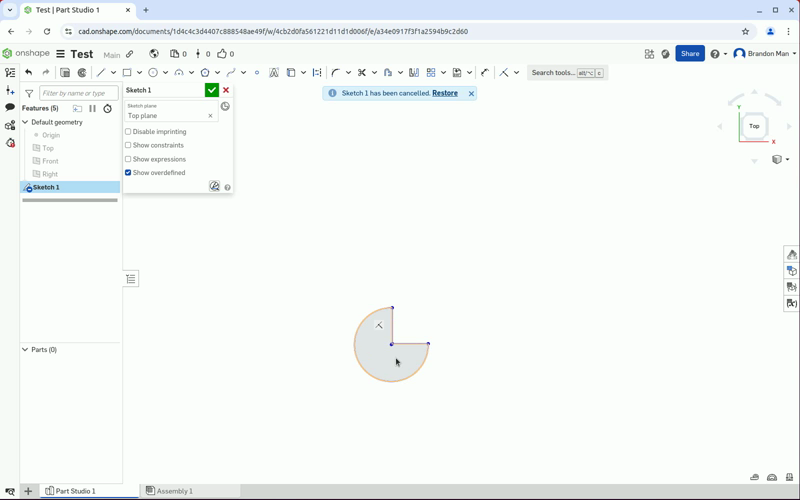
scroll(6)
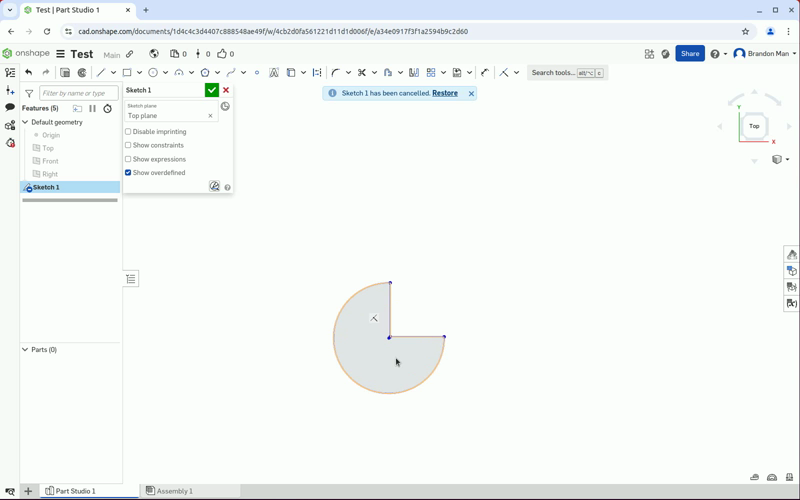
scroll(6)
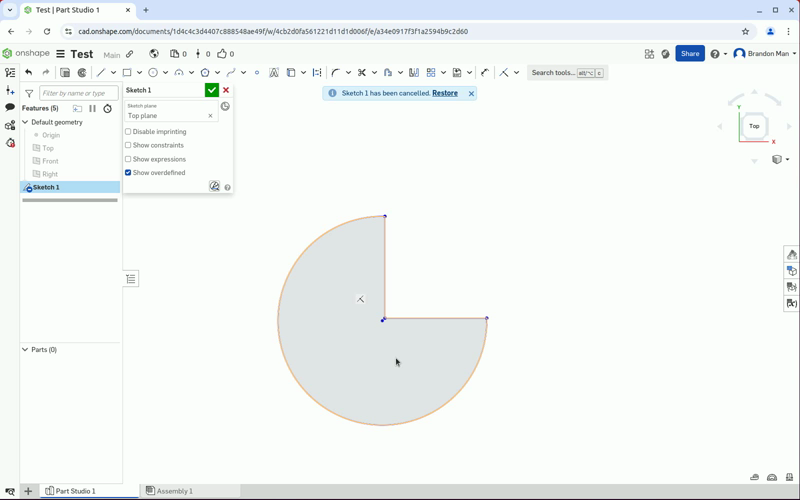
click(396, 357)
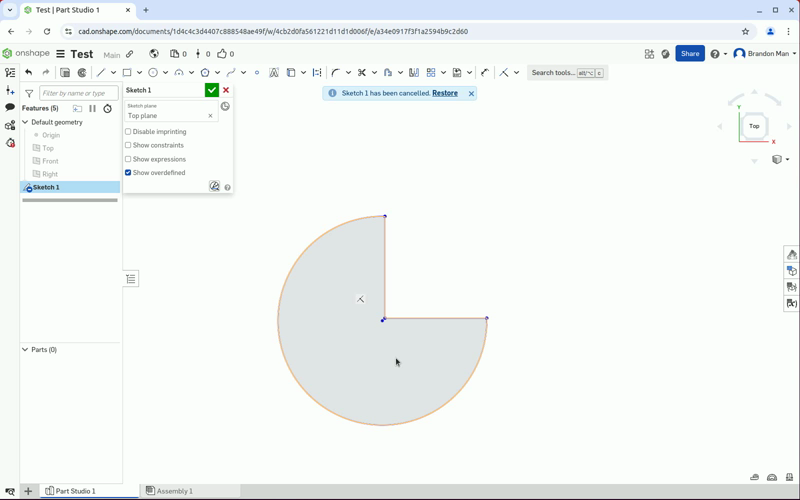
scroll(-6)
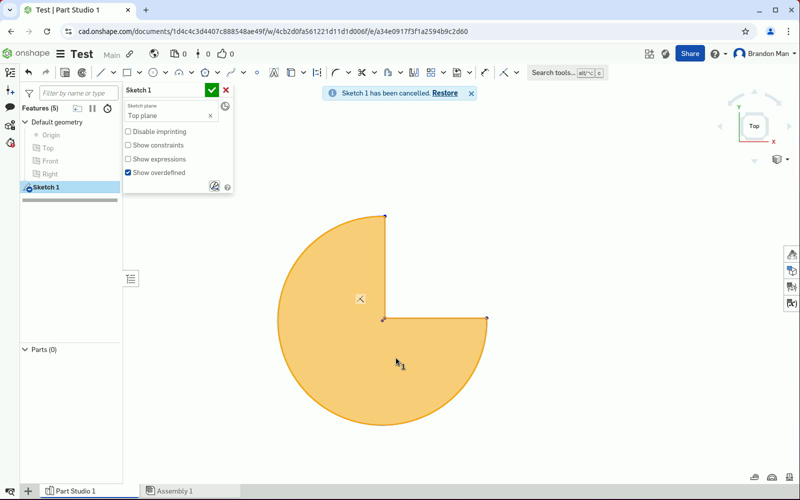
scroll(-6)
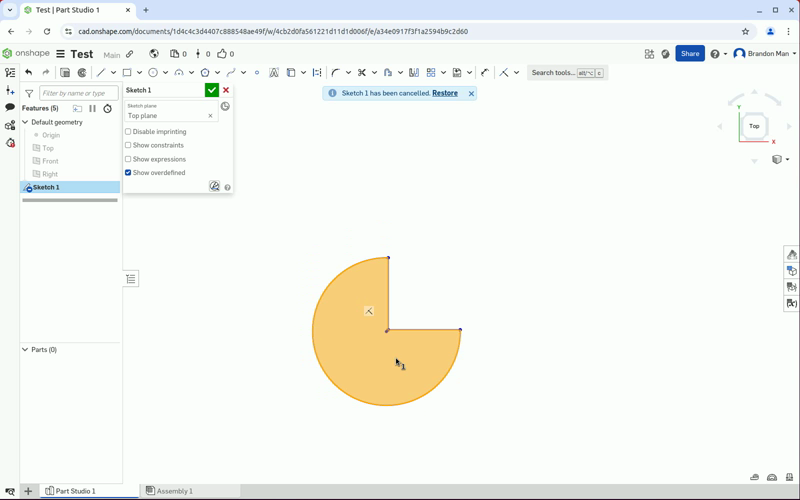
scroll(-6)
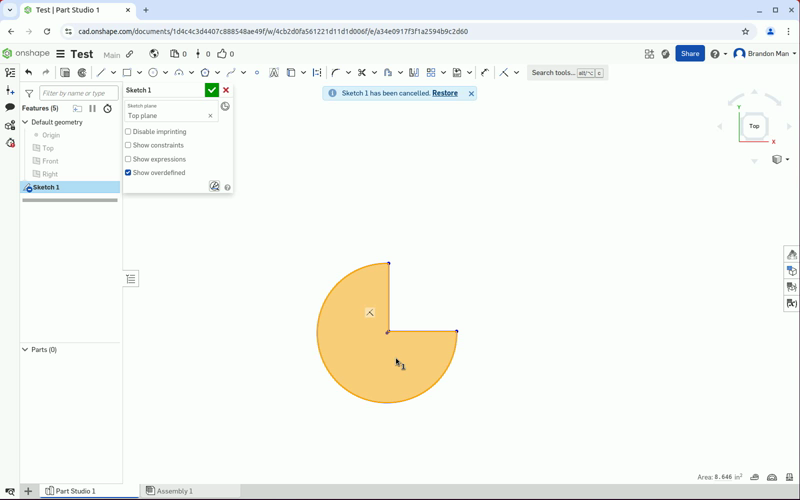
scroll(-6)
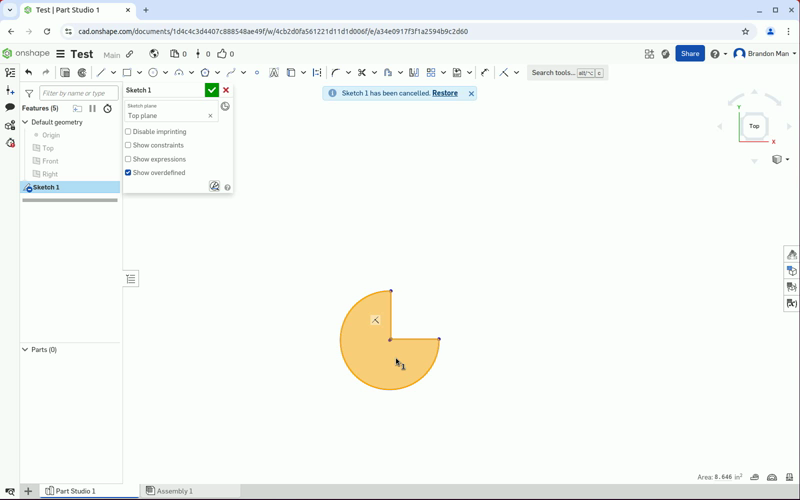
scroll(-6)
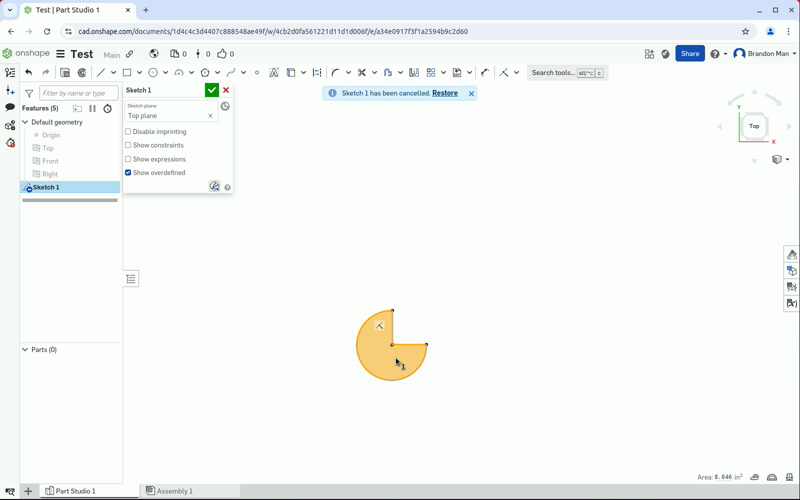
scroll(-6)
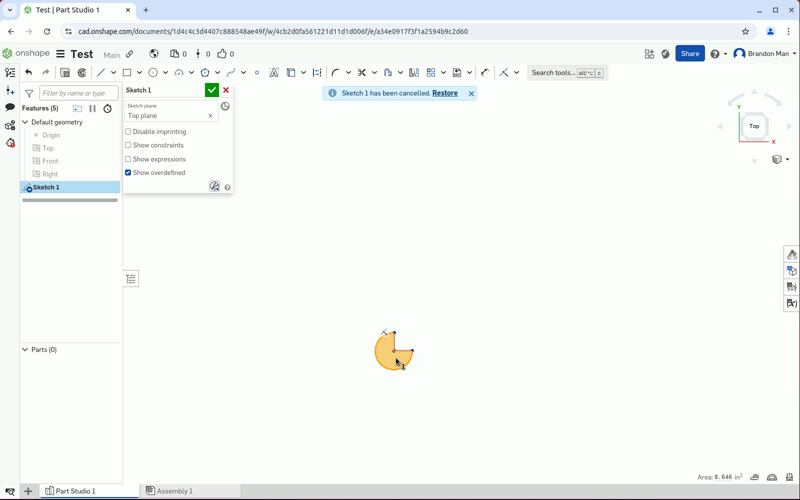
scroll(-6)
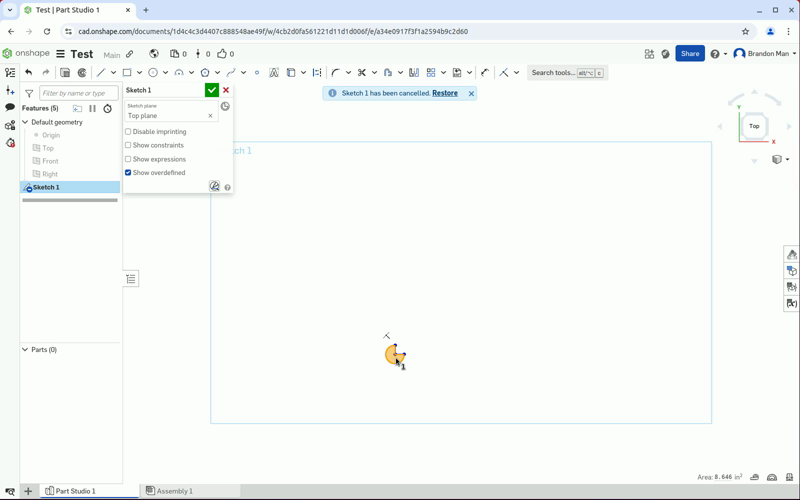
mouse_move(73, 352)
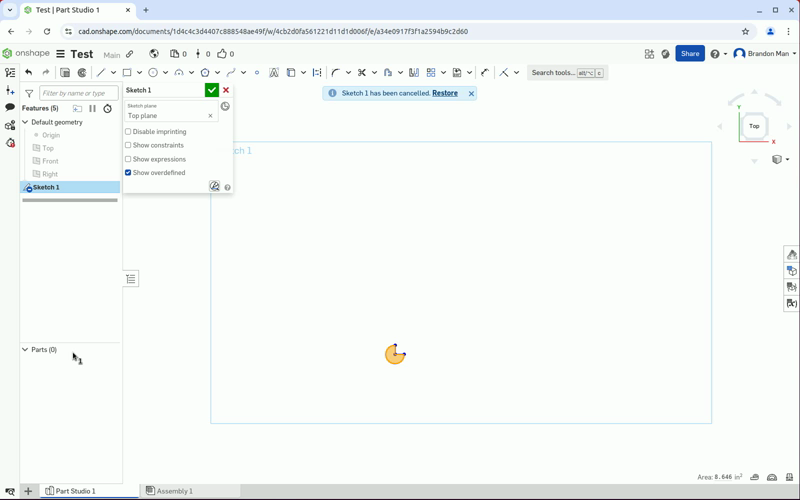
key(shift+y)
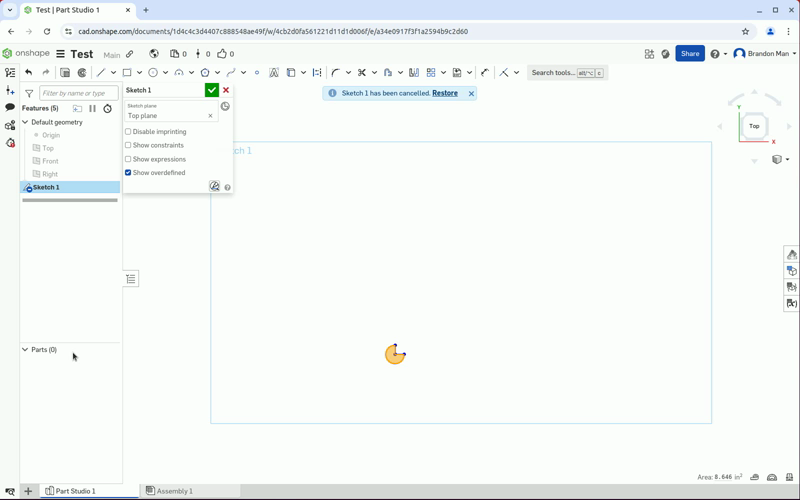
key(shift+e)
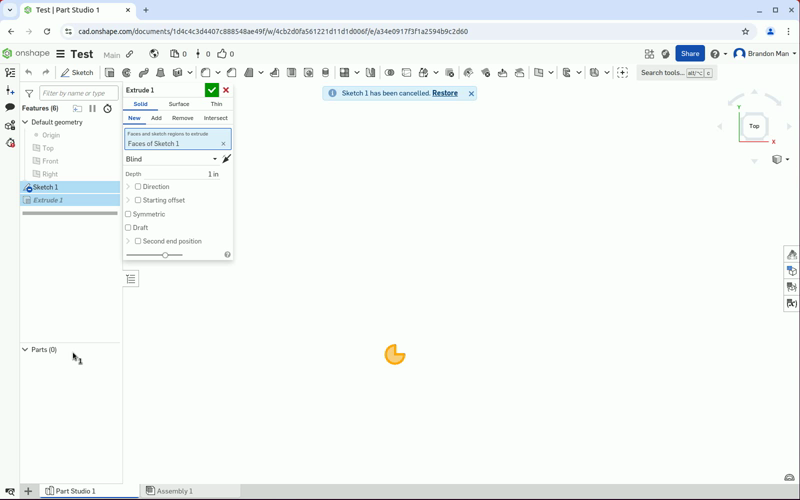
mouse_move(143, 106)
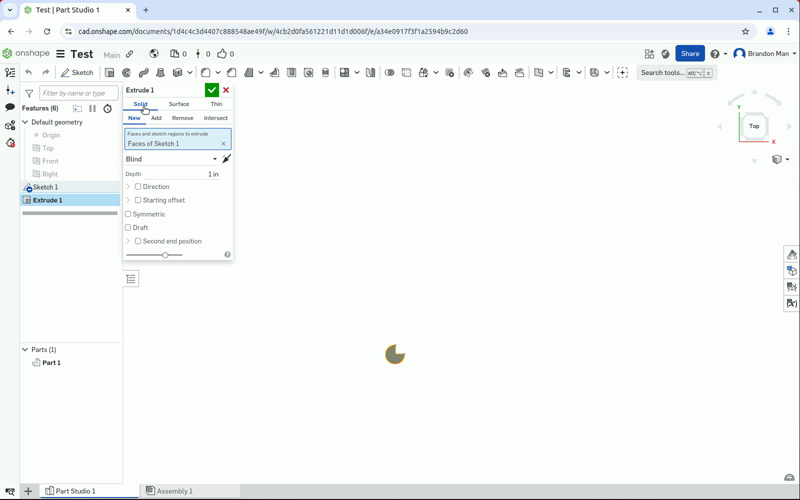
click(143, 106)
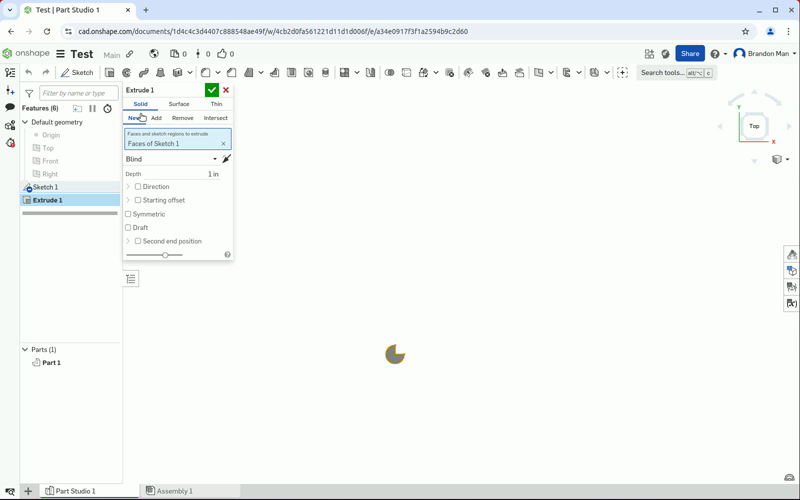
mouse_move(137, 120)
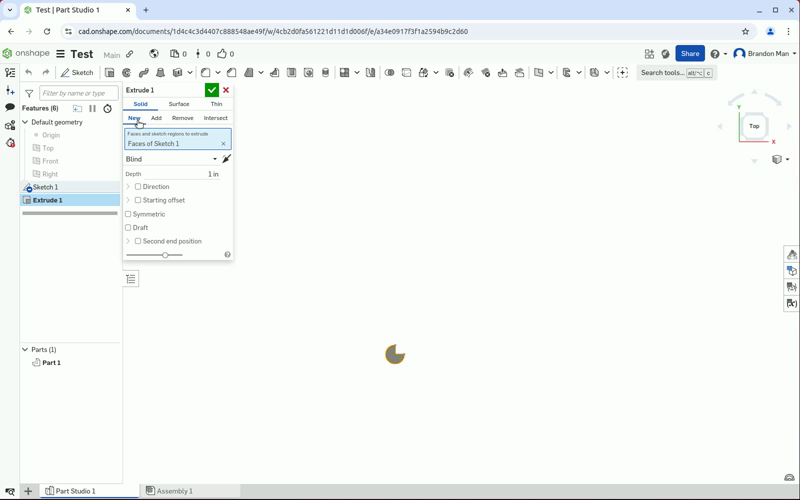
click(137, 120)
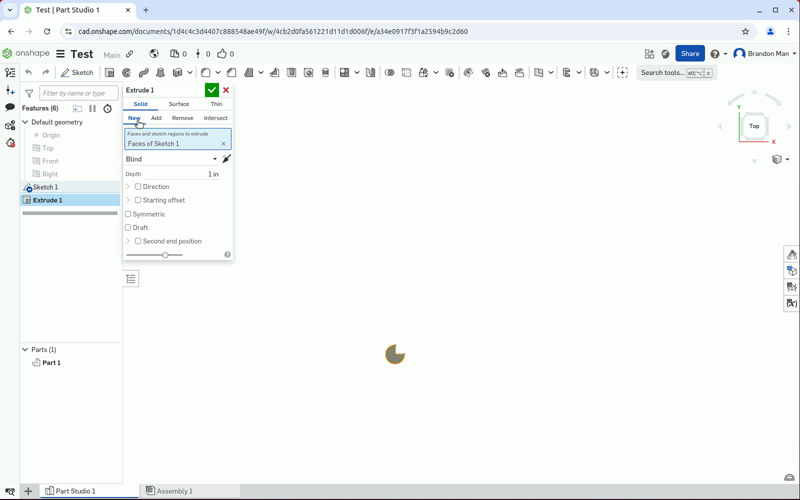
key(tab, 4)
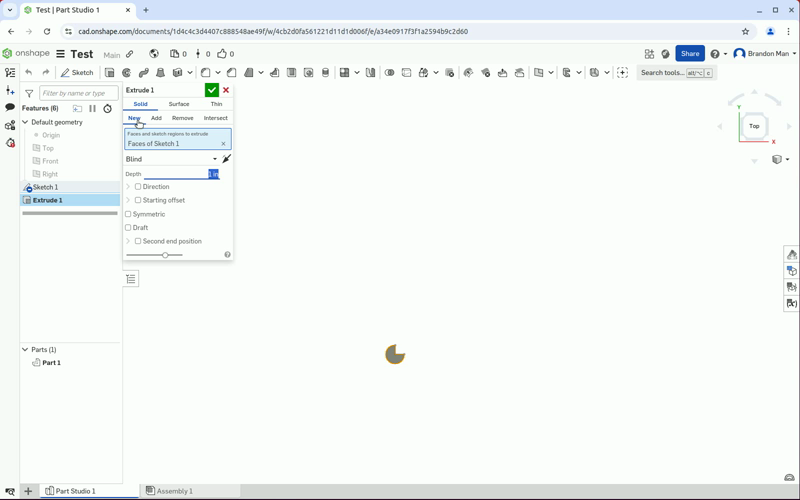
text(-22.386)
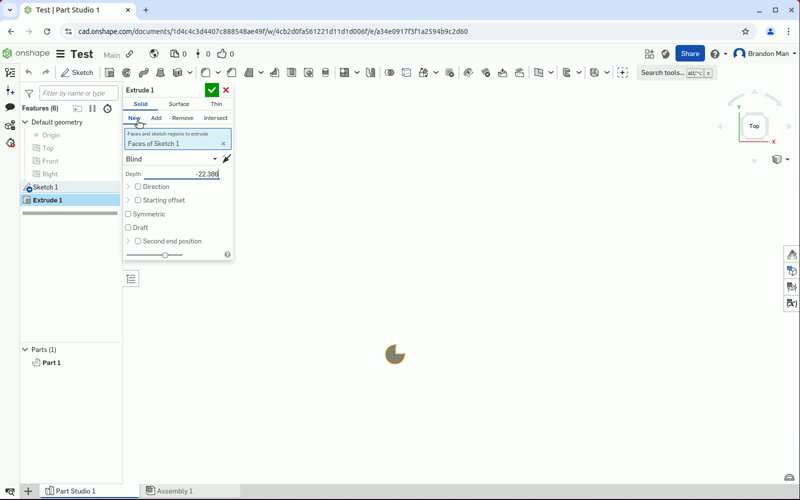
key(enter)
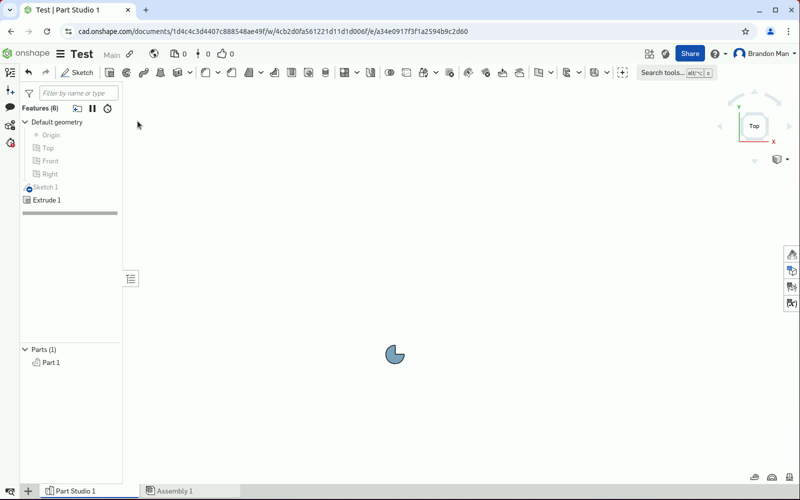
key(shift+h)
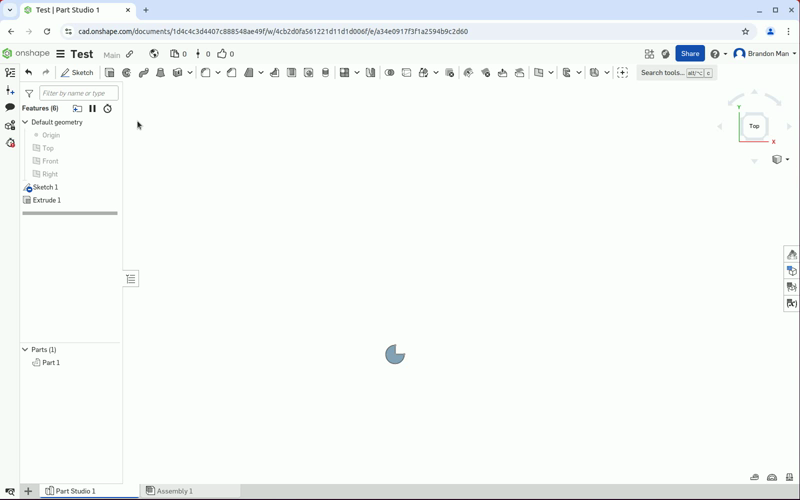
key(shift+h)
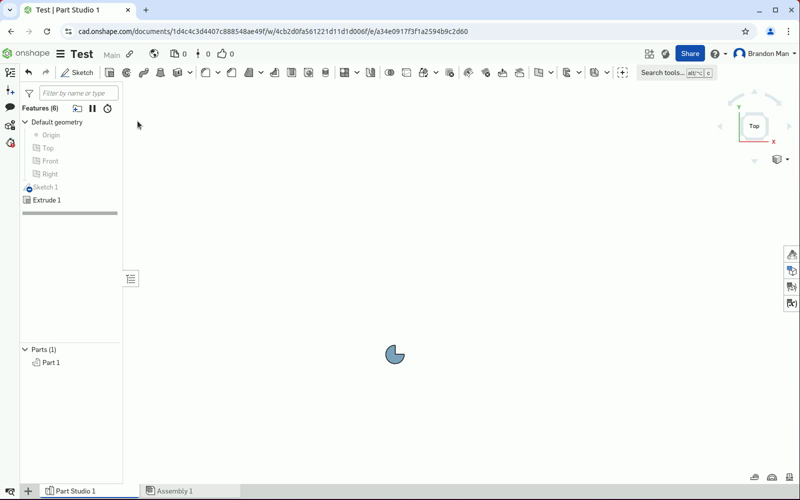
mouse_move(73, 189)
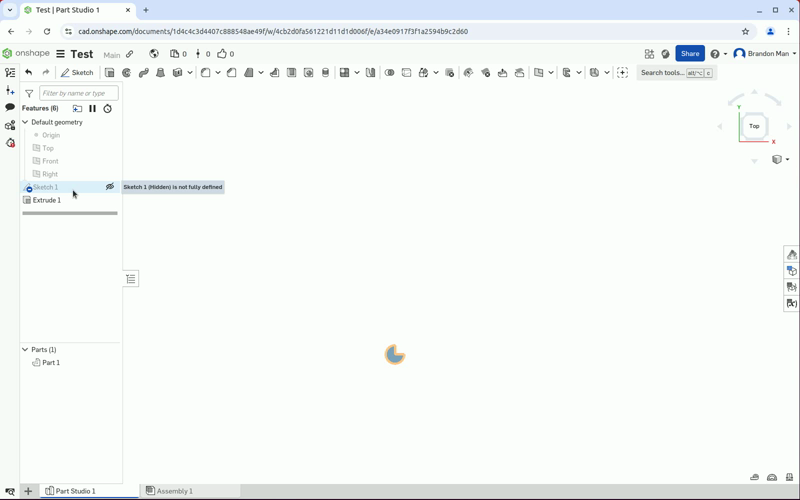
click(73, 189)
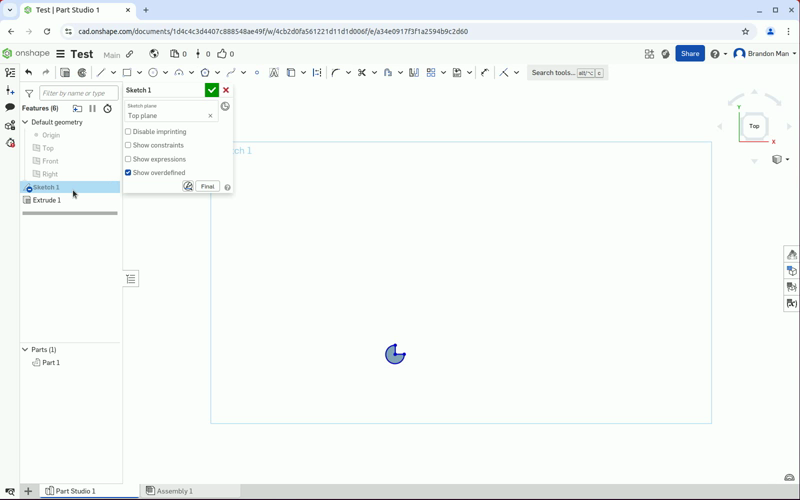
mouse_move(229, 92)
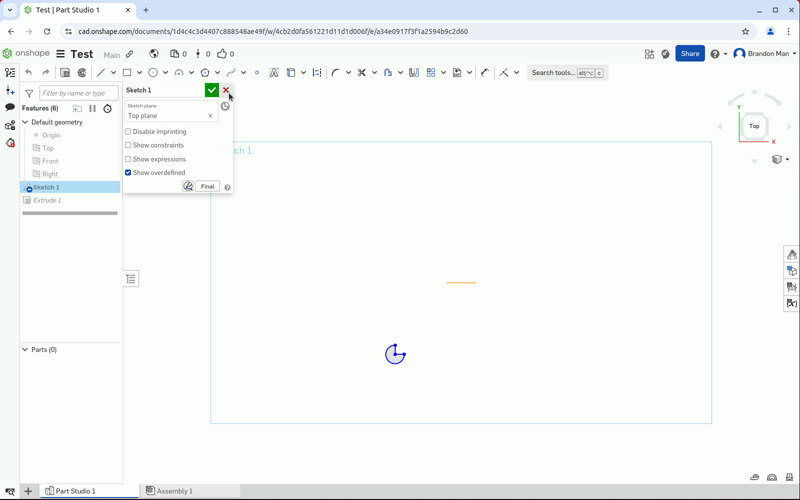
click(229, 92)
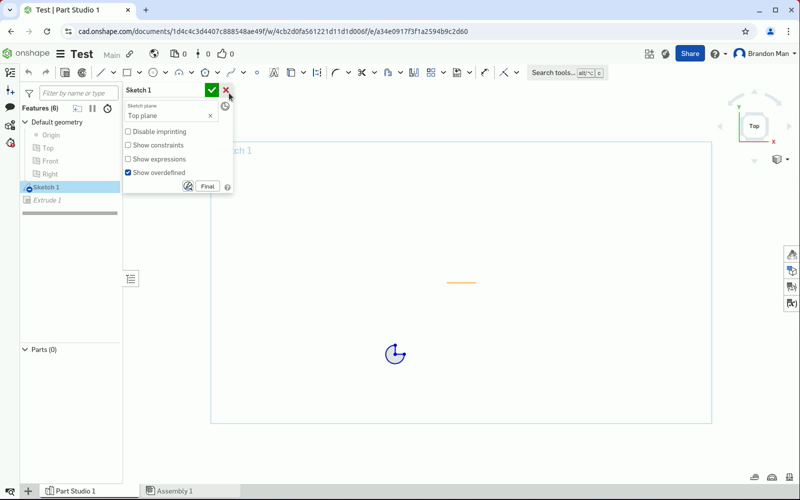
key(shift+s)
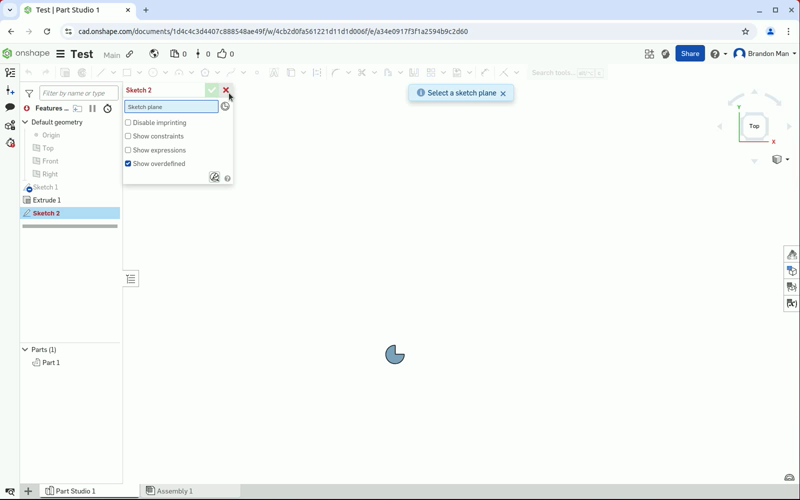
mouse_move(73, 150)
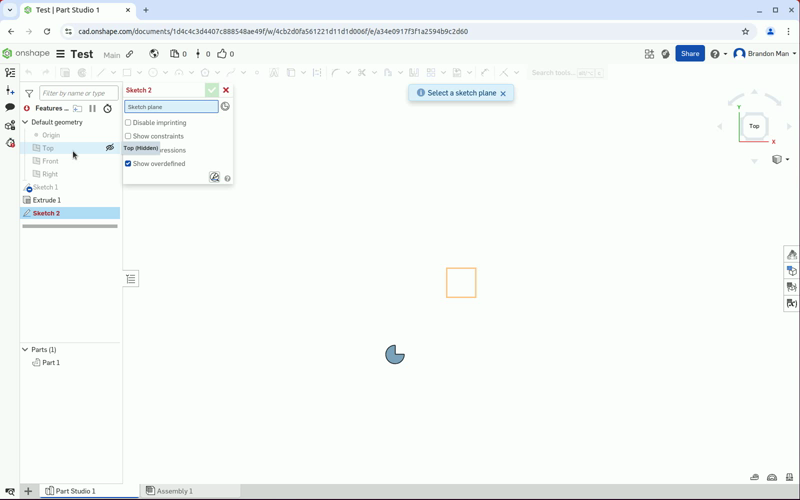
click(73, 150)
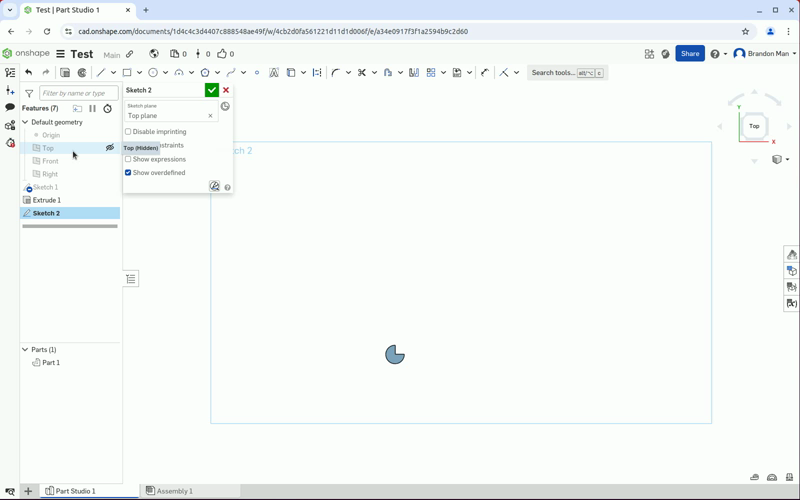
mouse_move(73, 352)
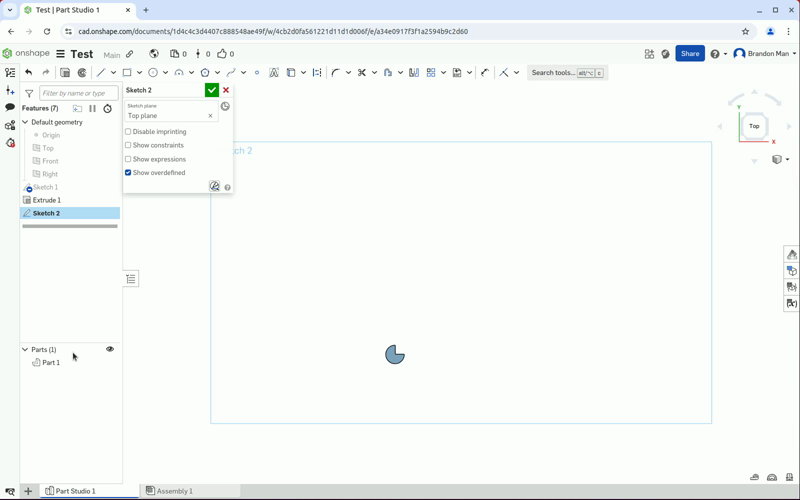
key(y)
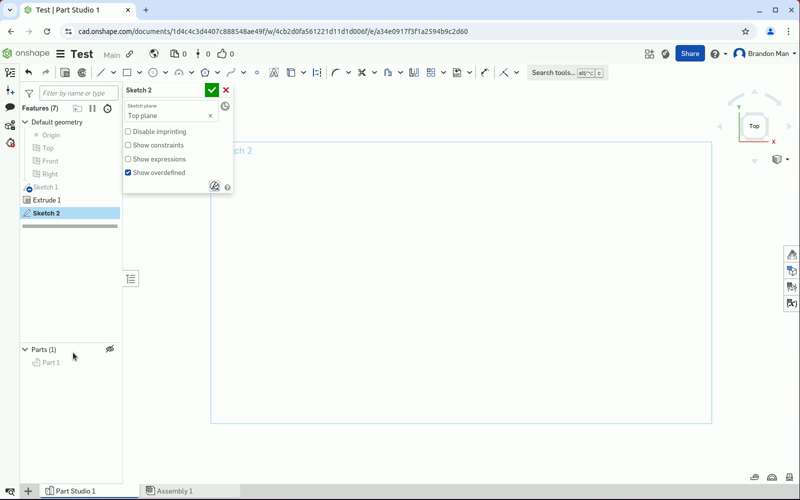
key(a)
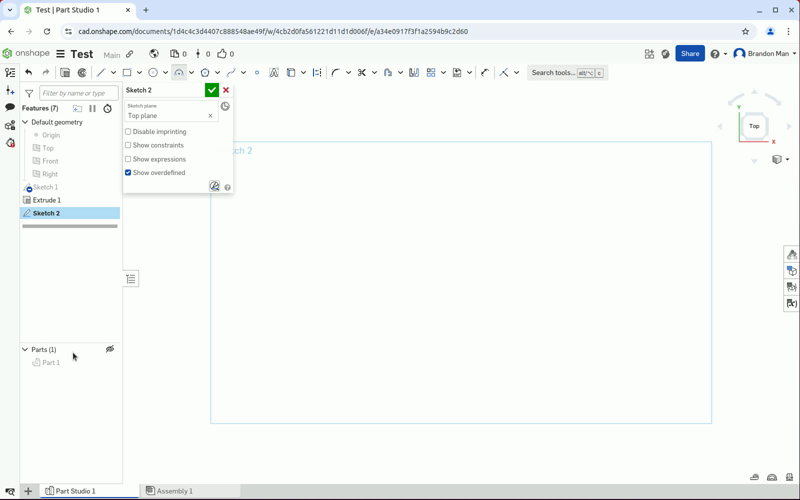
key_down(shift)
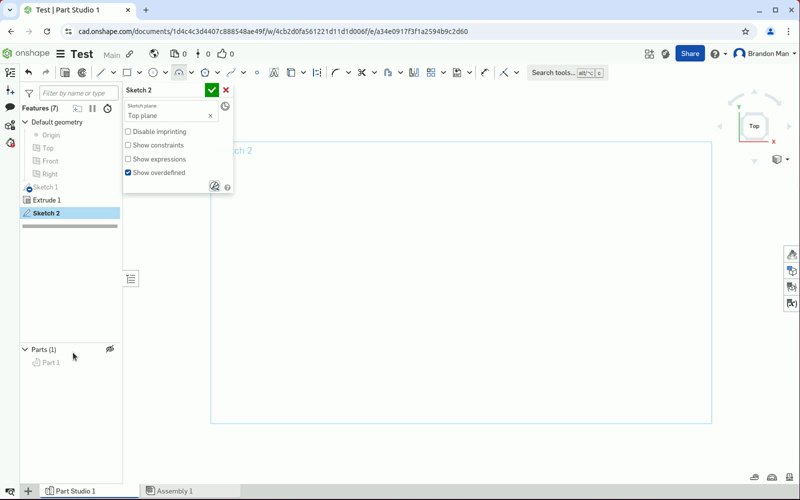
mouse_move(542, 354)
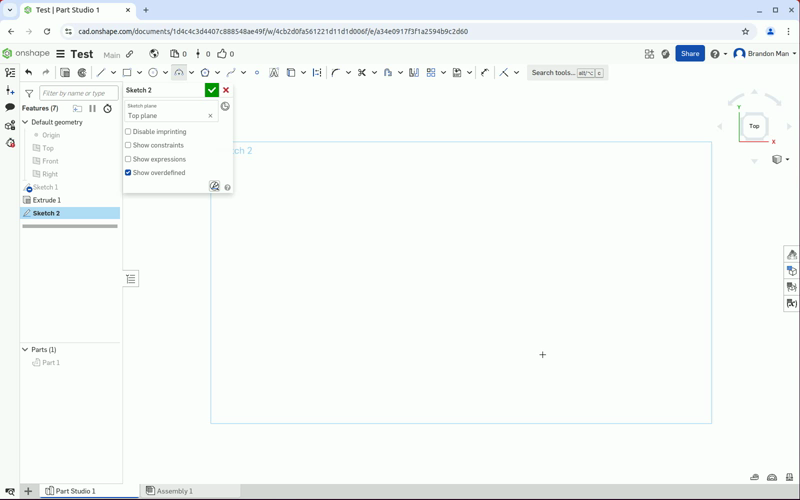
click(542, 354)
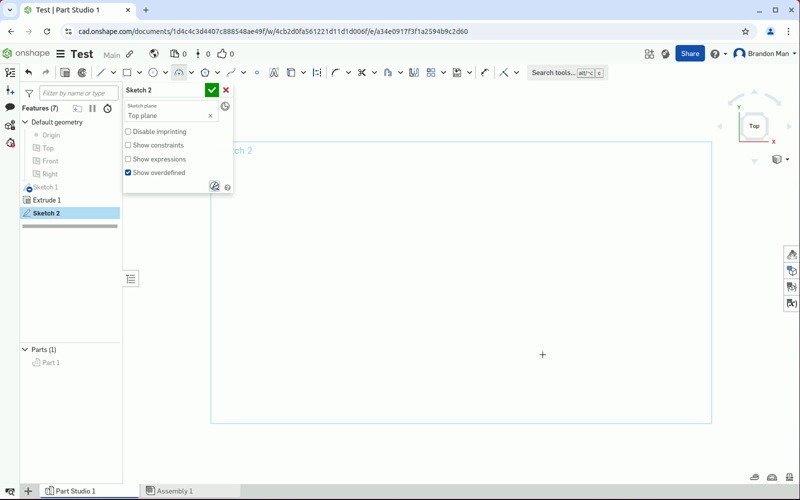
key_up(shift)
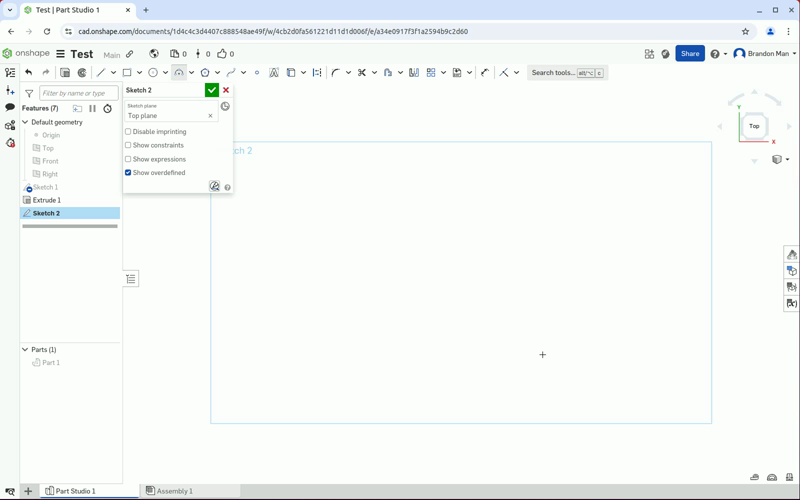
key_down(shift)
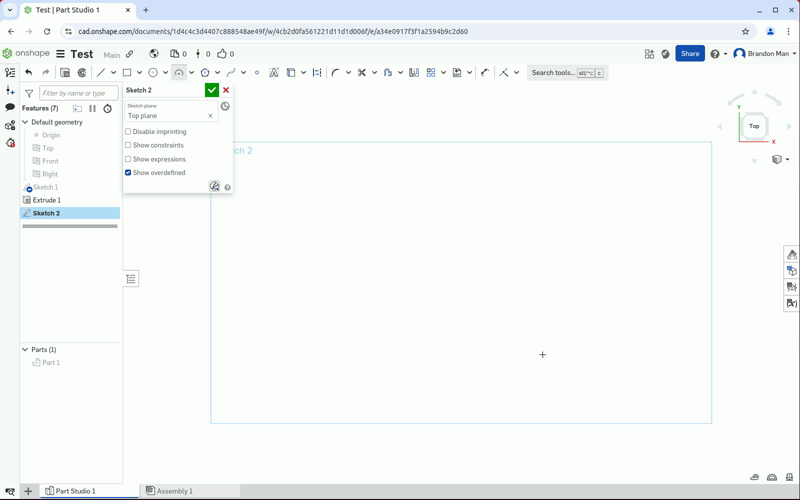
mouse_move(551, 345)
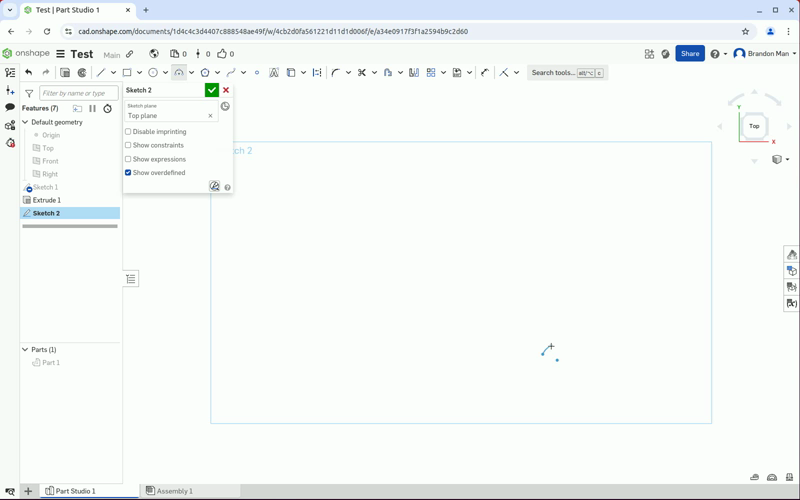
click(551, 345)
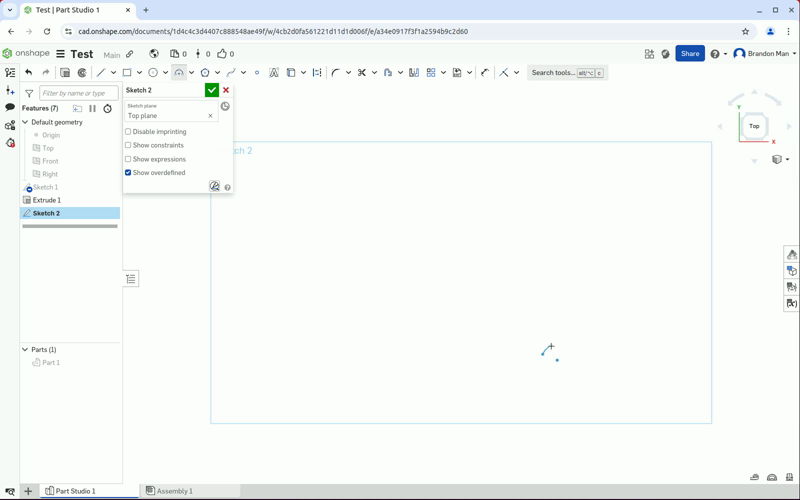
mouse_move(557, 360)
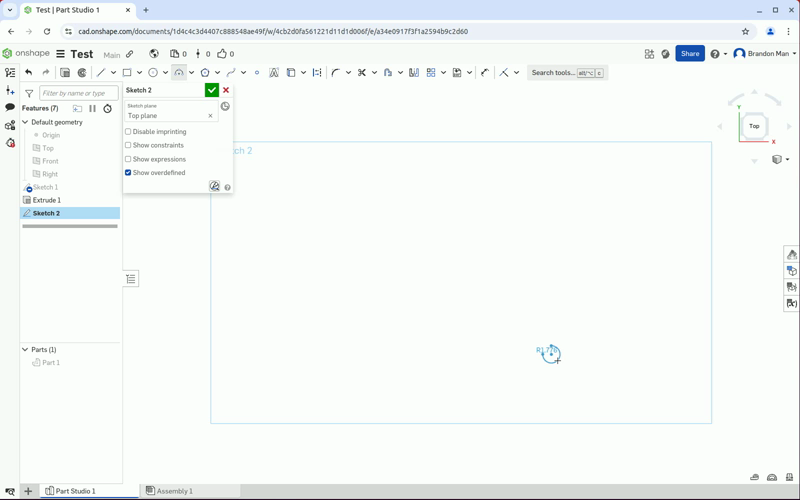
click(557, 360)
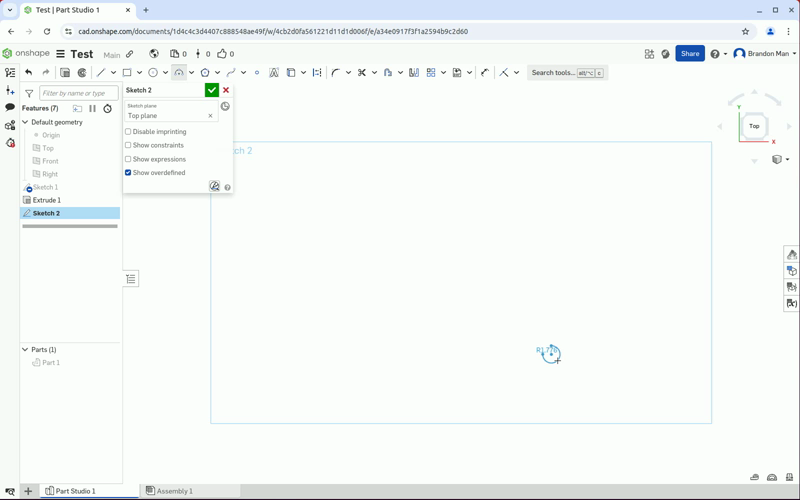
key_up(shift)
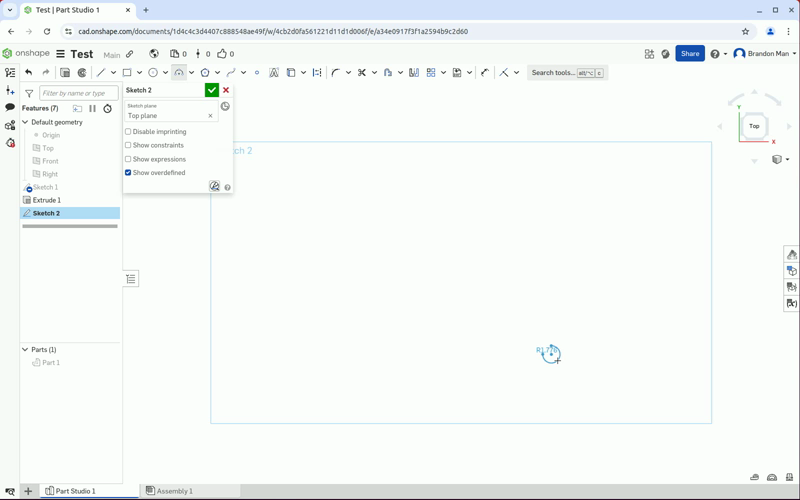
key(esc)
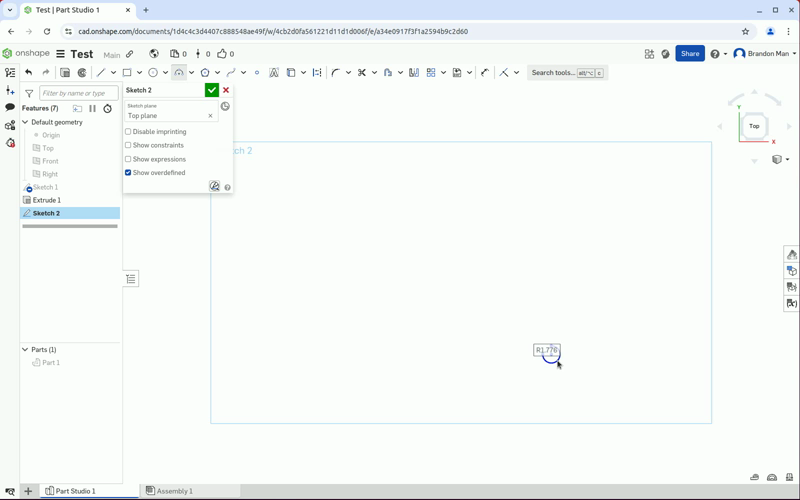
key(l)
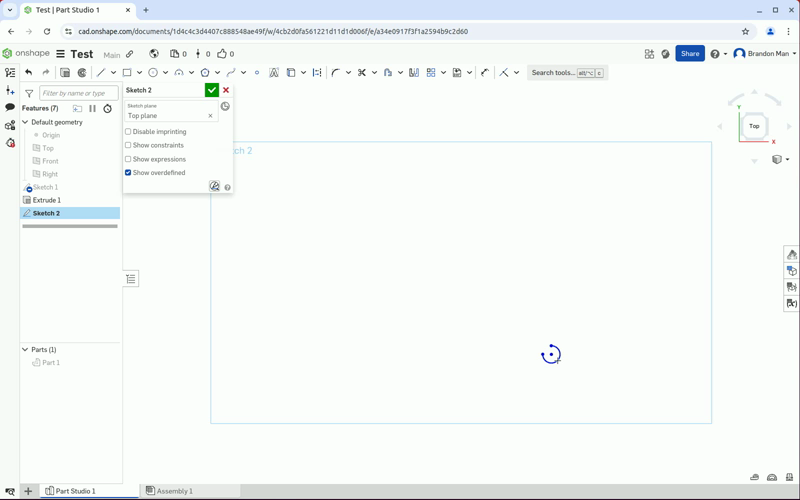
mouse_move(551, 345)
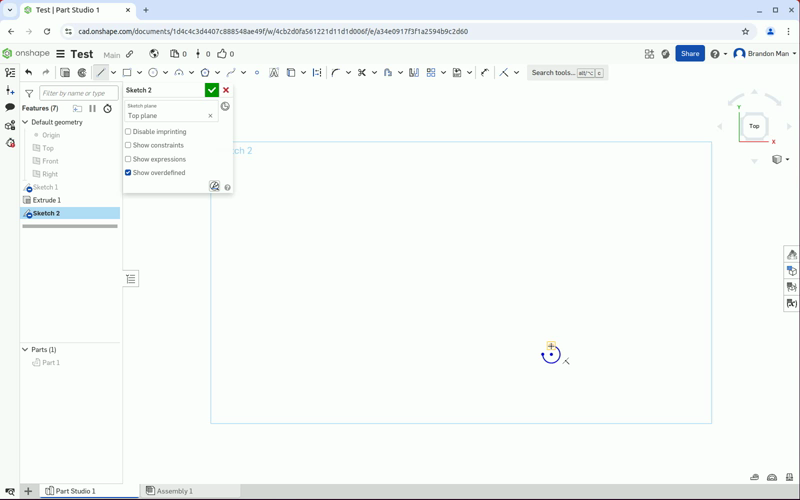
click(551, 345)
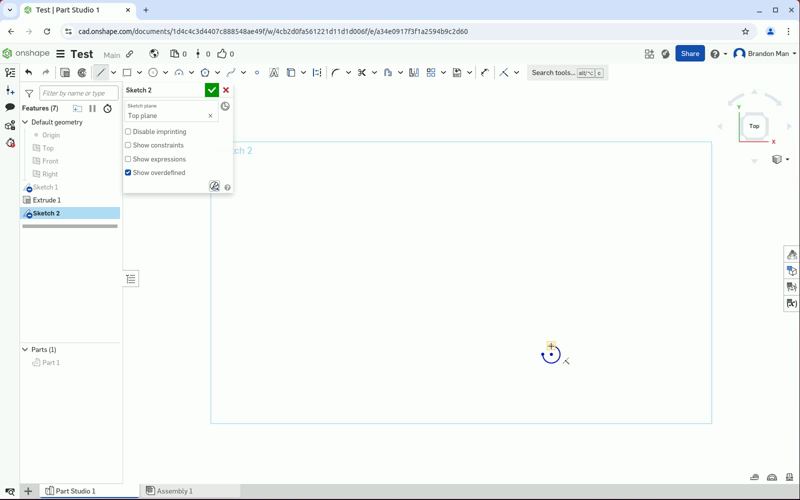
key_down(shift)
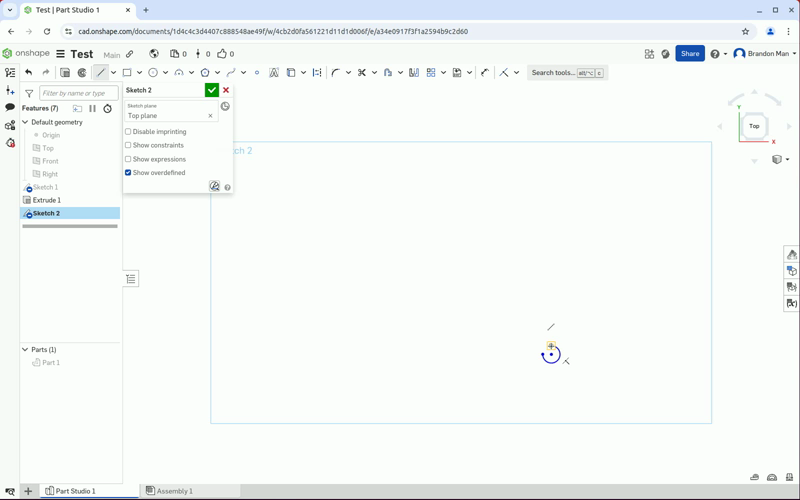
mouse_move(581, 345)
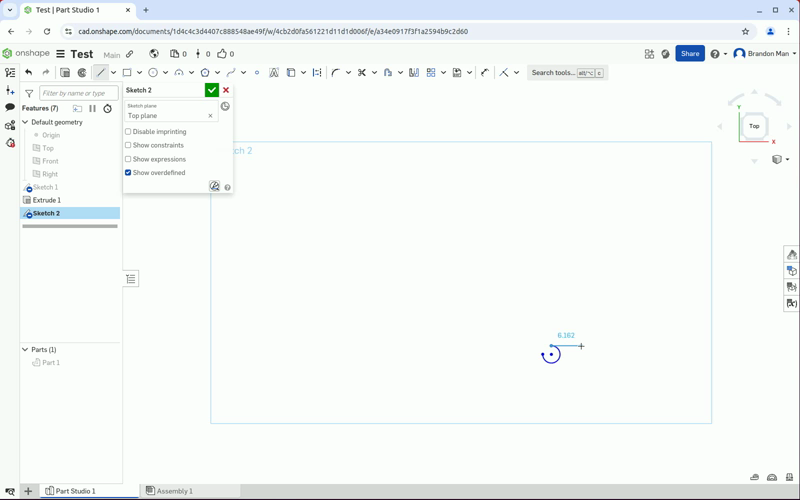
mouse_move(551, 354)
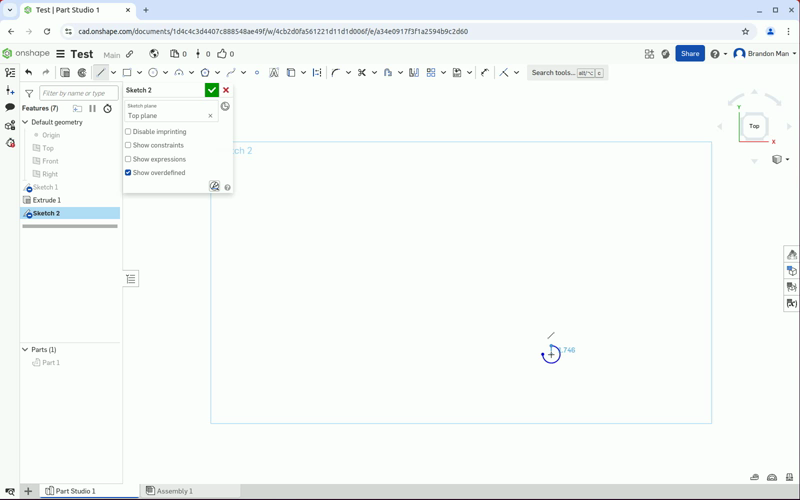
click(551, 354)
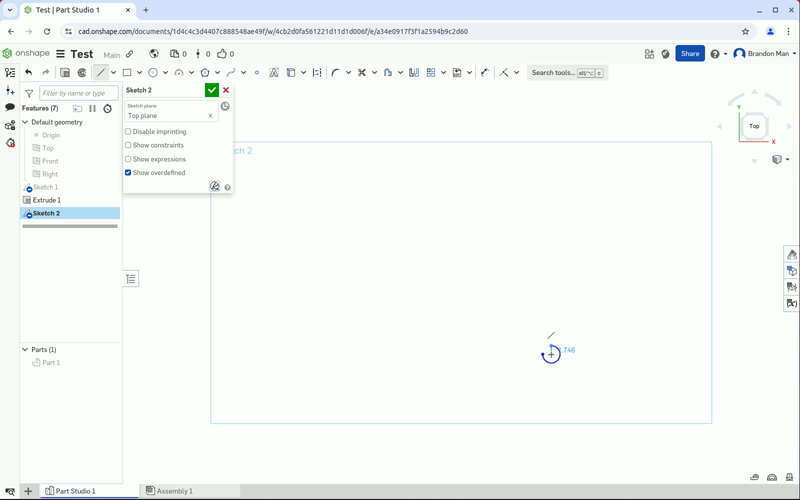
key_up(shift)
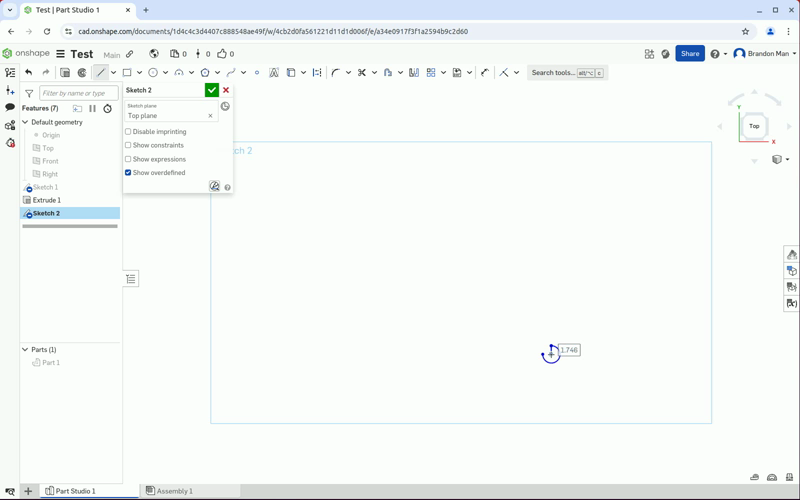
mouse_move(581, 354)
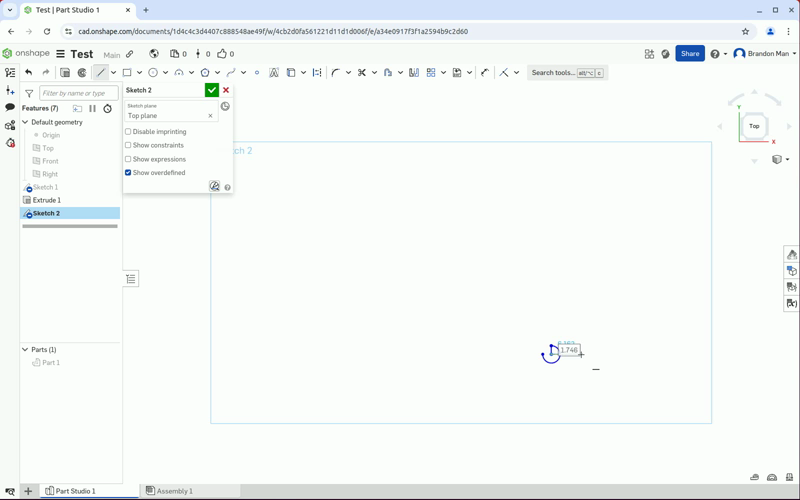
key_down(shift)
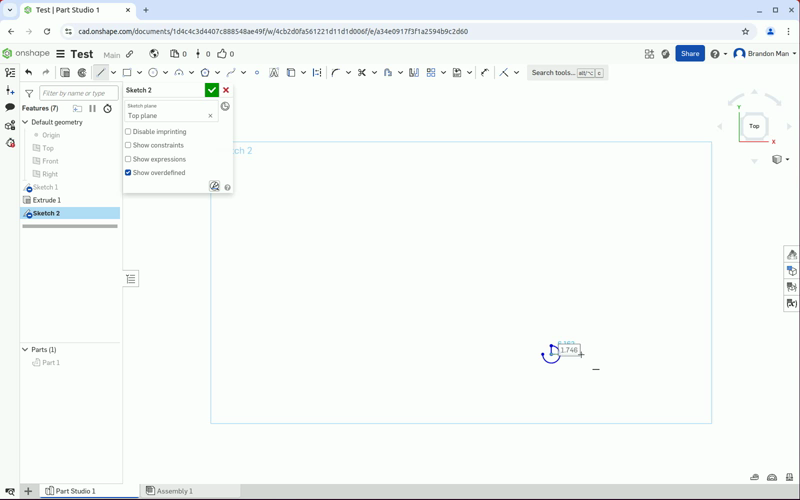
mouse_move(542, 354)
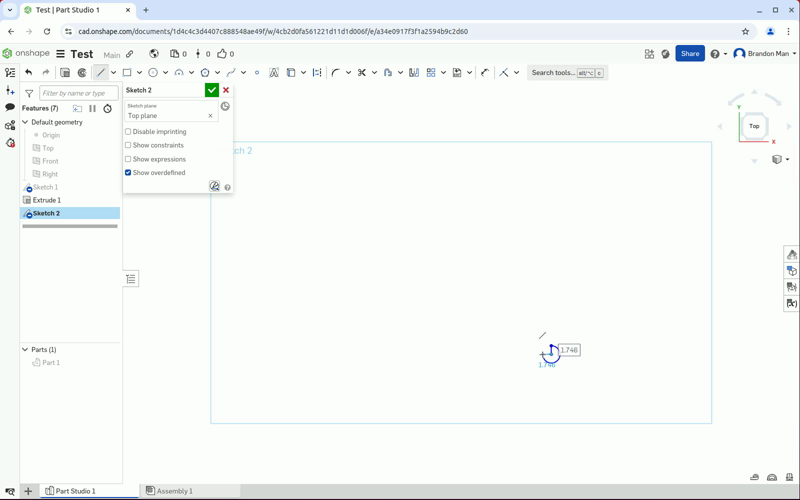
key_up(shift)
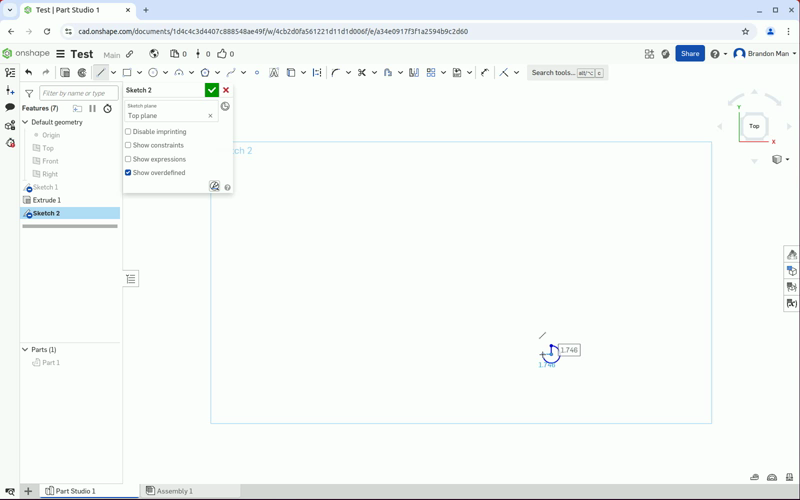
click(542, 354)
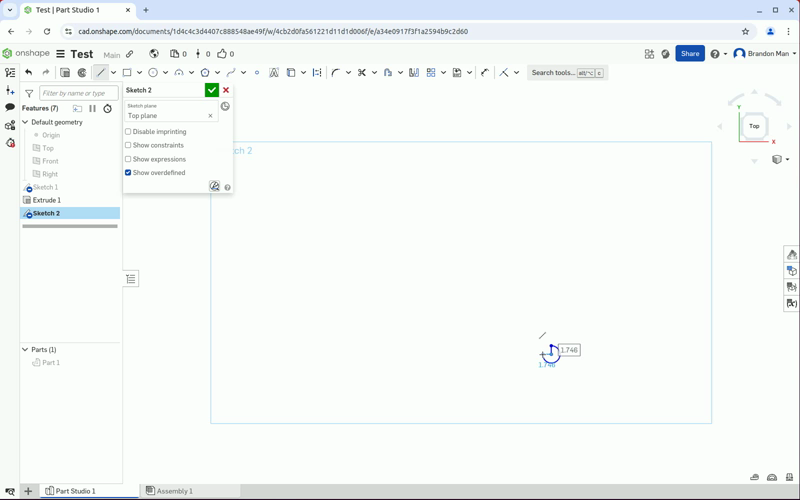
key(esc)
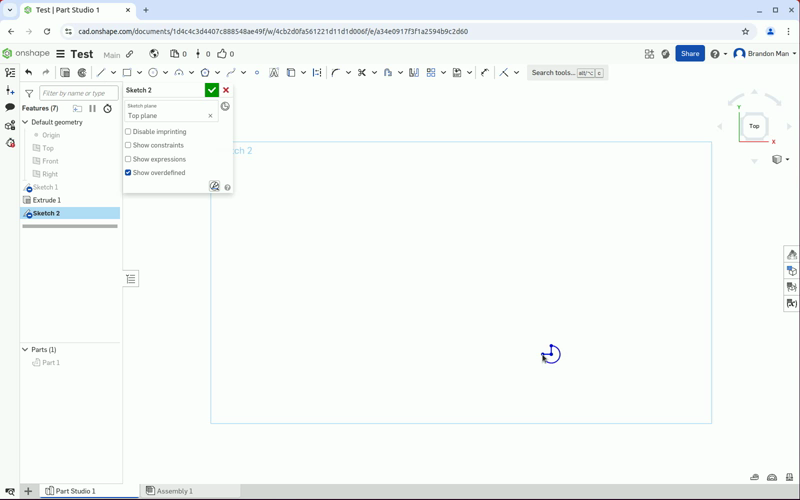
mouse_move(556, 358)
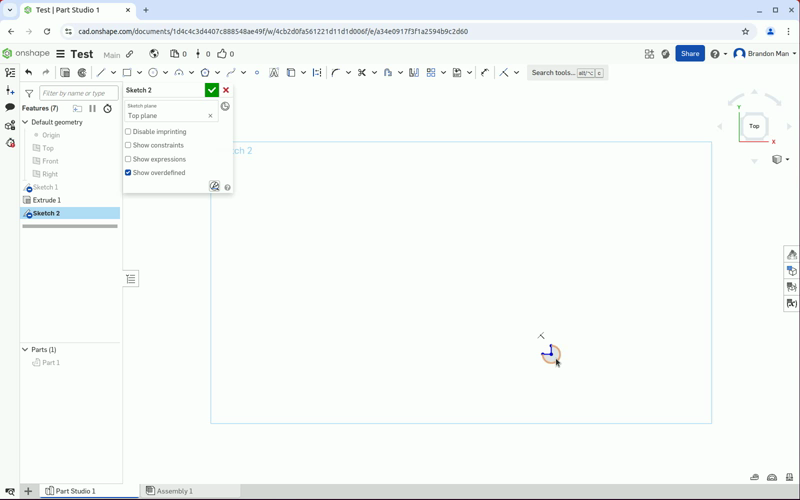
scroll(6)
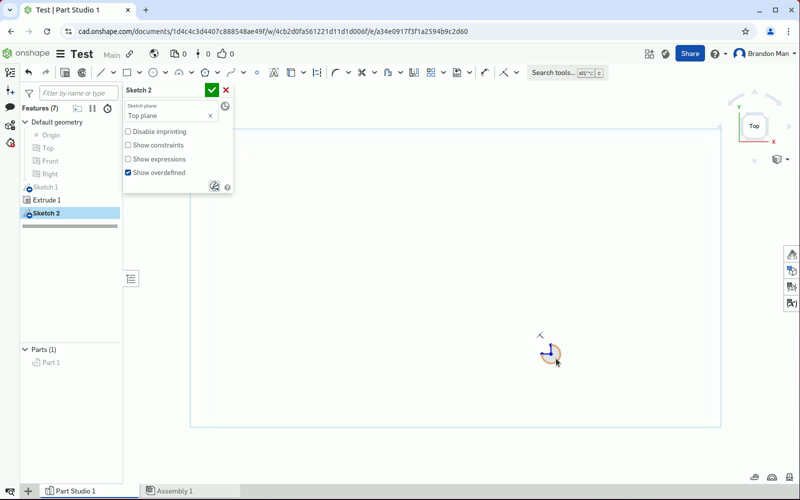
scroll(6)
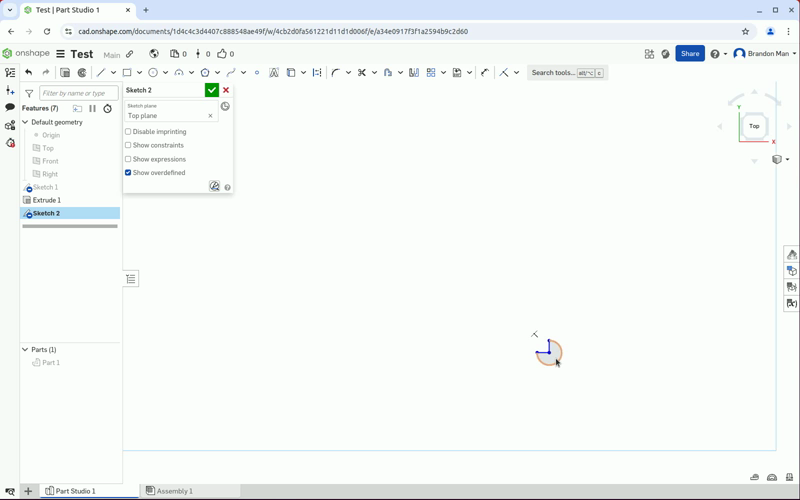
scroll(6)
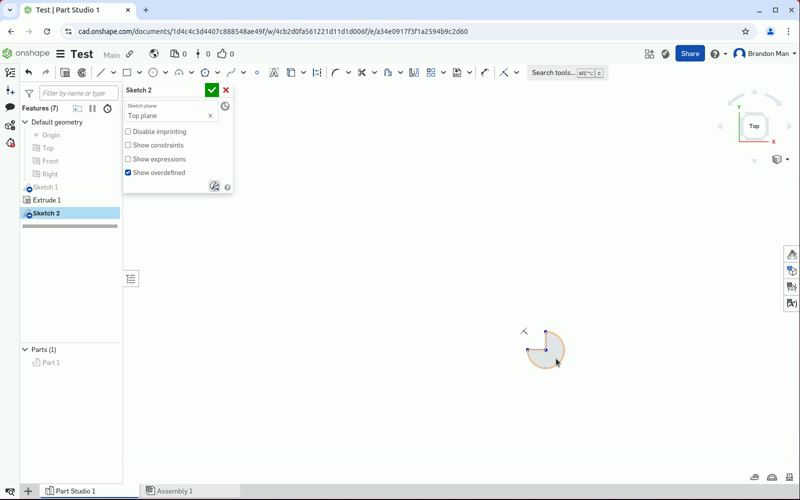
scroll(6)
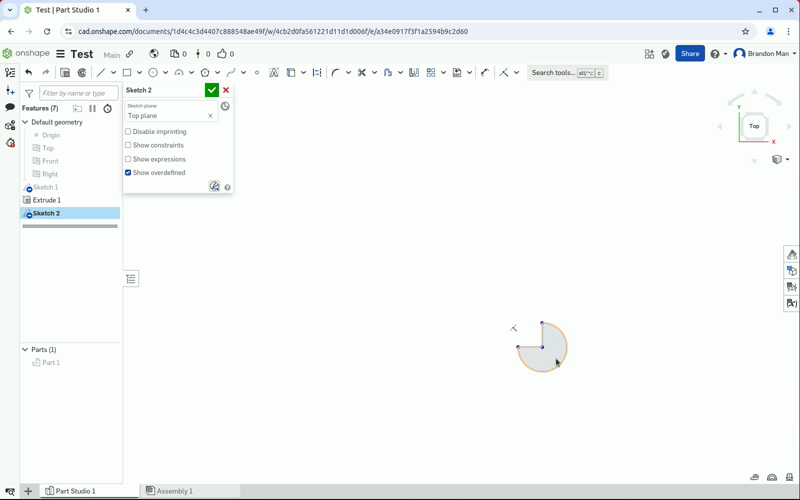
scroll(6)
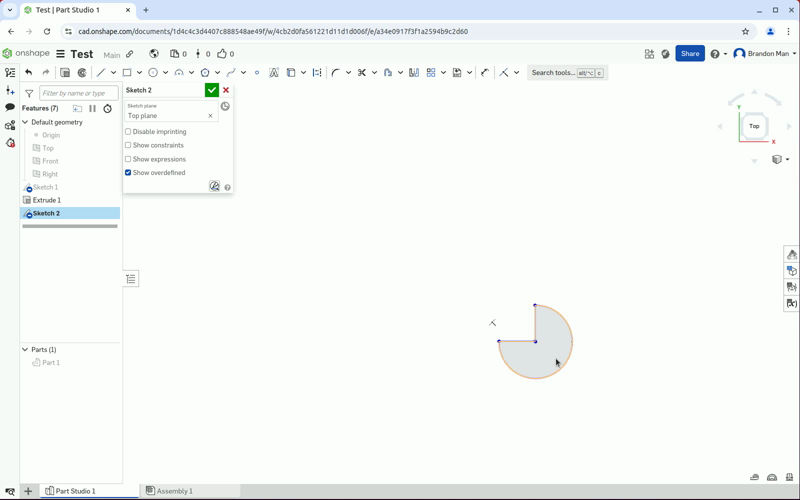
scroll(6)
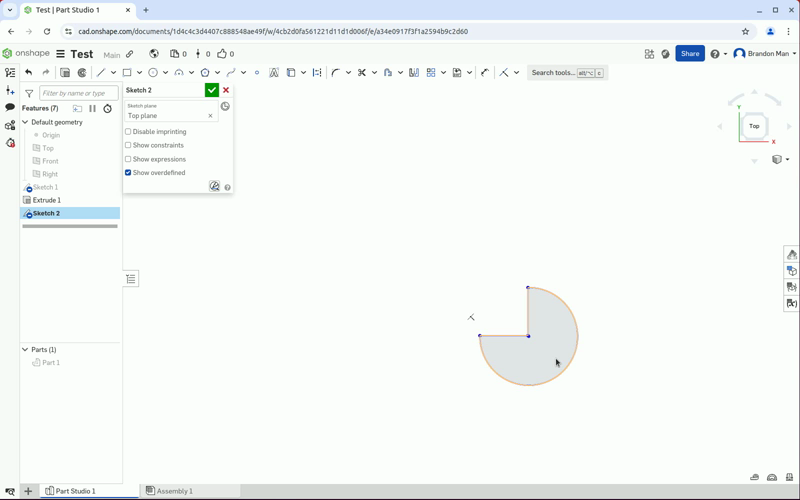
scroll(6)
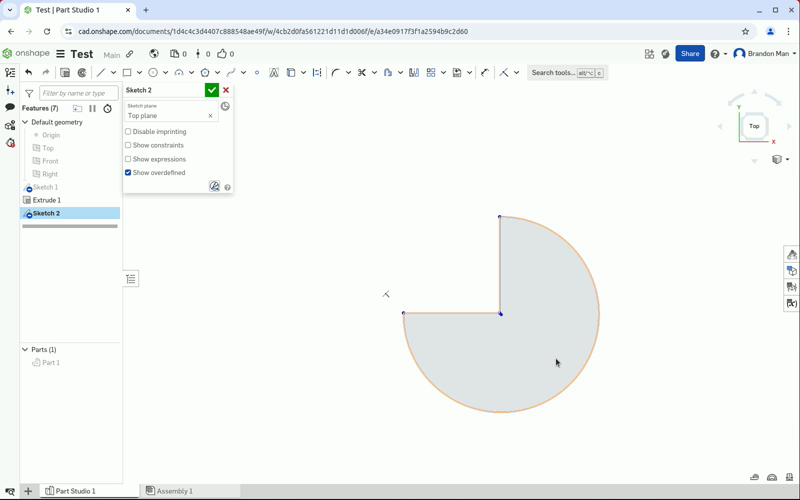
click(556, 358)
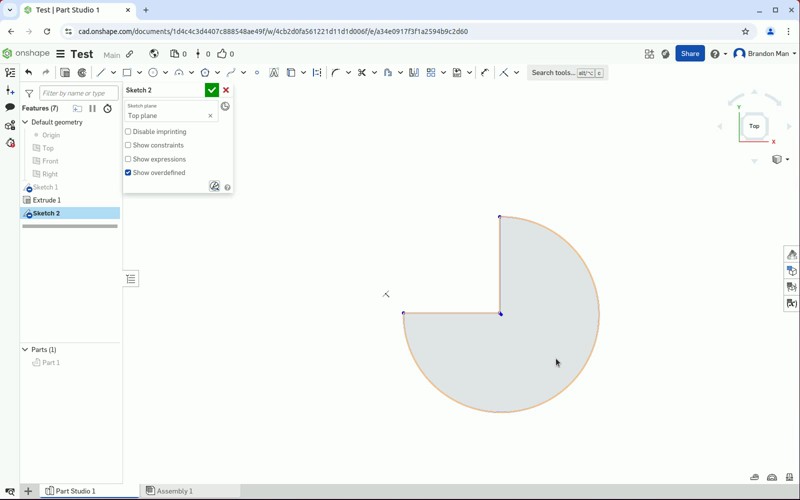
scroll(-6)
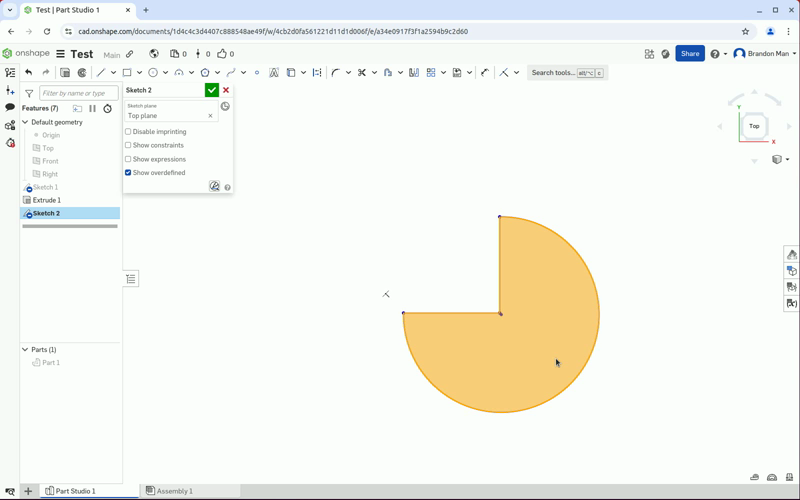
scroll(-6)
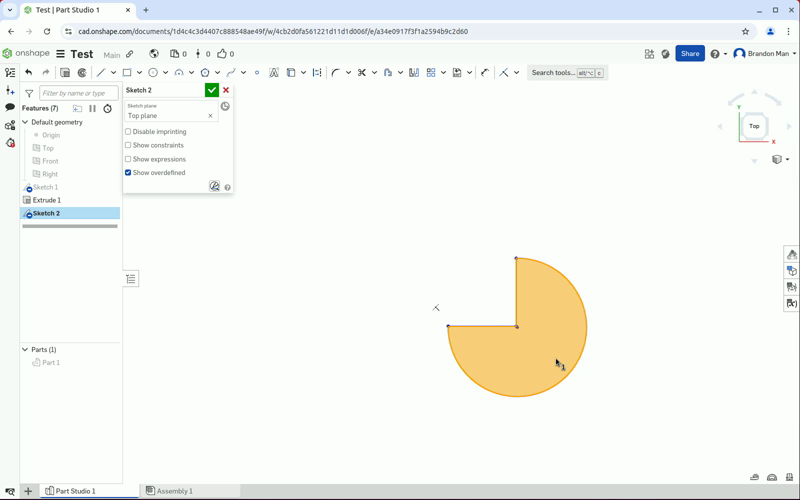
scroll(-6)
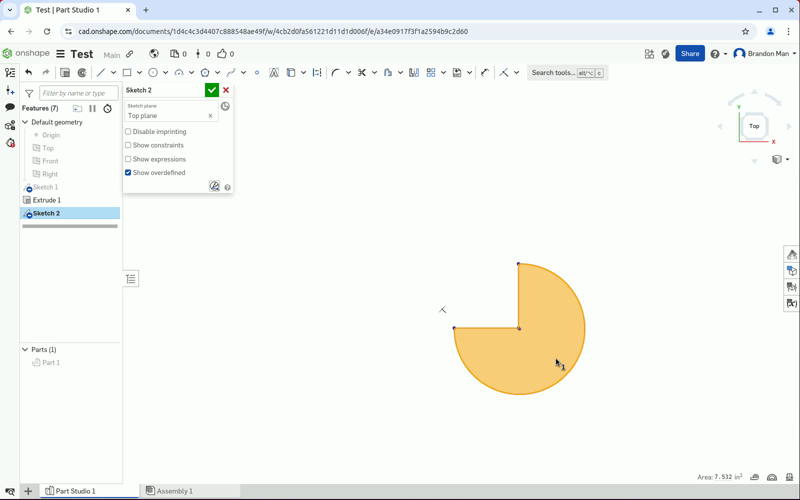
scroll(-6)
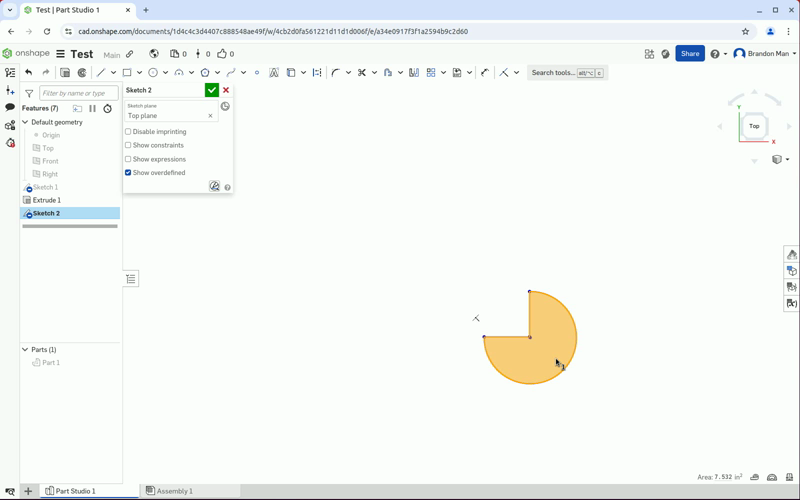
scroll(-6)
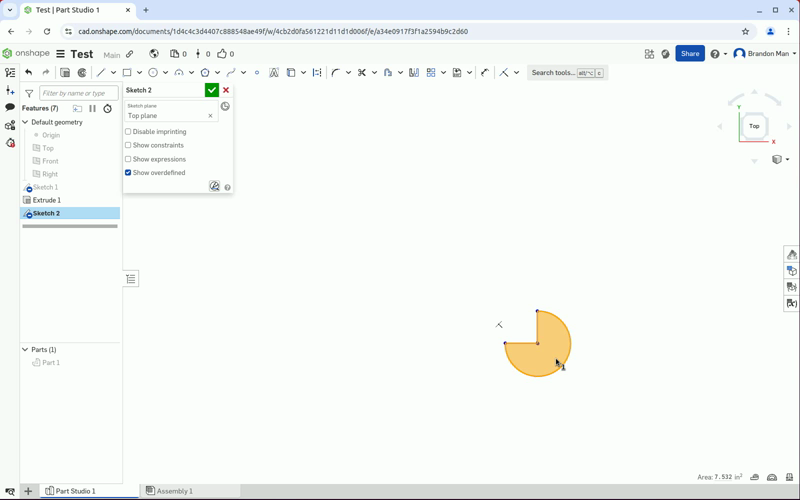
scroll(-6)
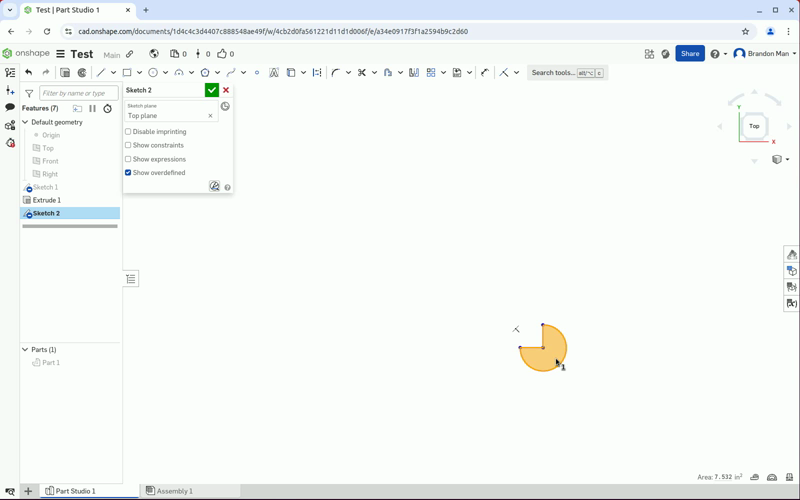
scroll(-6)
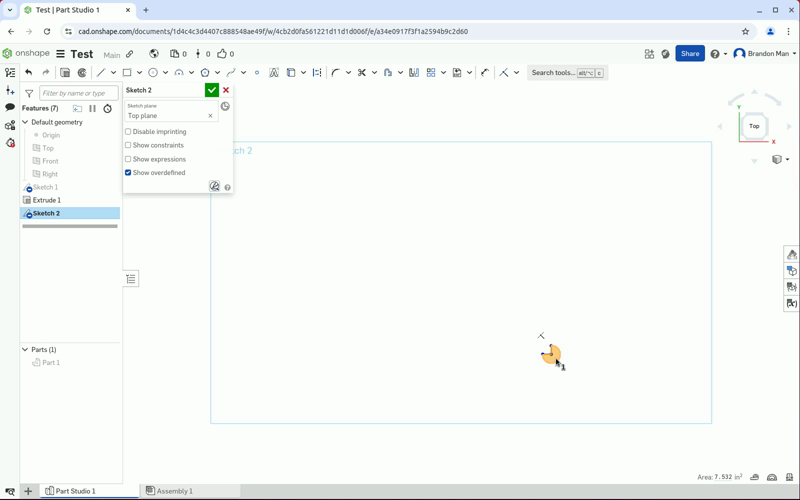
mouse_move(73, 352)
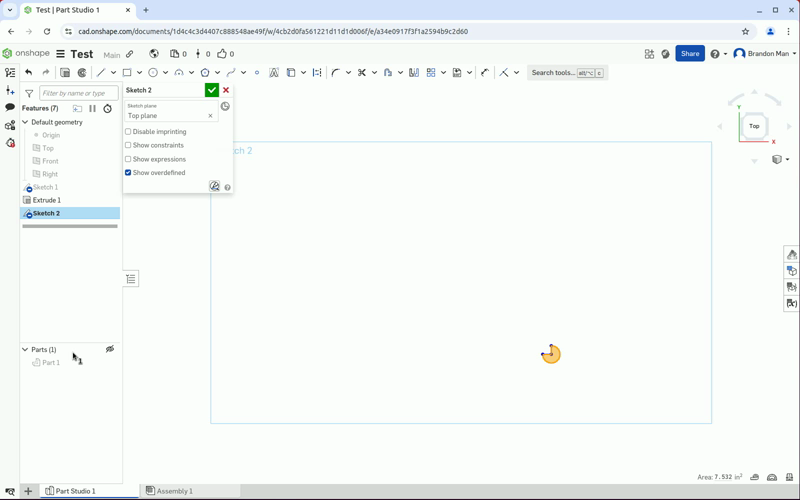
key(shift+y)
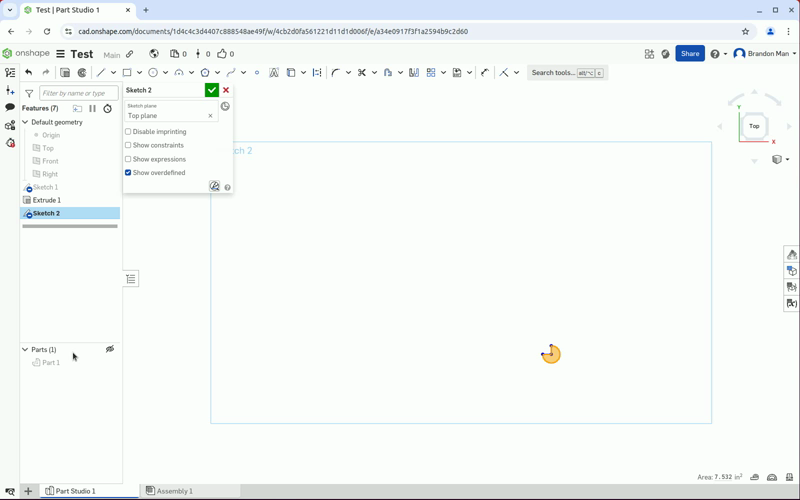
key(shift+e)
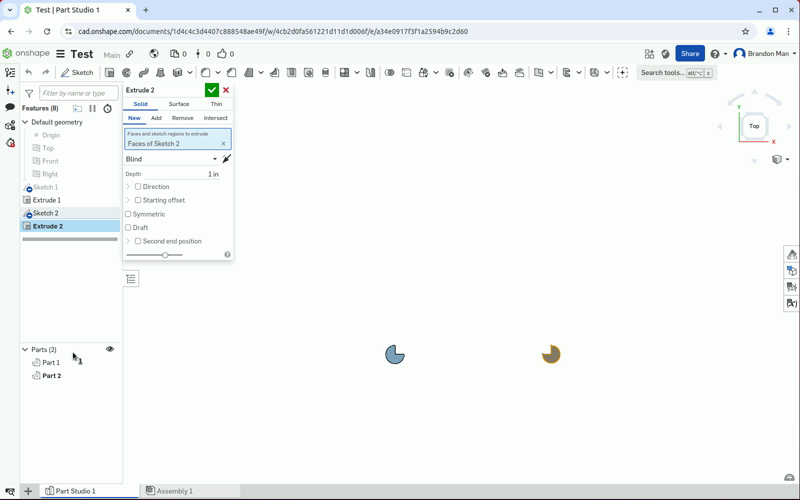
mouse_move(143, 106)
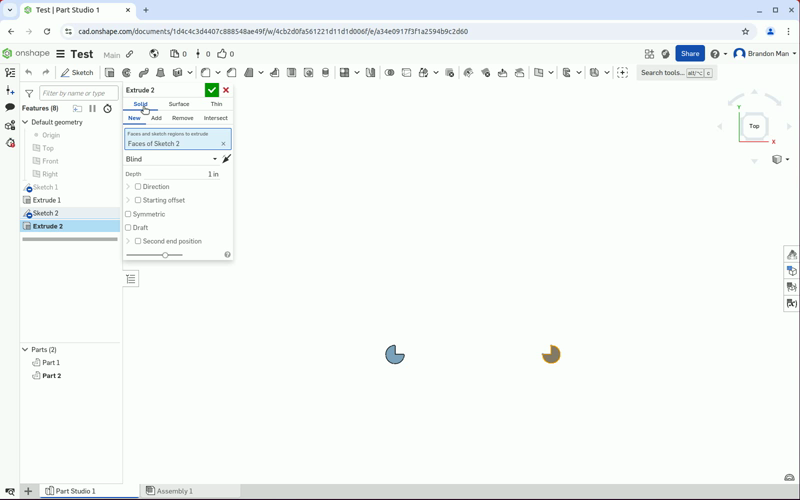
click(143, 106)
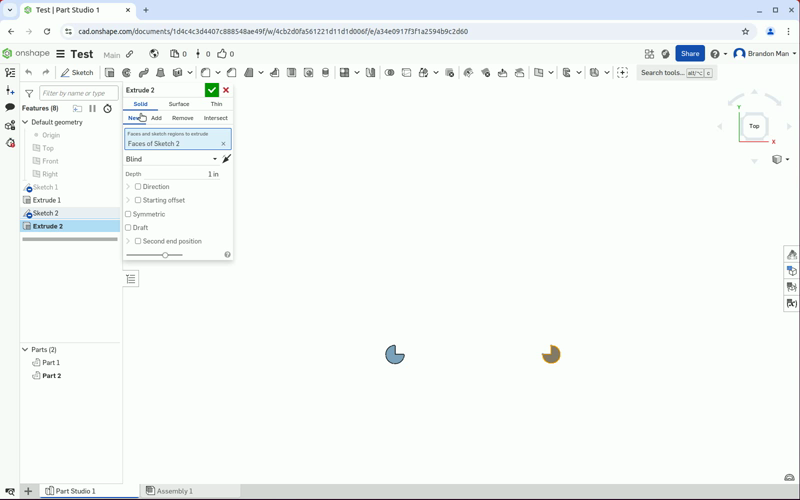
mouse_move(137, 120)
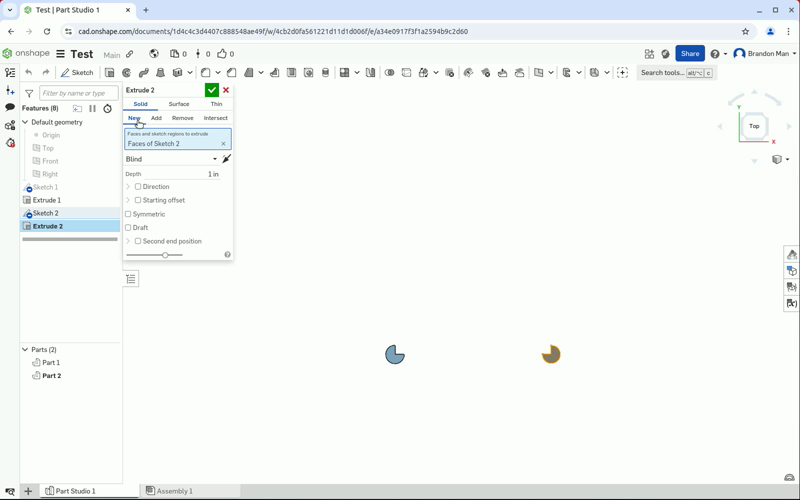
click(137, 120)
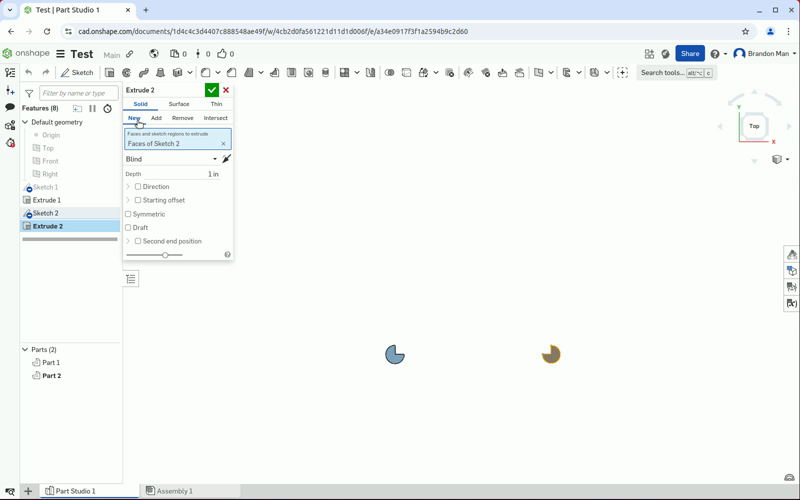
key(tab, 4)
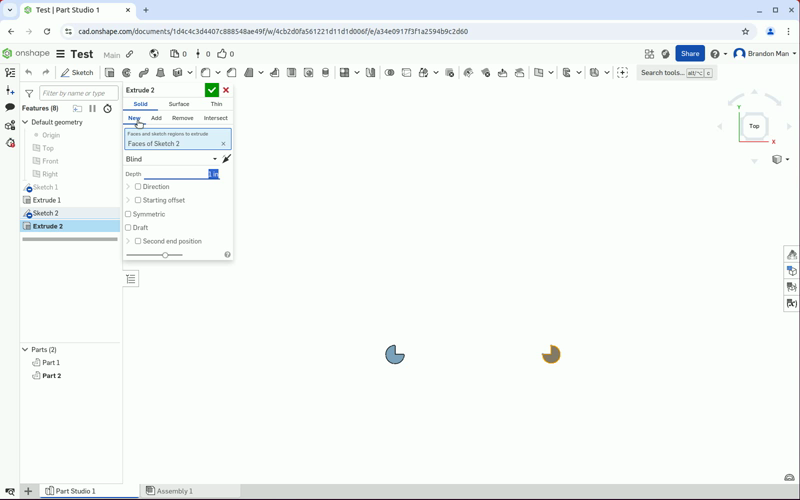
text(-22.386)
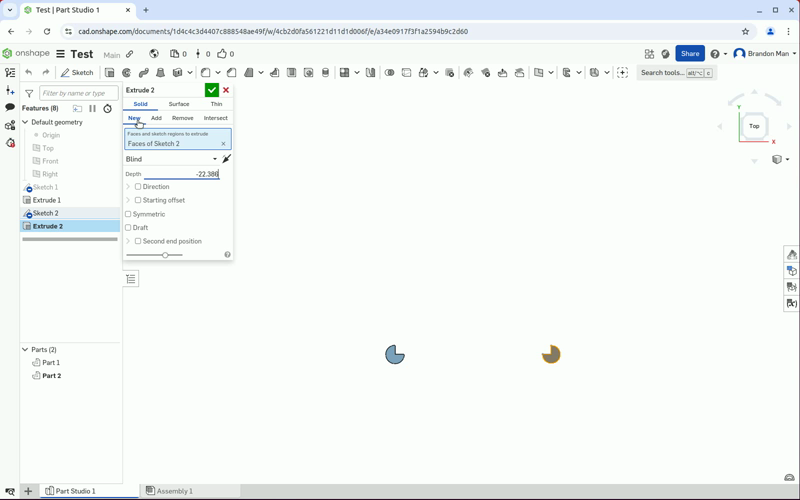
key(enter)
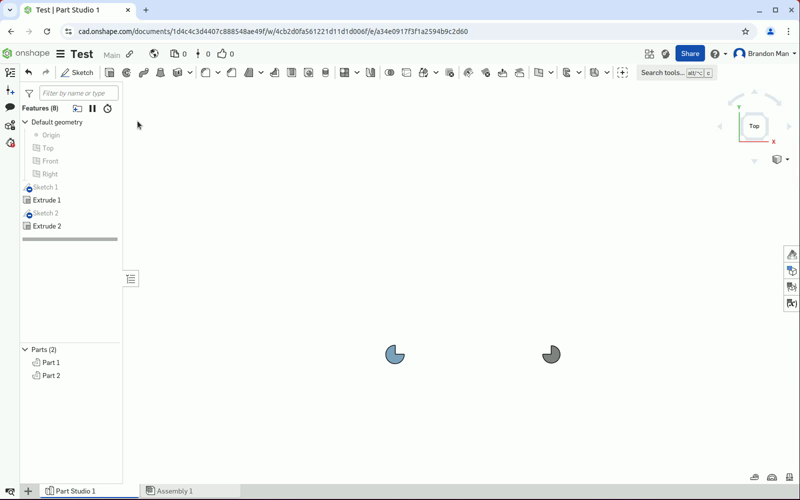
key(shift+h)
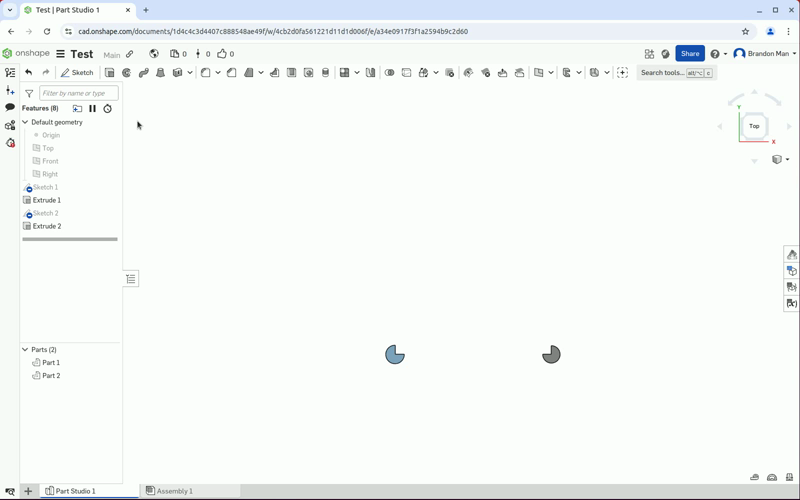
key(shift+h)
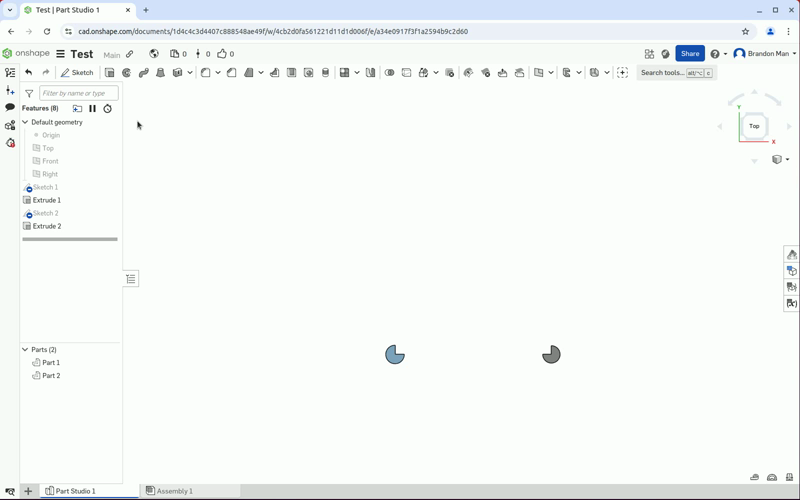
mouse_move(73, 189)
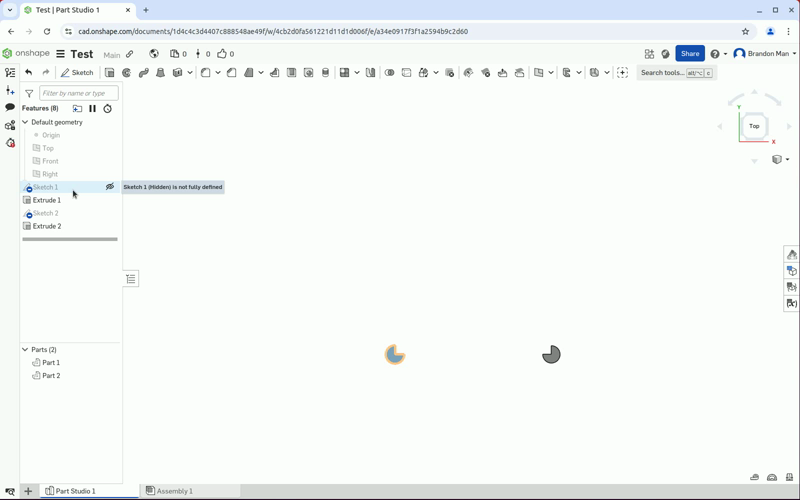
click(73, 189)
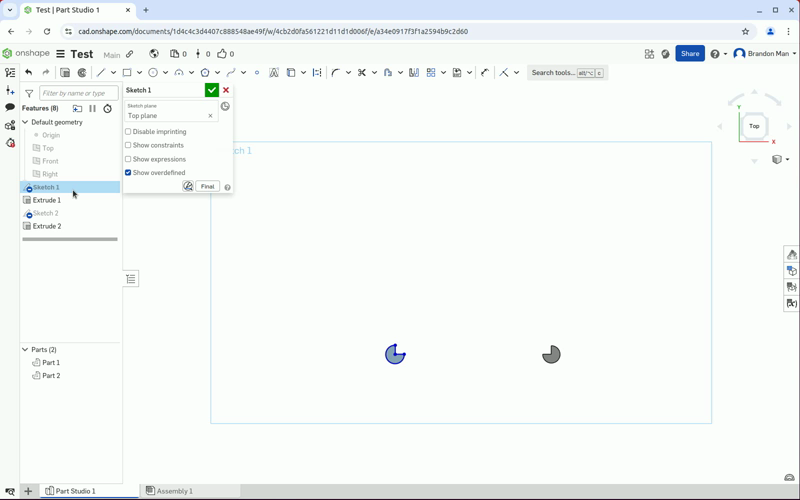
mouse_move(229, 92)
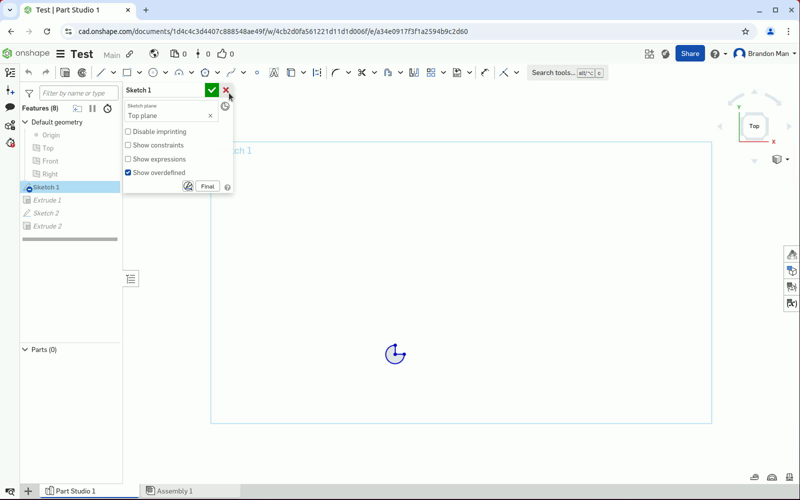
click(229, 92)
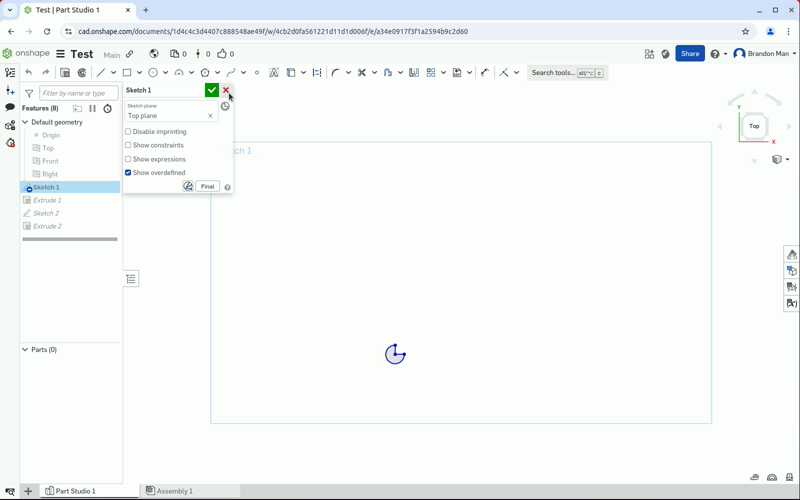
key(shift+s)
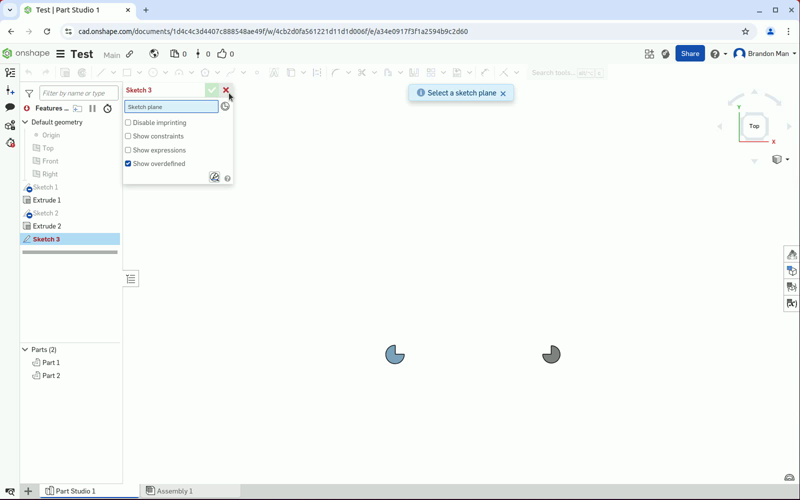
mouse_move(73, 150)
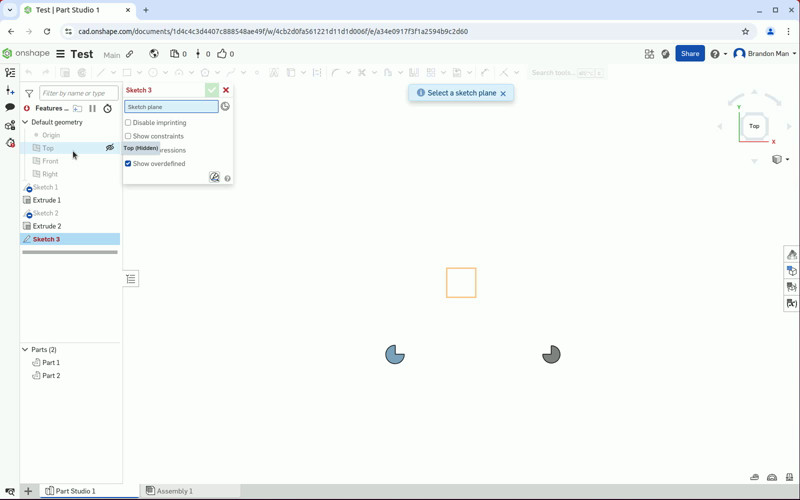
click(73, 150)
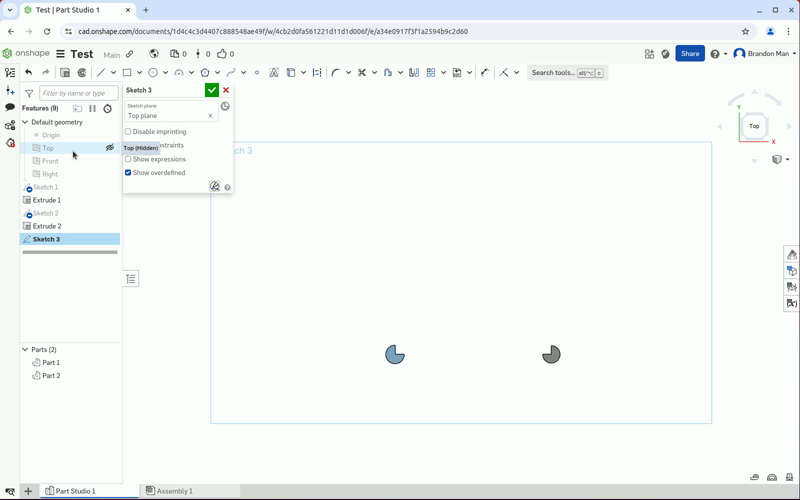
mouse_move(73, 352)
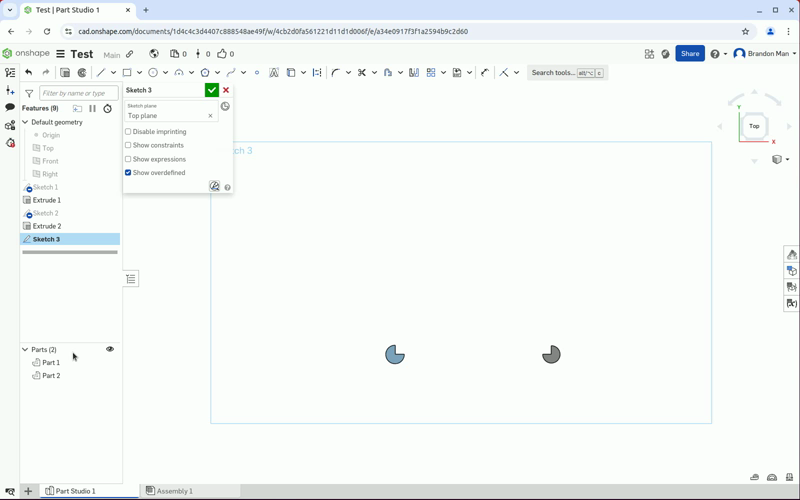
key(y)
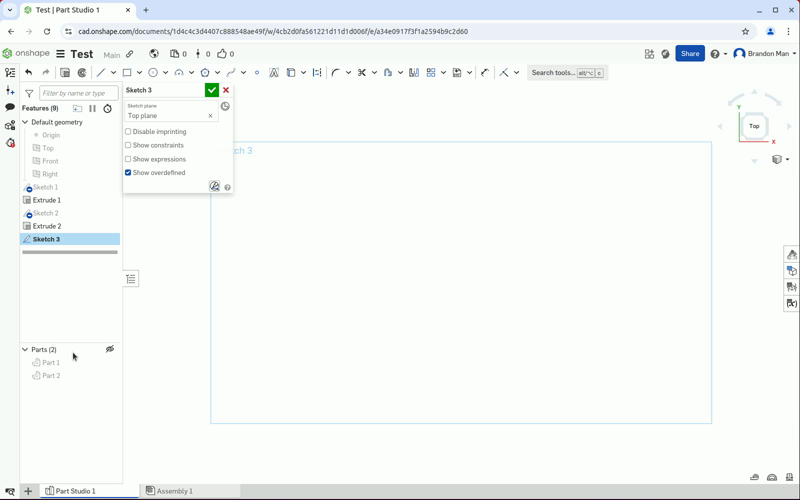
key(l)
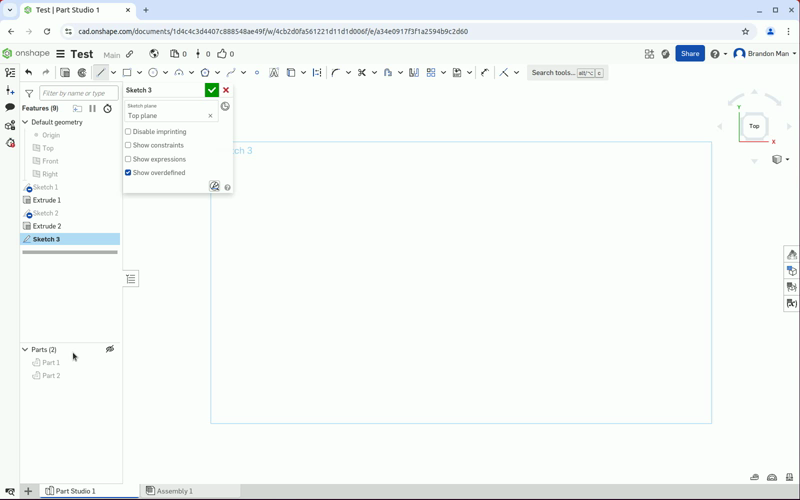
key_down(shift)
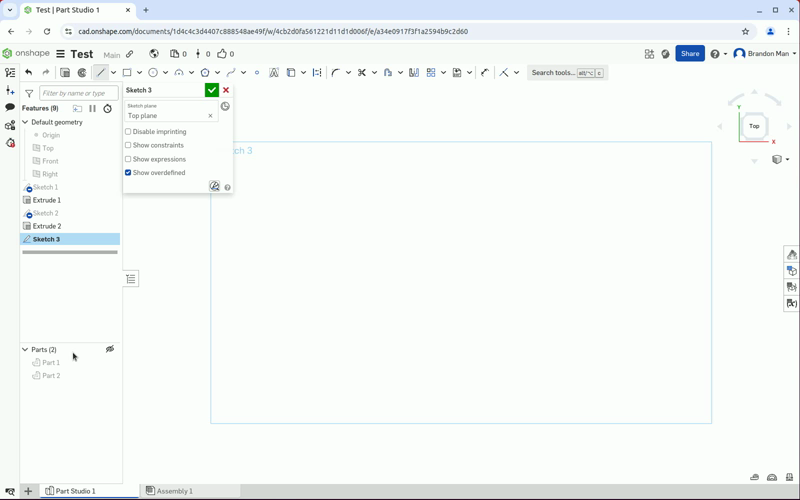
mouse_move(542, 300)
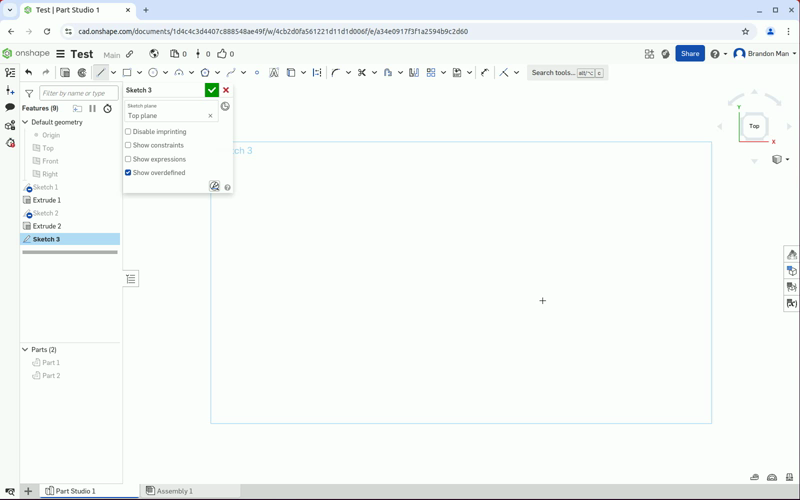
click(542, 300)
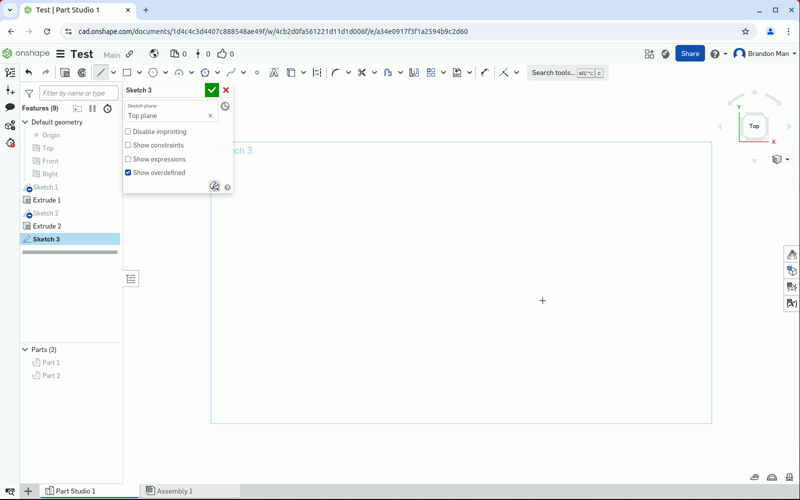
key_up(shift)
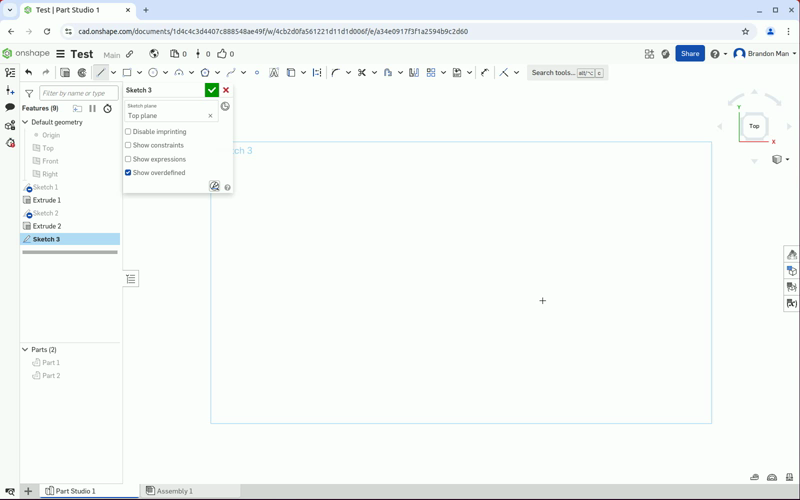
key_down(shift)
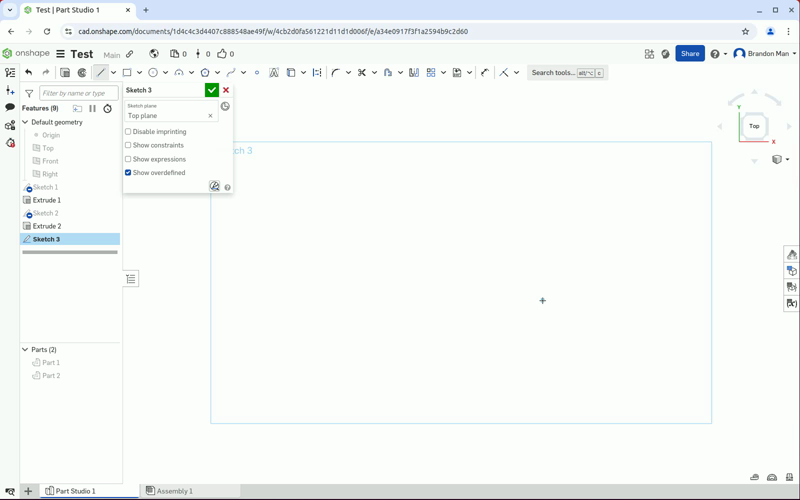
mouse_move(572, 300)
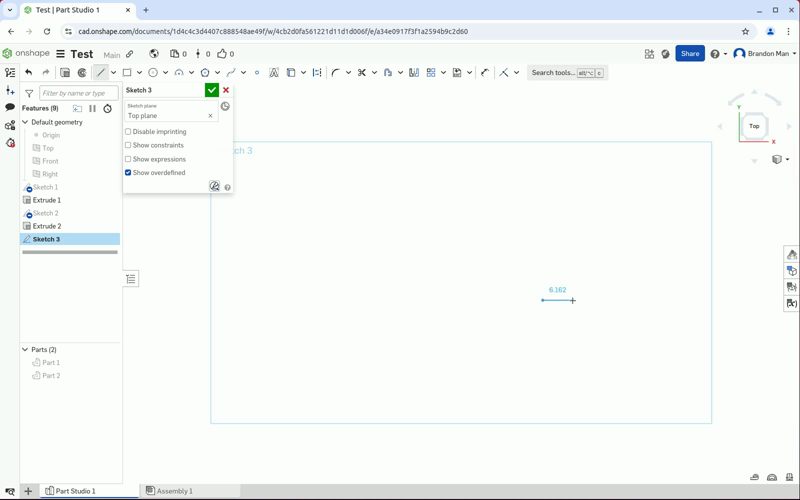
mouse_move(551, 300)
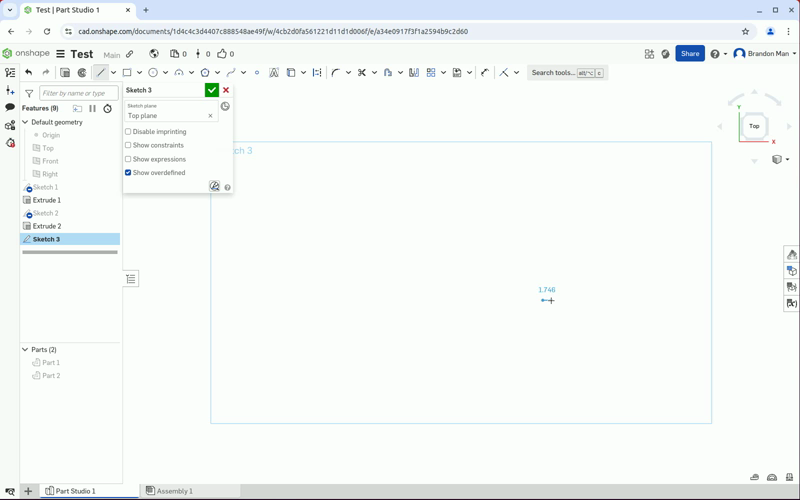
click(551, 300)
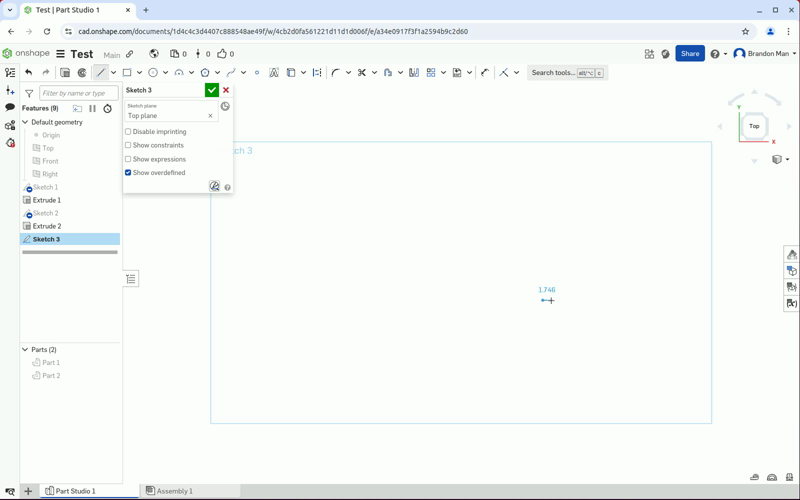
key_up(shift)
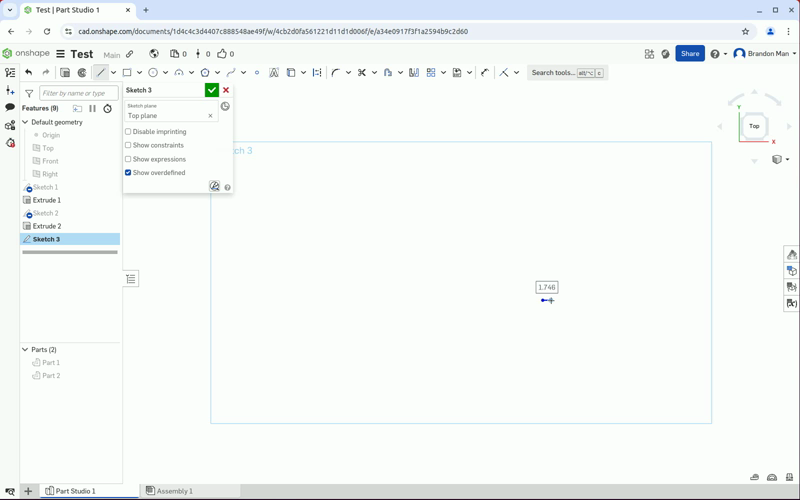
key_down(shift)
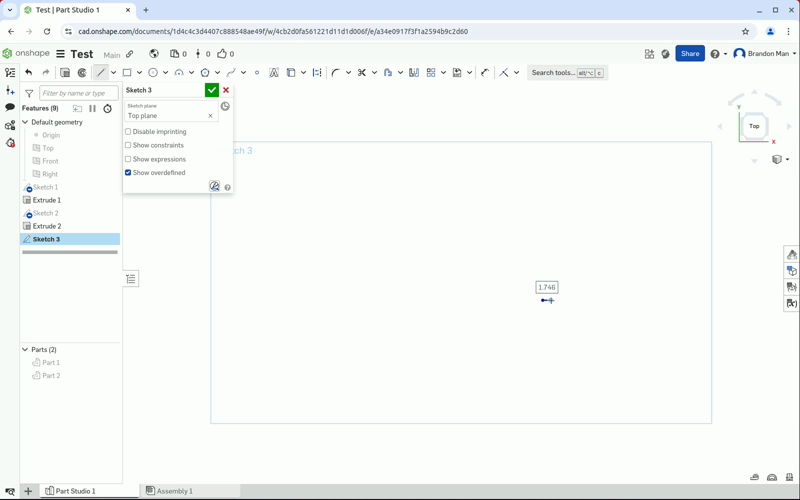
mouse_move(581, 300)
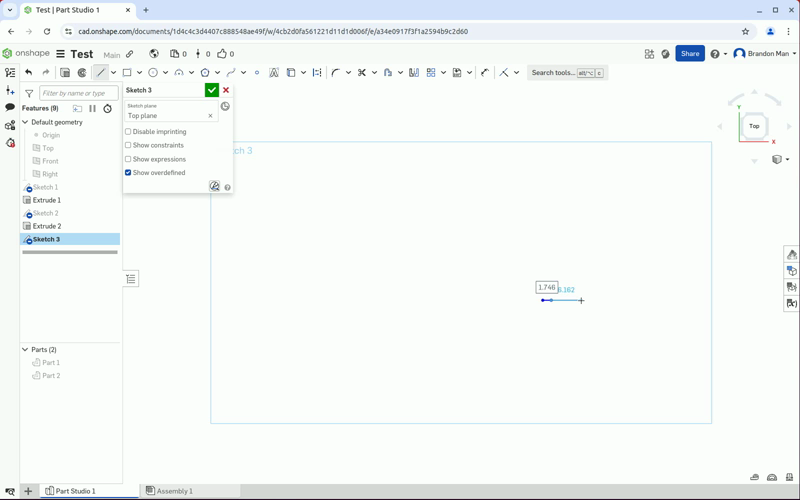
mouse_move(551, 309)
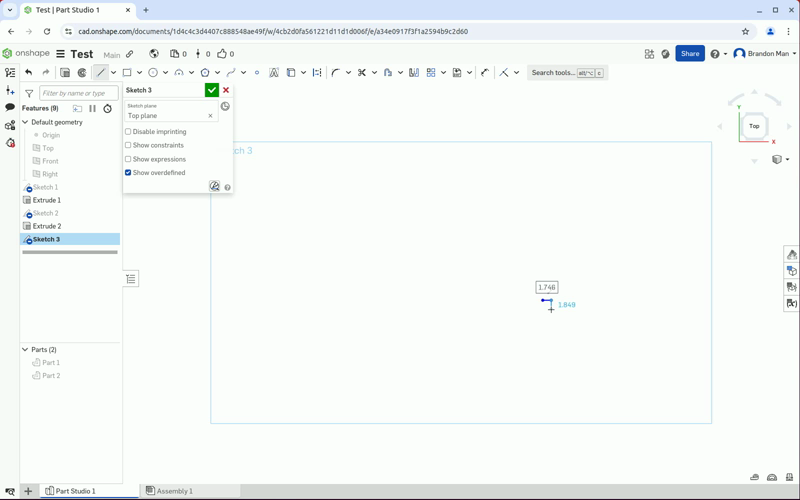
click(551, 309)
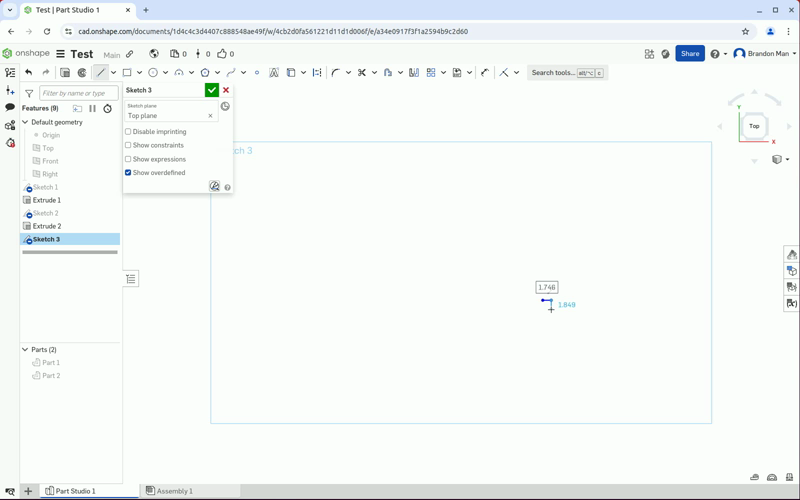
key_up(shift)
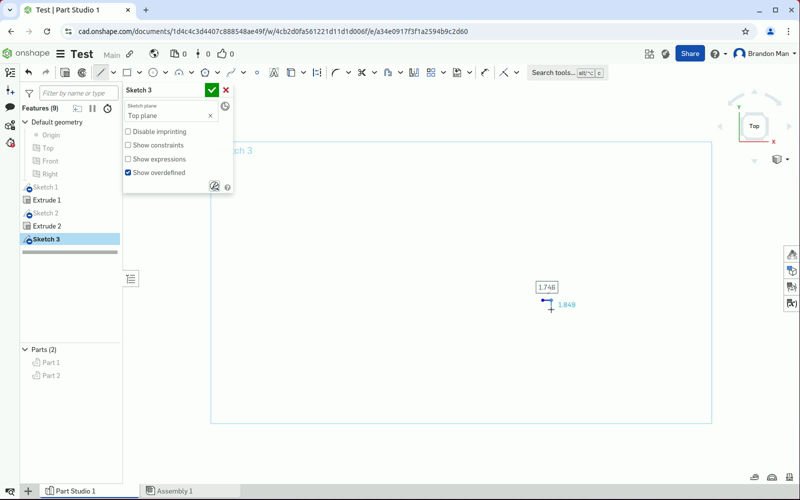
key(esc)
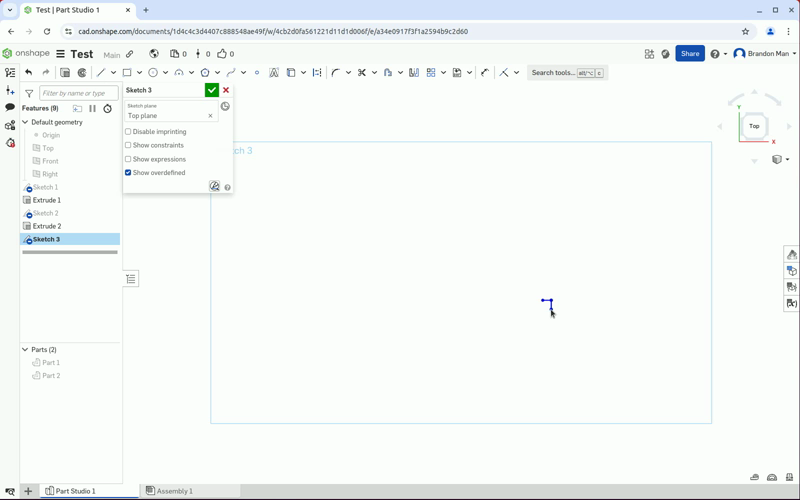
key(a)
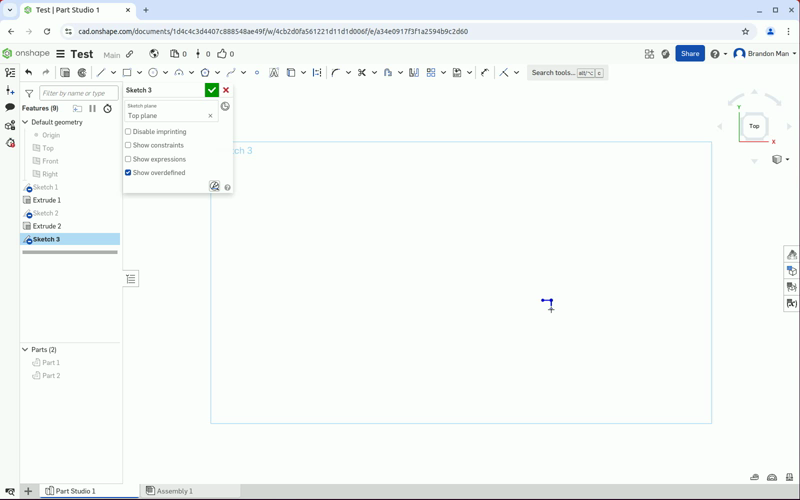
mouse_move(551, 309)
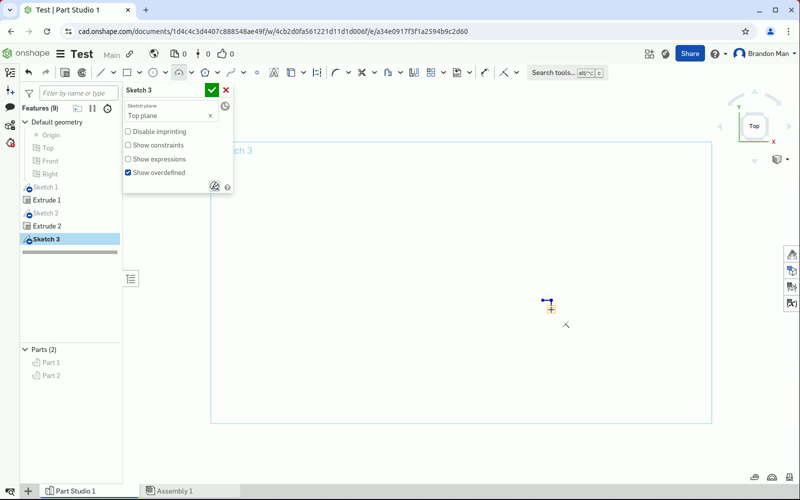
click(551, 309)
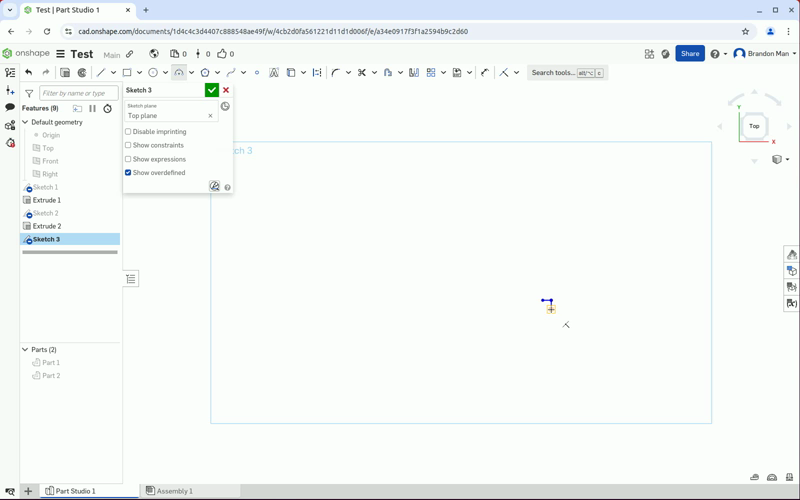
mouse_move(542, 300)
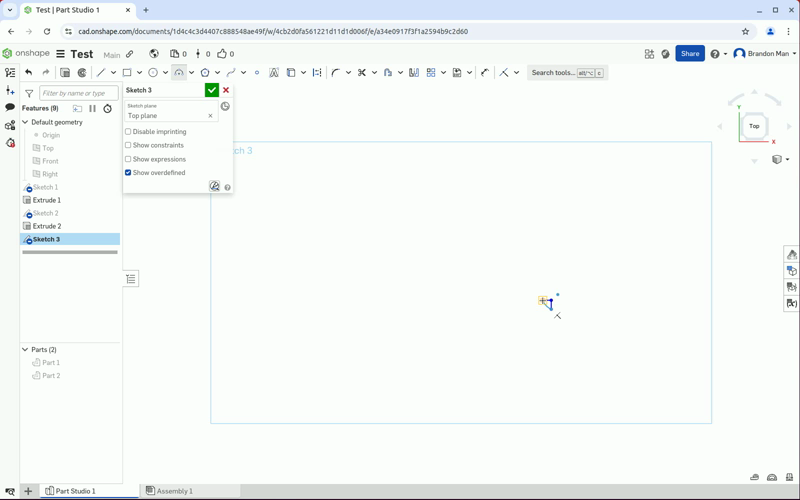
click(542, 300)
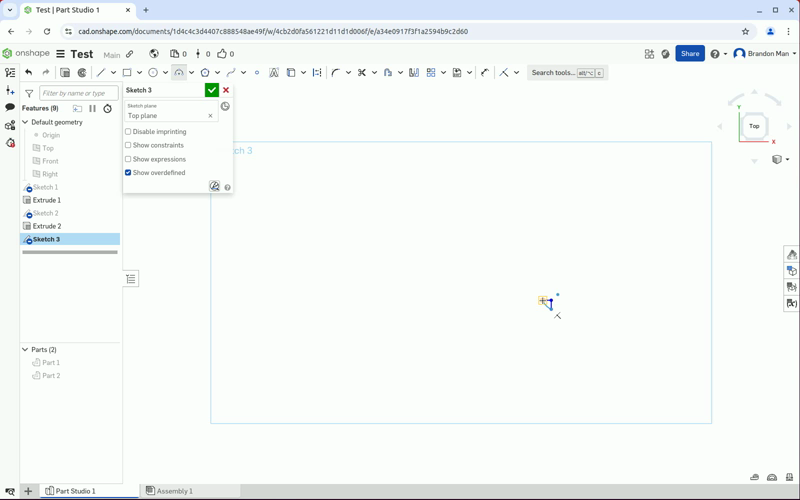
key_down(shift)
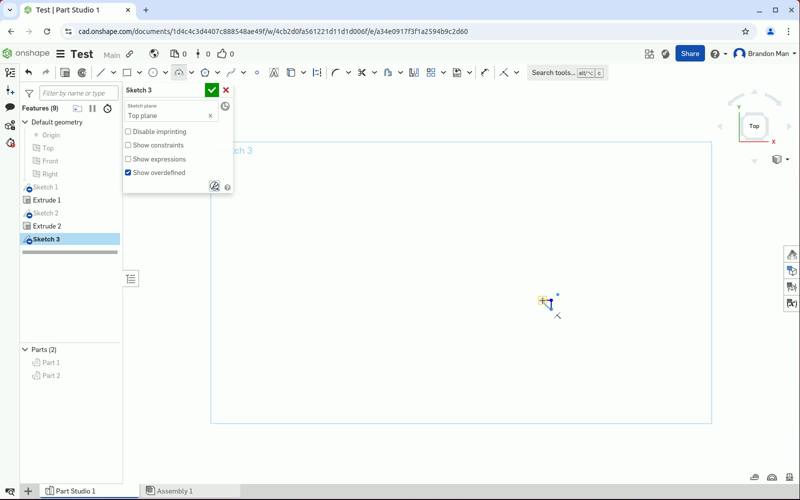
mouse_move(557, 294)
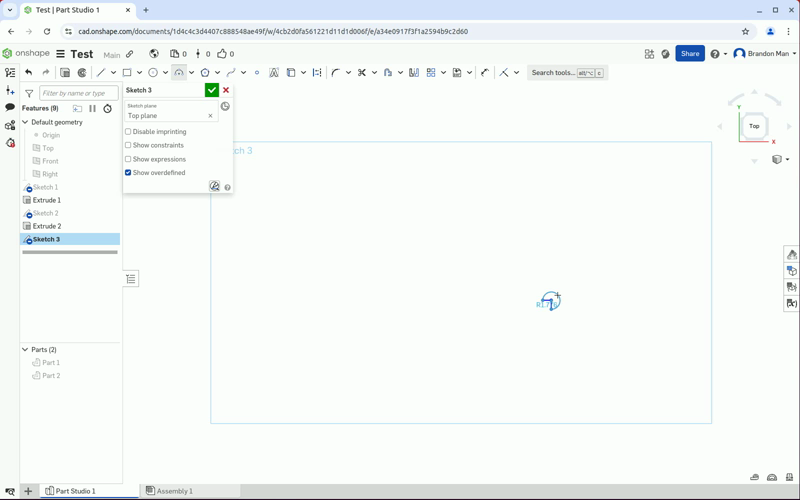
click(557, 294)
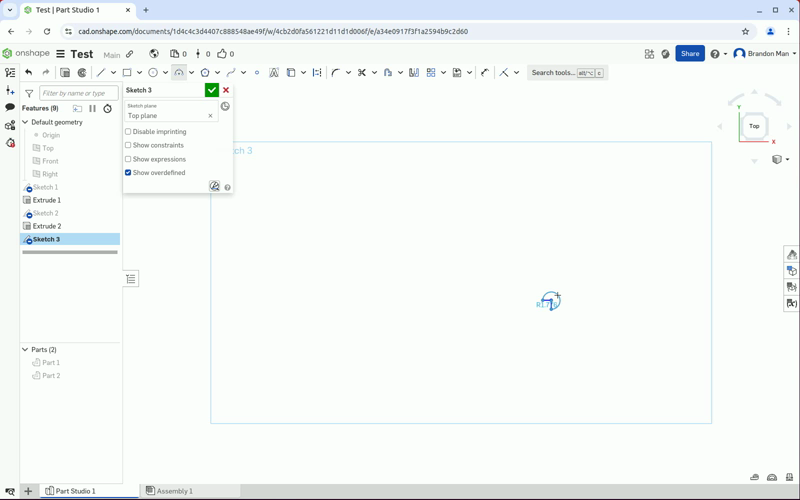
key_up(shift)
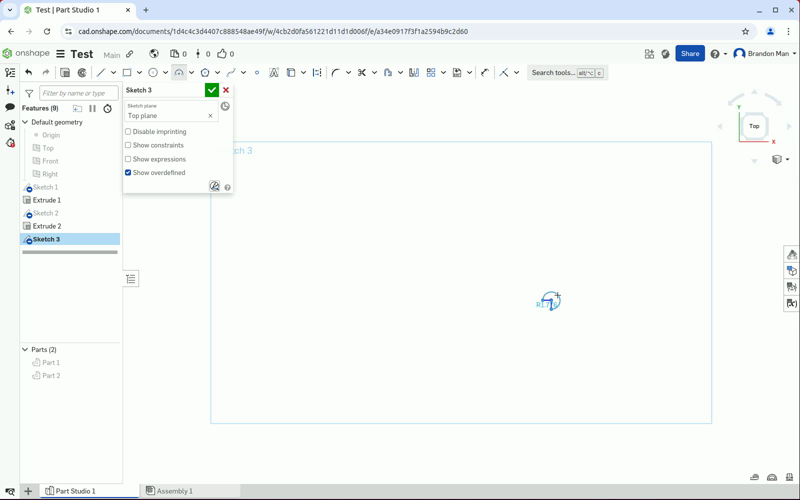
key(esc)
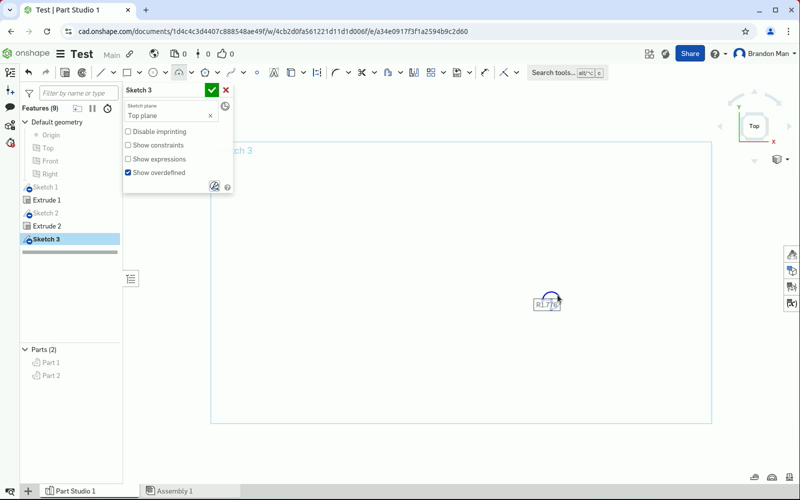
mouse_move(548, 293)
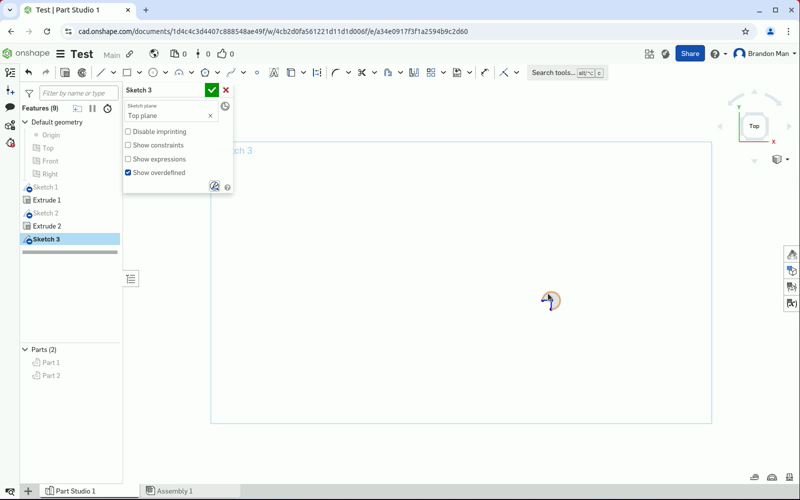
scroll(6)
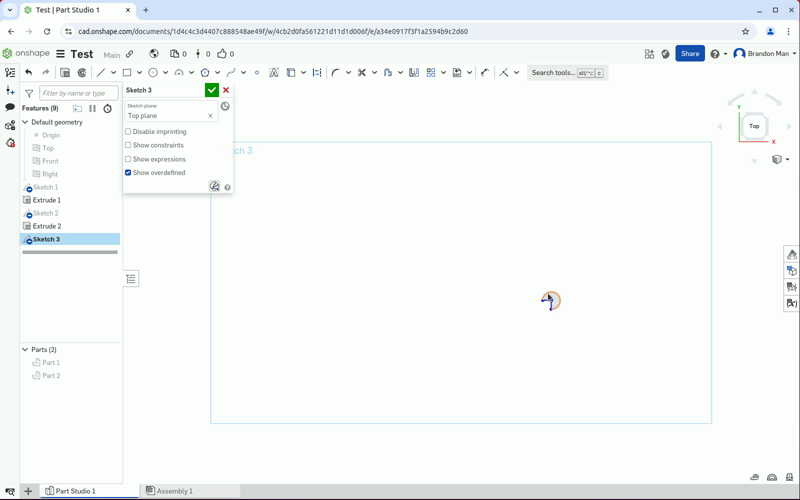
scroll(6)
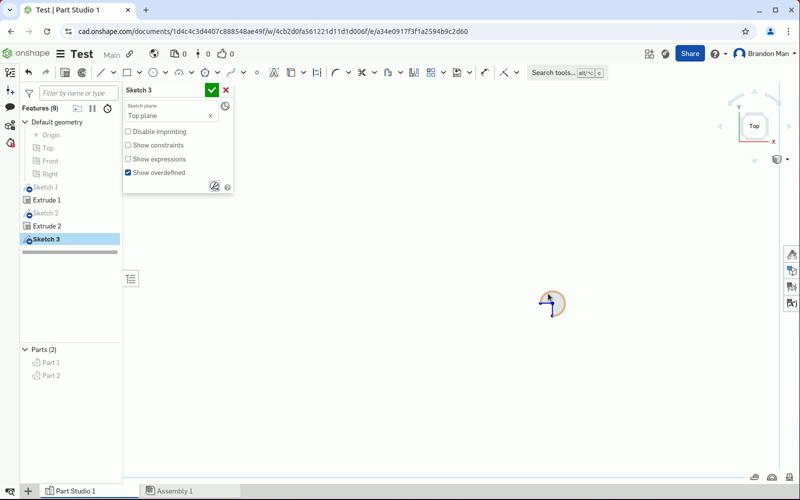
scroll(6)
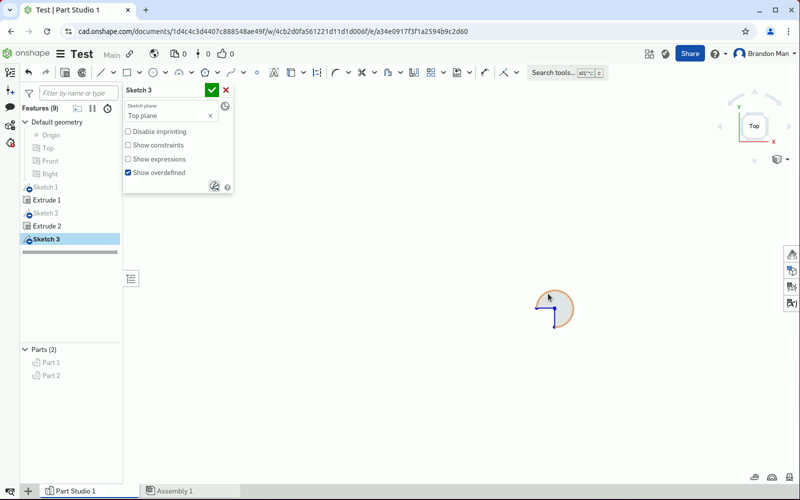
scroll(6)
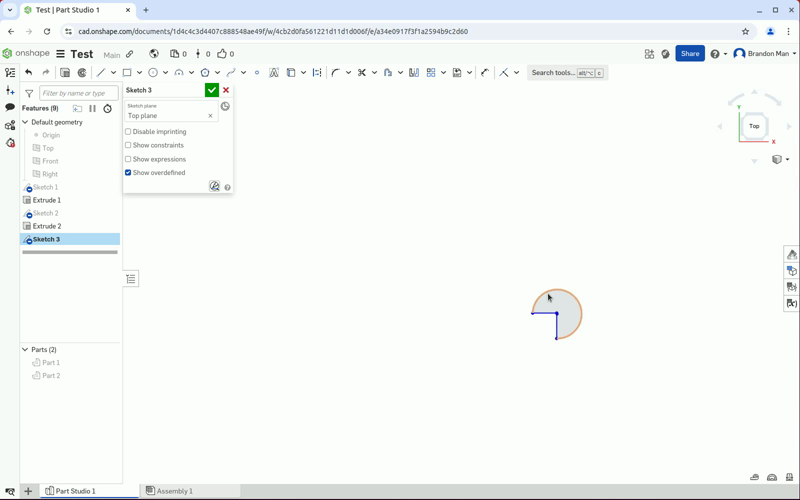
scroll(6)
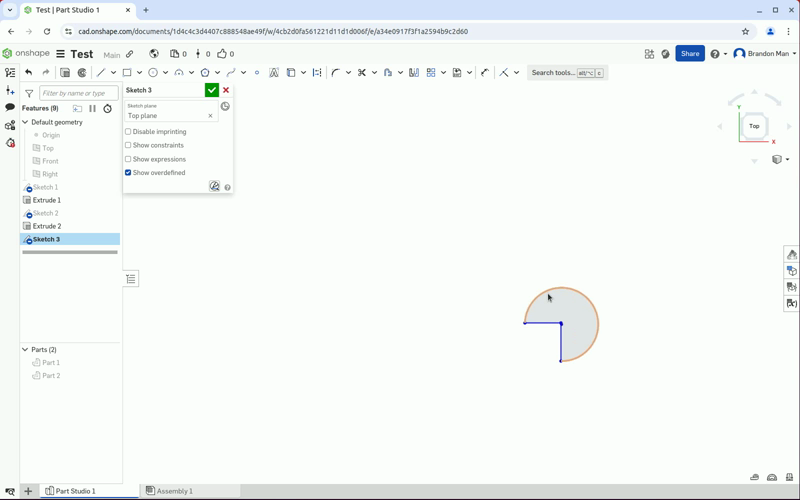
scroll(6)
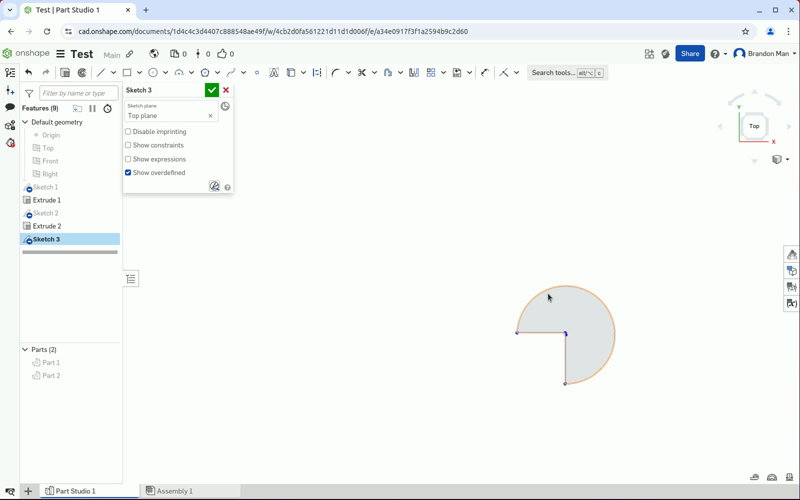
scroll(6)
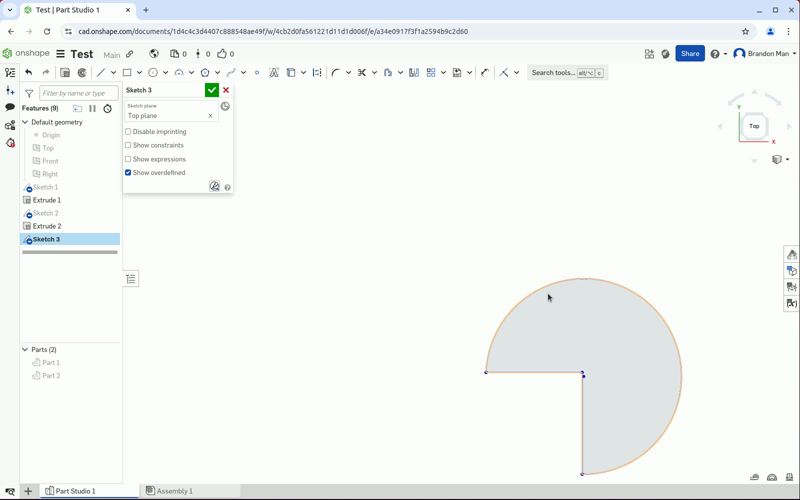
click(548, 293)
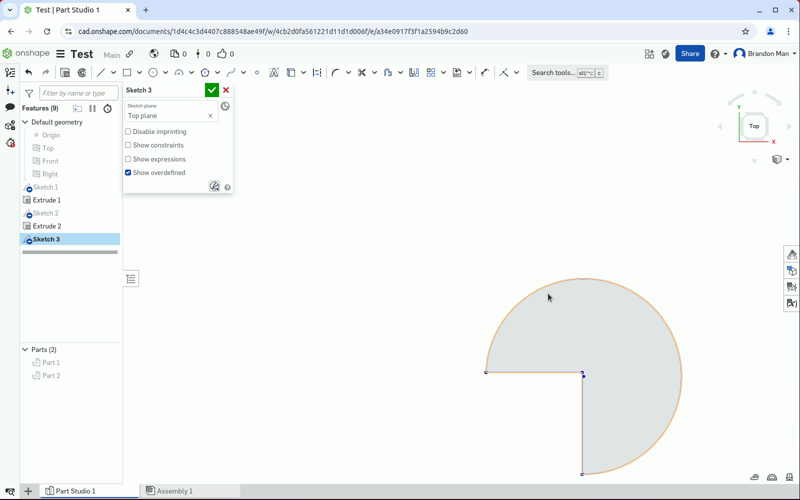
scroll(-6)
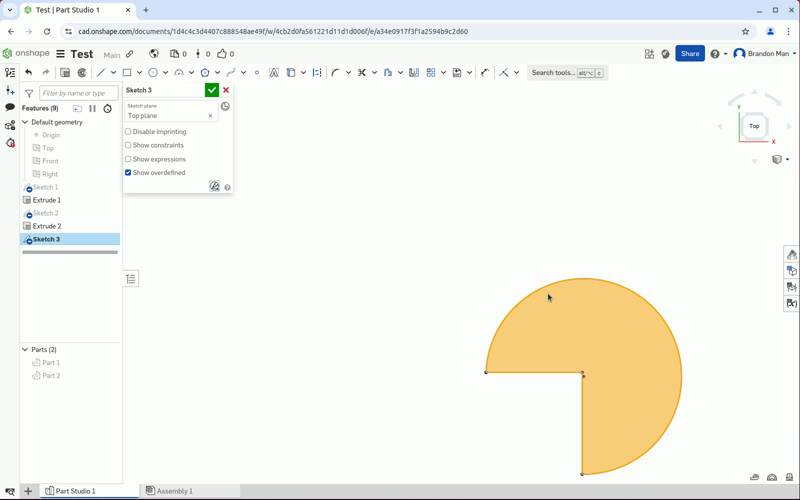
scroll(-6)
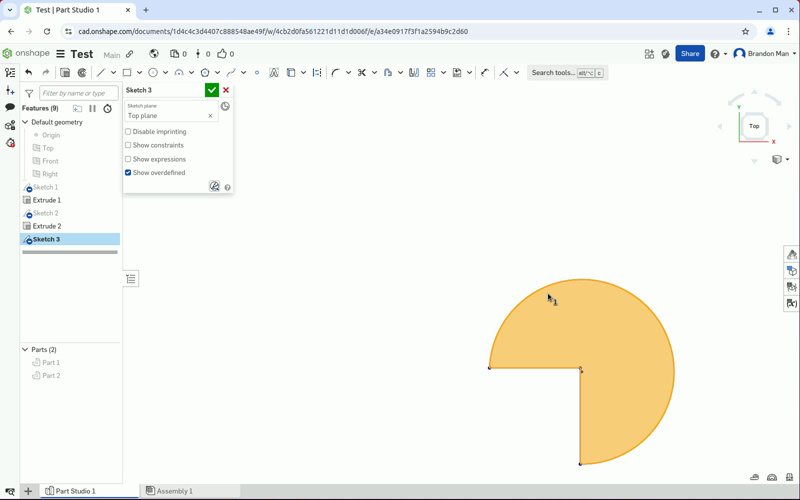
scroll(-6)
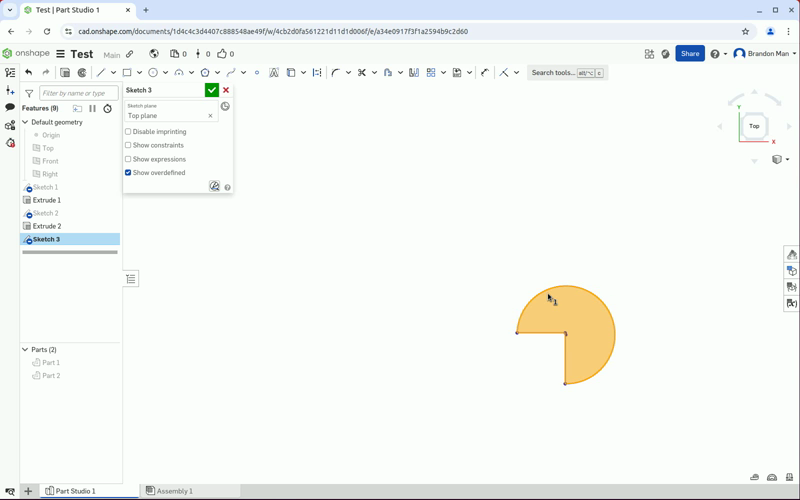
scroll(-6)
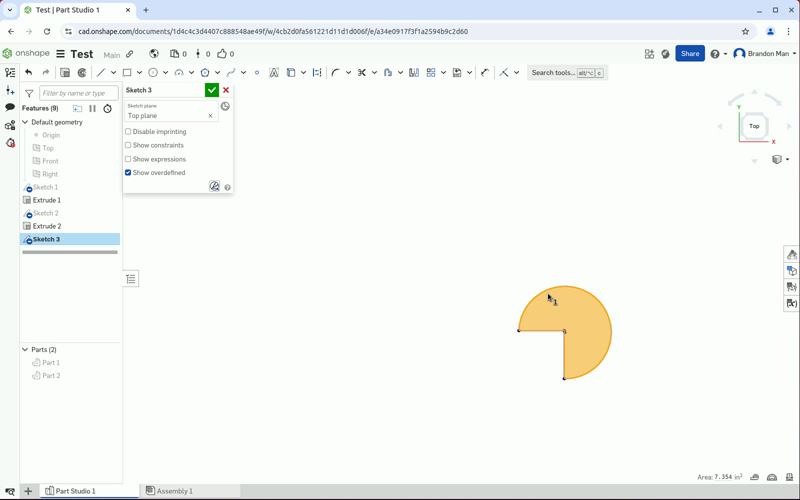
scroll(-6)
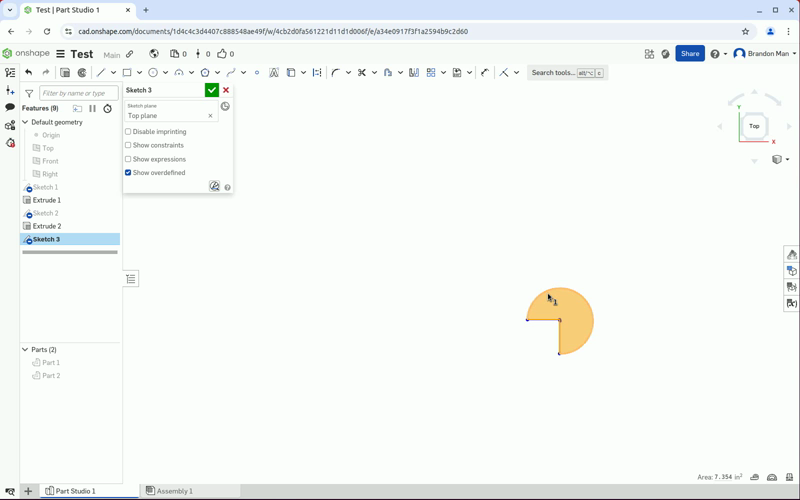
scroll(-6)
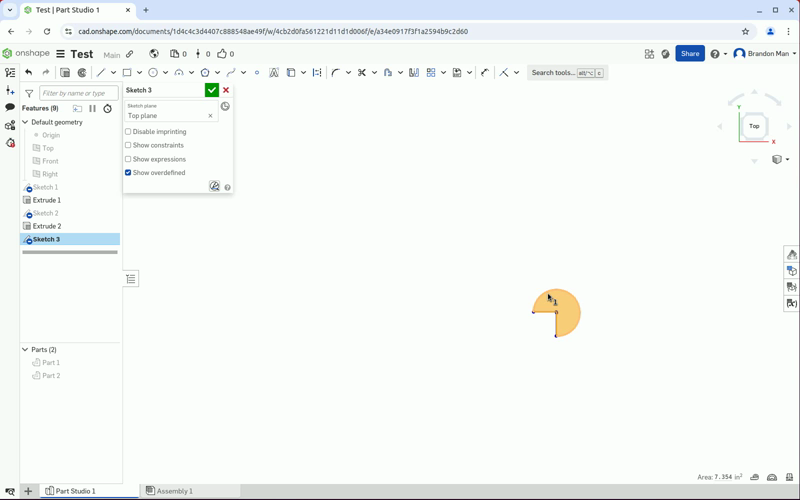
scroll(-6)
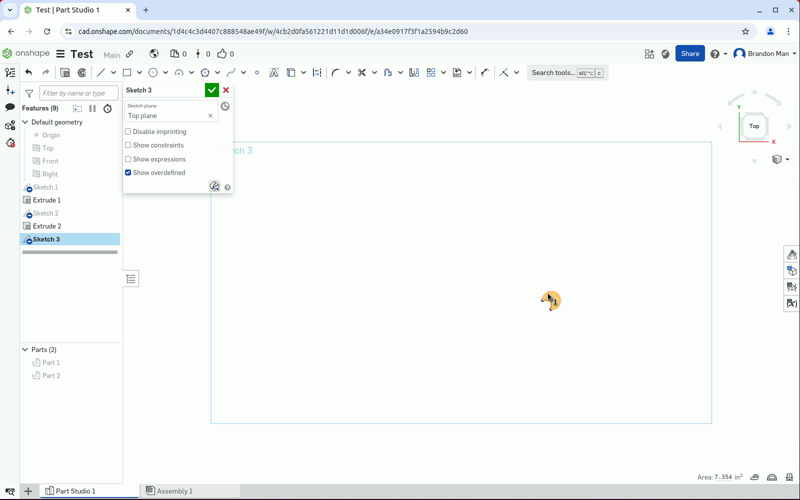
mouse_move(73, 352)
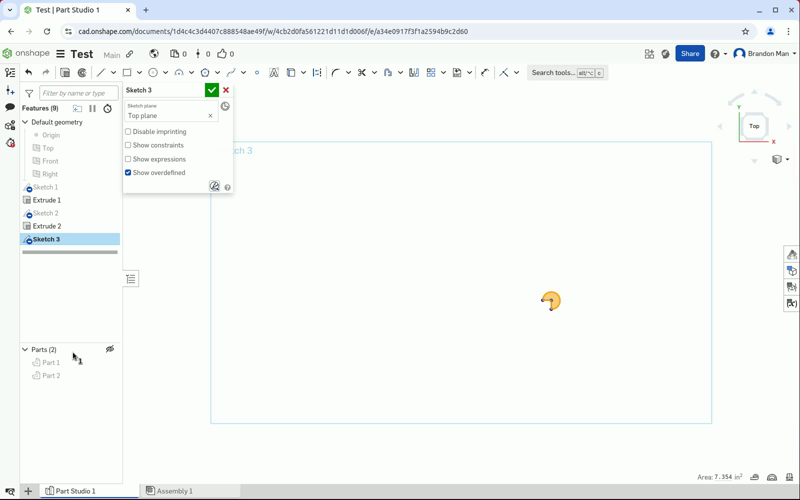
key(shift+y)
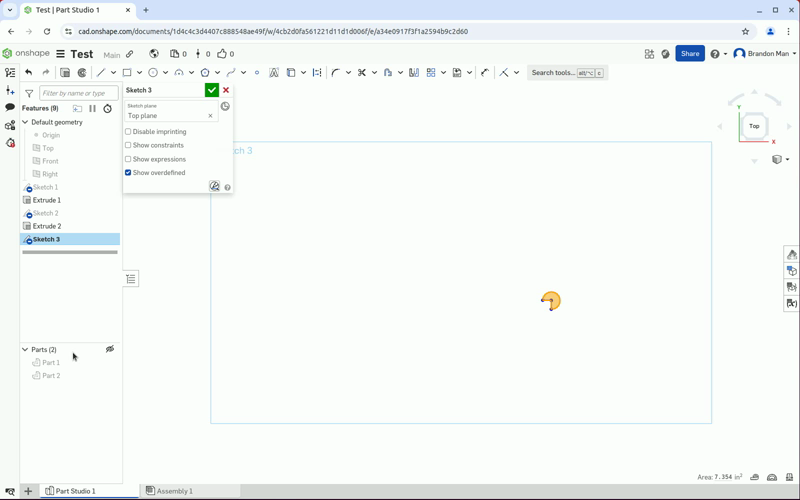
key(shift+e)
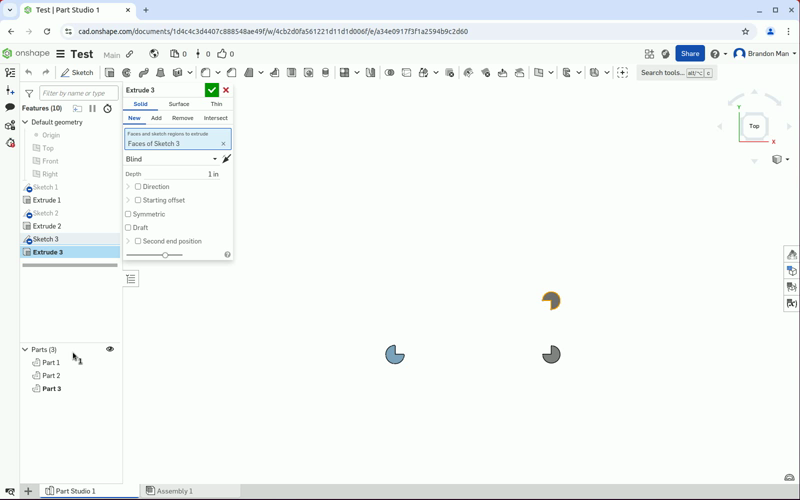
mouse_move(143, 106)
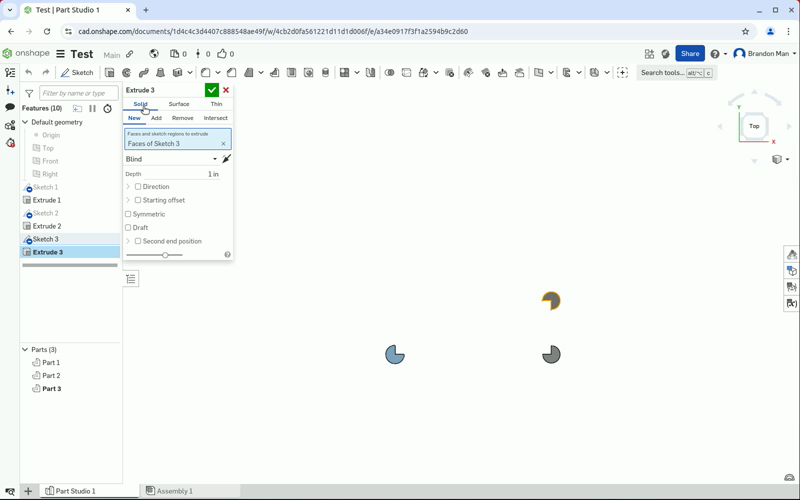
click(143, 106)
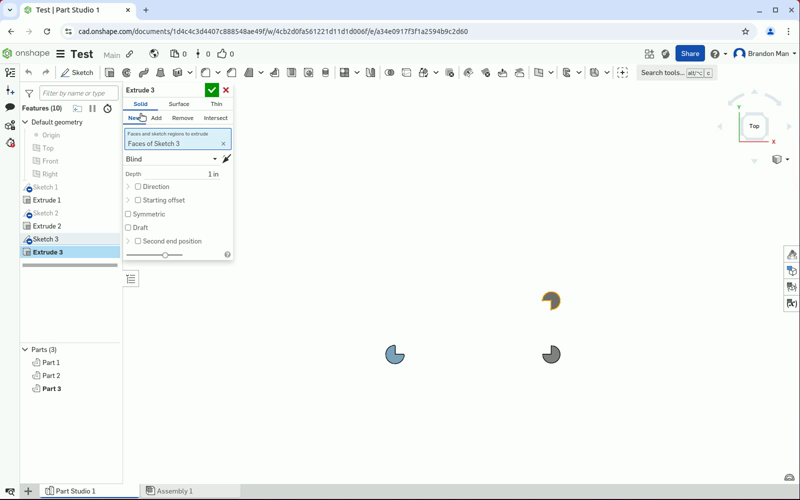
mouse_move(137, 120)
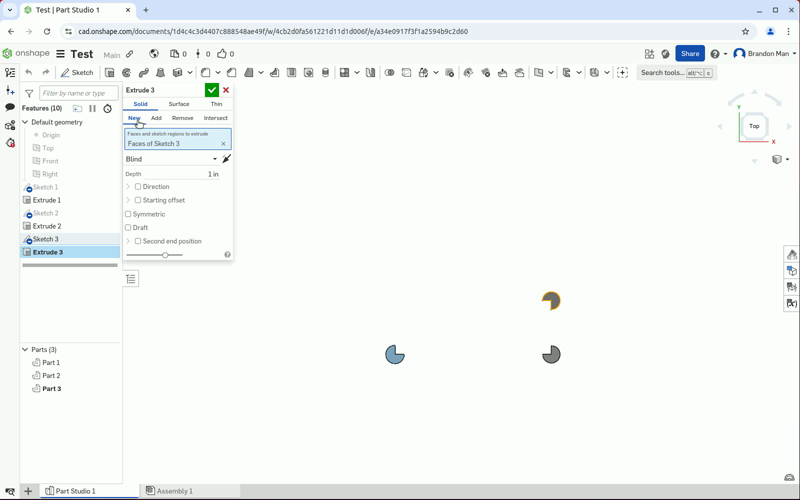
click(137, 120)
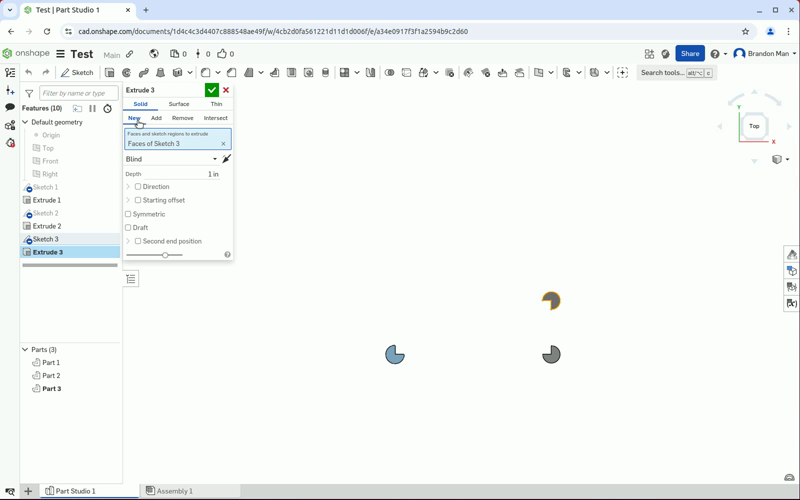
key(tab, 4)
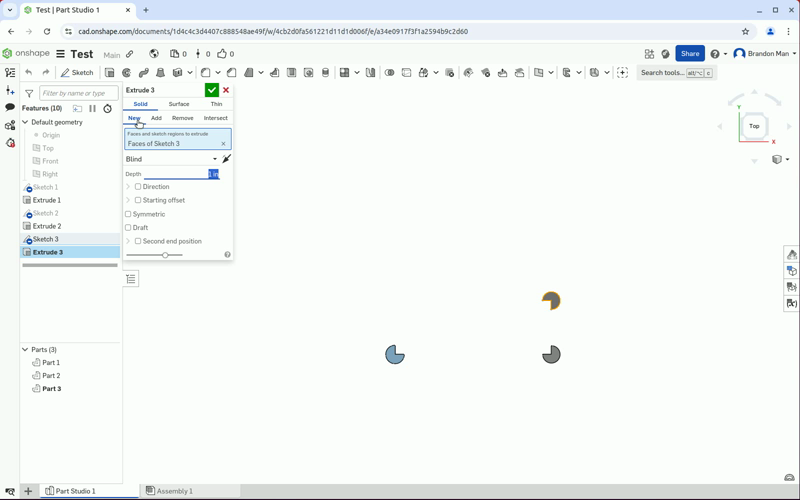
text(-22.386)
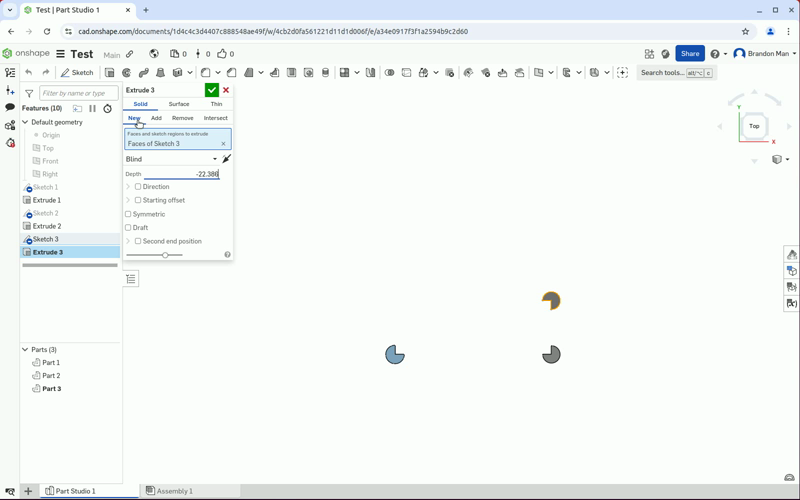
key(enter)
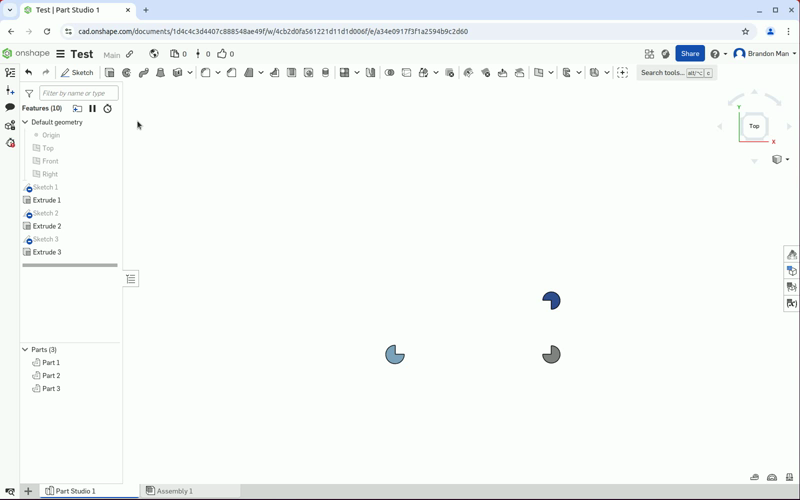
key(shift+h)
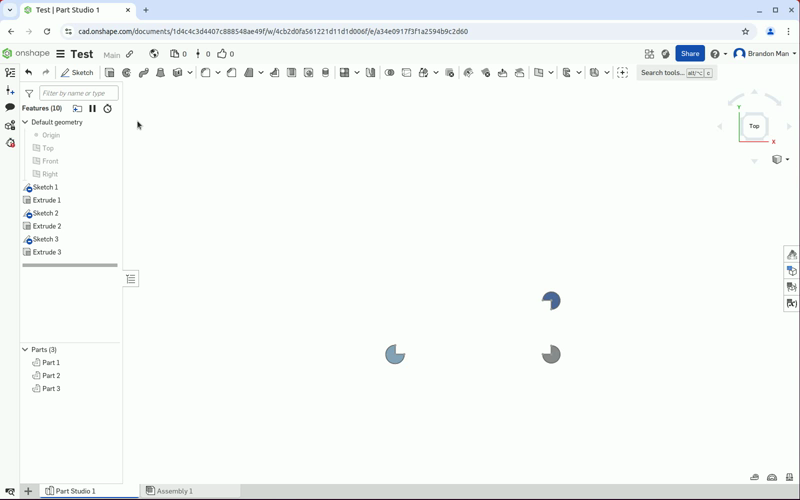
key(shift+h)
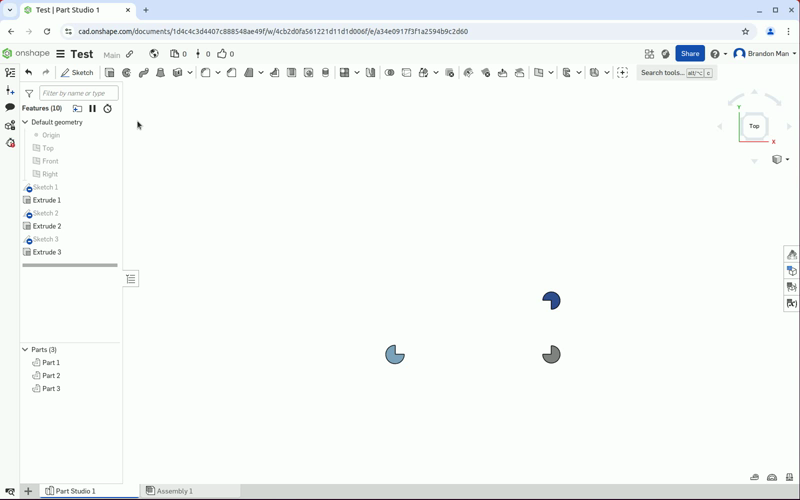
mouse_move(73, 189)
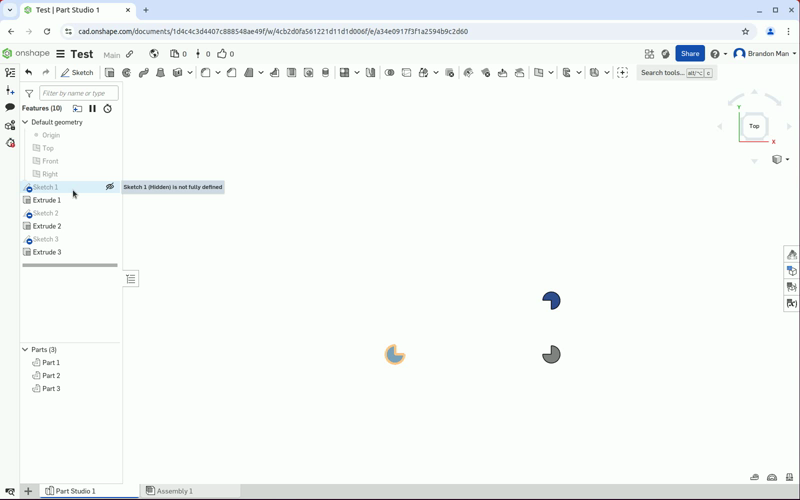
click(73, 189)
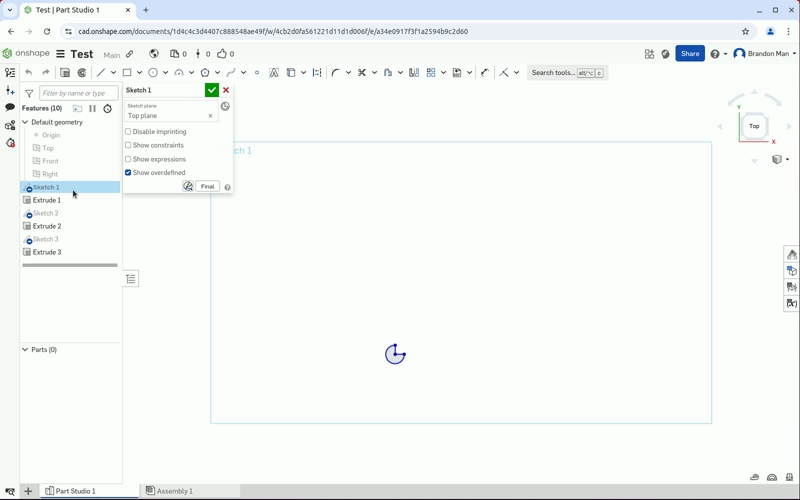
mouse_move(229, 92)
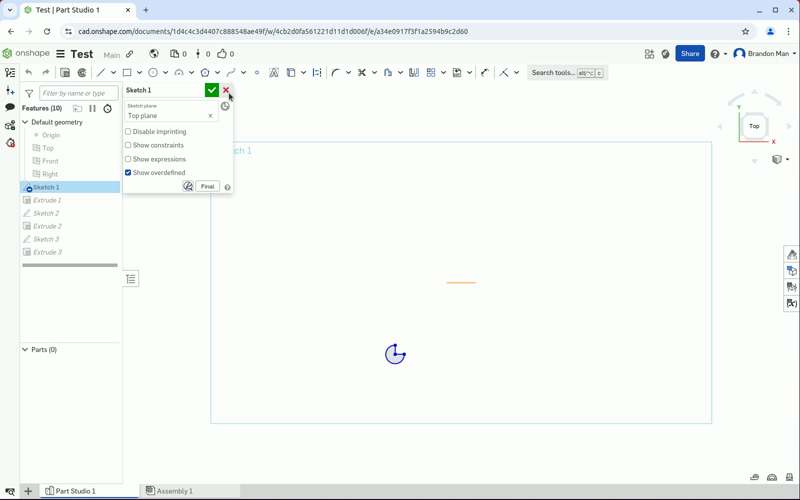
click(229, 92)
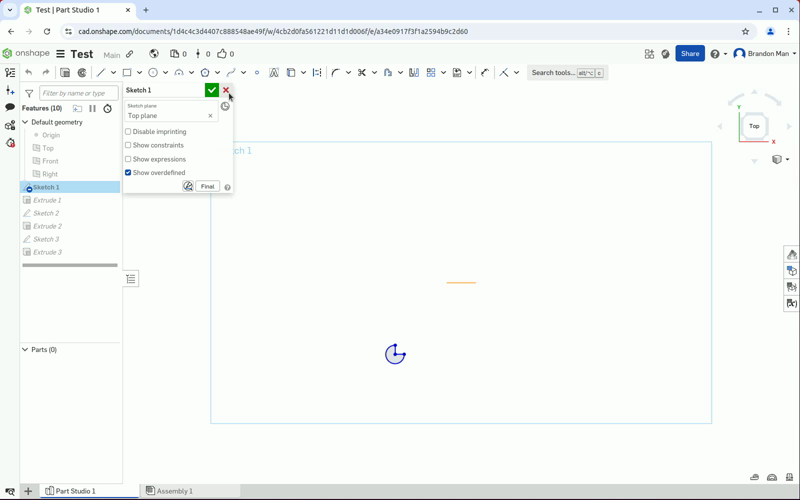
key(shift+s)
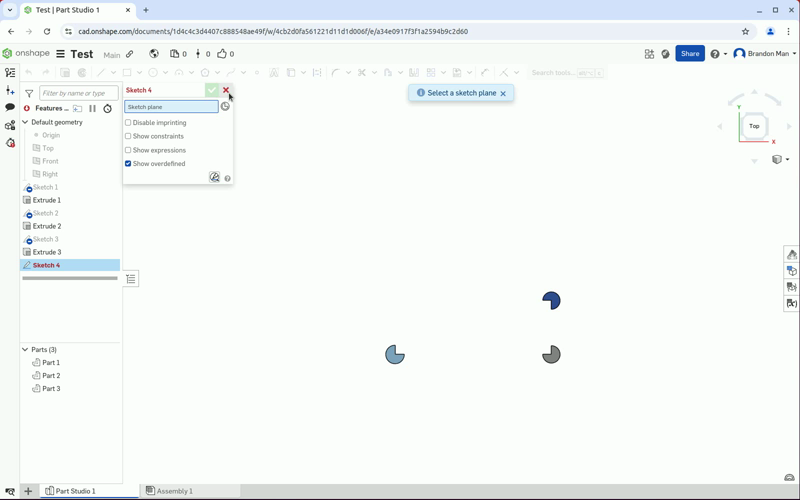
mouse_move(73, 150)
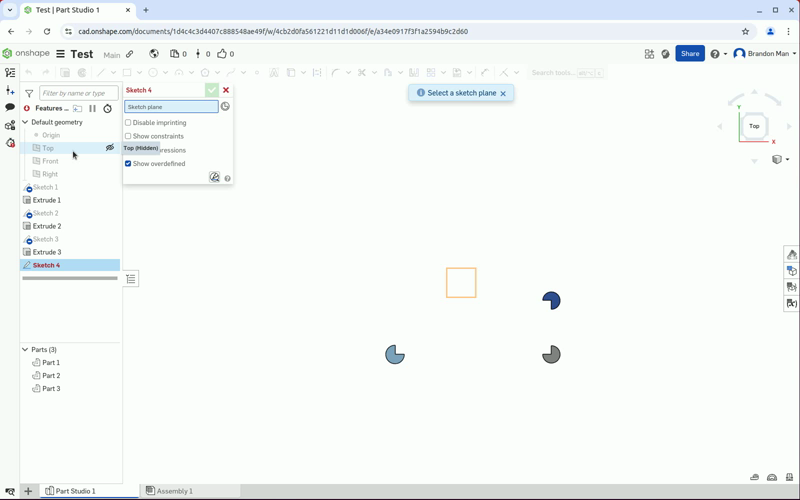
click(73, 150)
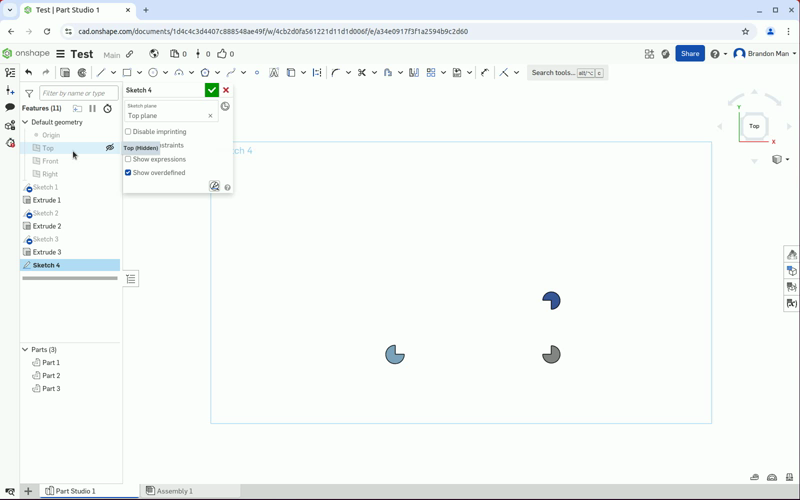
mouse_move(73, 352)
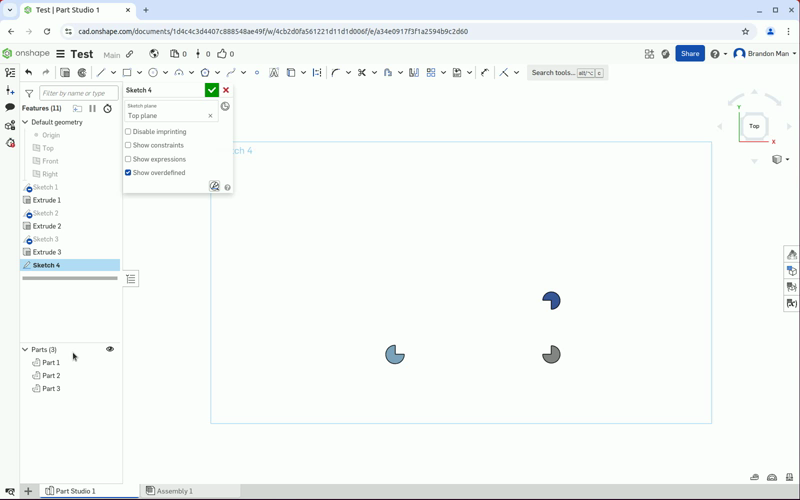
key(y)
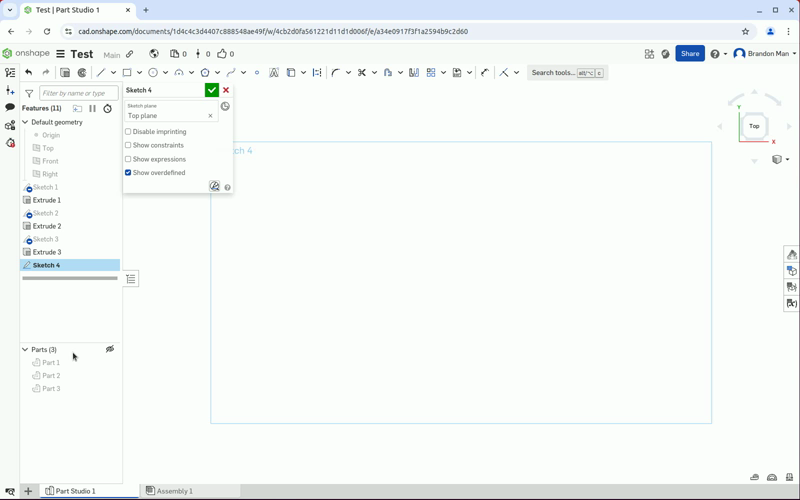
key(l)
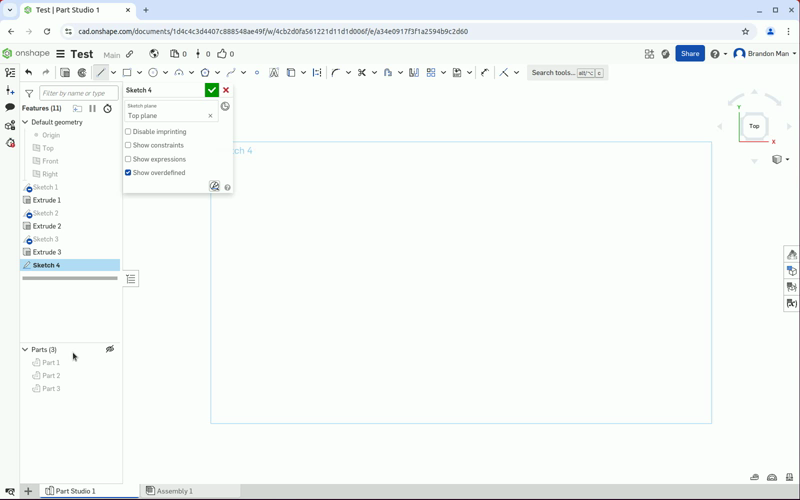
key_down(shift)
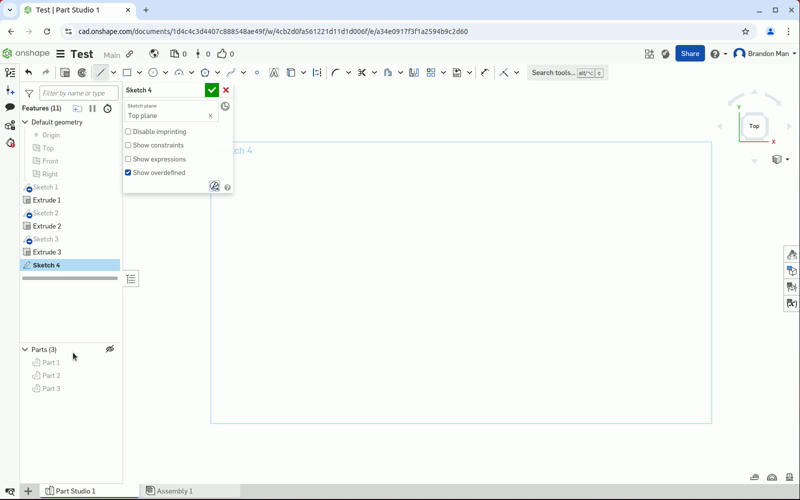
mouse_move(395, 308)
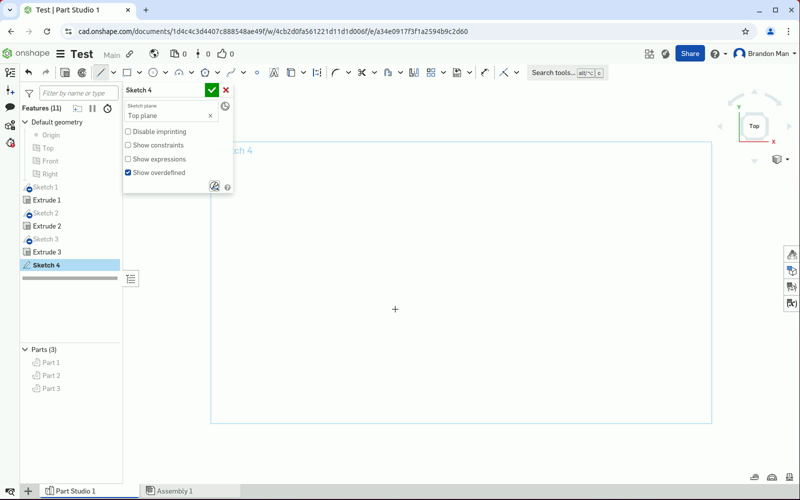
click(395, 308)
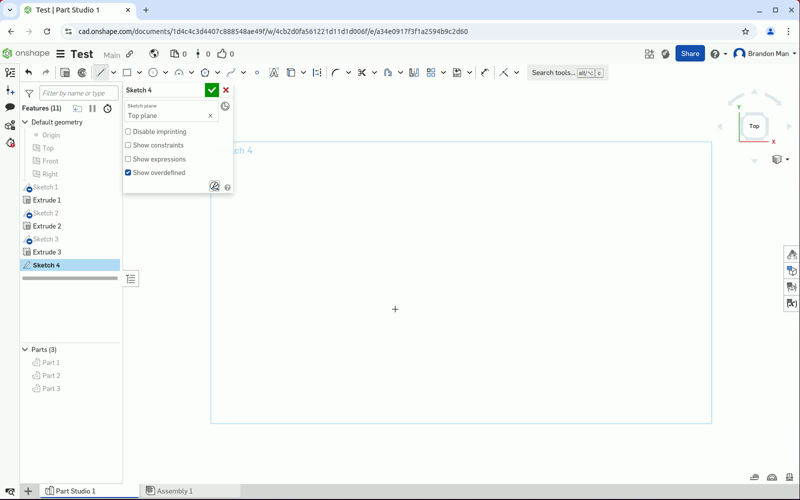
key_up(shift)
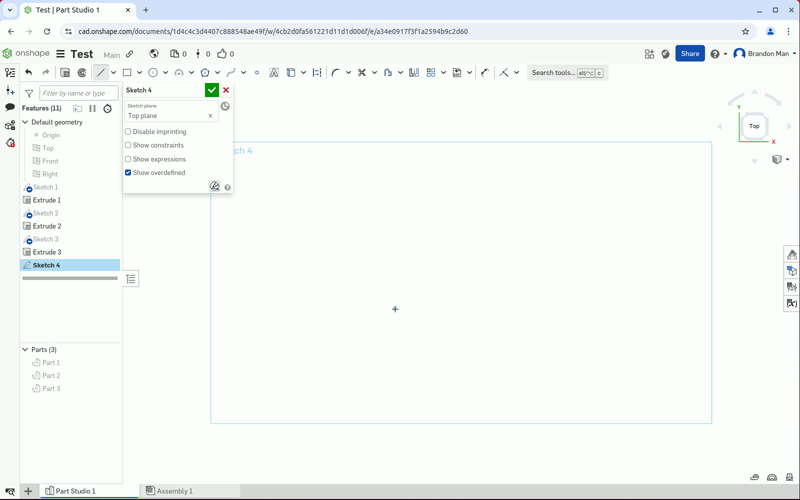
key_down(shift)
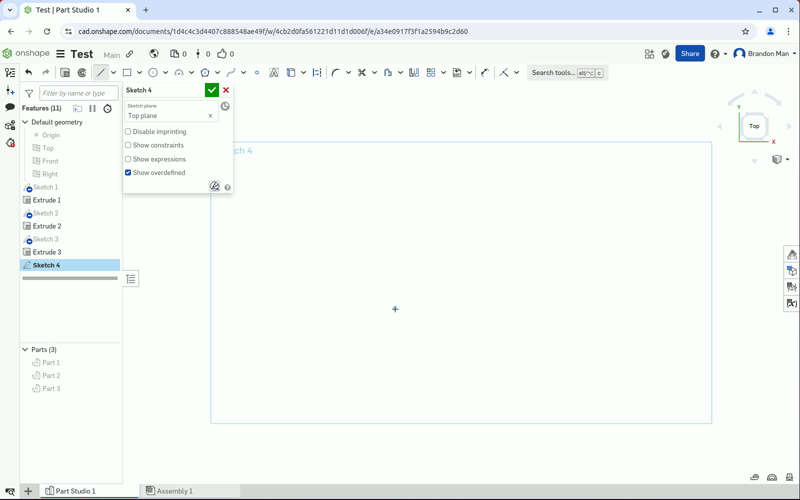
mouse_move(425, 308)
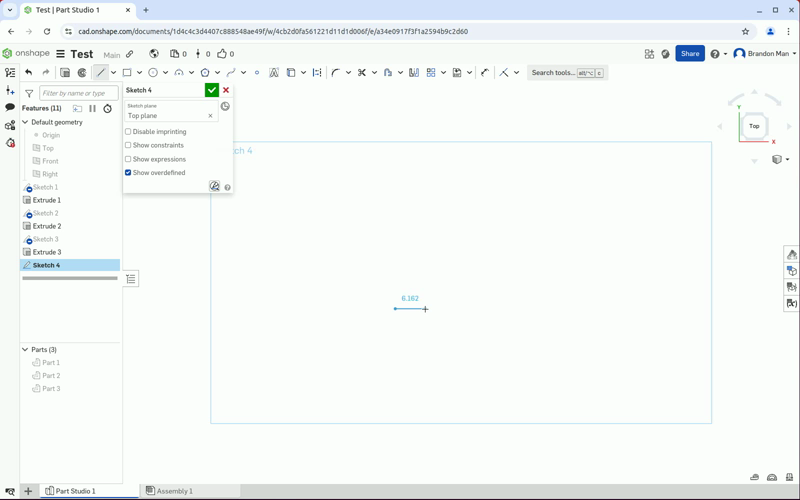
mouse_move(395, 300)
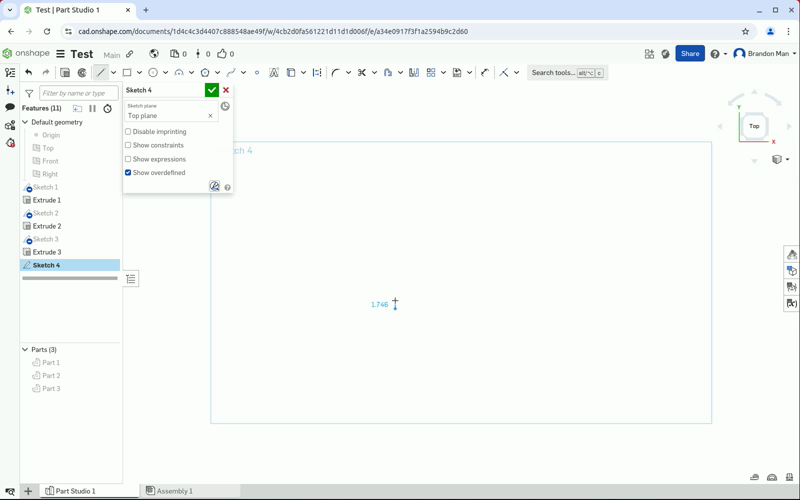
click(395, 300)
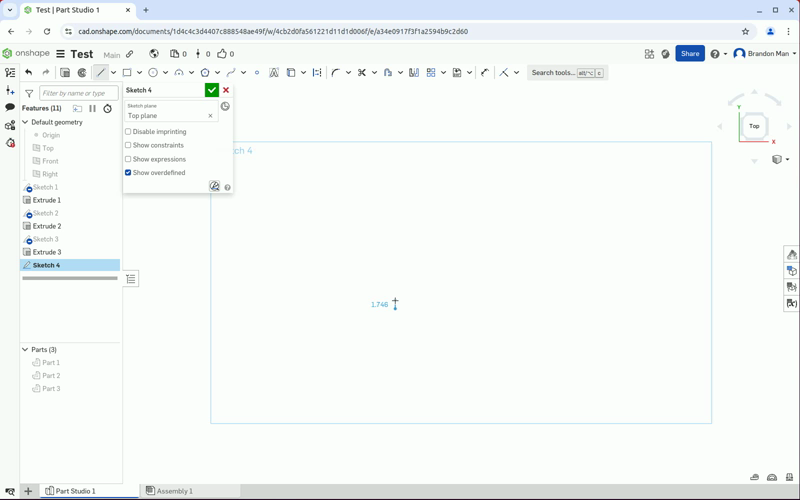
key_up(shift)
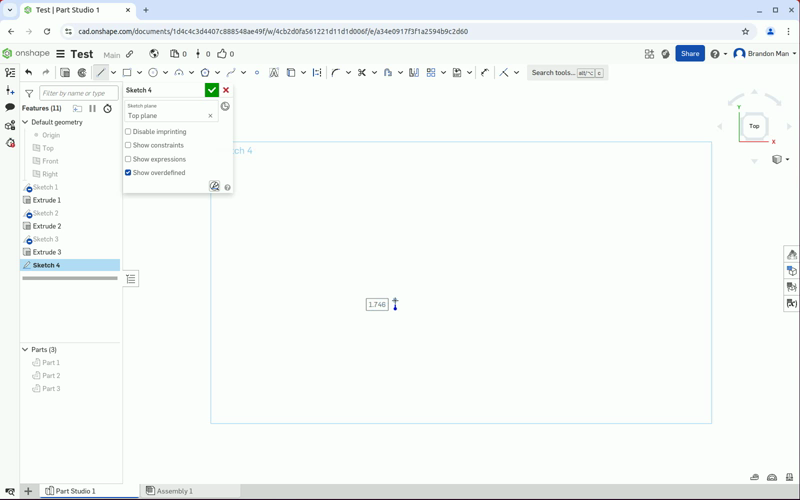
key_down(shift)
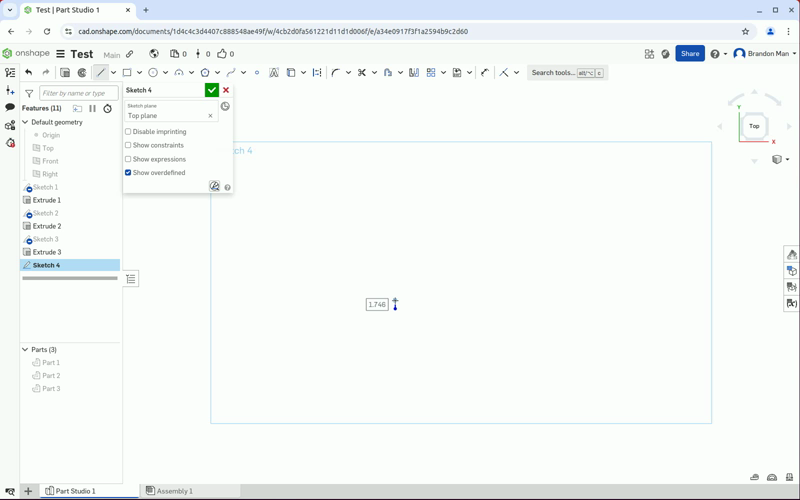
mouse_move(425, 300)
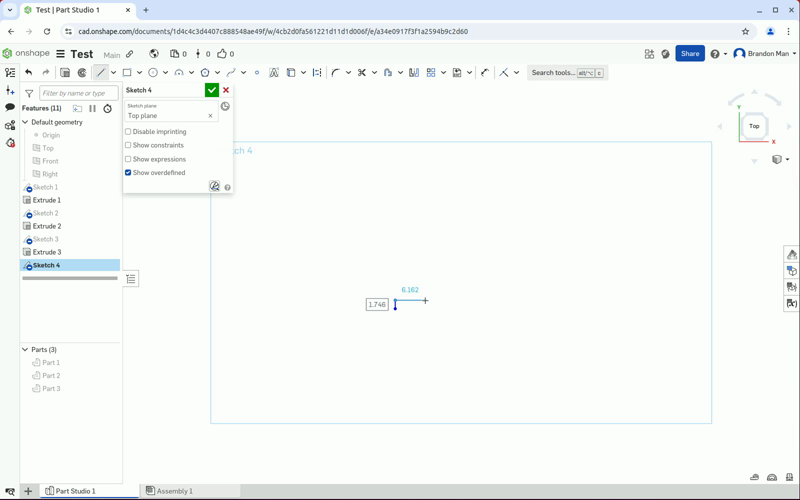
mouse_move(403, 300)
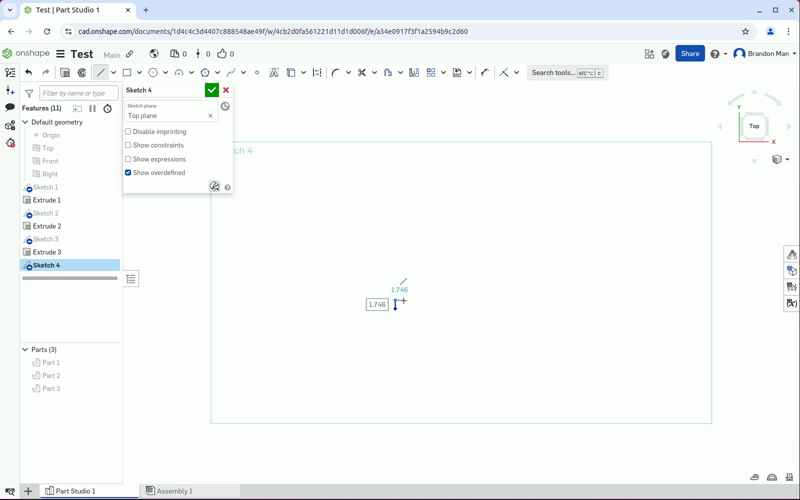
click(403, 300)
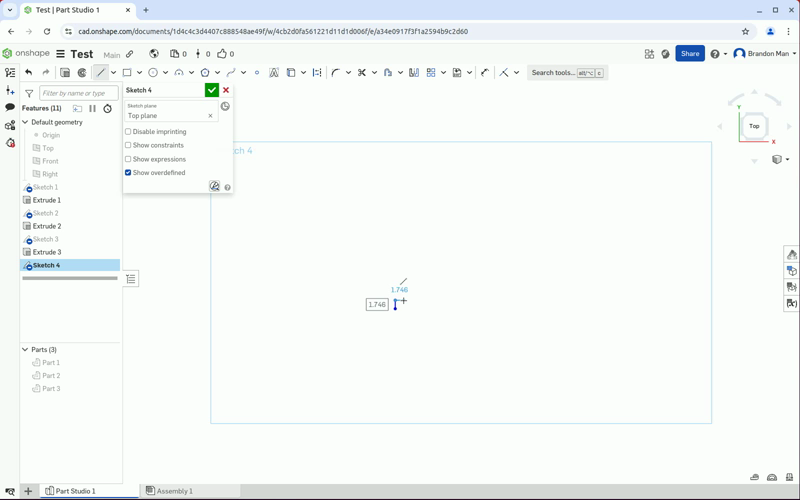
key_up(shift)
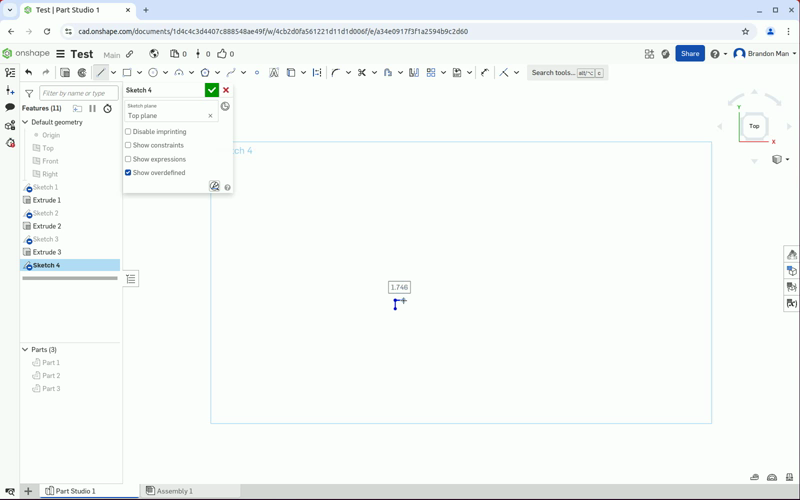
key(esc)
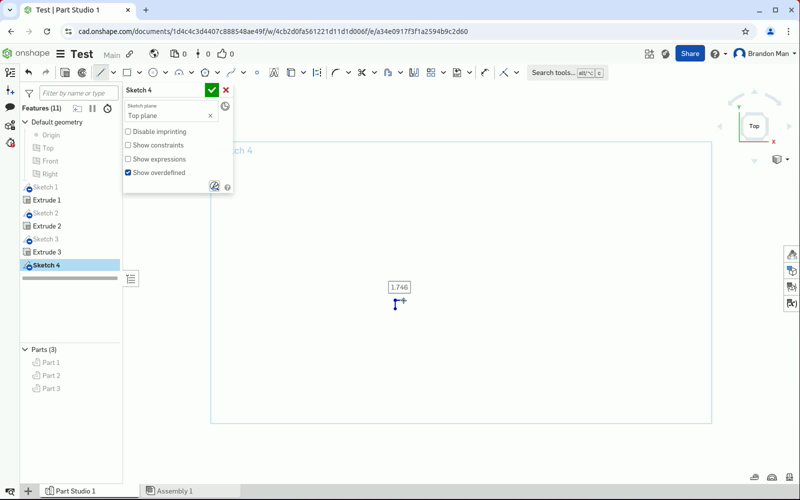
key(a)
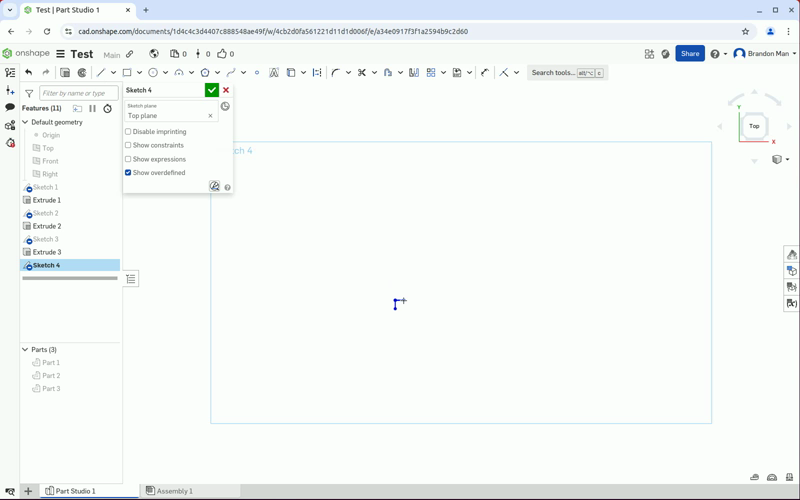
mouse_move(403, 300)
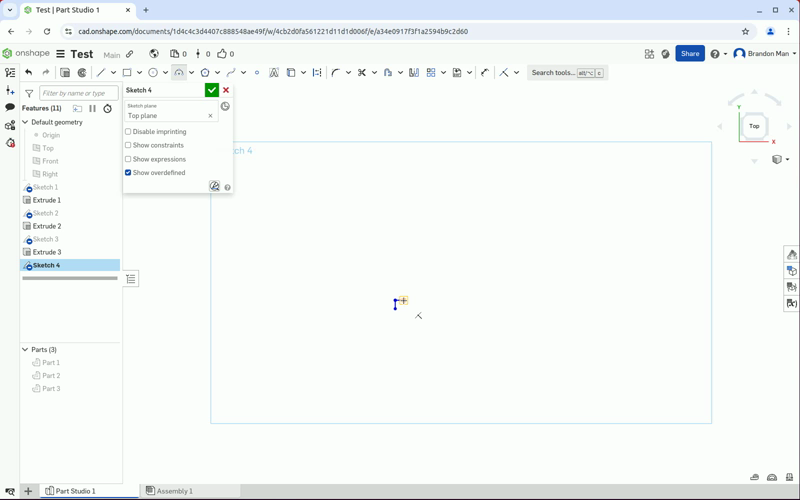
click(403, 300)
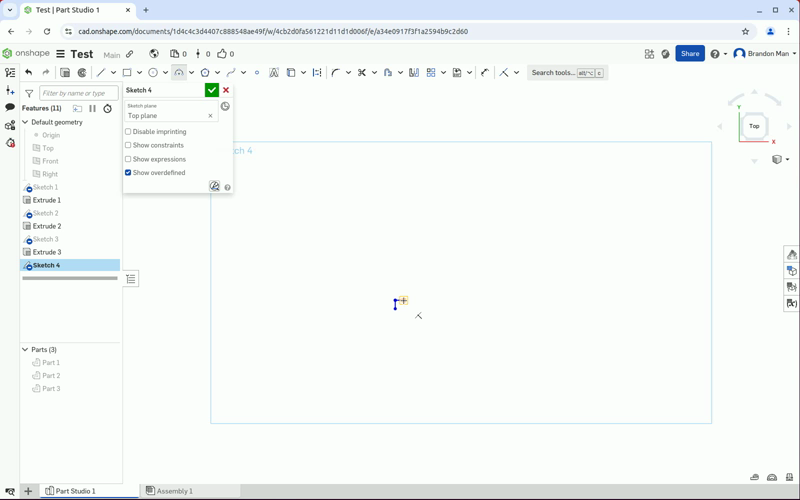
mouse_move(395, 308)
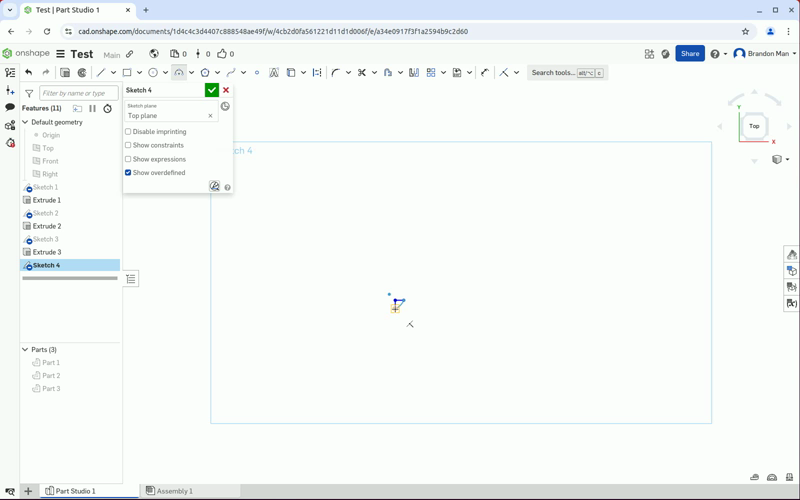
click(395, 308)
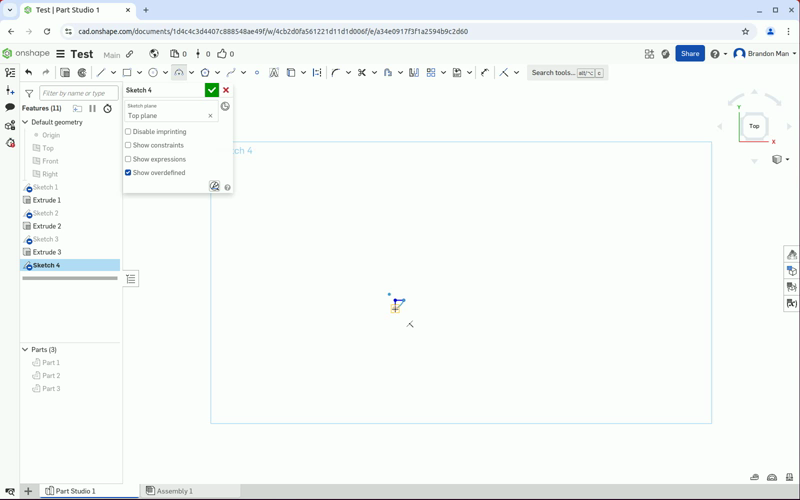
key_down(shift)
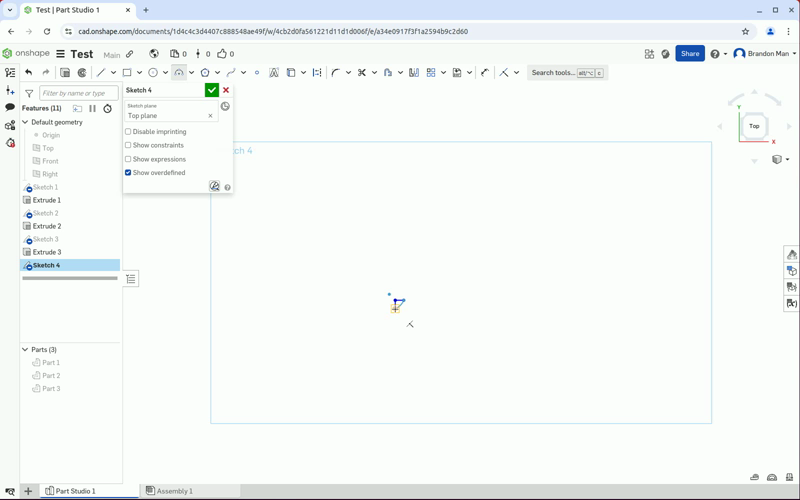
mouse_move(388, 293)
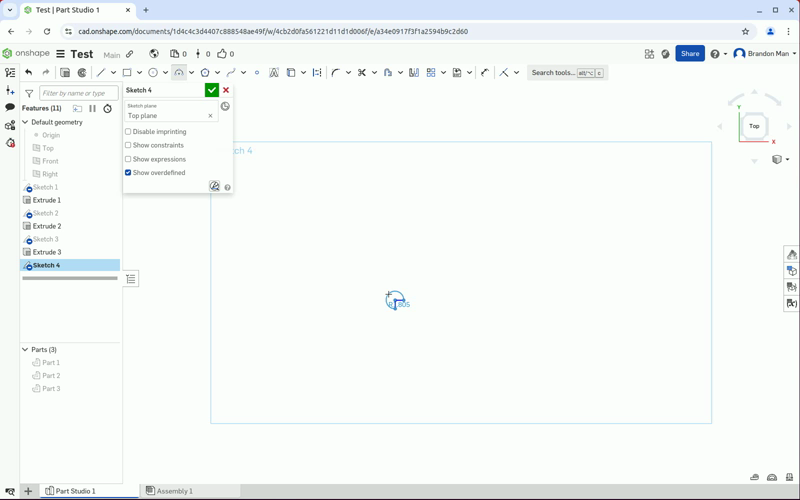
click(388, 293)
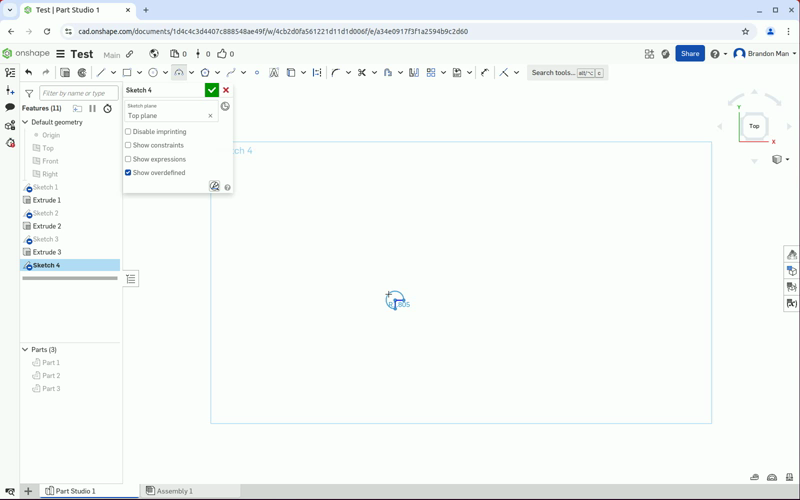
key_up(shift)
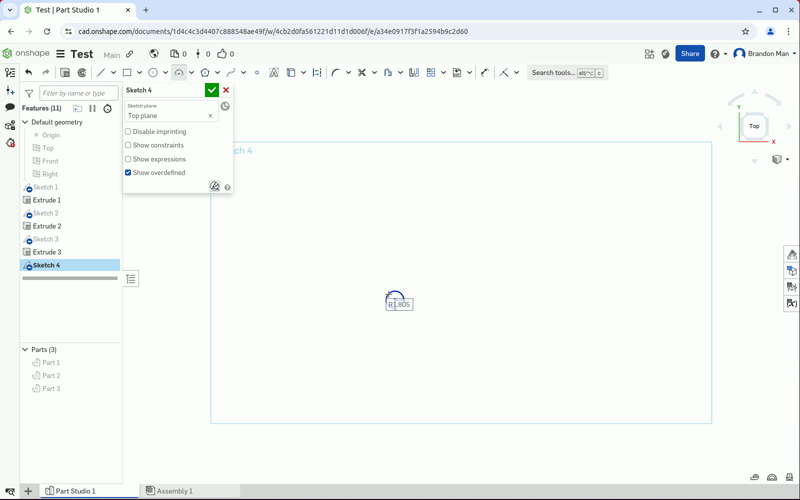
key(esc)
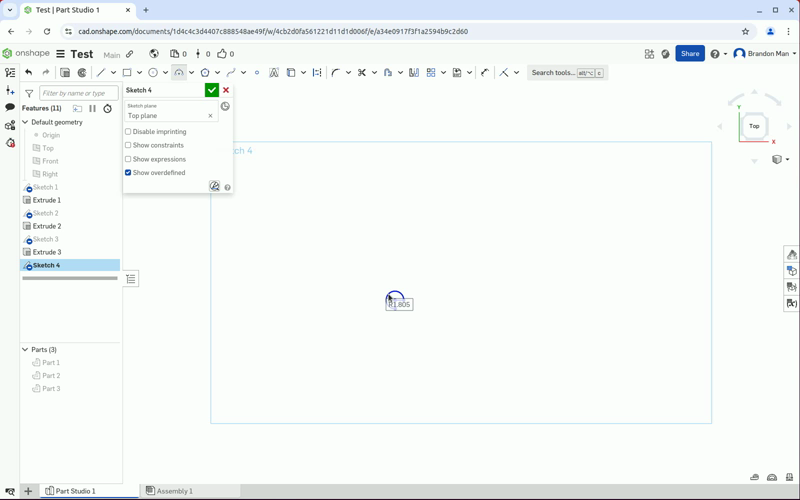
mouse_move(390, 295)
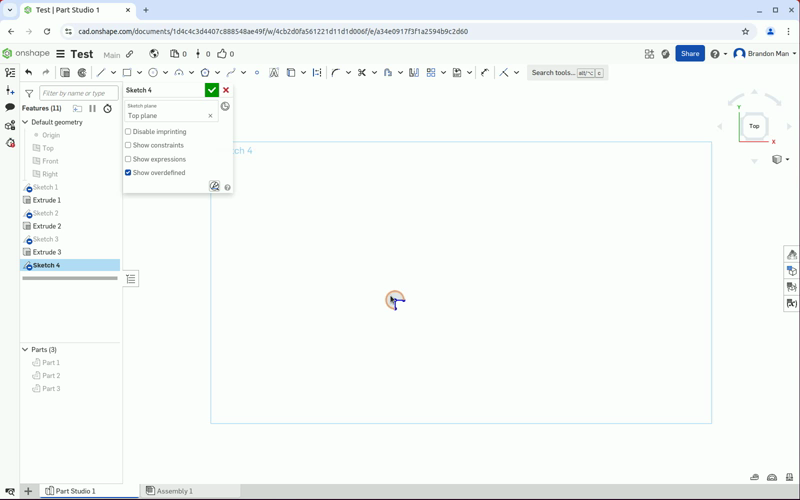
scroll(6)
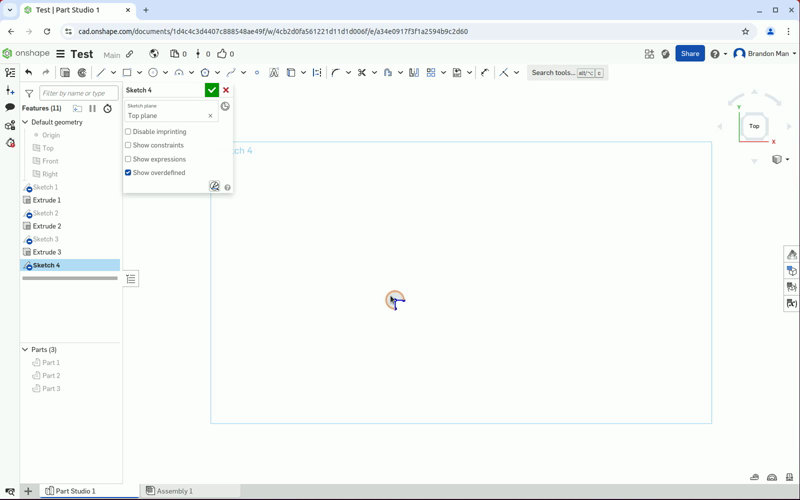
scroll(6)
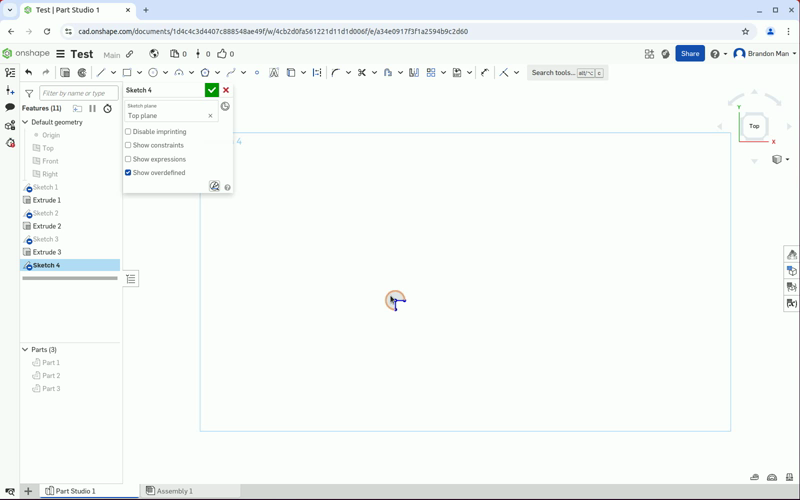
scroll(6)
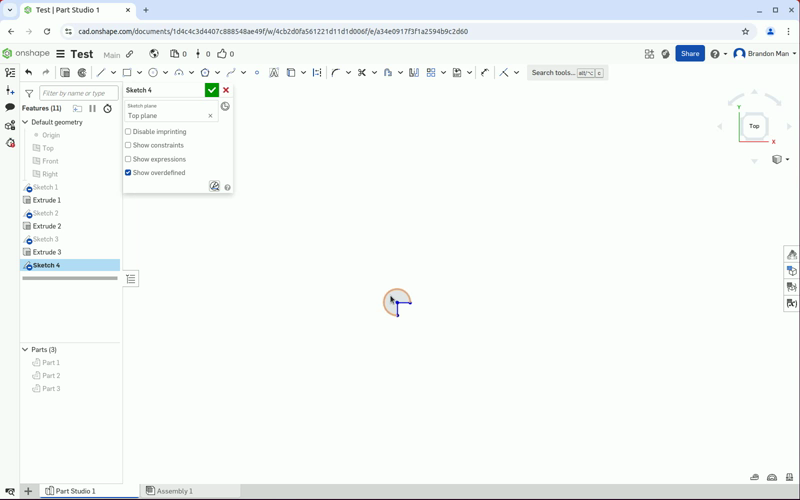
scroll(6)
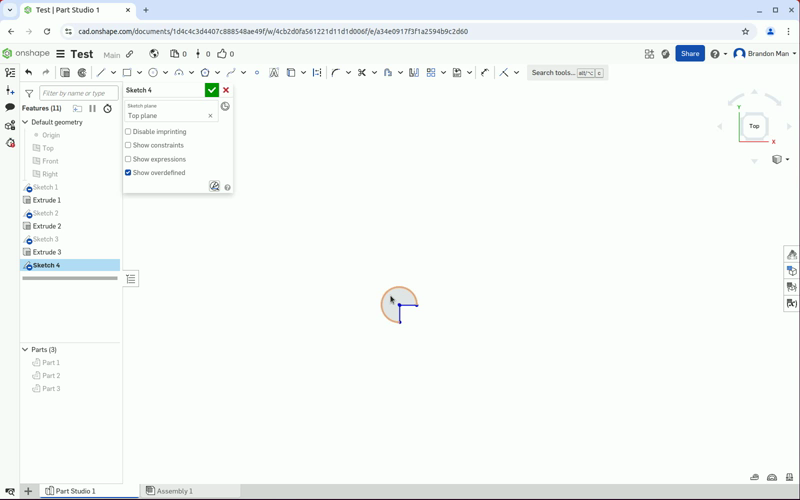
scroll(6)
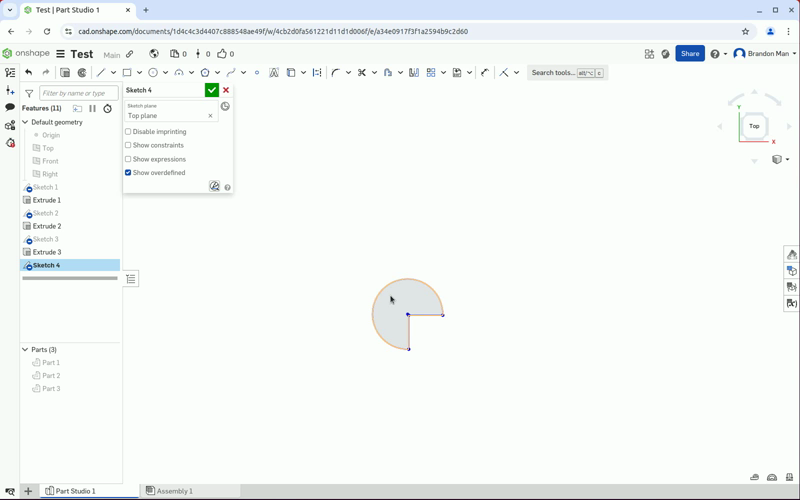
scroll(6)
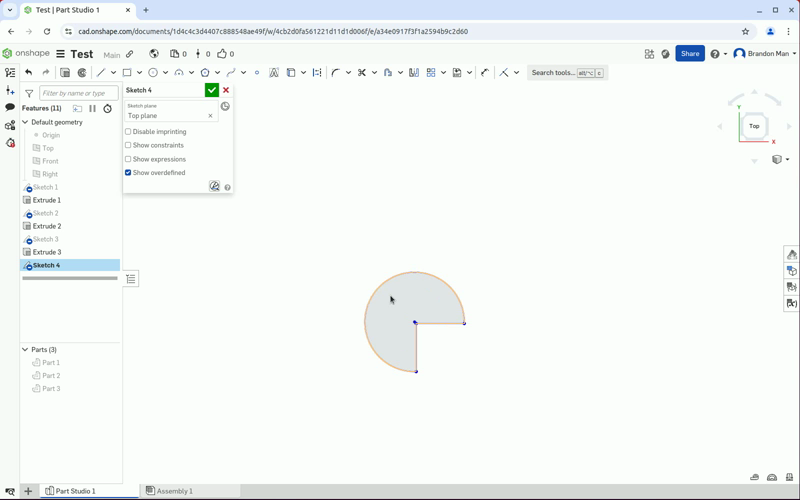
scroll(6)
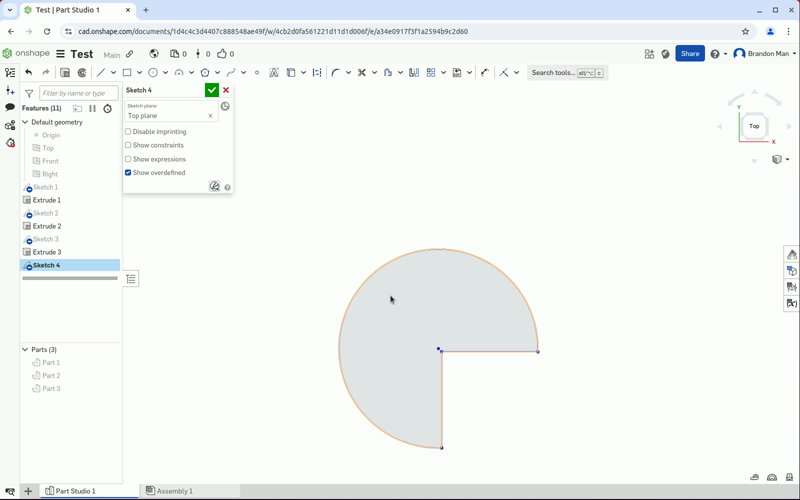
click(390, 295)
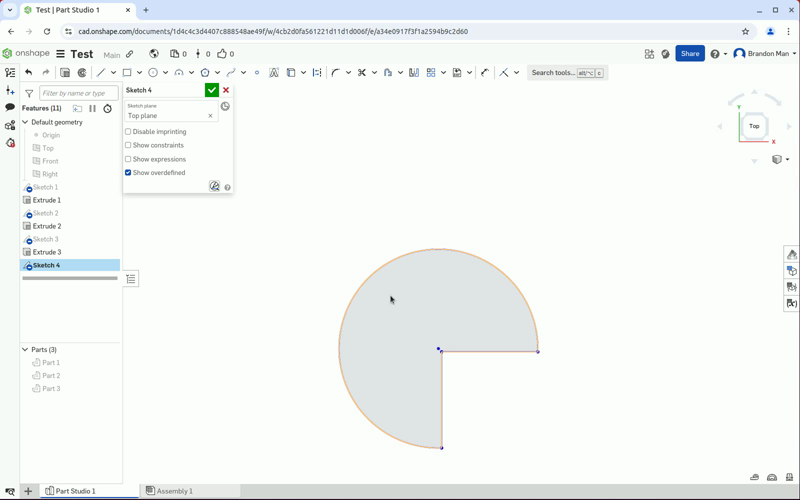
scroll(-6)
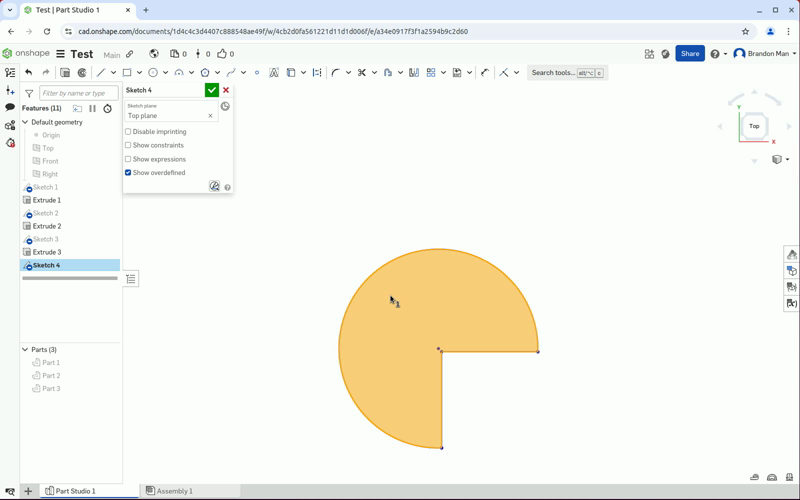
scroll(-6)
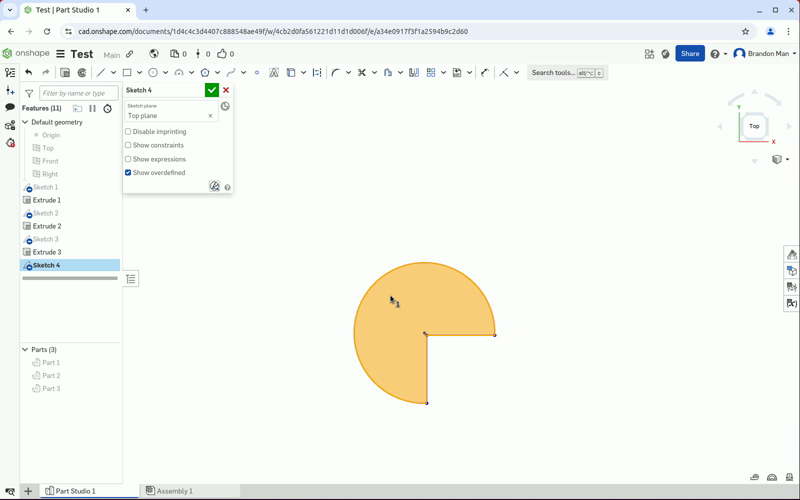
scroll(-6)
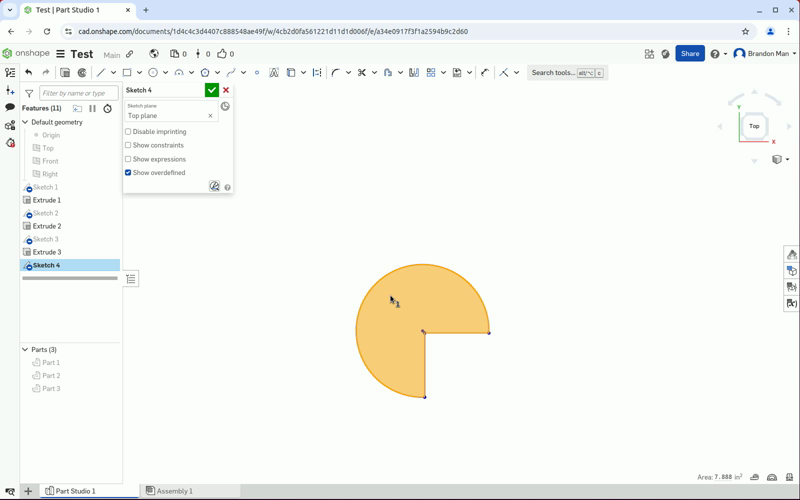
scroll(-6)
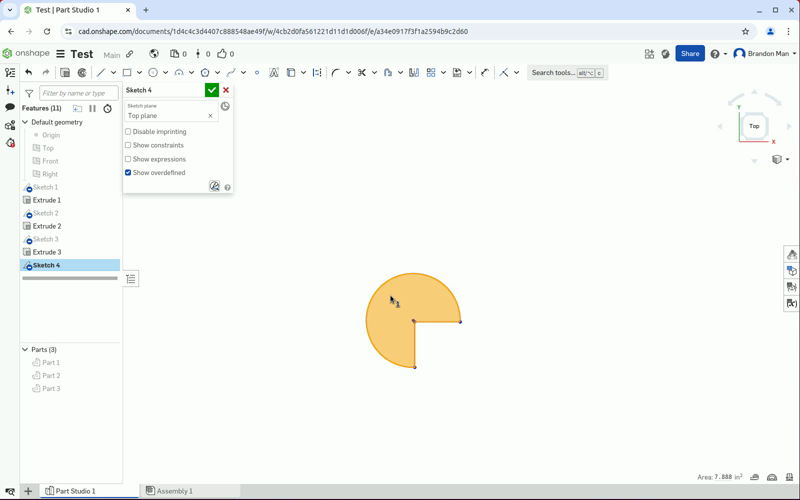
scroll(-6)
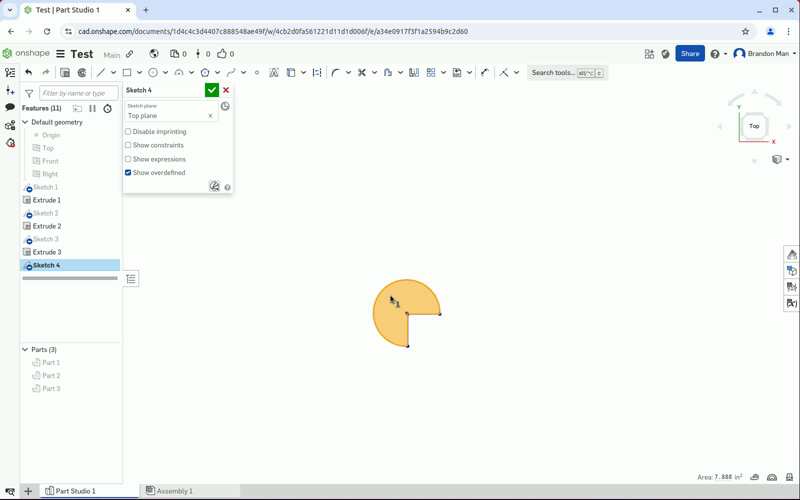
scroll(-6)
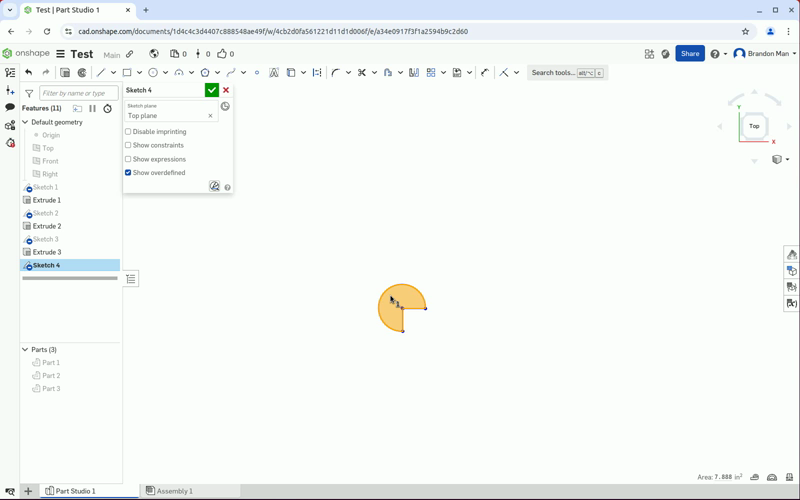
scroll(-6)
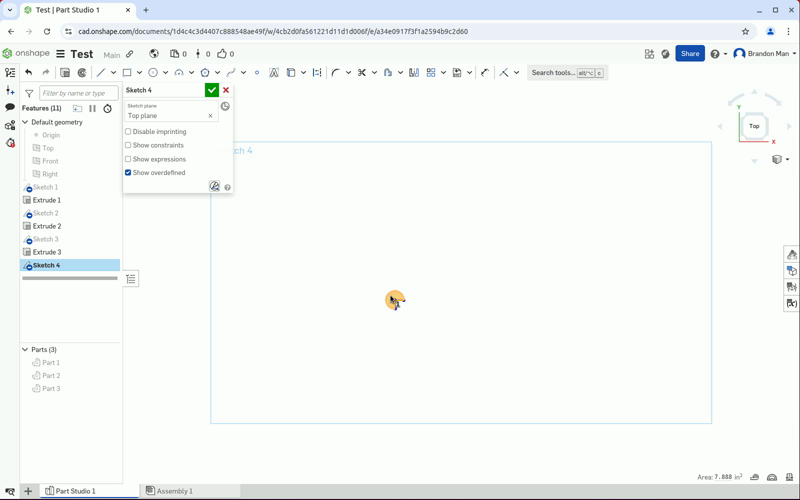
mouse_move(73, 352)
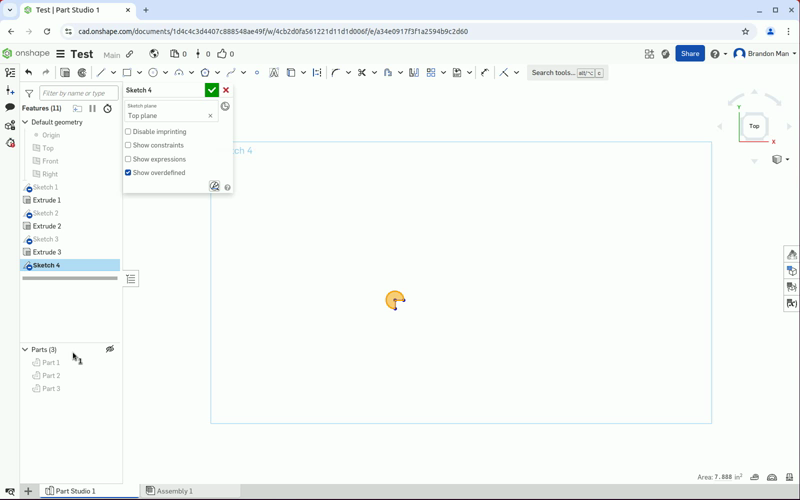
key(shift+y)
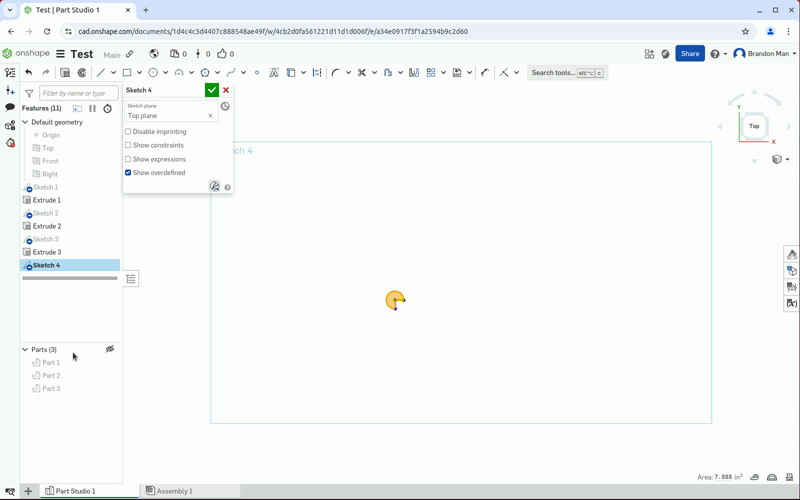
key(shift+e)
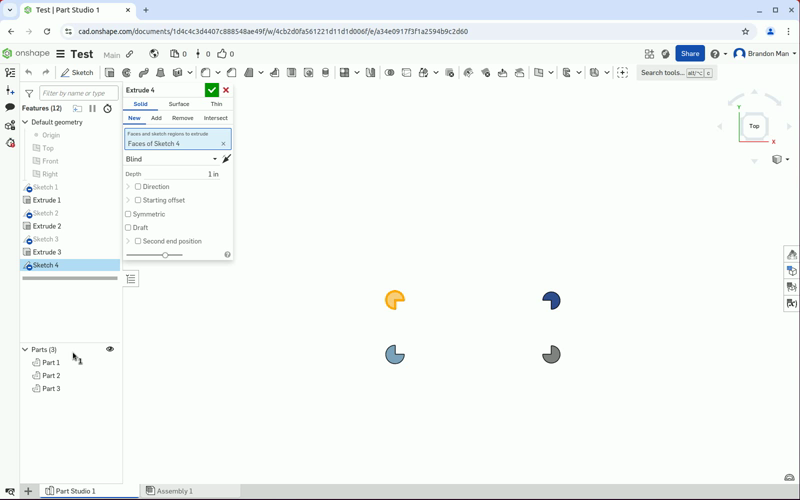
mouse_move(143, 106)
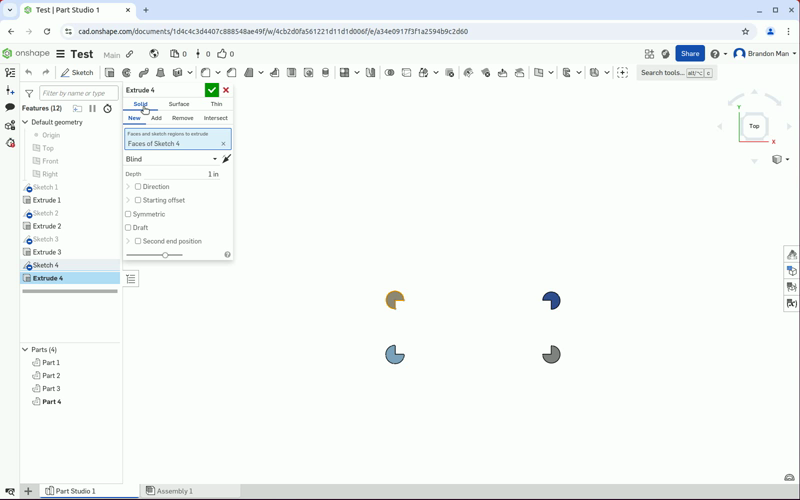
click(143, 106)
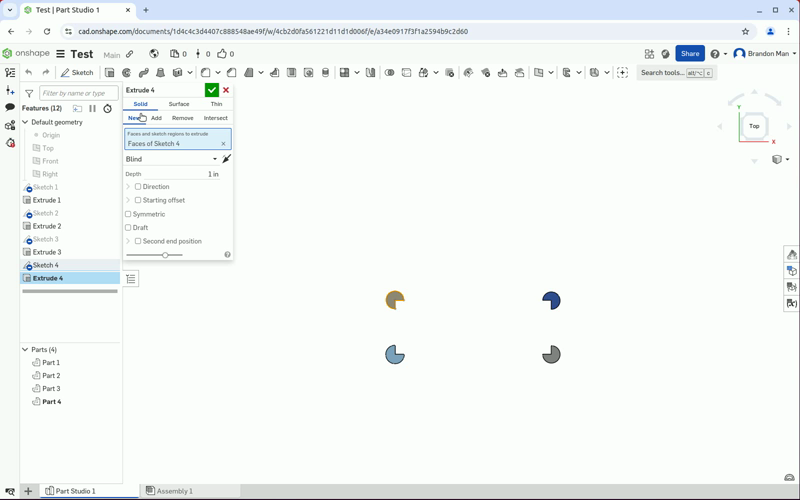
mouse_move(137, 120)
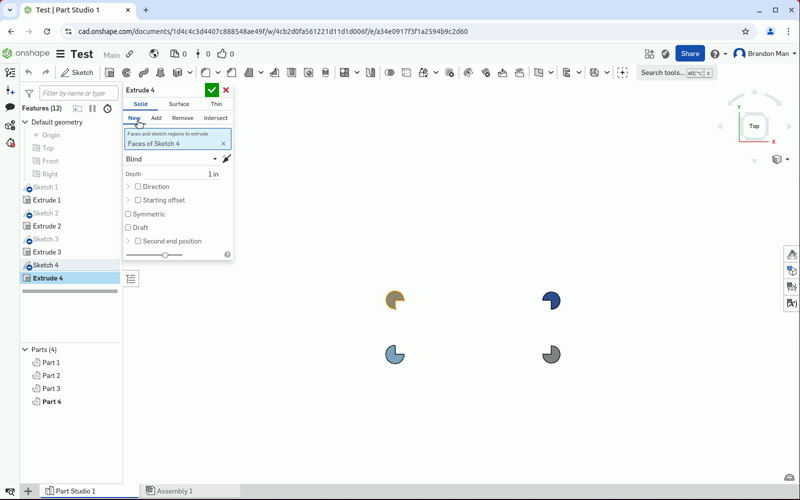
click(137, 120)
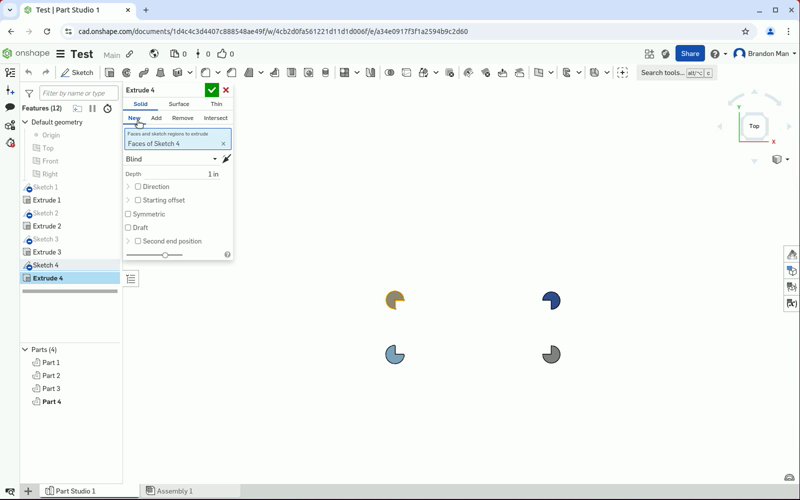
key(tab, 4)
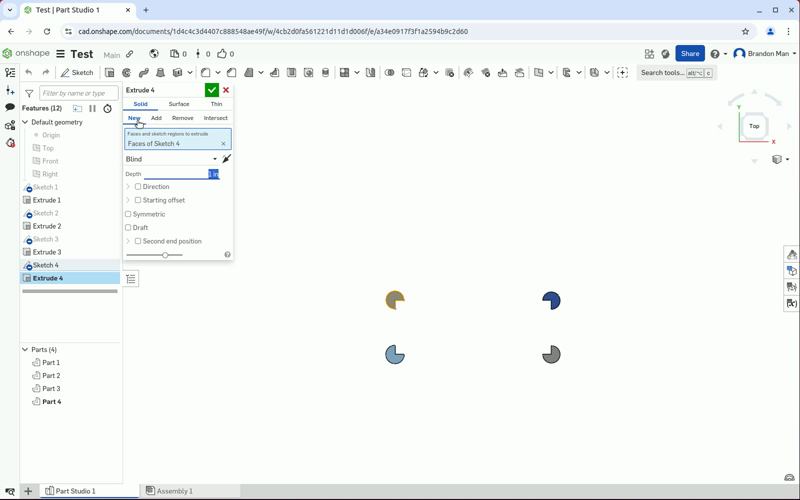
text(-22.386)
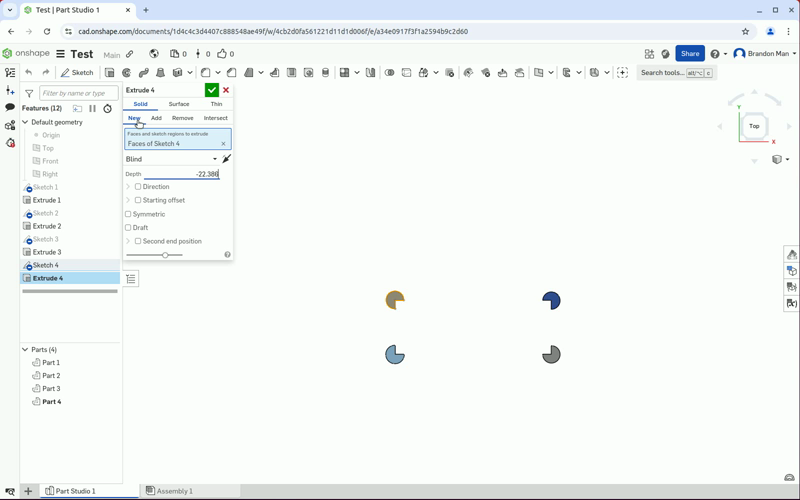
key(enter)
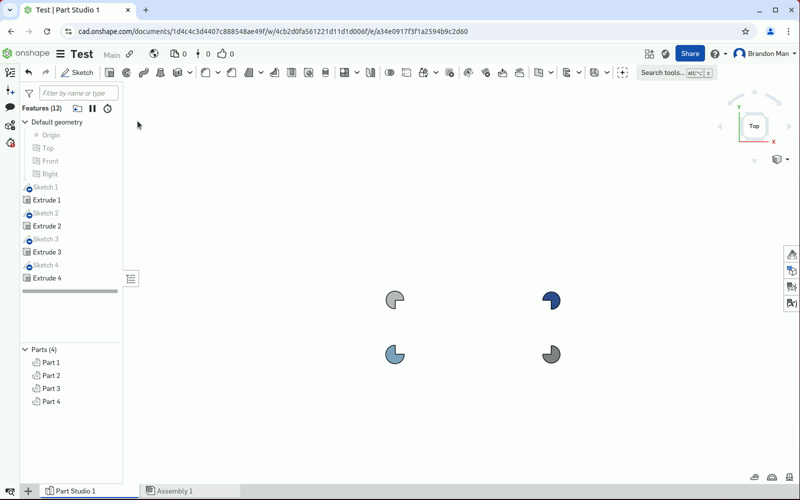
key(shift+h)
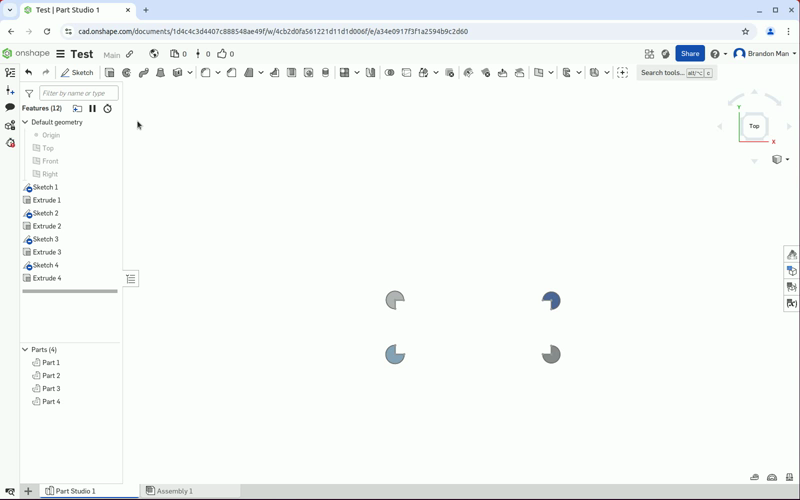
key(shift+h)
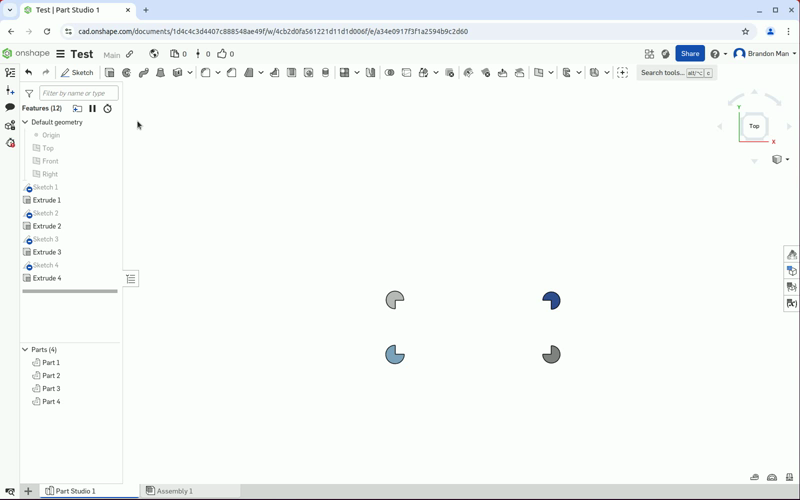
mouse_move(73, 189)
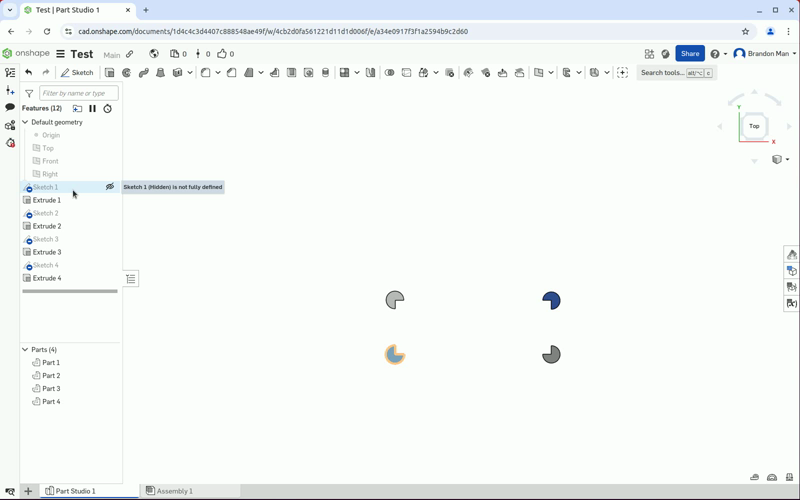
click(73, 189)
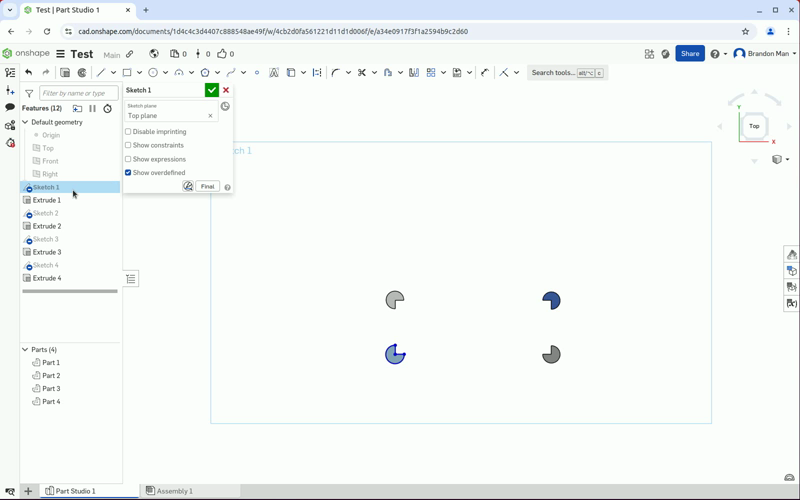
mouse_move(229, 92)
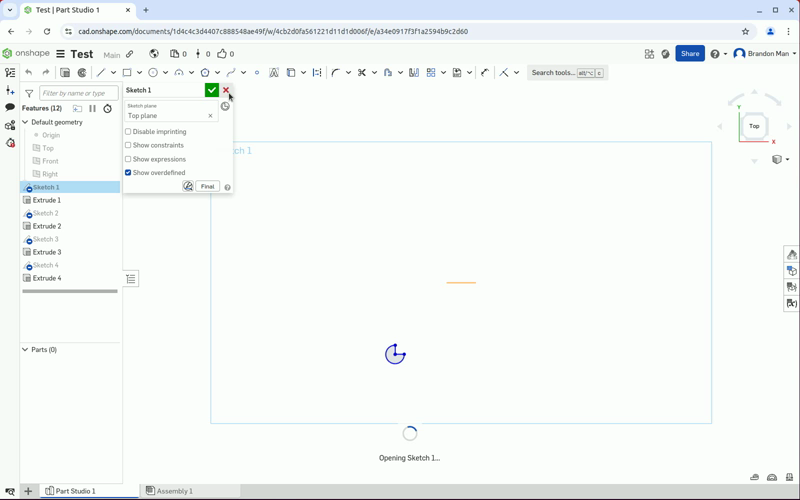
click(229, 92)
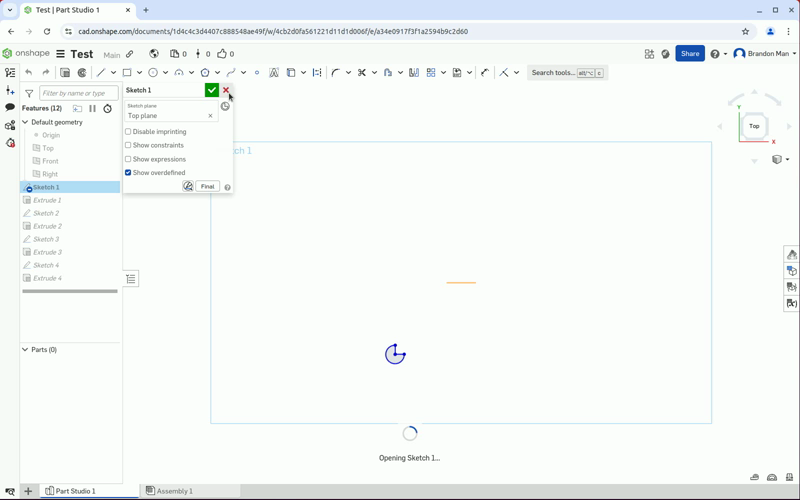
key(shift+s)
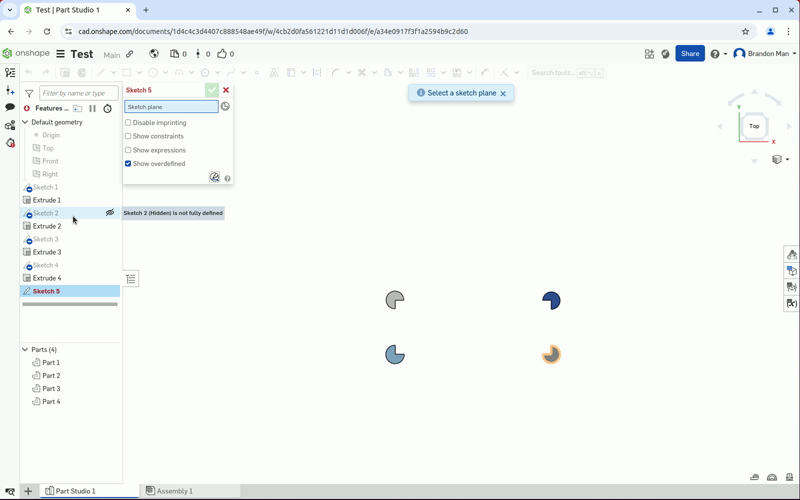
scroll(3)
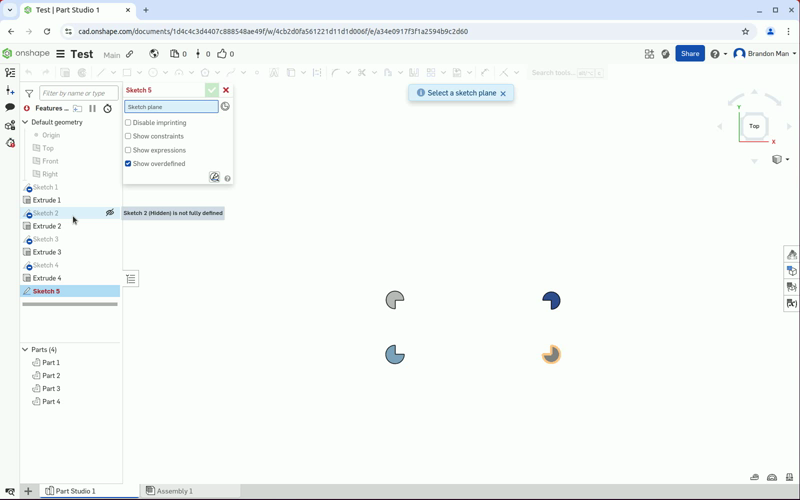
mouse_move(73, 150)
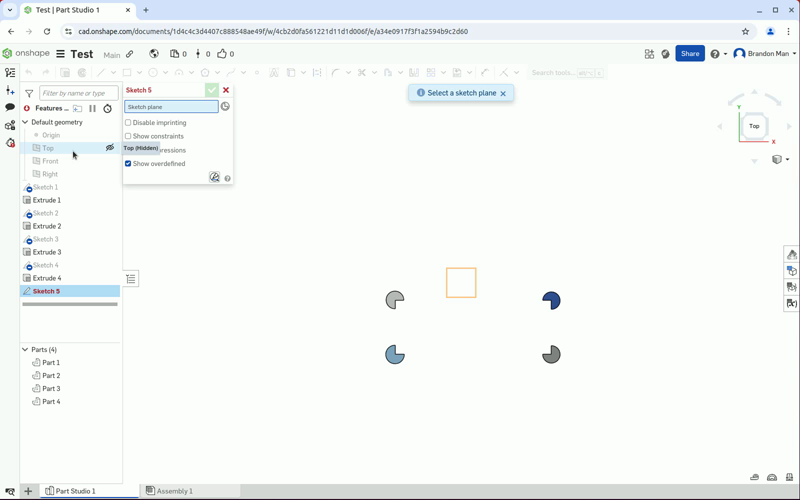
click(73, 150)
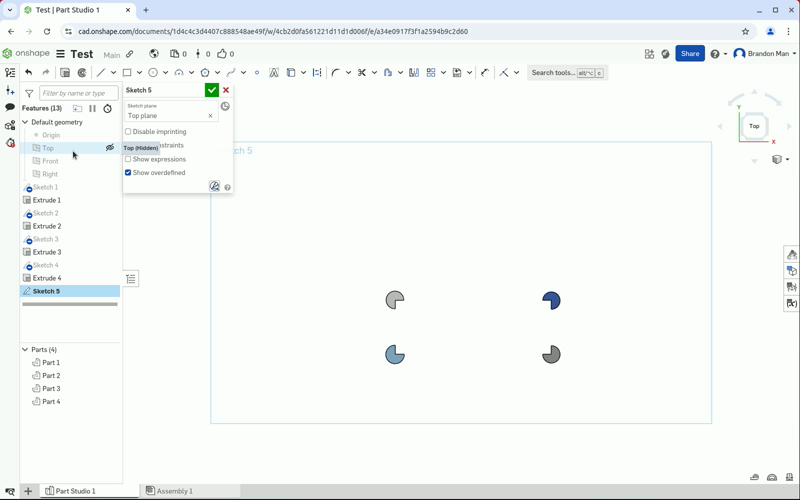
mouse_move(73, 352)
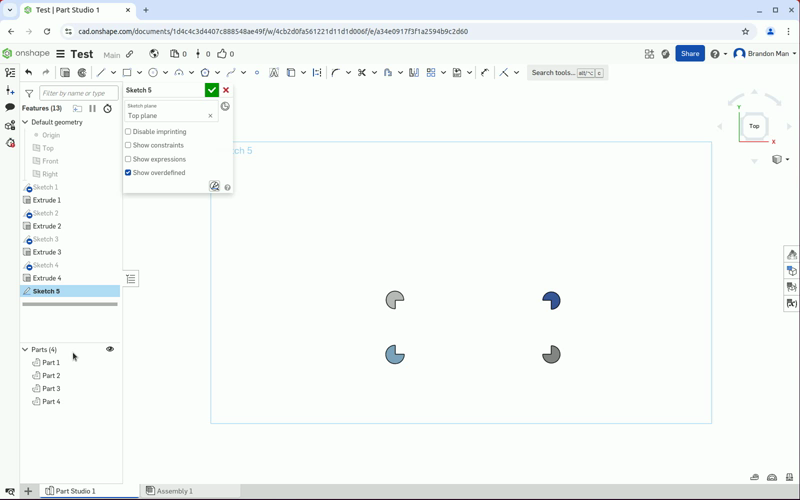
key(y)
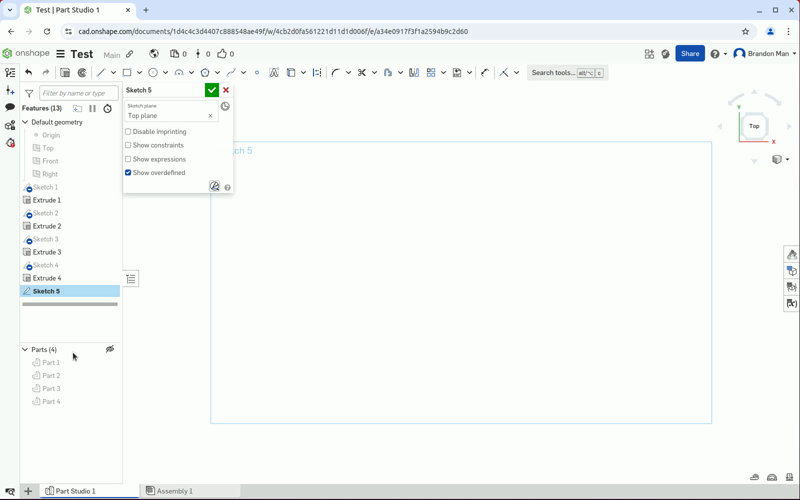
key(l)
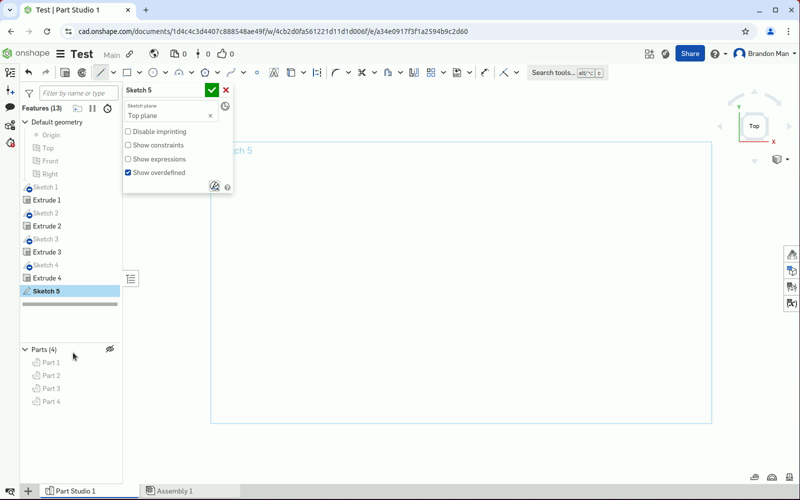
key_down(shift)
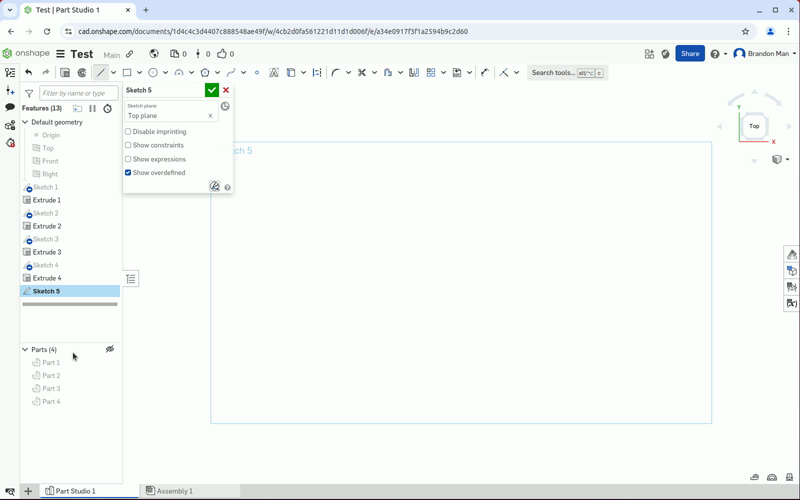
mouse_move(395, 354)
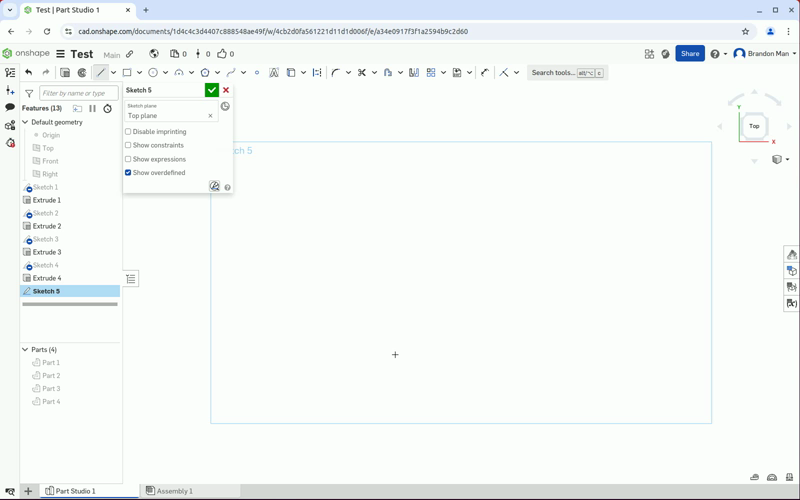
click(395, 354)
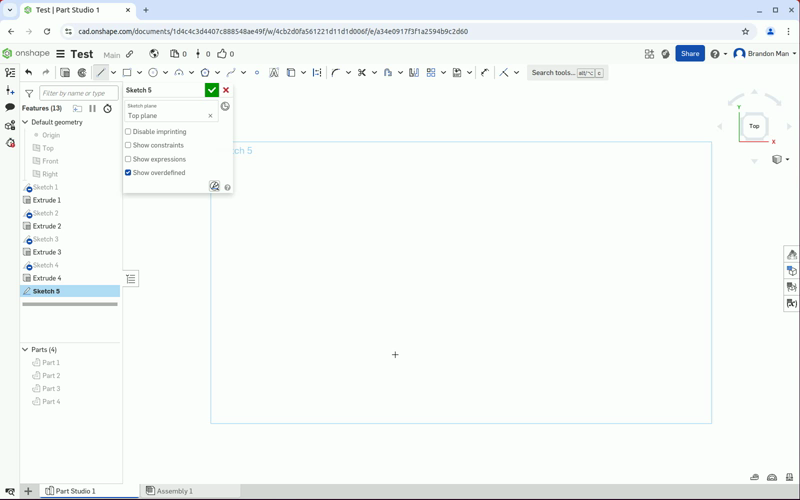
key_up(shift)
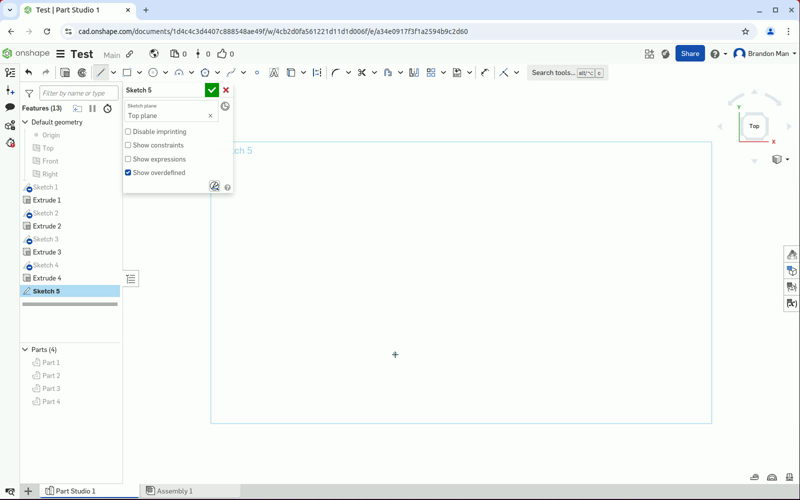
key_down(shift)
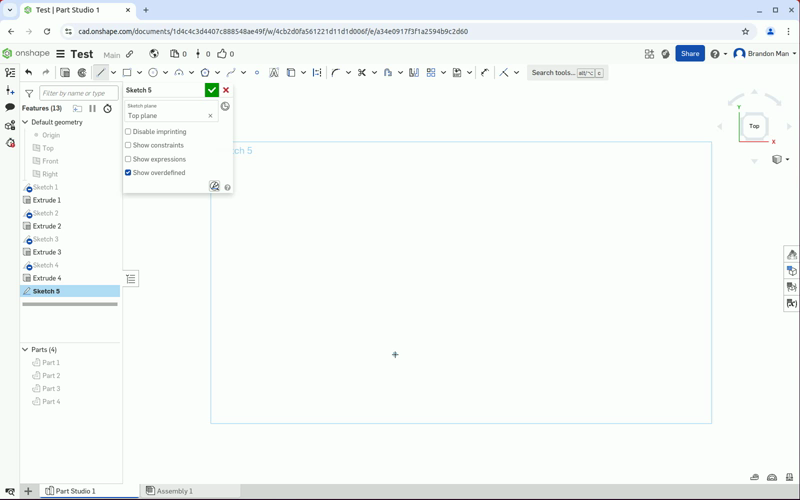
mouse_move(425, 354)
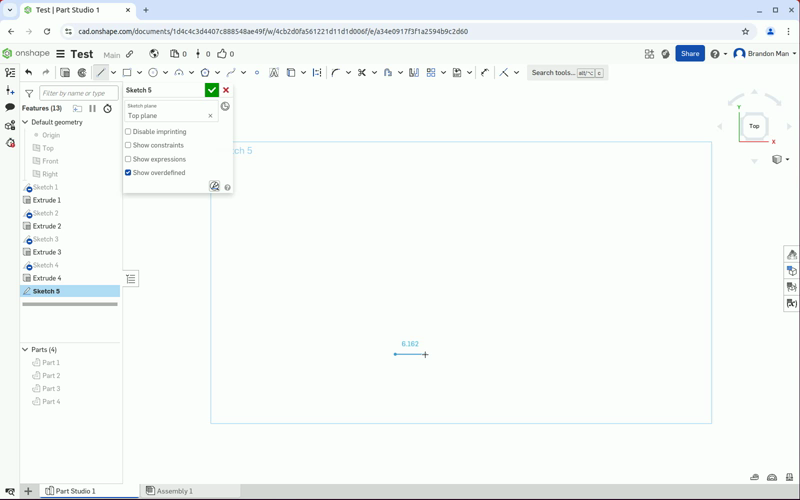
mouse_move(404, 354)
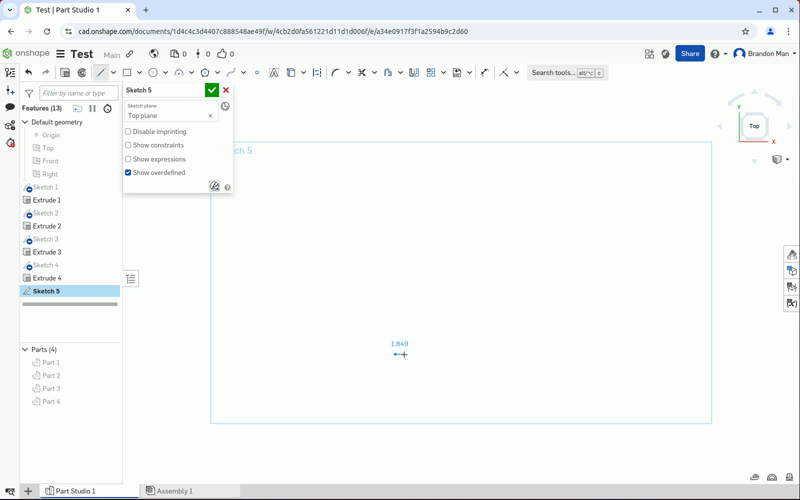
click(404, 354)
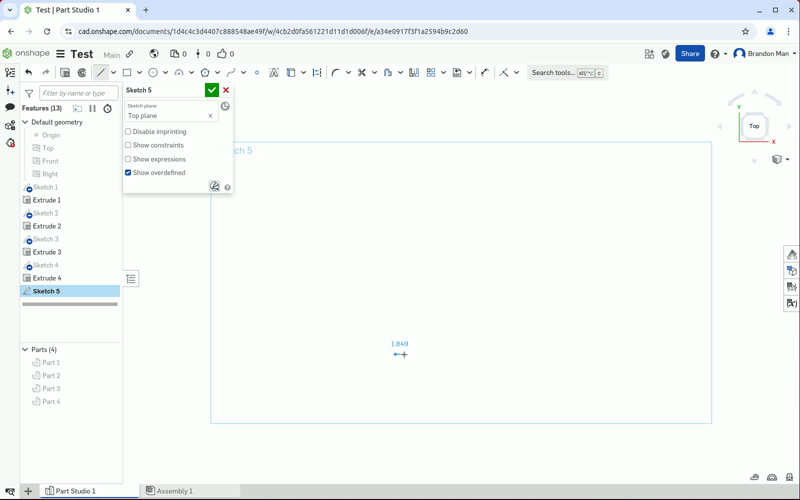
key_up(shift)
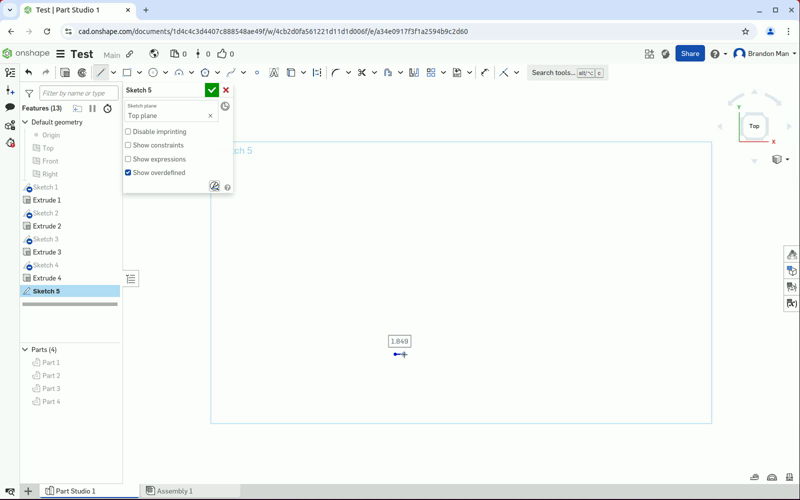
key(esc)
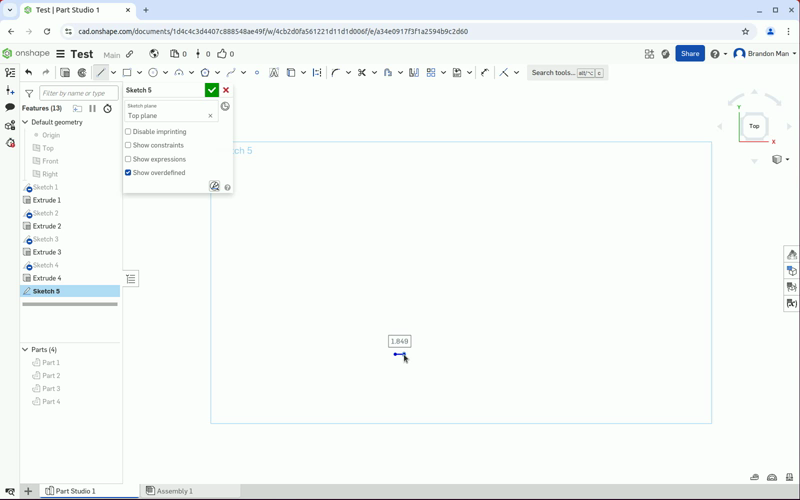
key(a)
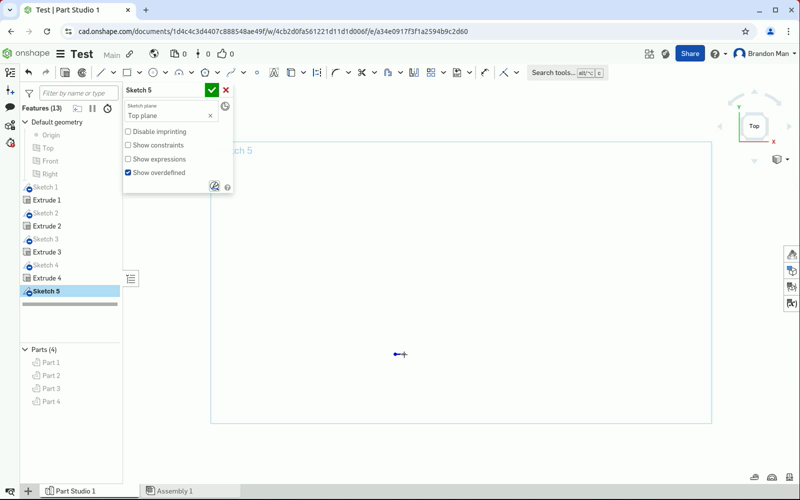
mouse_move(404, 354)
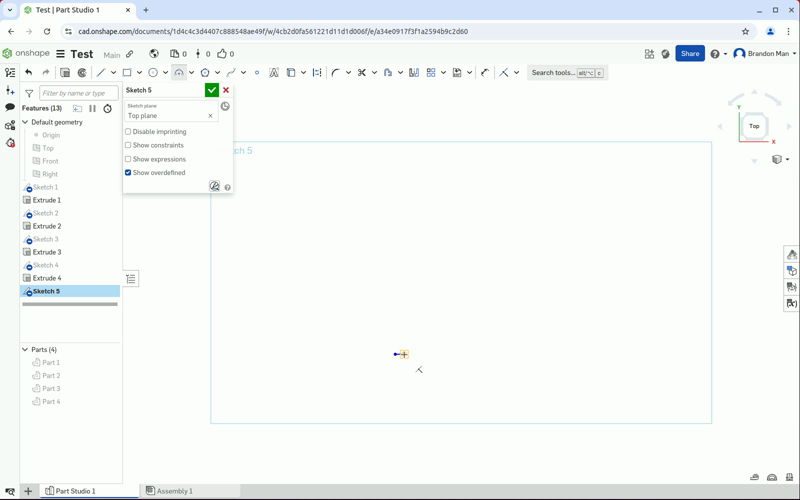
click(404, 354)
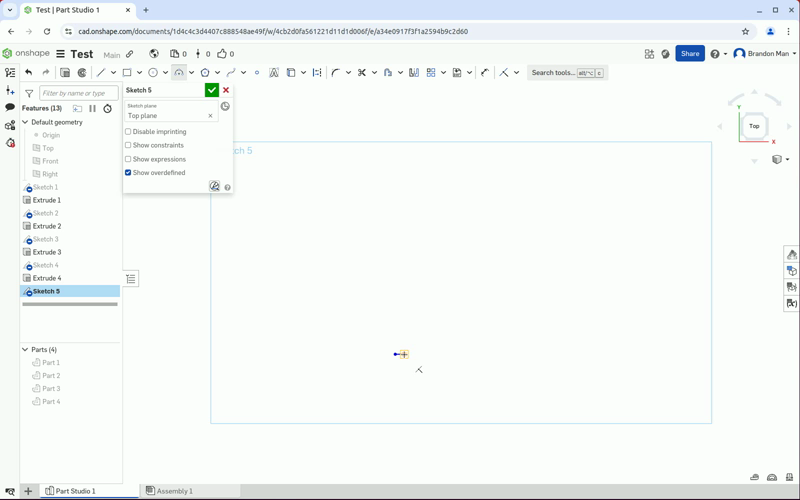
key_down(shift)
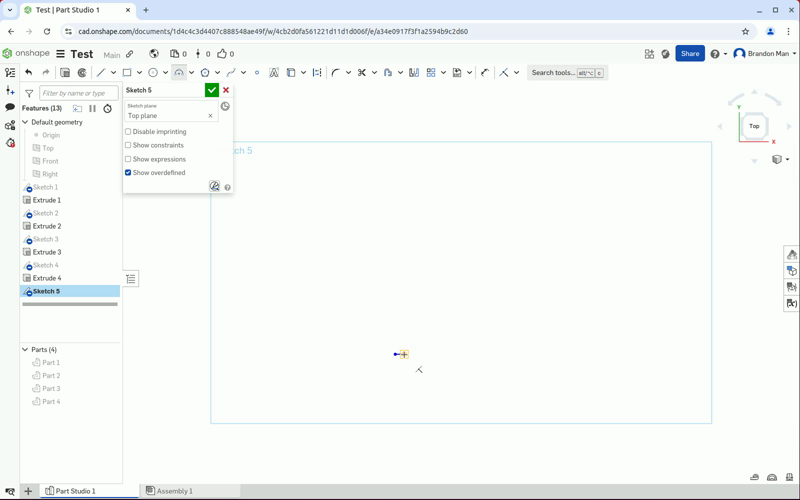
mouse_move(395, 345)
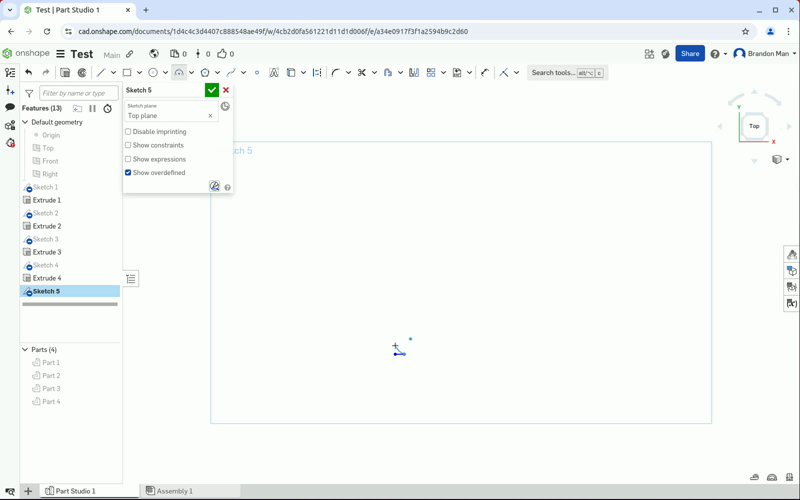
click(395, 345)
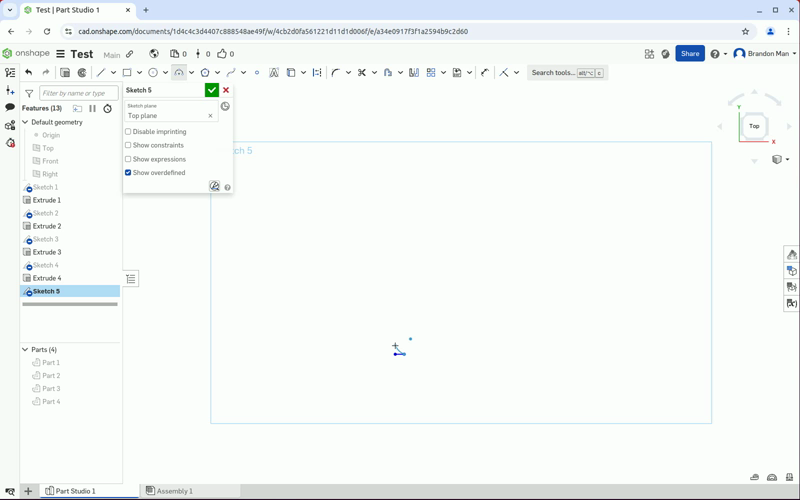
mouse_move(401, 348)
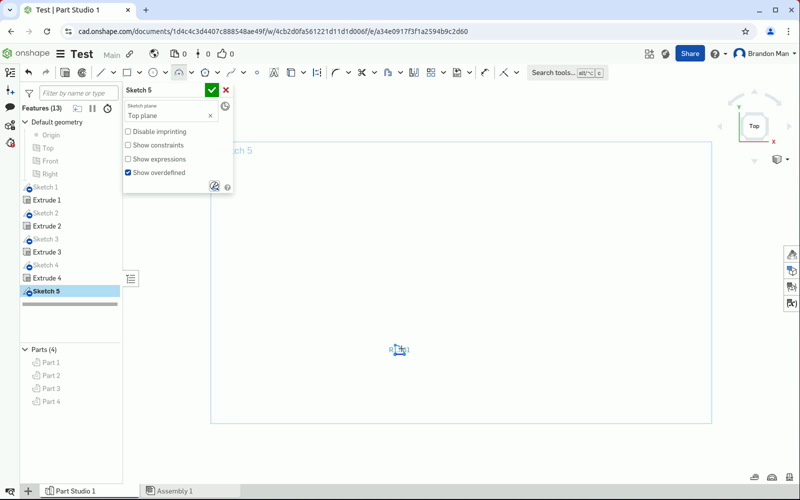
click(401, 348)
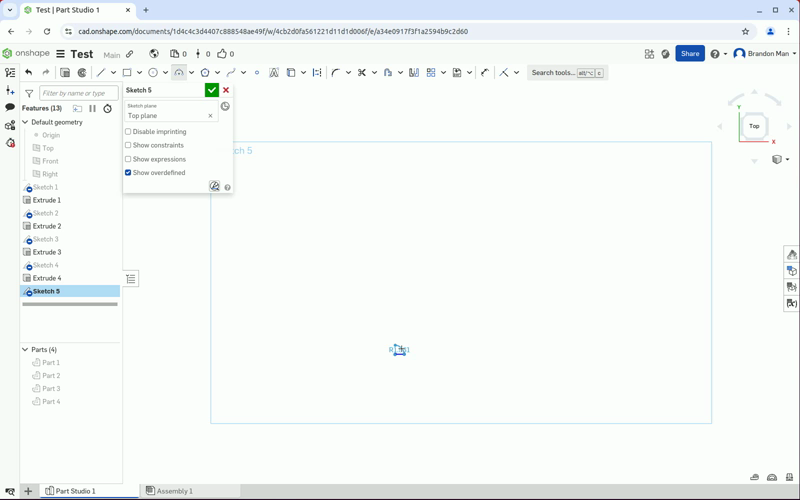
key_up(shift)
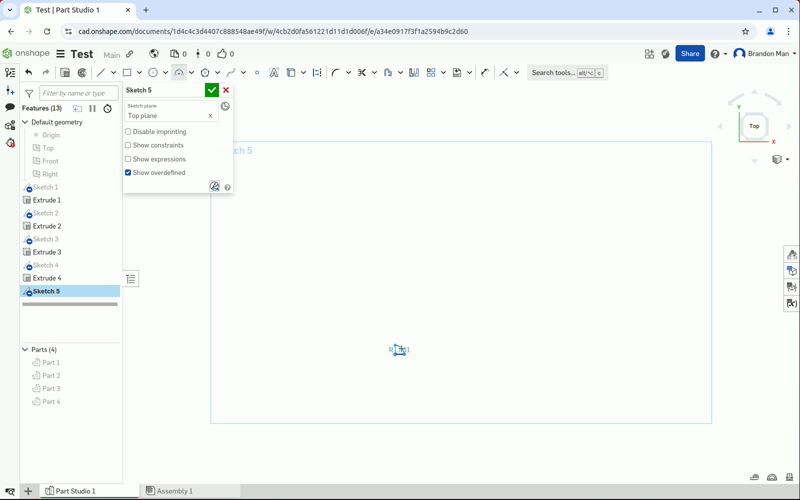
key(esc)
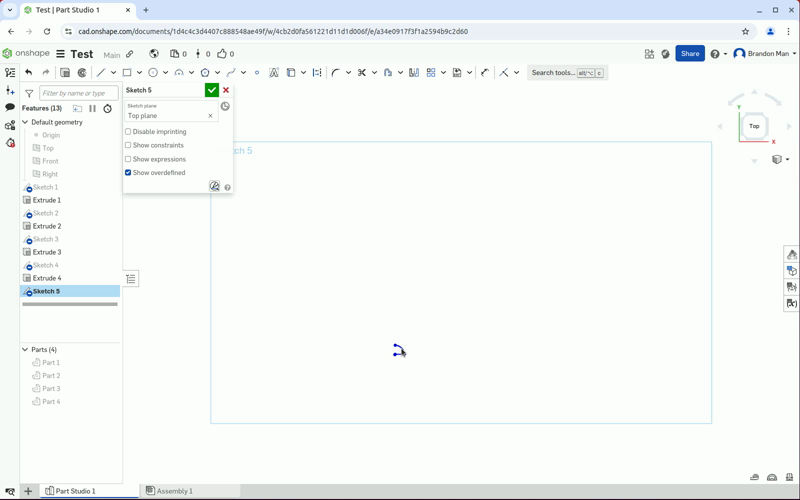
key(l)
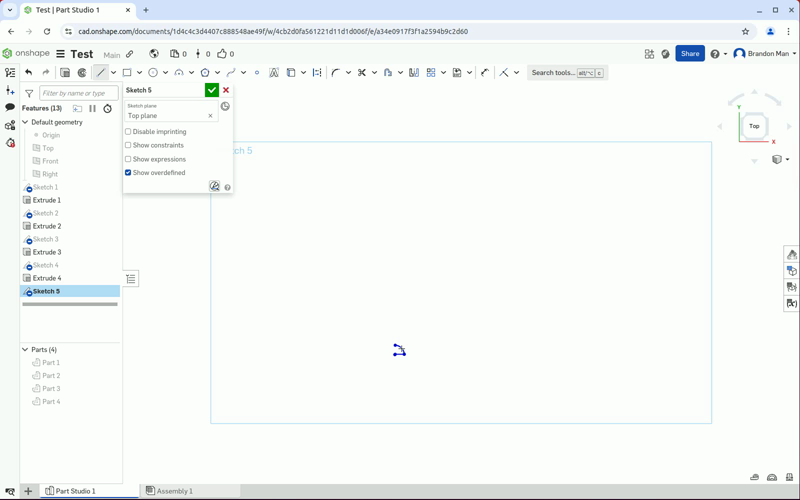
mouse_move(395, 345)
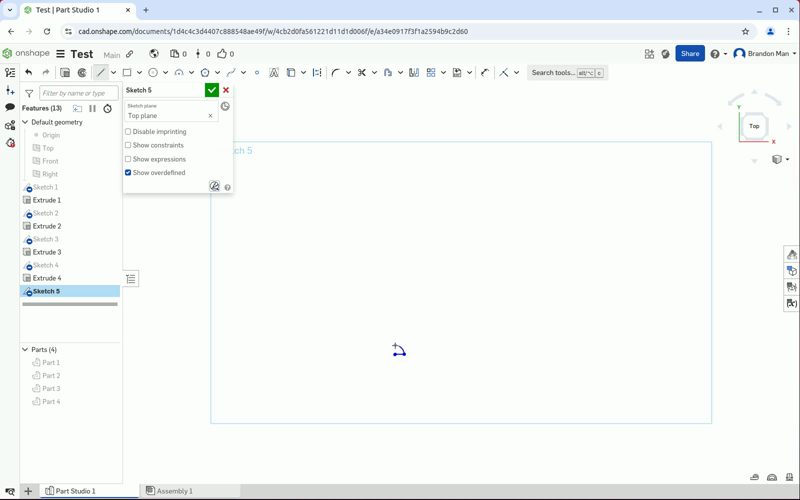
click(395, 345)
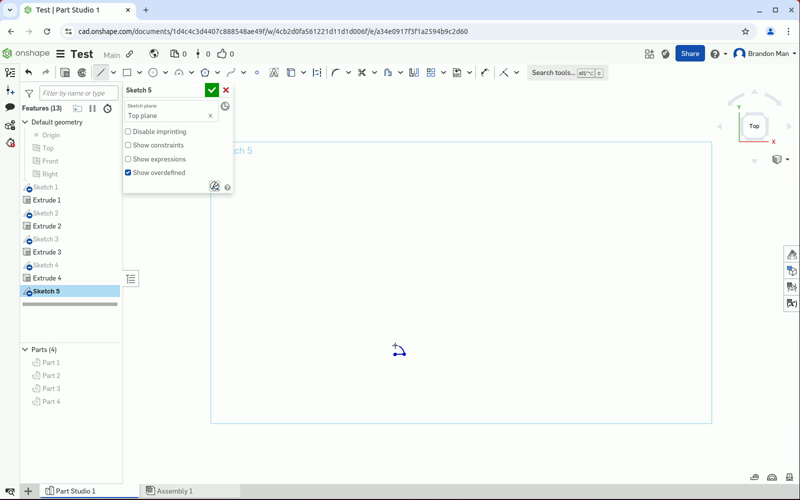
mouse_move(425, 345)
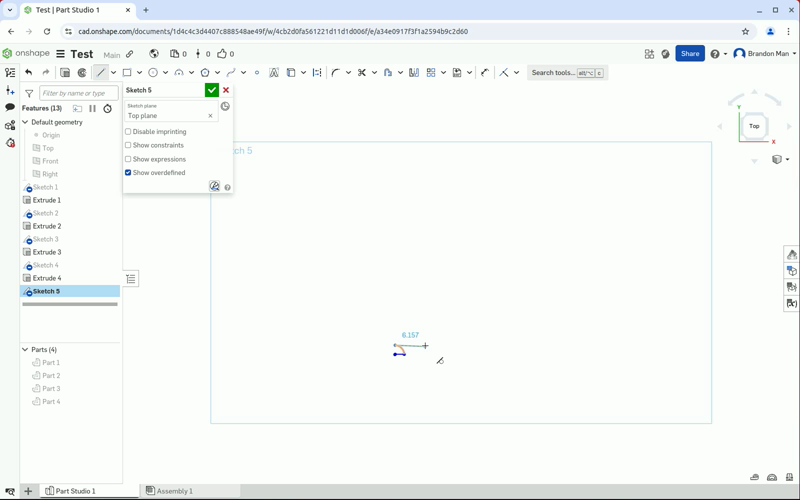
key_down(shift)
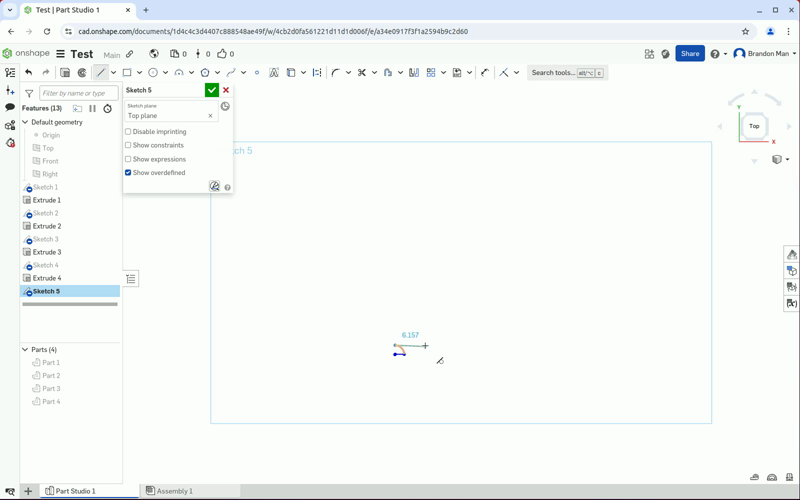
mouse_move(395, 354)
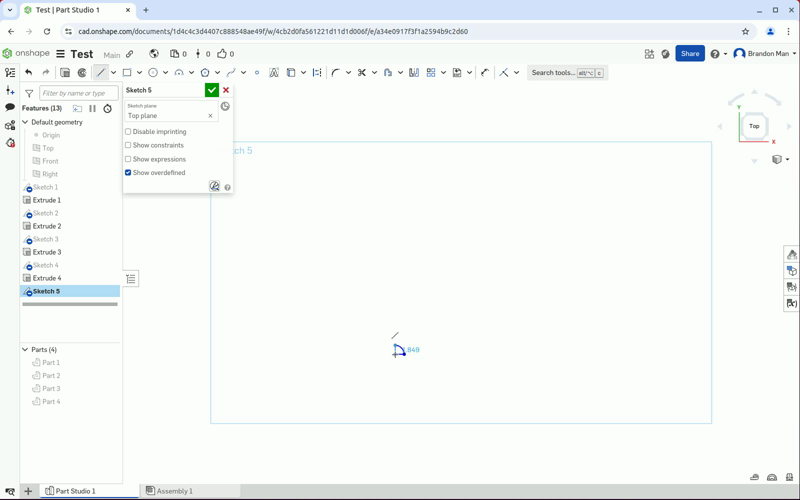
key_up(shift)
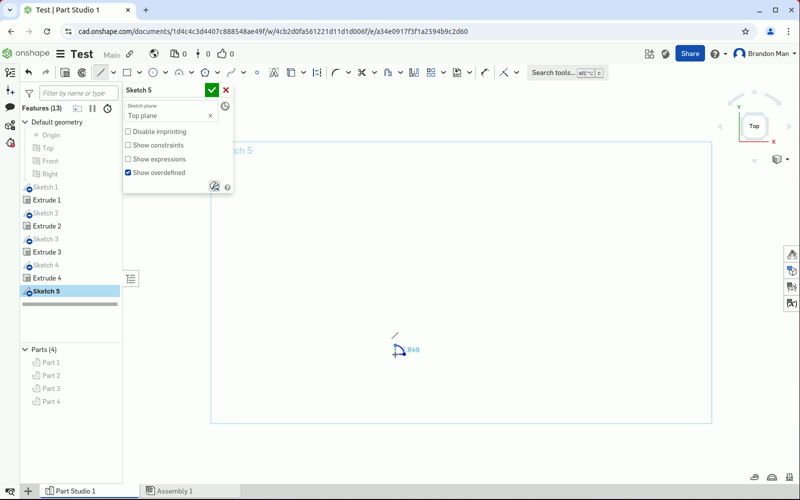
click(395, 354)
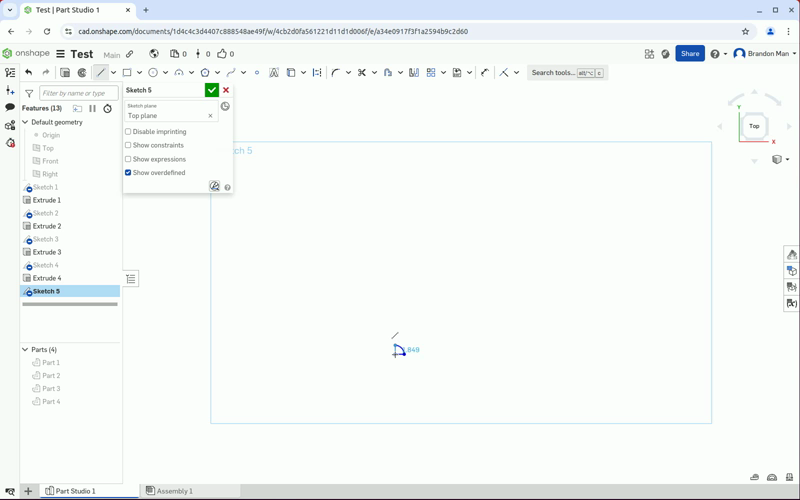
key(esc)
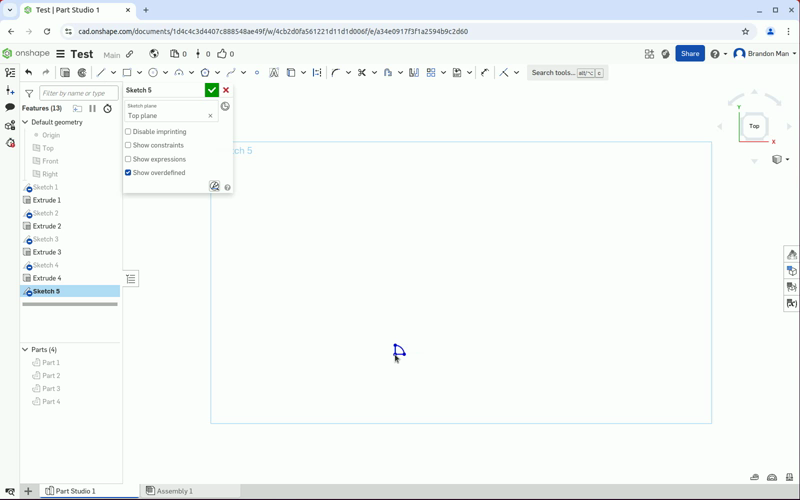
mouse_move(397, 348)
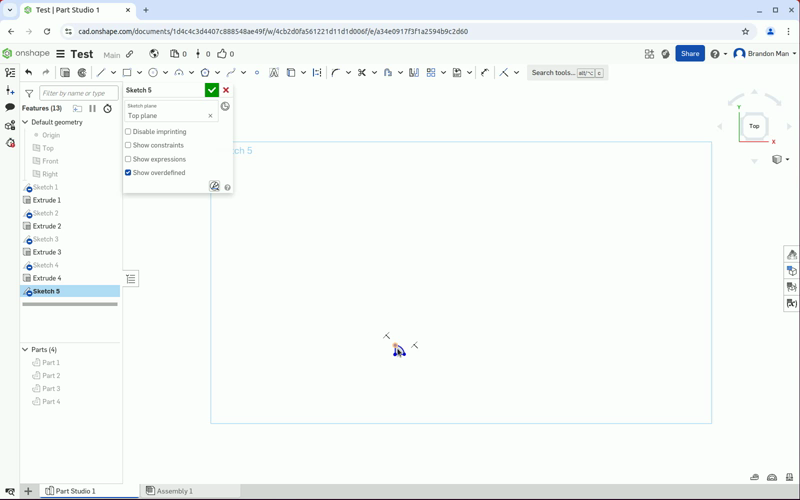
scroll(6)
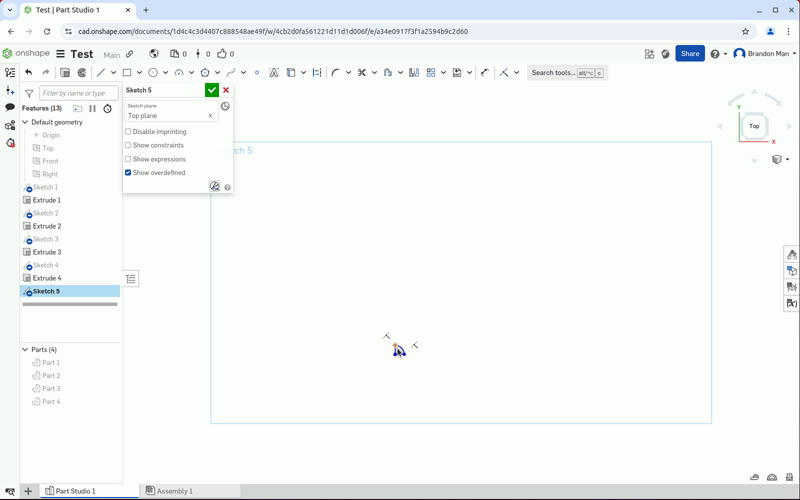
scroll(6)
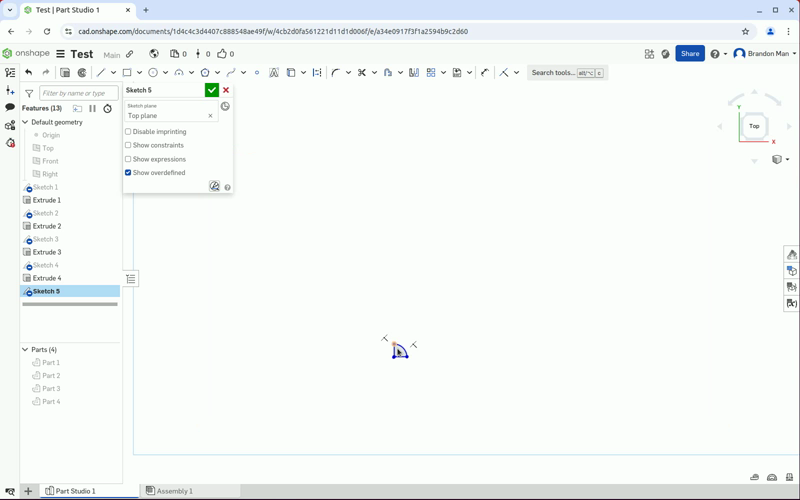
scroll(6)
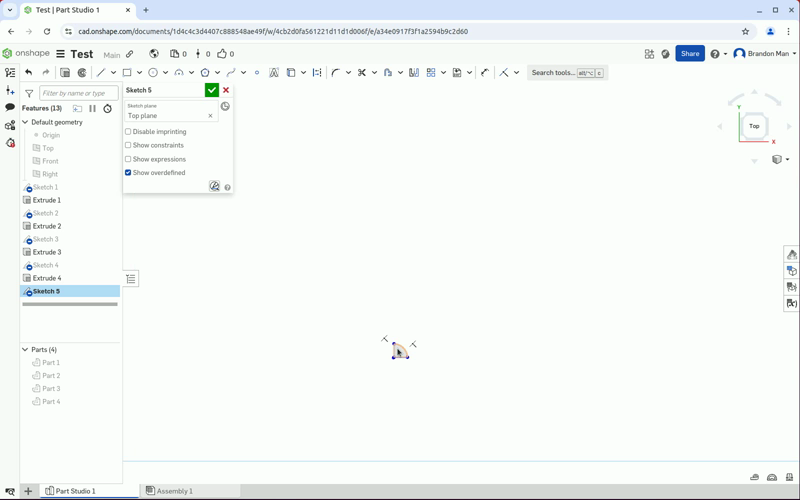
scroll(6)
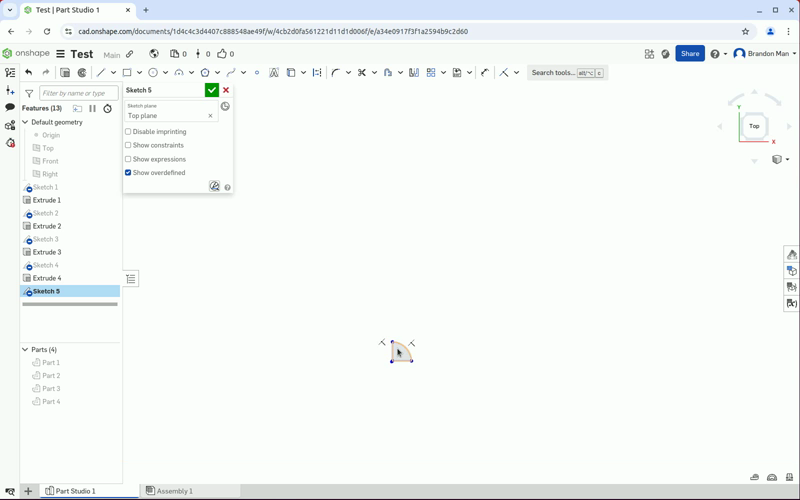
scroll(6)
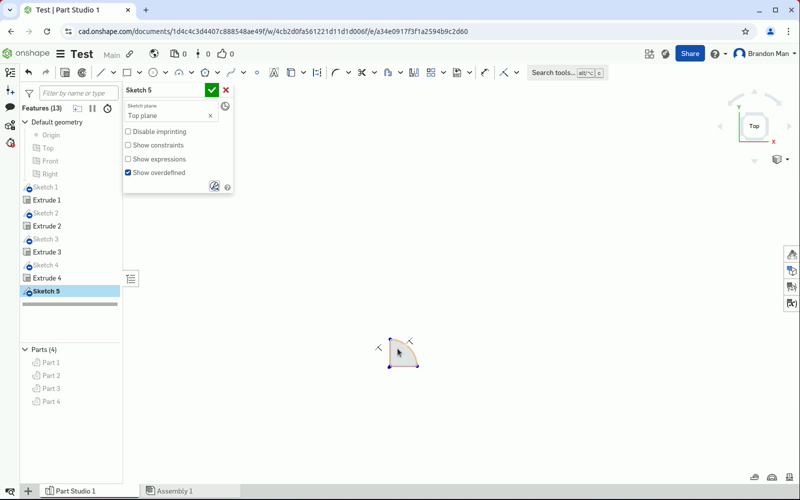
scroll(6)
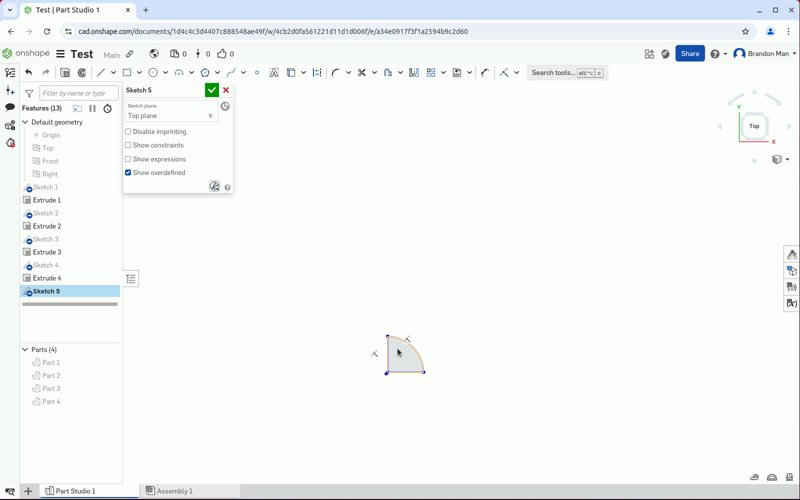
scroll(6)
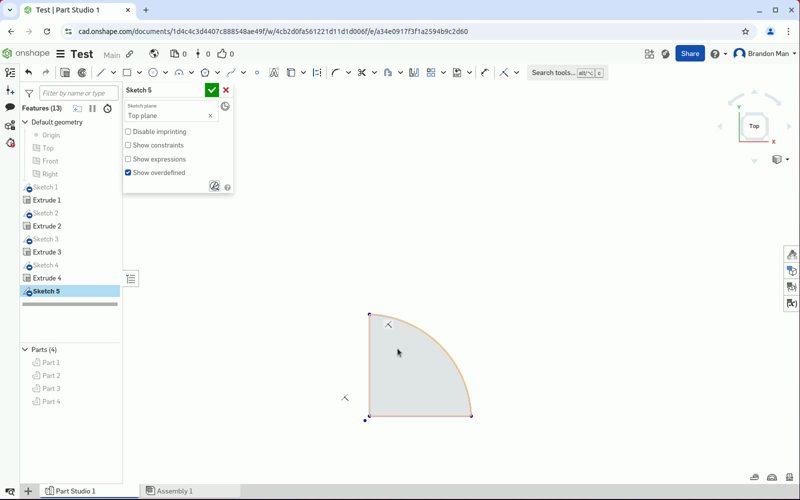
click(397, 348)
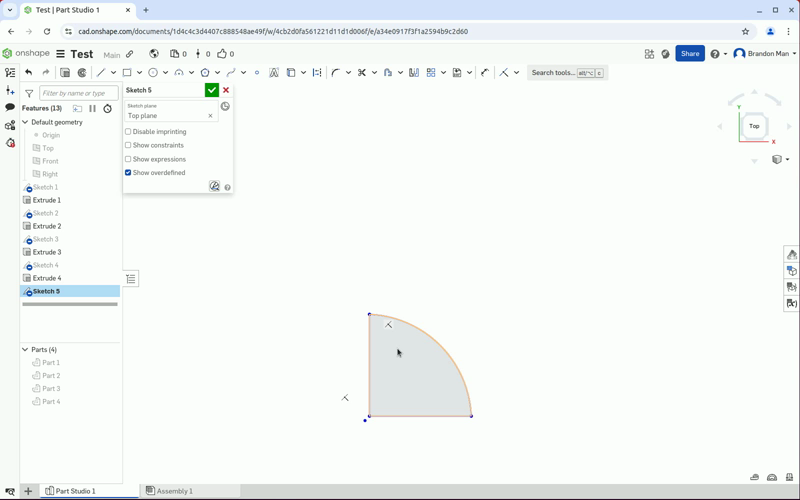
scroll(-6)
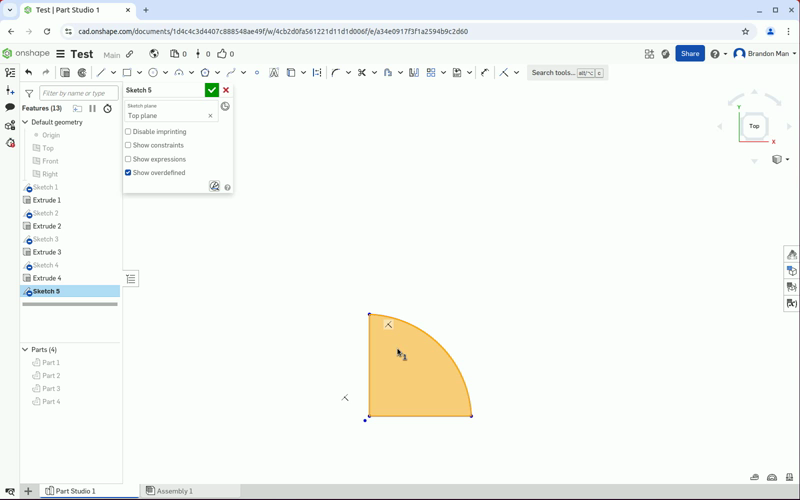
scroll(-6)
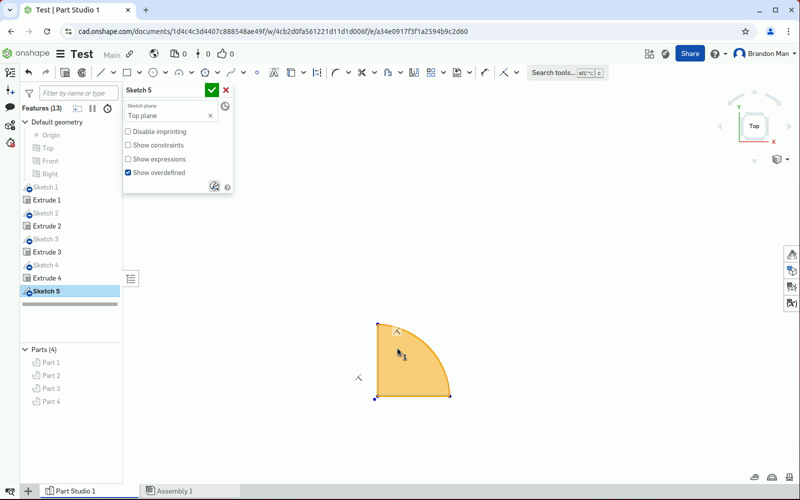
scroll(-6)
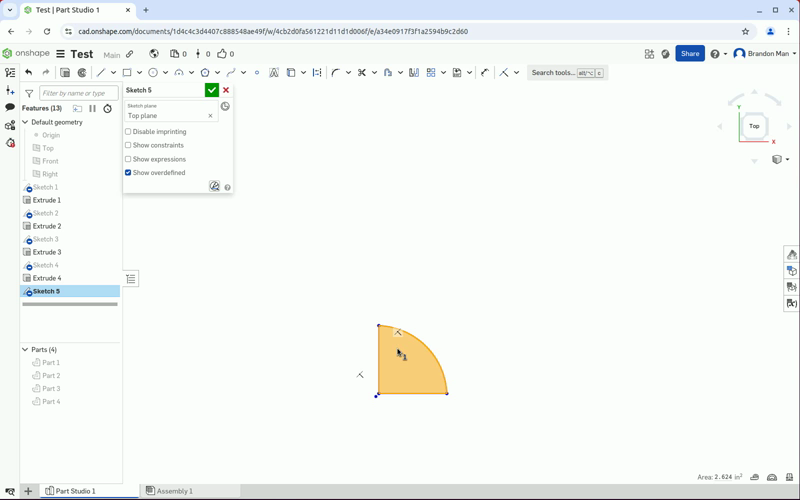
scroll(-6)
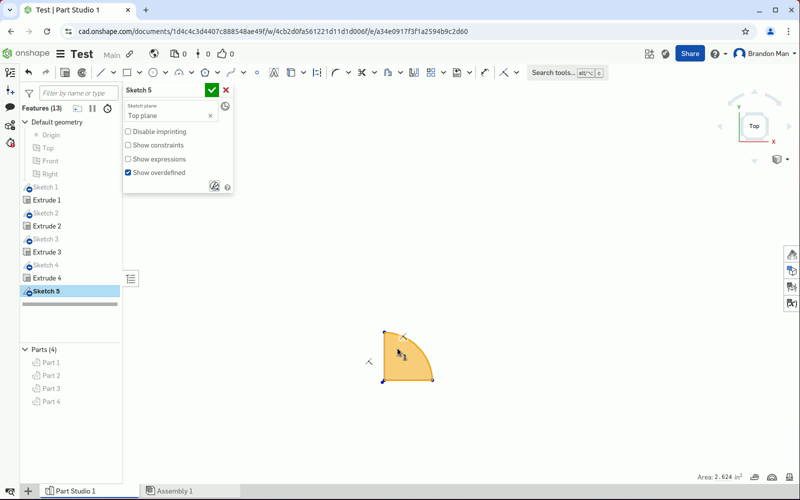
scroll(-6)
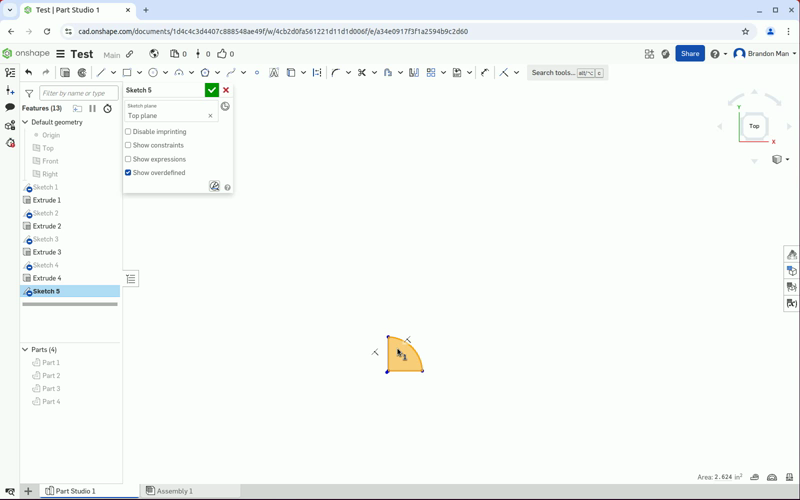
scroll(-6)
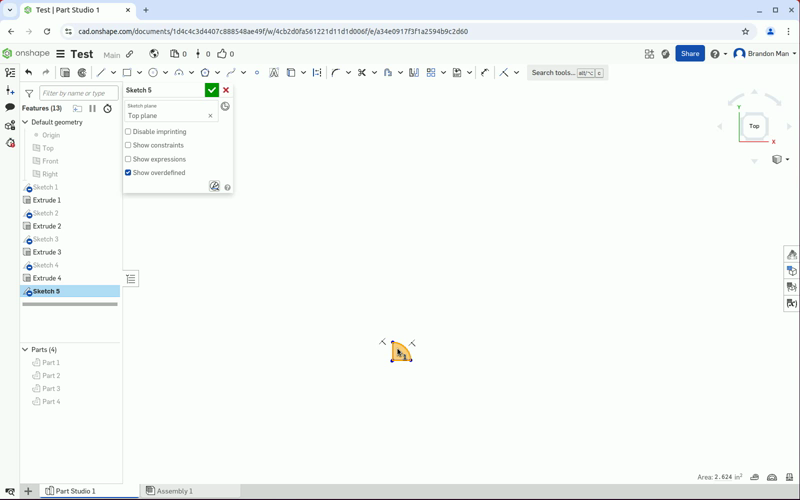
scroll(-6)
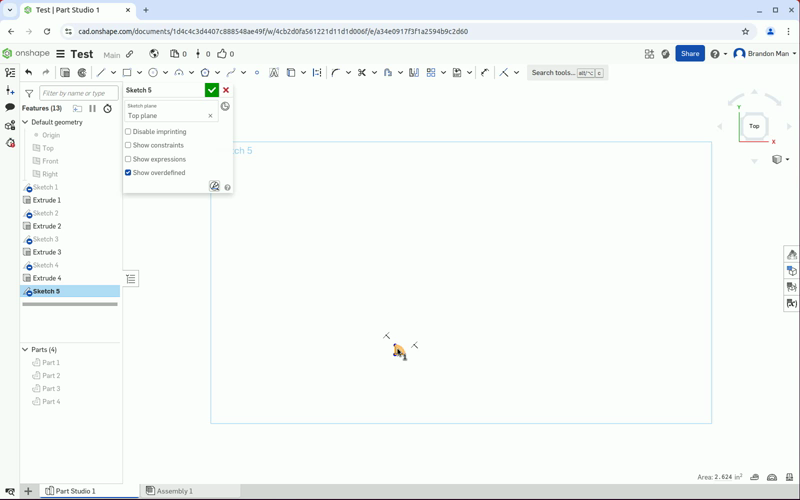
mouse_move(73, 352)
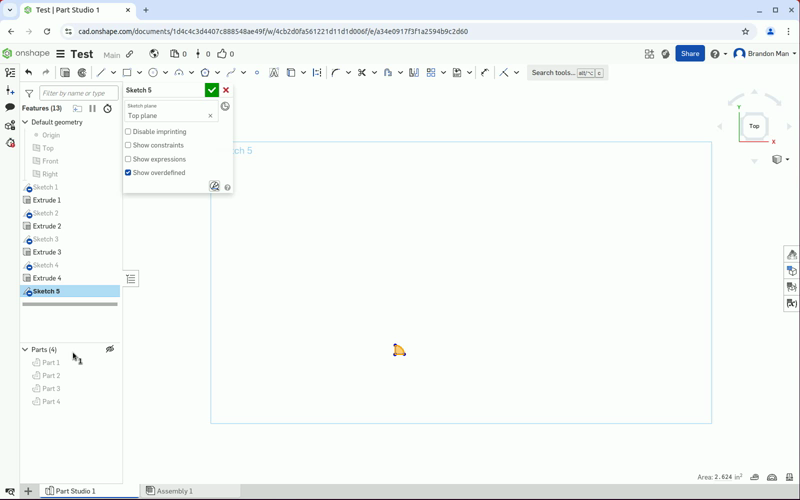
key(shift+y)
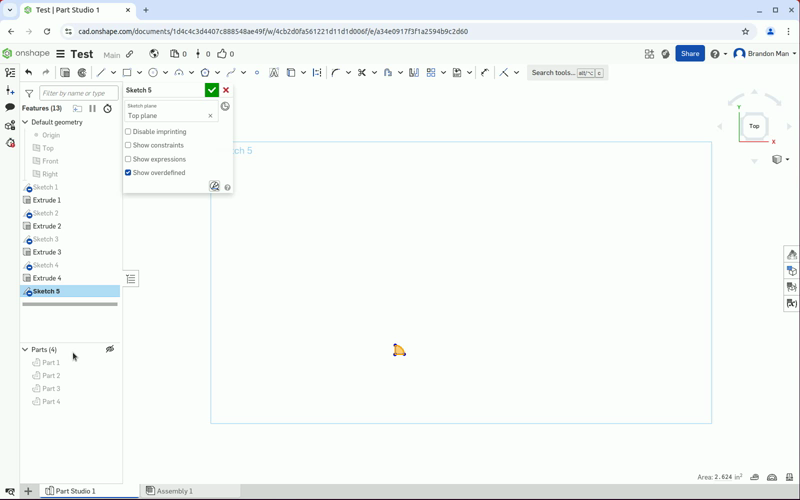
key(shift+e)
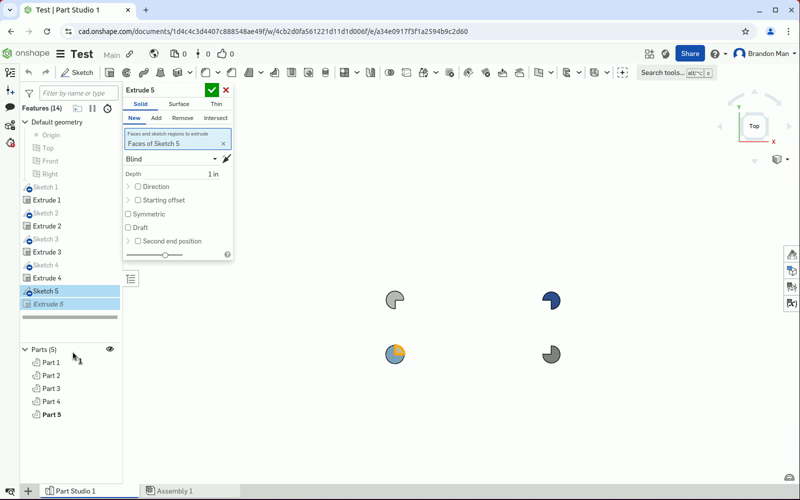
mouse_move(143, 106)
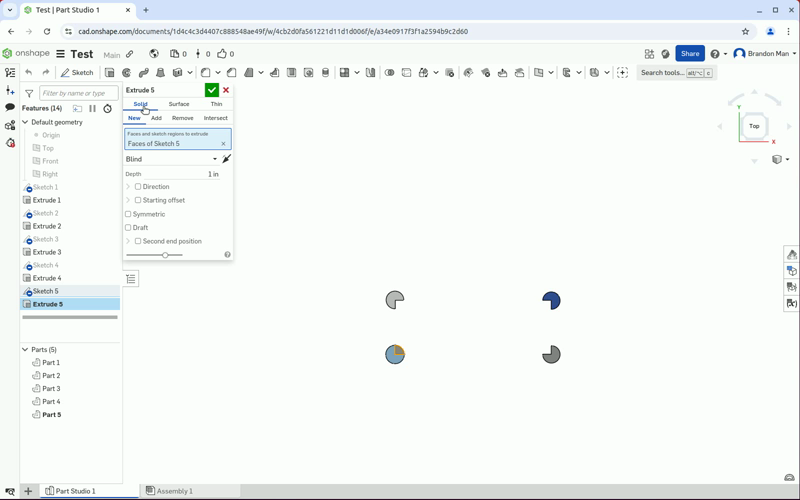
click(143, 106)
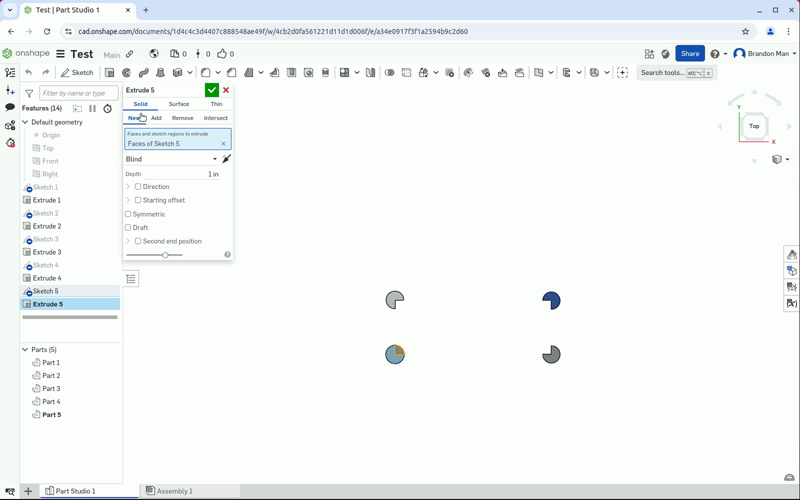
mouse_move(137, 120)
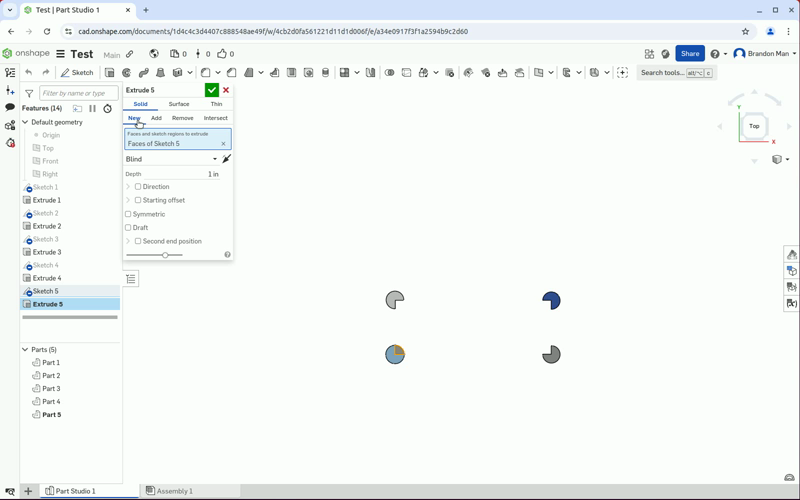
click(137, 120)
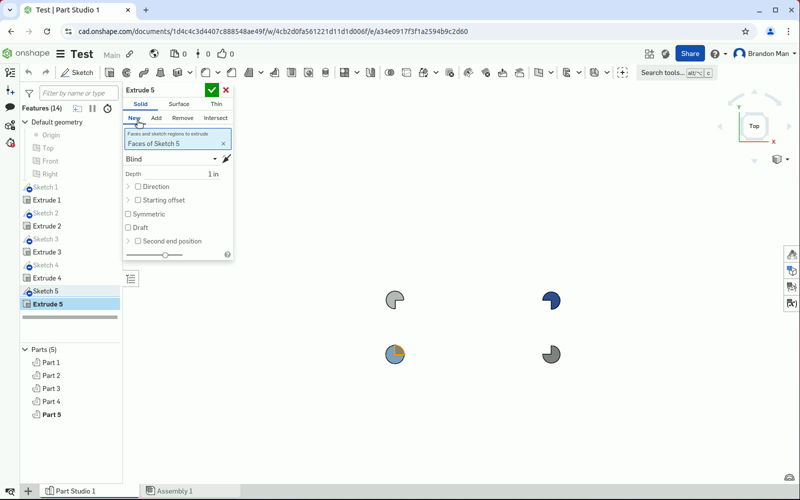
key(tab, 4)
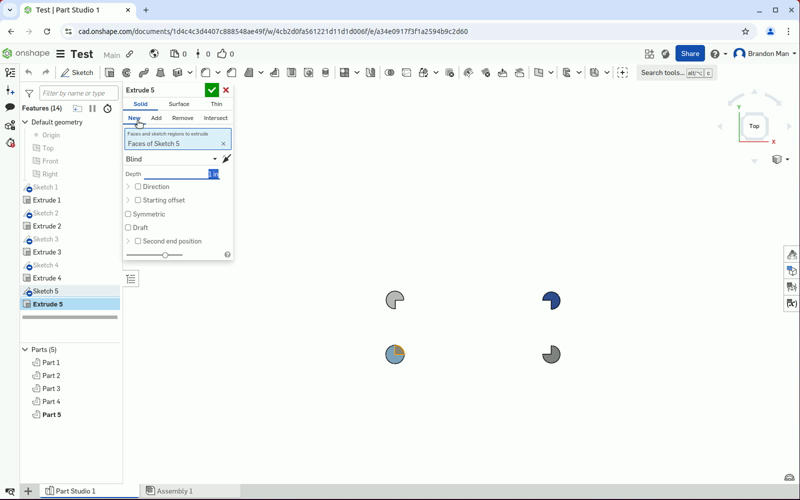
text(-22.386)
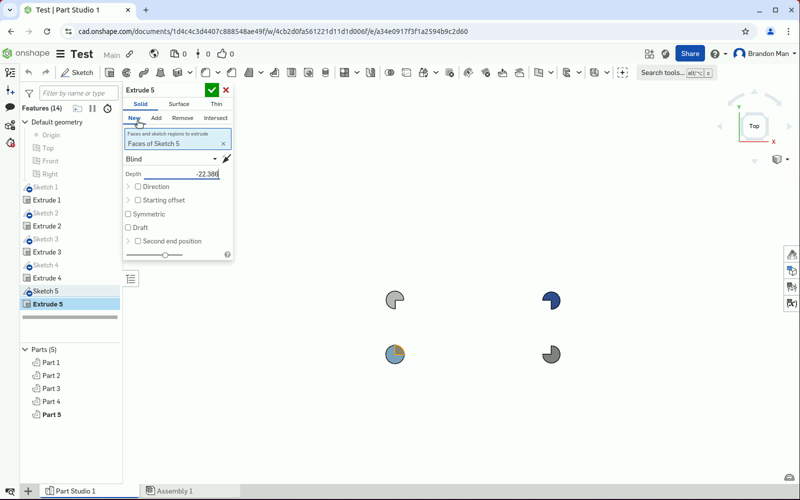
key(enter)
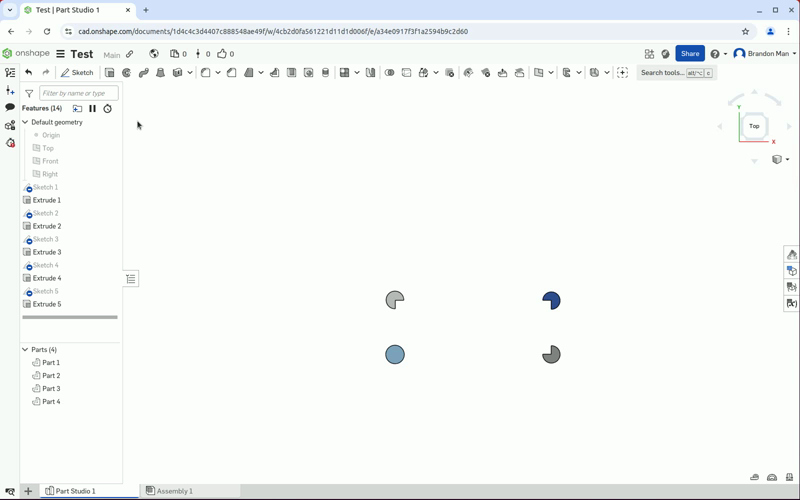
key(shift+h)
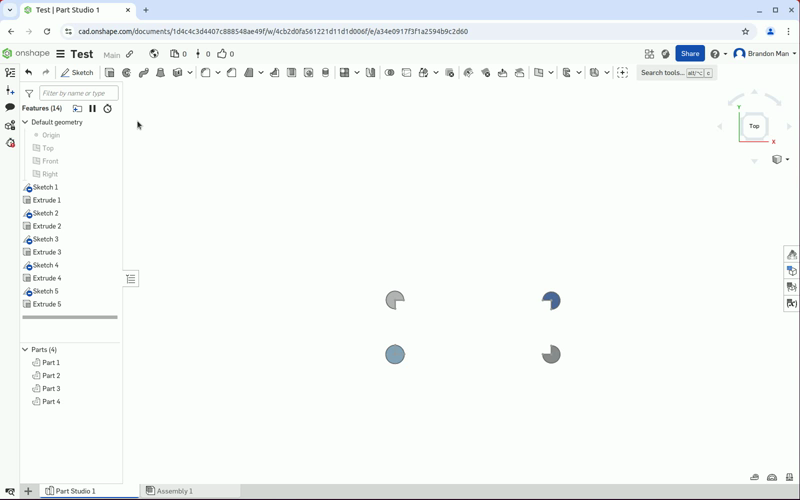
key(shift+h)
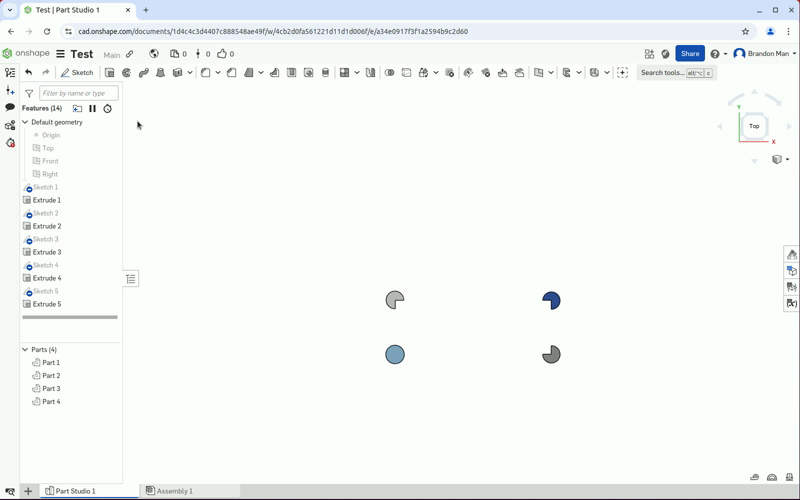
mouse_move(73, 189)
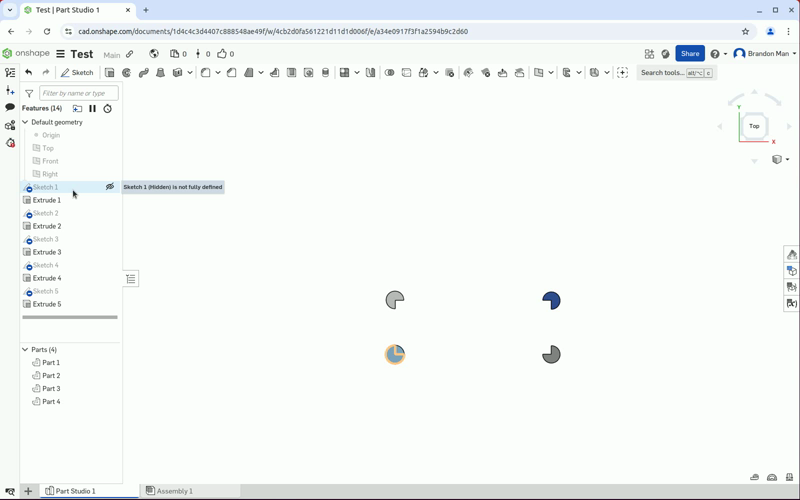
click(73, 189)
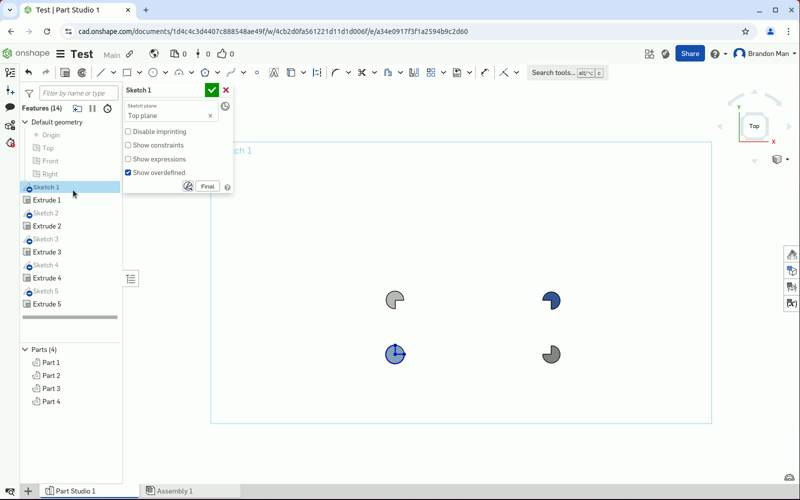
mouse_move(229, 92)
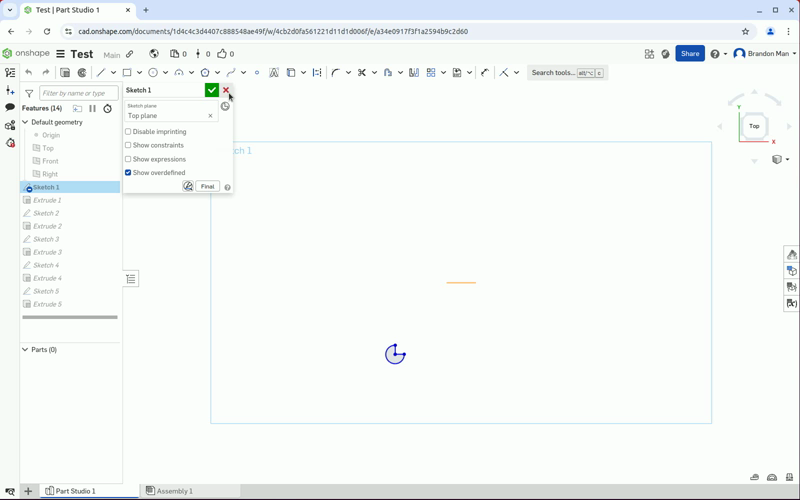
click(229, 92)
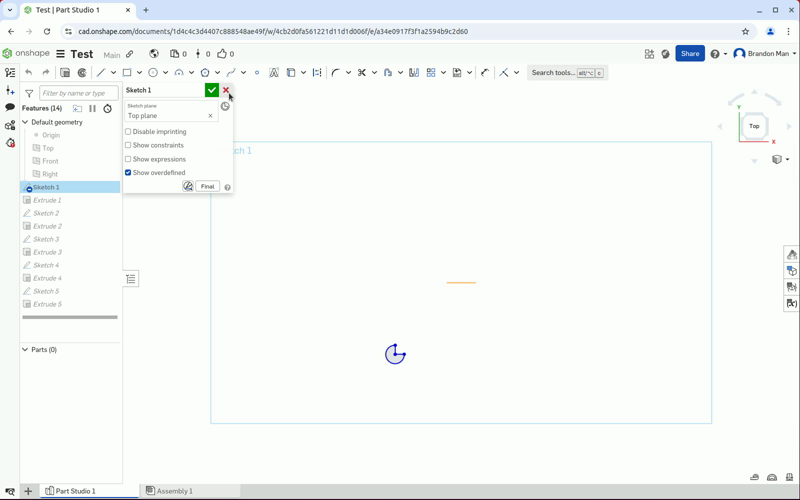
key(shift+s)
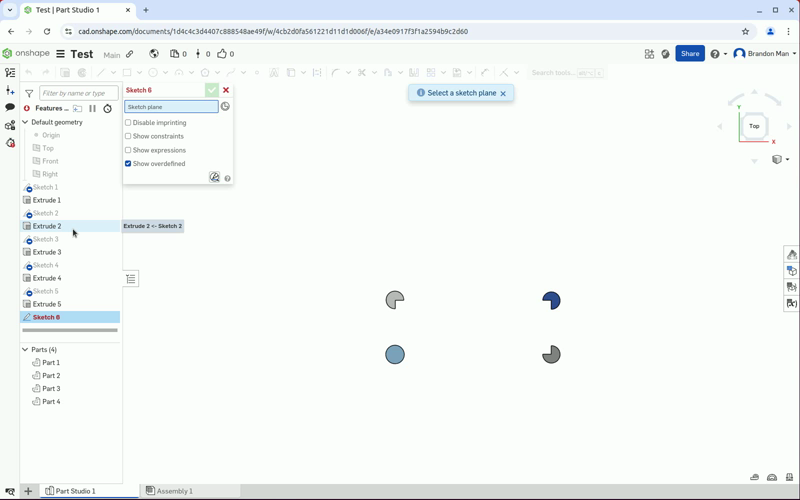
scroll(3)
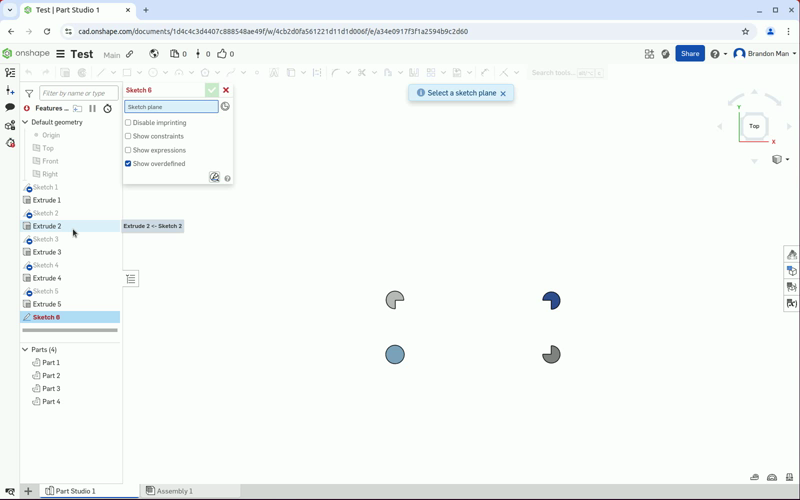
mouse_move(73, 150)
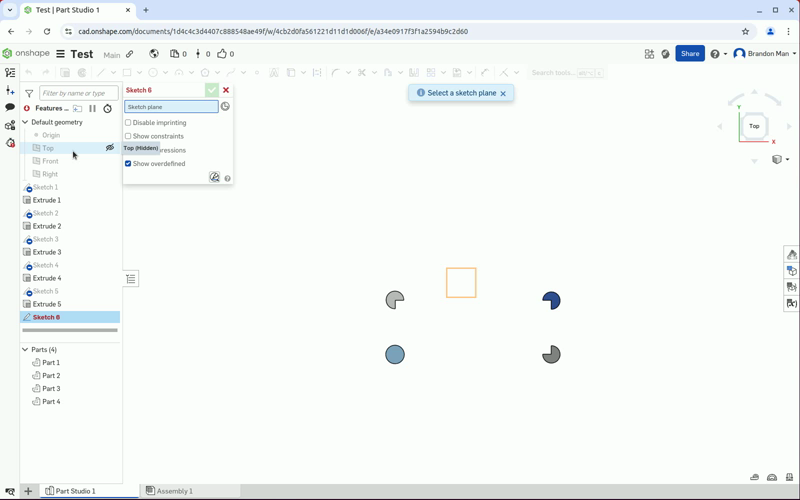
click(73, 150)
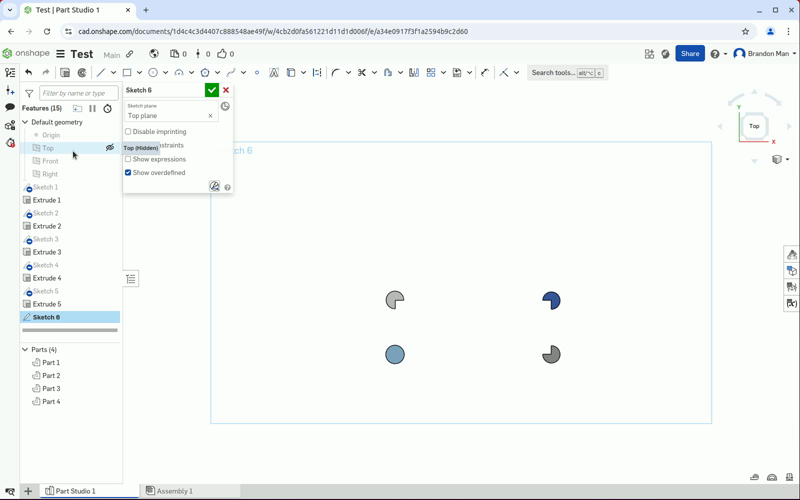
mouse_move(73, 352)
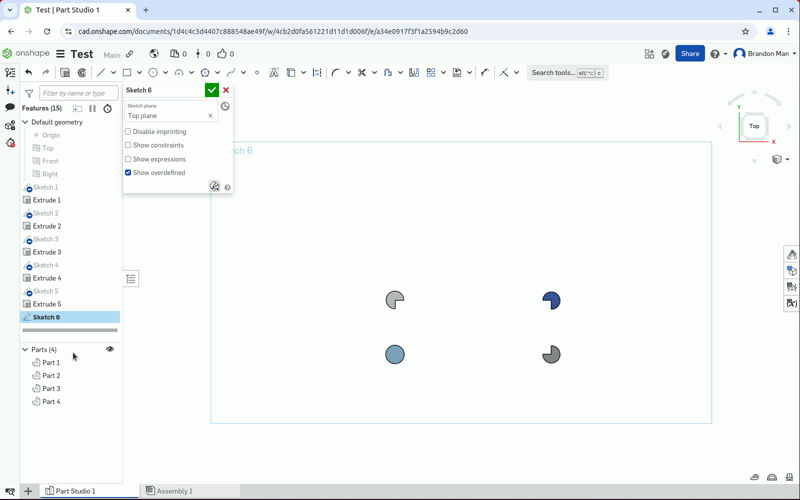
key(y)
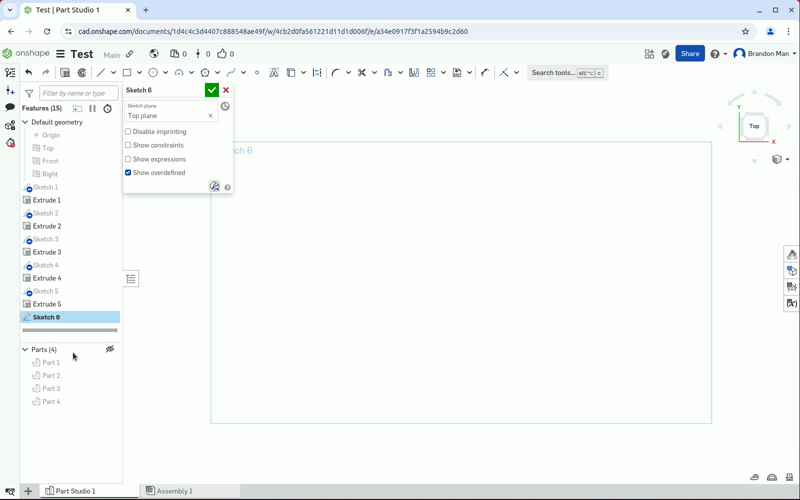
key(l)
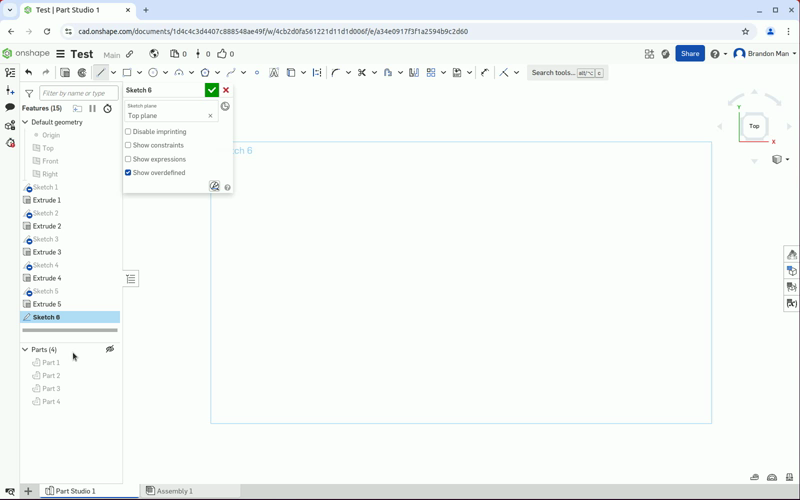
key_down(shift)
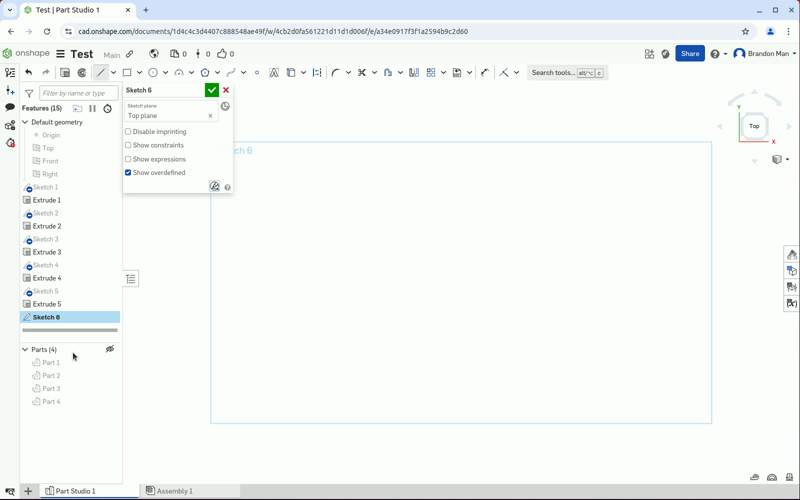
mouse_move(542, 354)
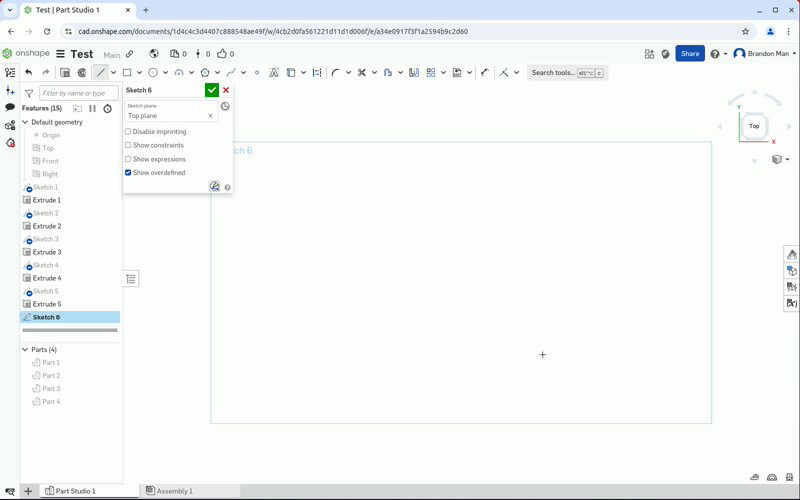
click(542, 354)
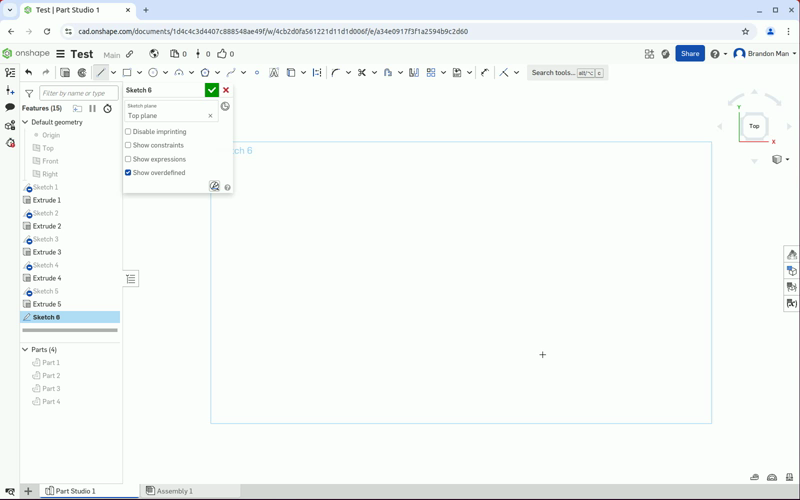
key_up(shift)
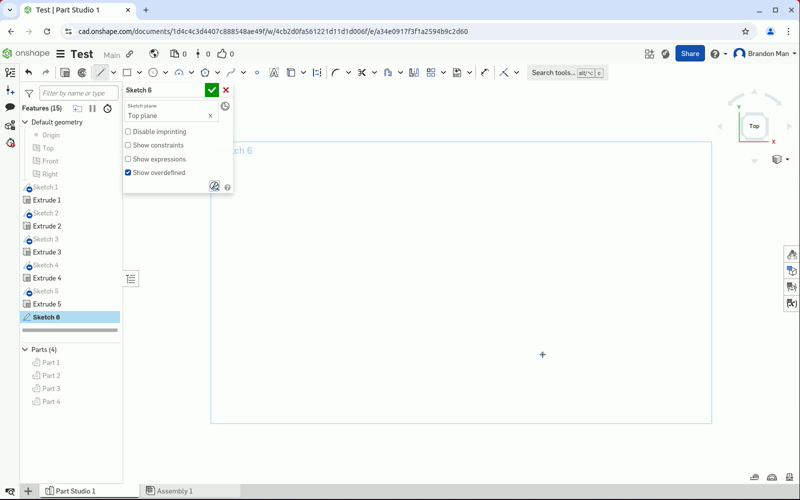
key_down(shift)
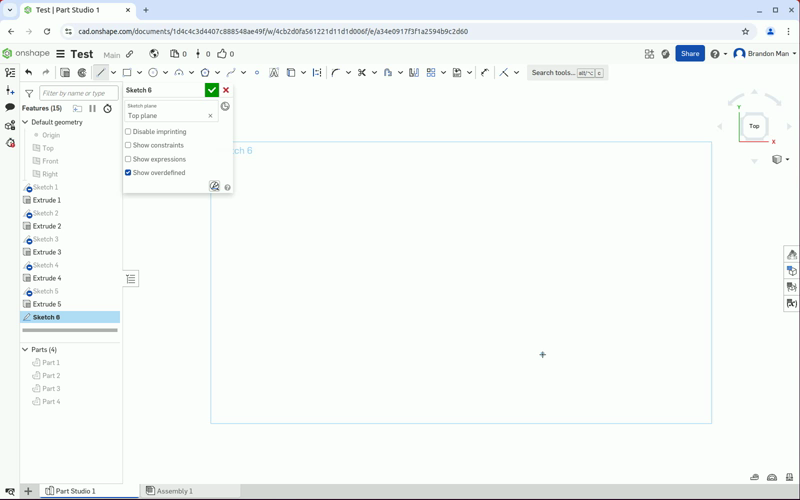
mouse_move(572, 354)
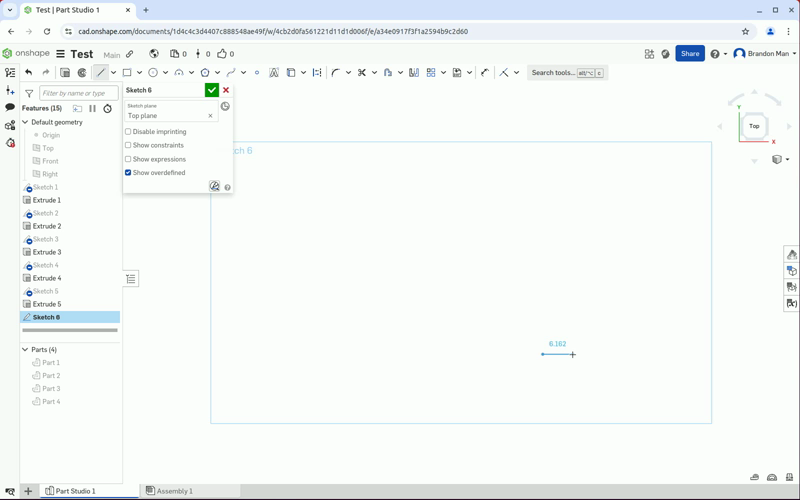
mouse_move(552, 354)
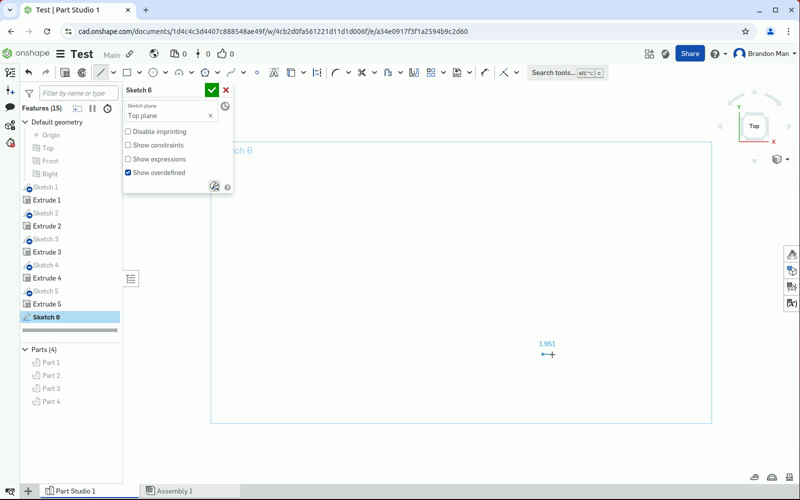
click(552, 354)
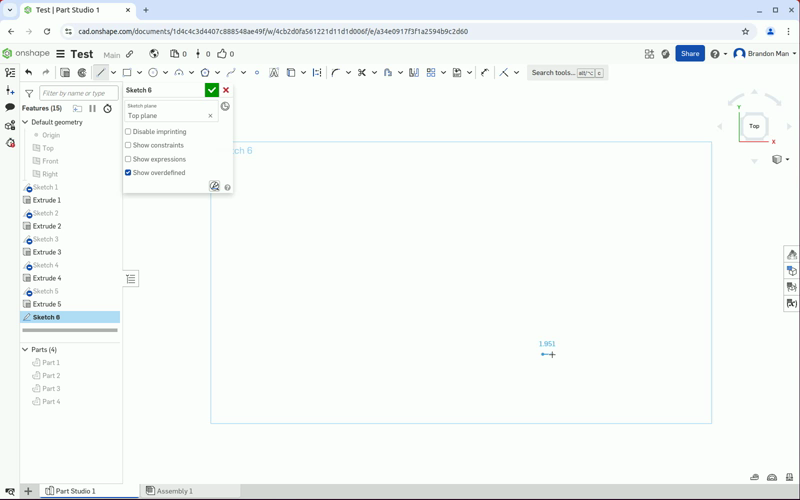
key_up(shift)
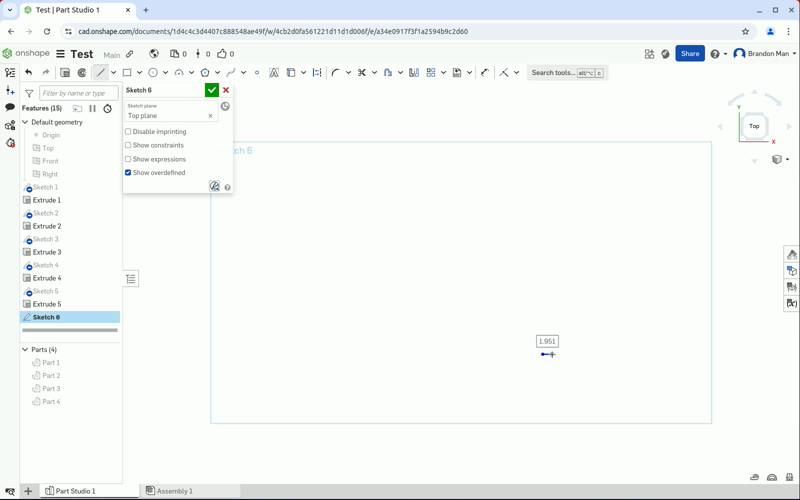
key_down(shift)
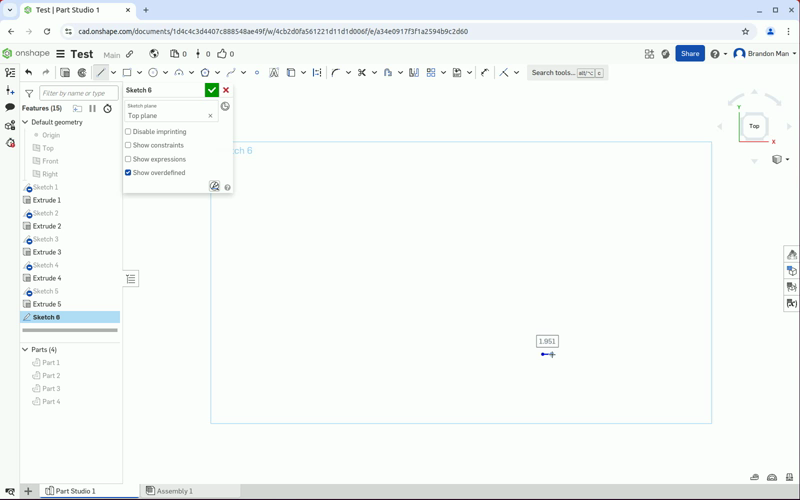
mouse_move(582, 354)
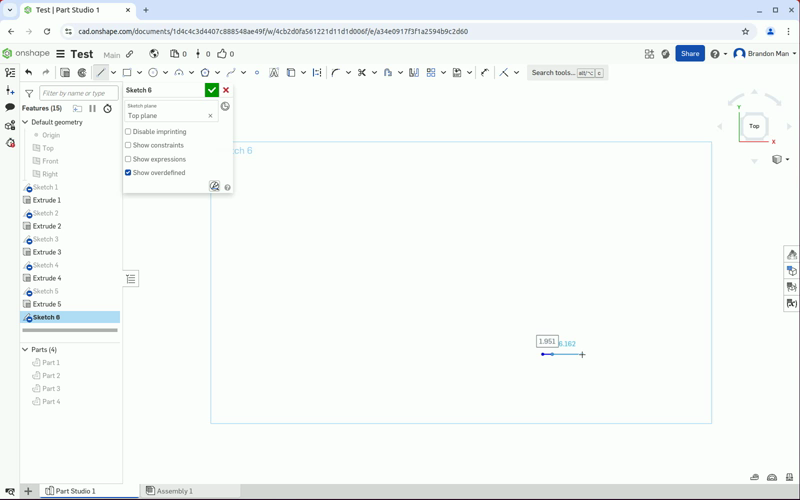
mouse_move(552, 345)
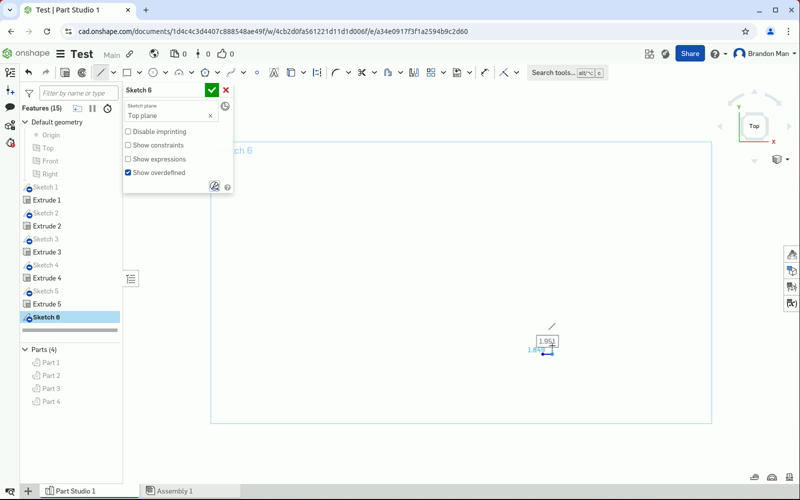
click(552, 345)
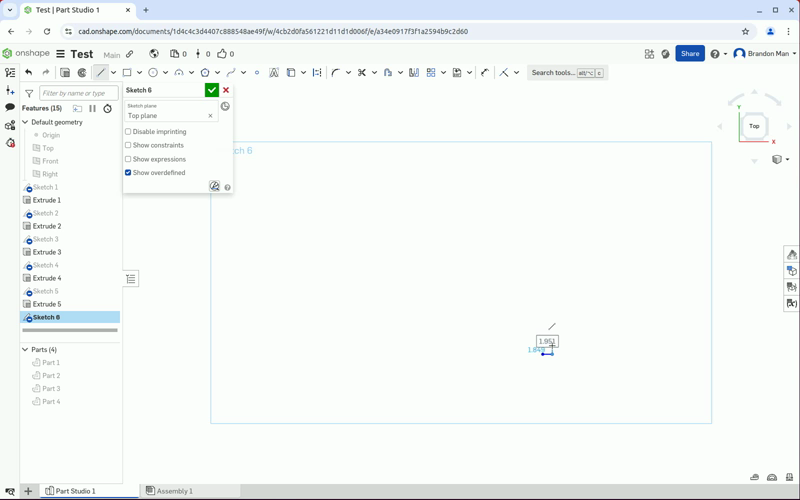
key_up(shift)
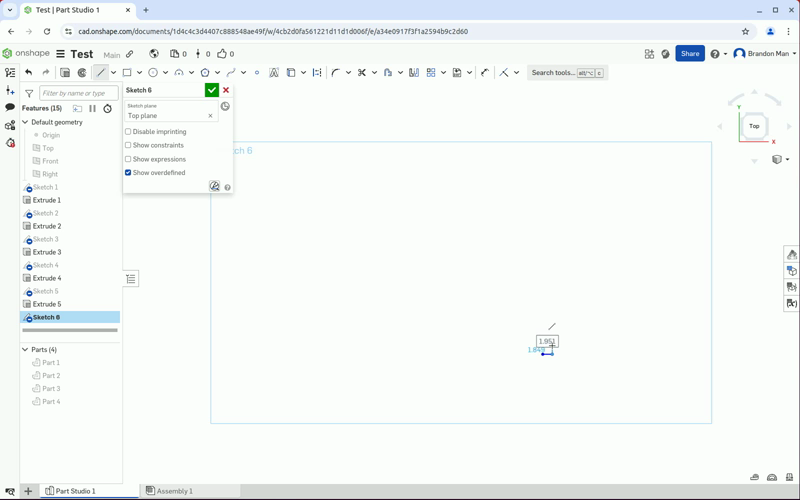
key(esc)
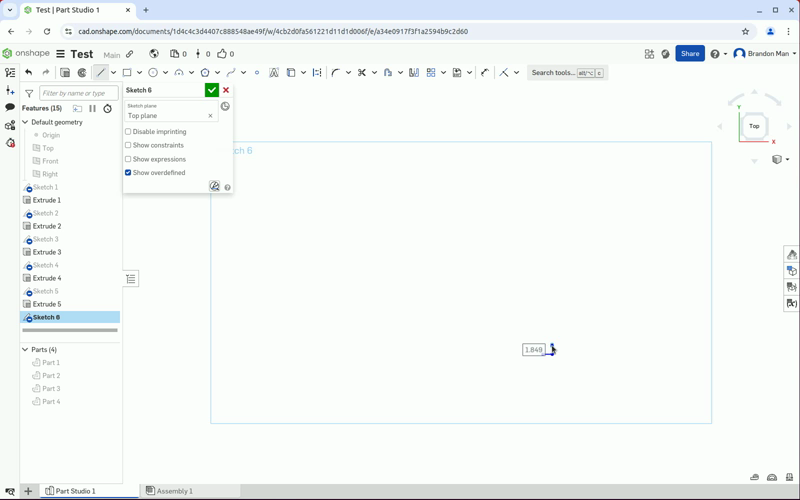
key(a)
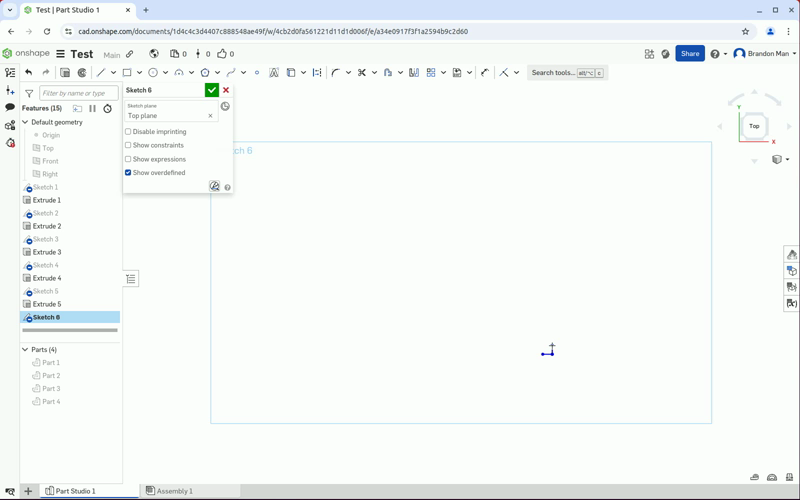
mouse_move(552, 345)
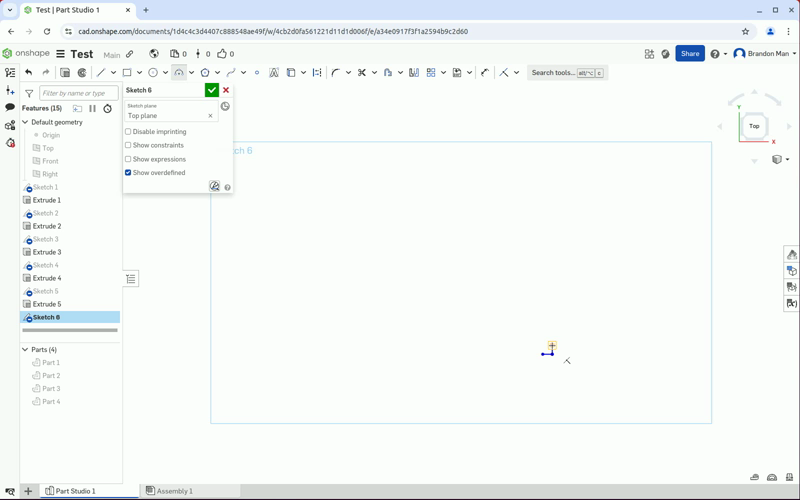
click(552, 345)
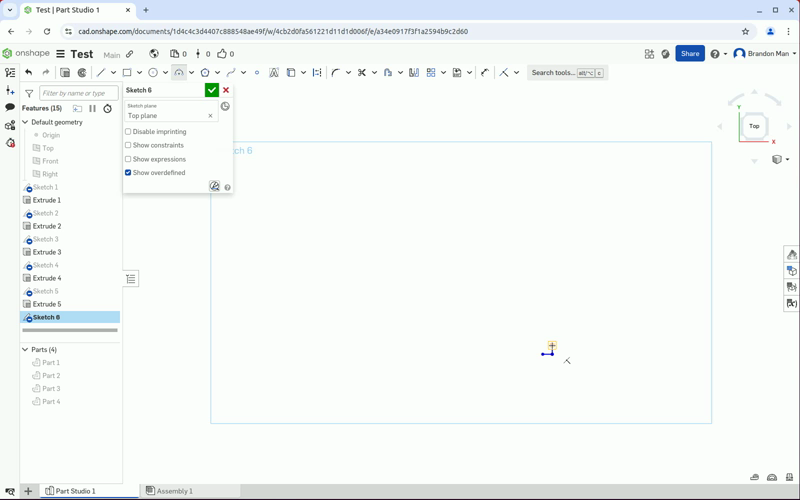
mouse_move(542, 354)
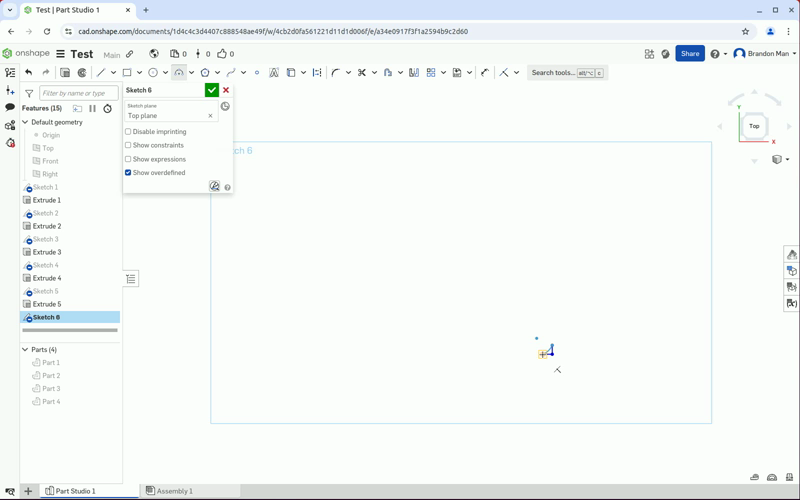
click(542, 354)
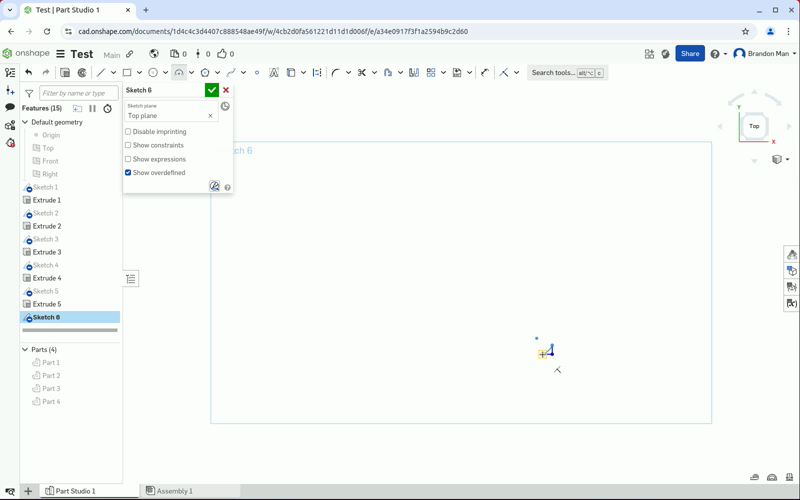
key_down(shift)
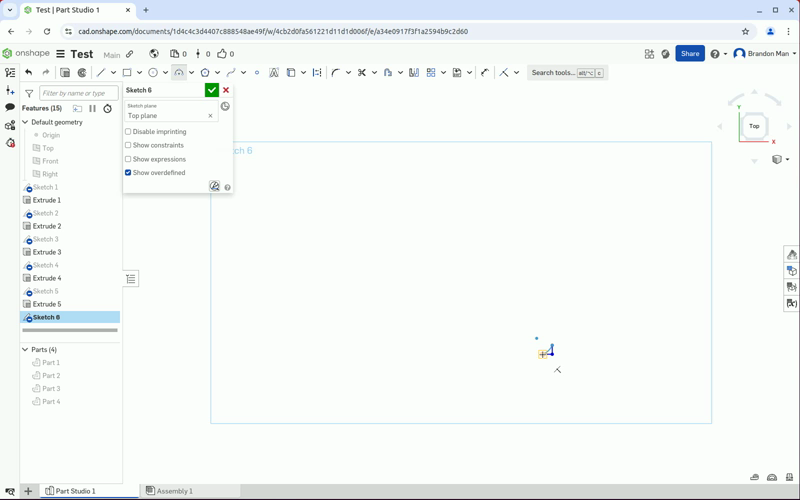
mouse_move(545, 348)
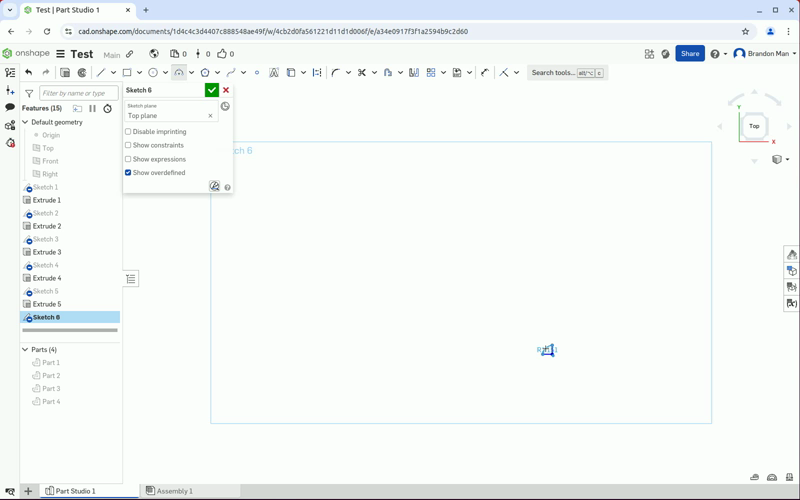
click(545, 348)
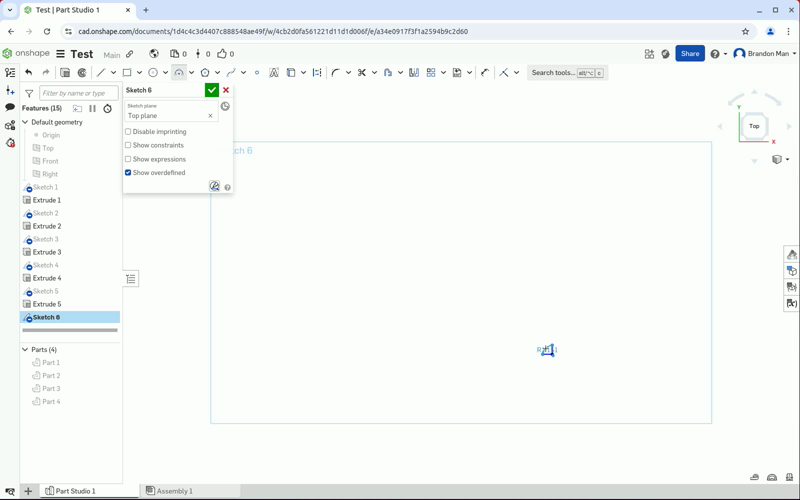
key_up(shift)
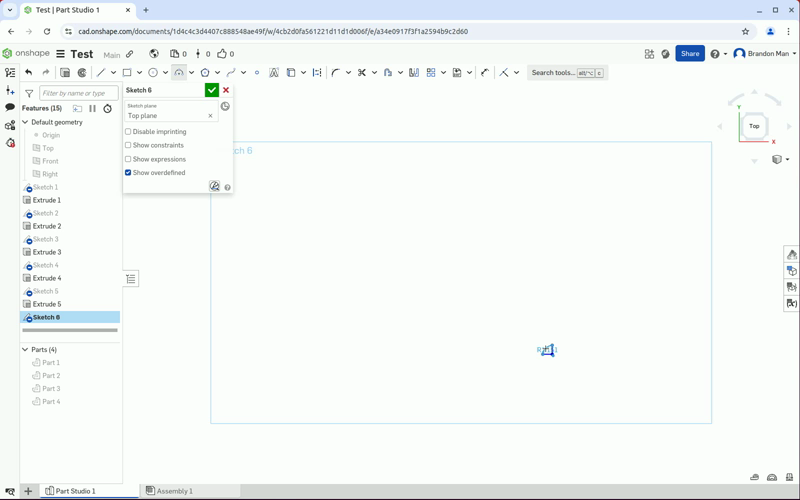
key(esc)
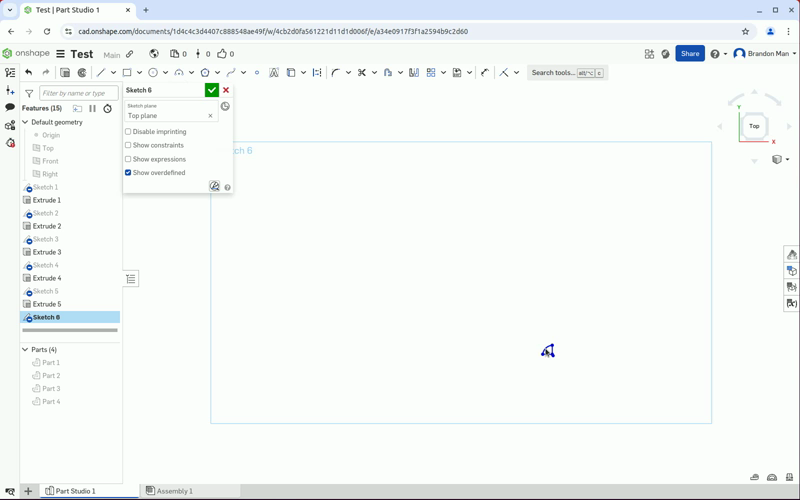
mouse_move(545, 347)
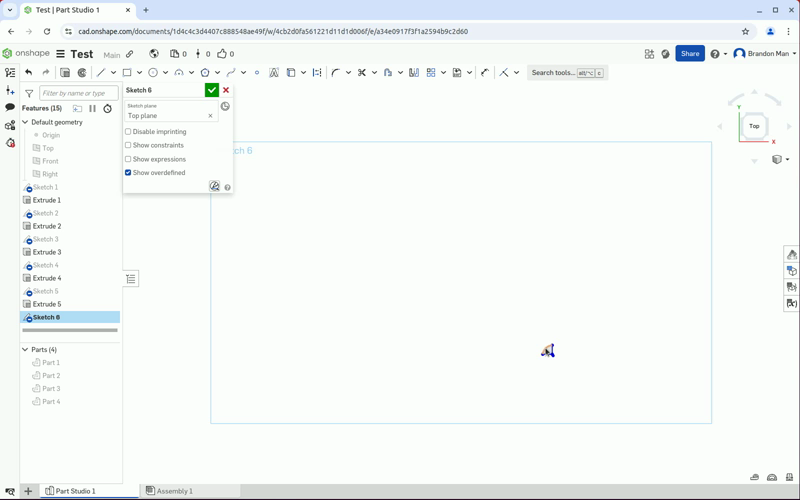
scroll(6)
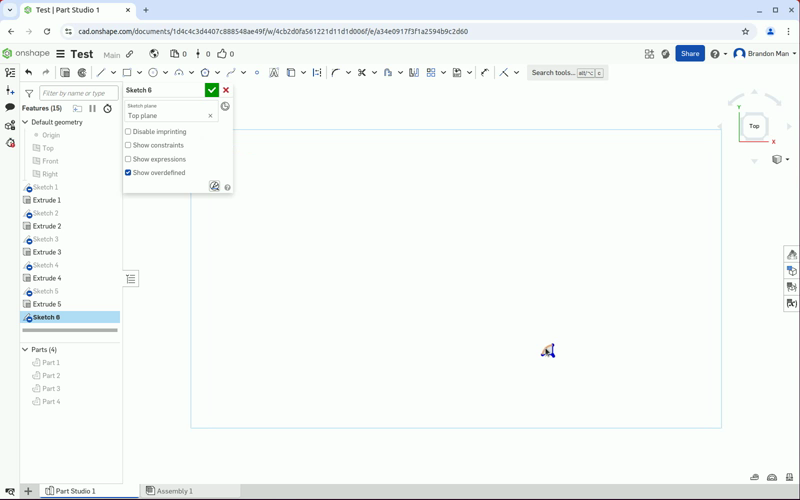
scroll(6)
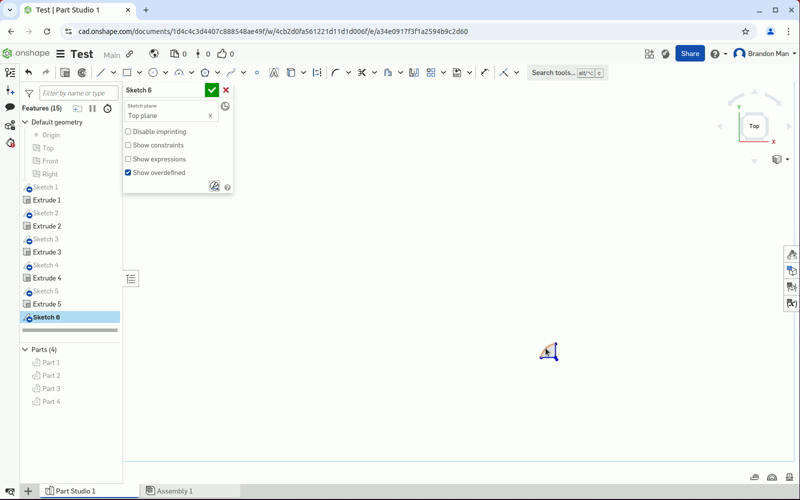
scroll(6)
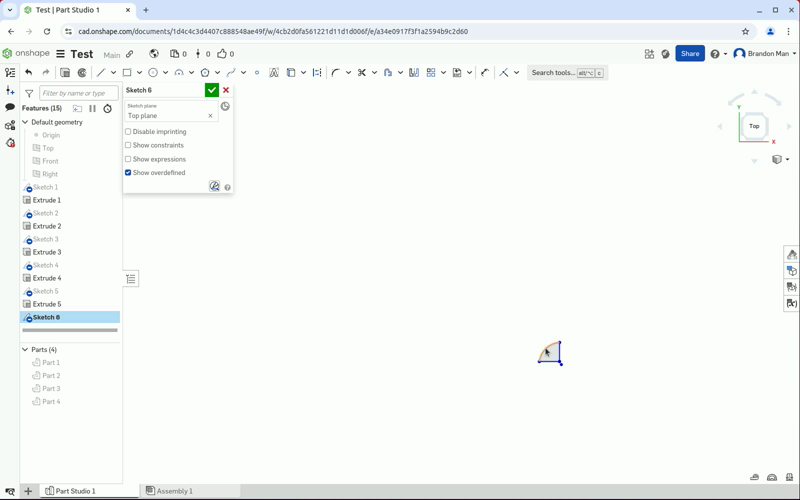
scroll(6)
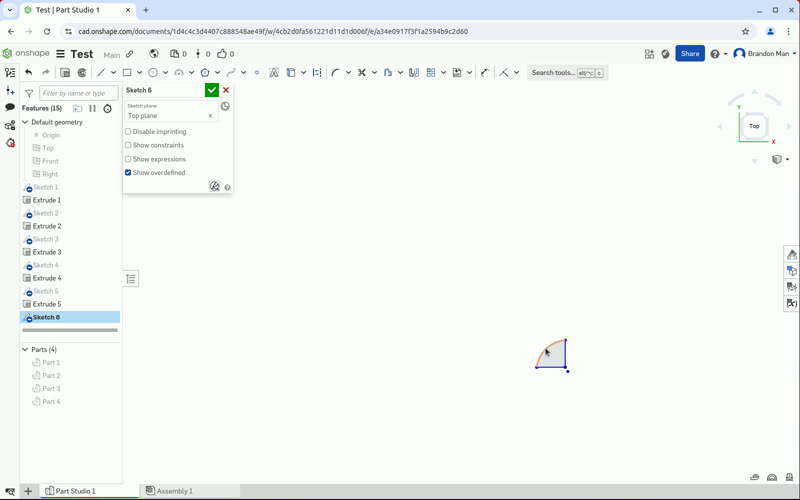
scroll(6)
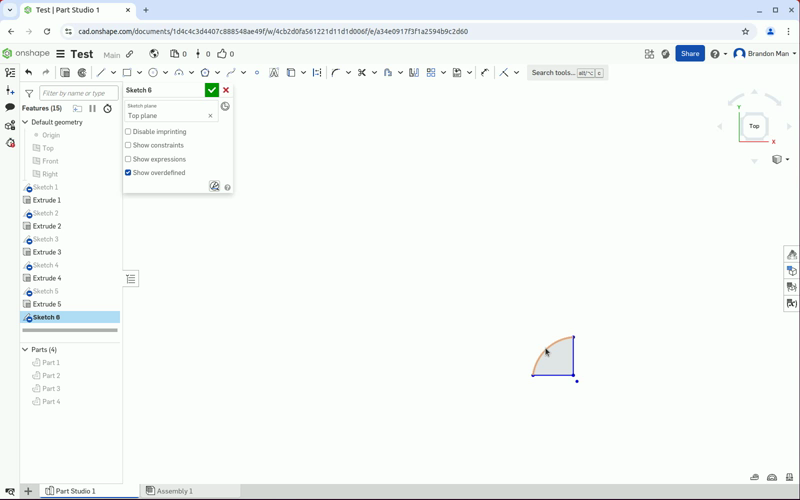
scroll(6)
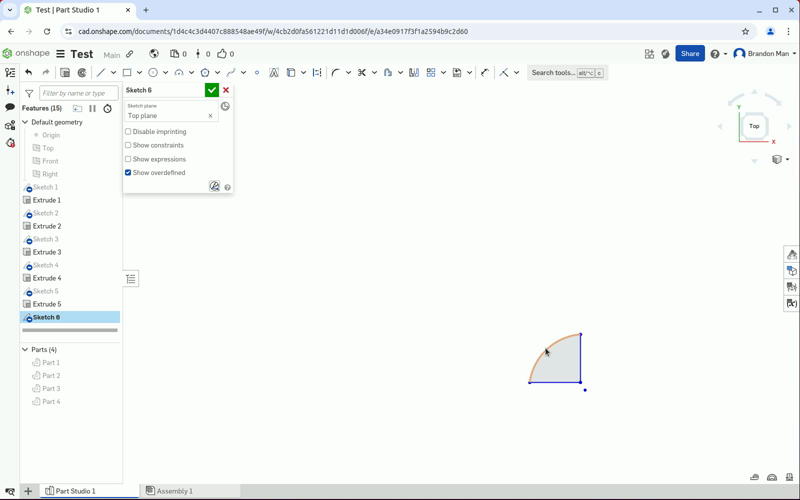
scroll(6)
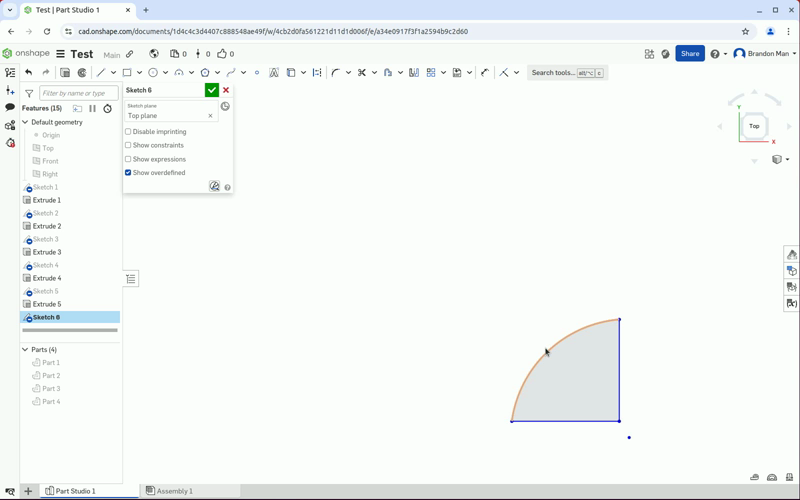
click(545, 347)
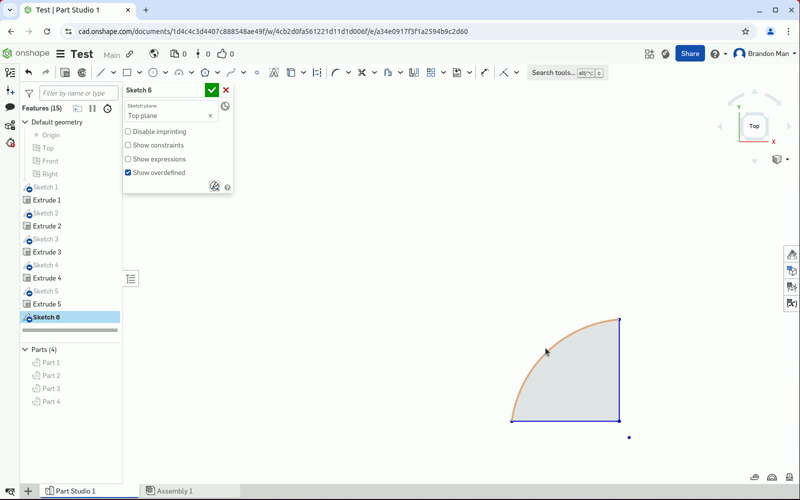
scroll(-6)
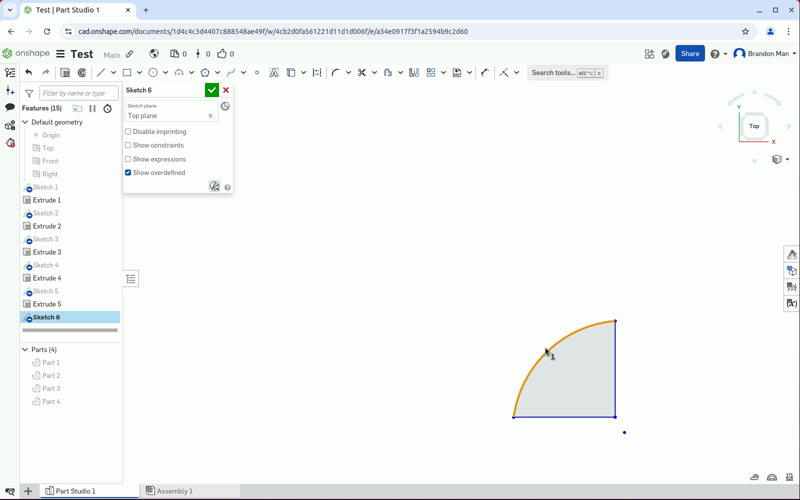
scroll(-6)
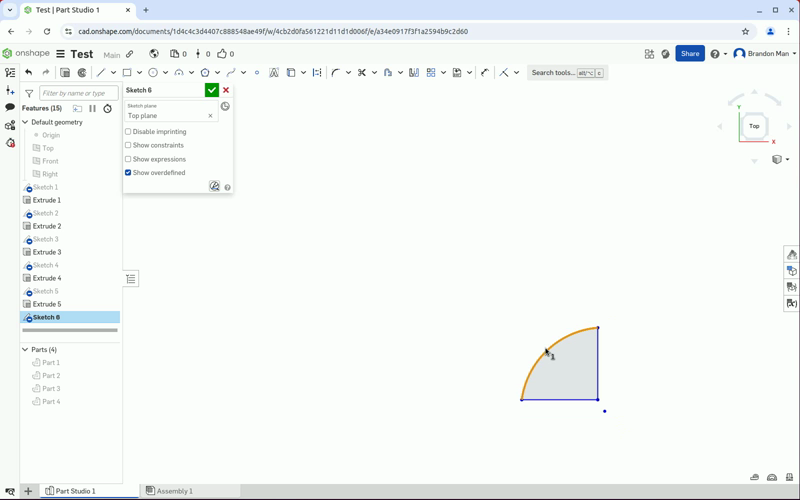
scroll(-6)
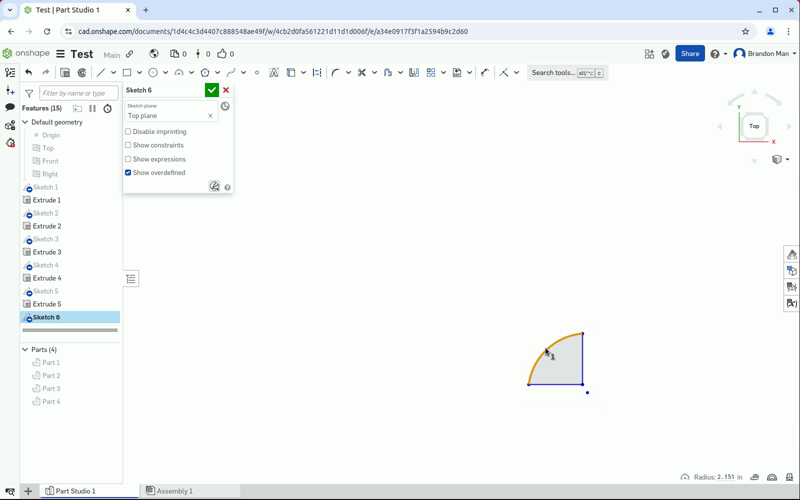
scroll(-6)
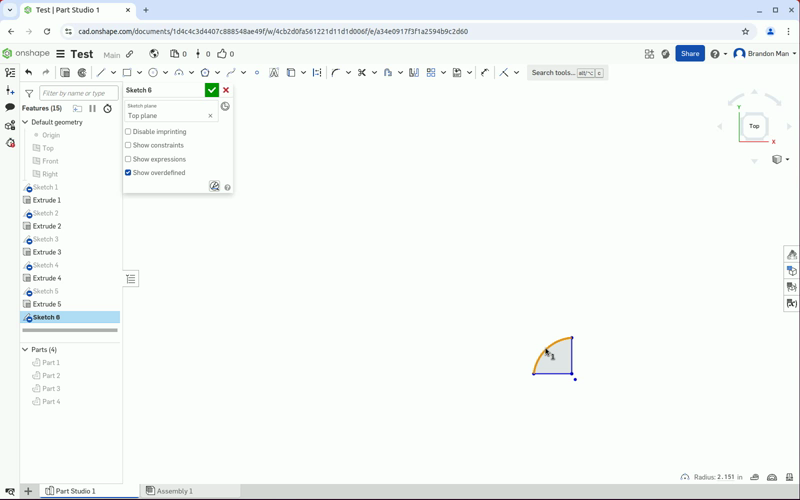
scroll(-6)
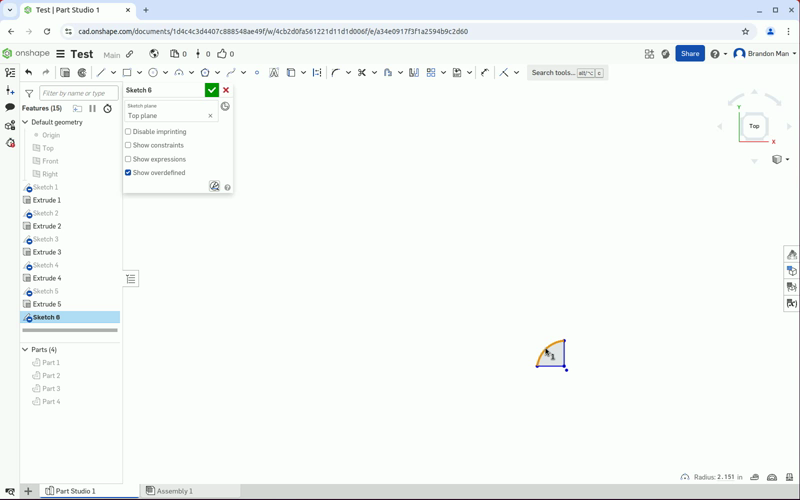
scroll(-6)
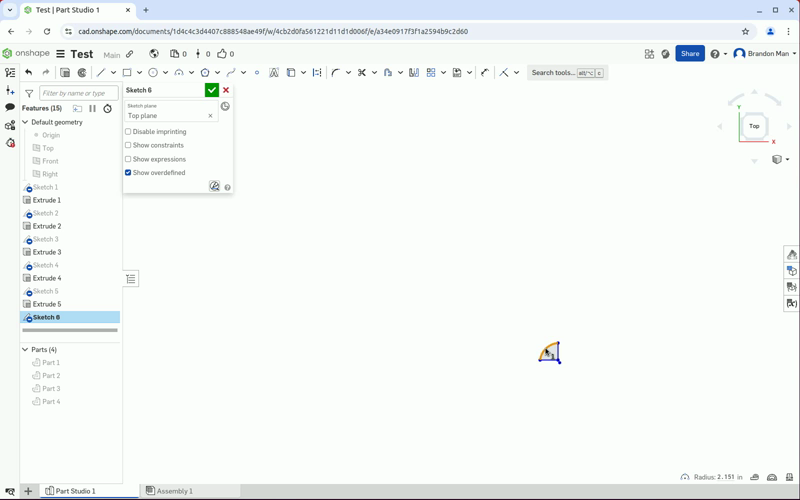
scroll(-6)
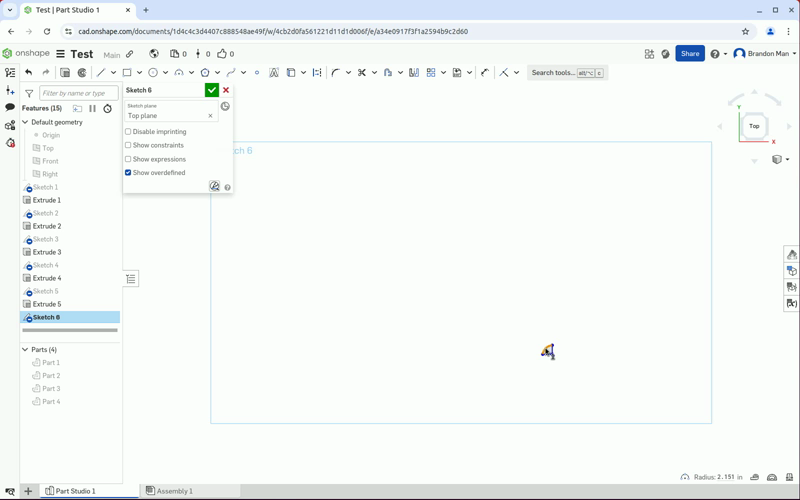
mouse_move(73, 352)
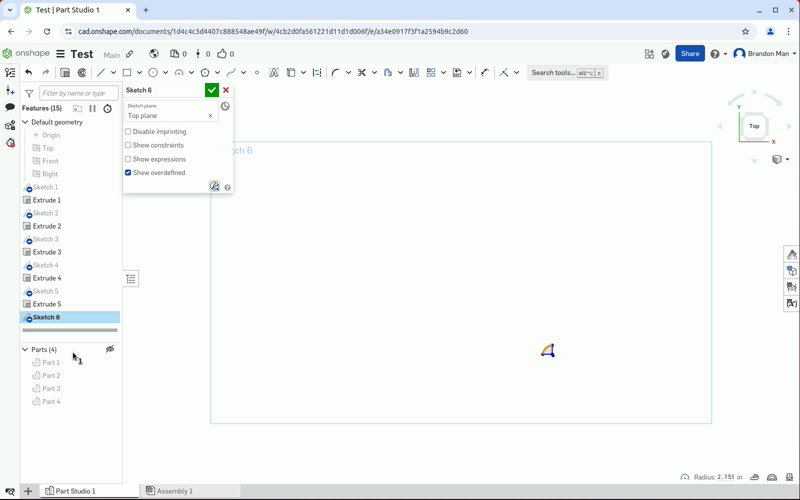
key(shift+y)
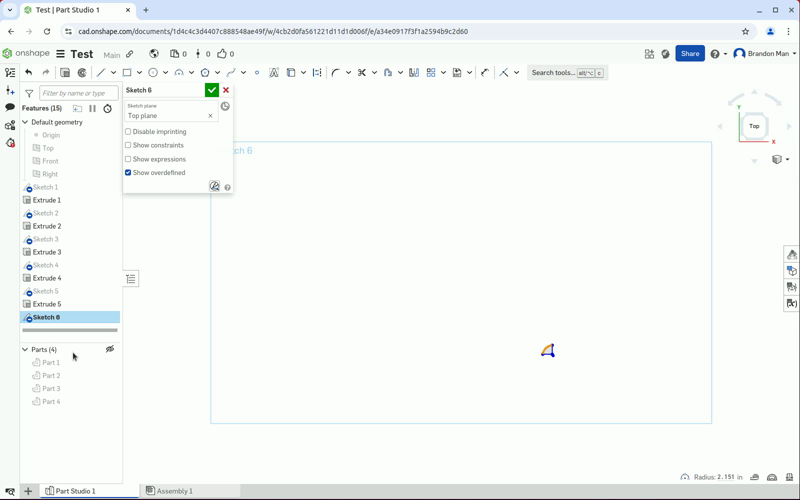
key(shift+e)
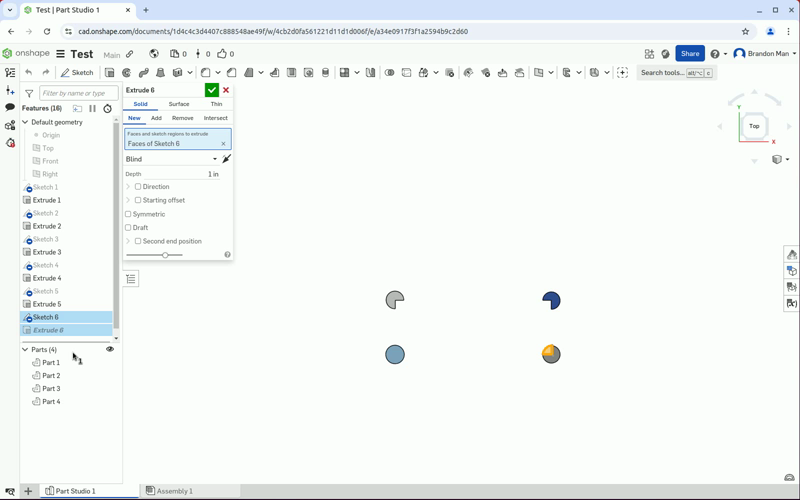
mouse_move(143, 106)
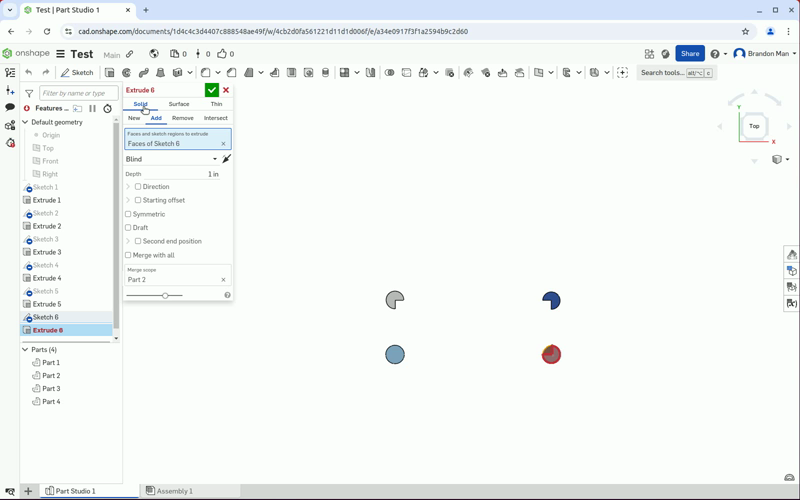
click(143, 106)
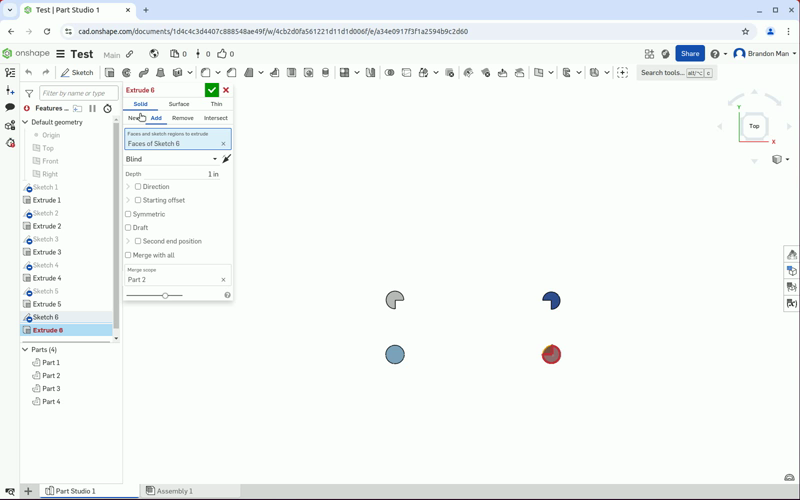
mouse_move(137, 120)
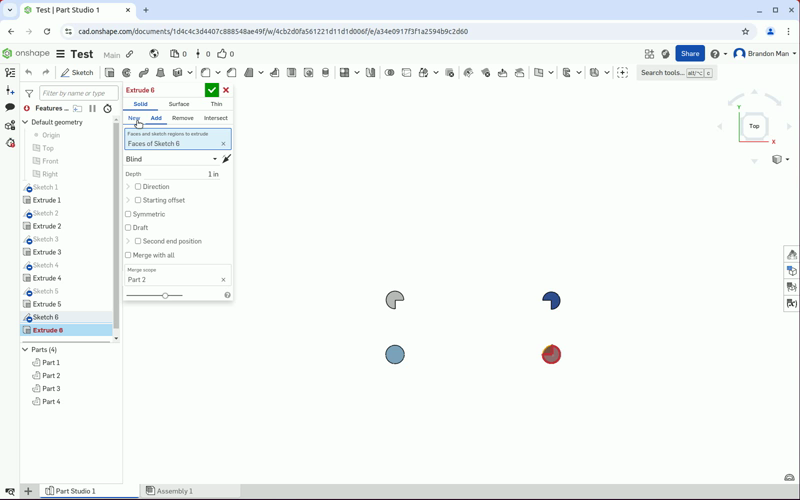
click(137, 120)
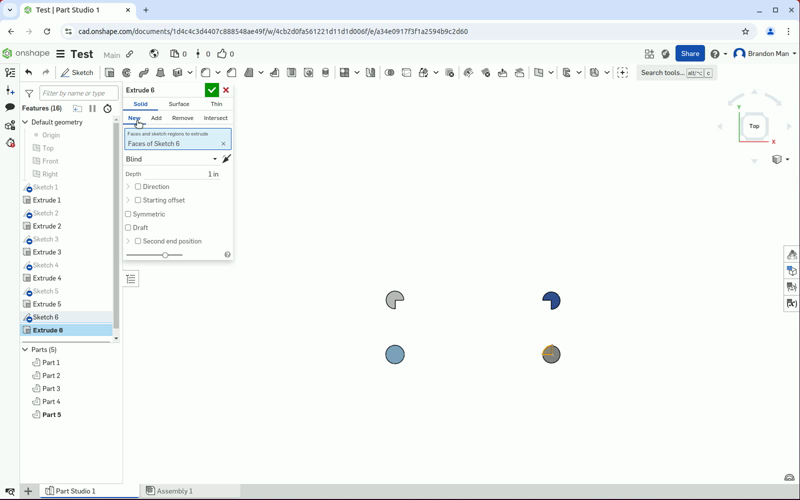
key(tab, 4)
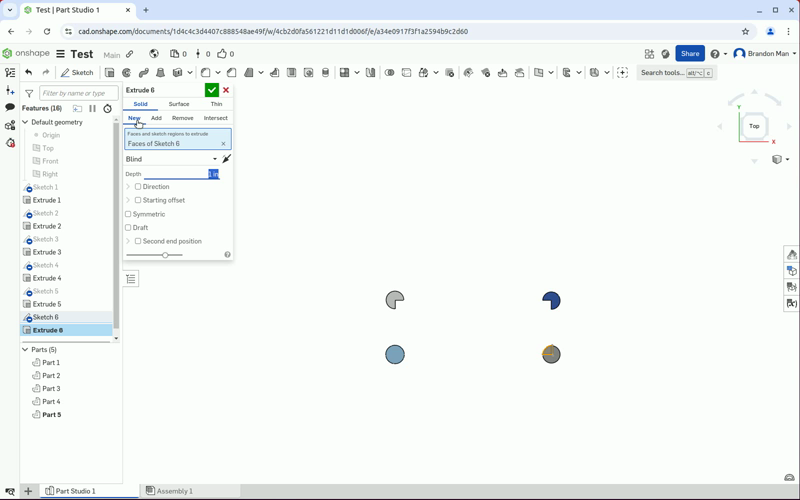
text(-22.386)
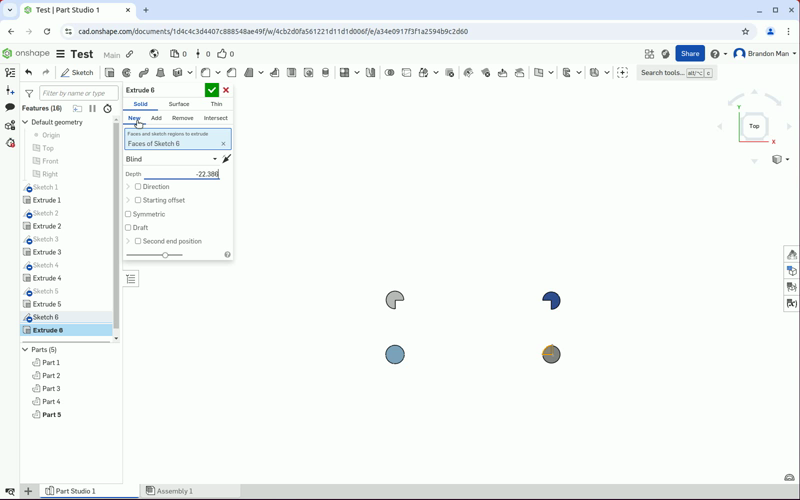
key(enter)
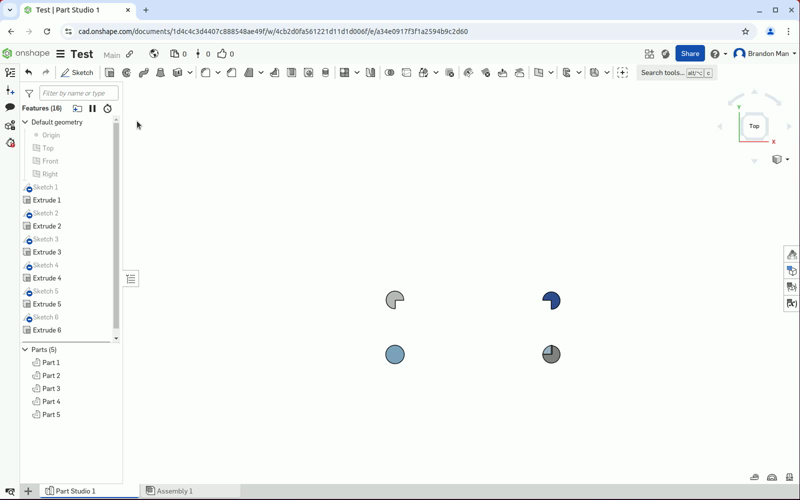
key(shift+h)
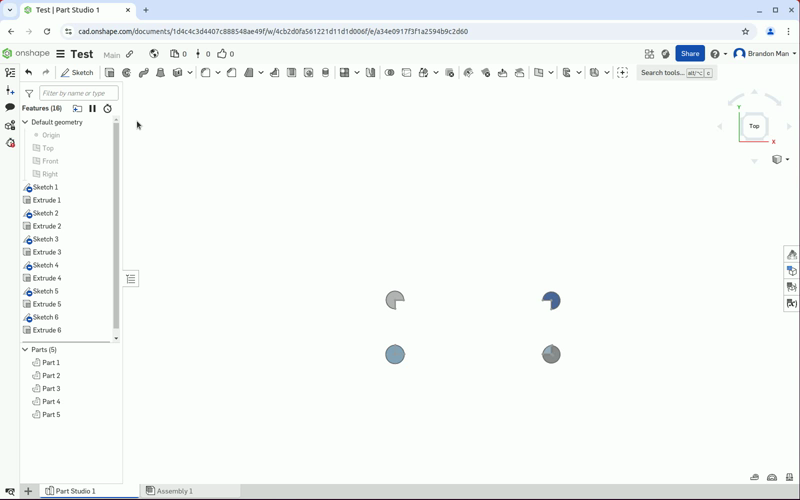
key(shift+h)
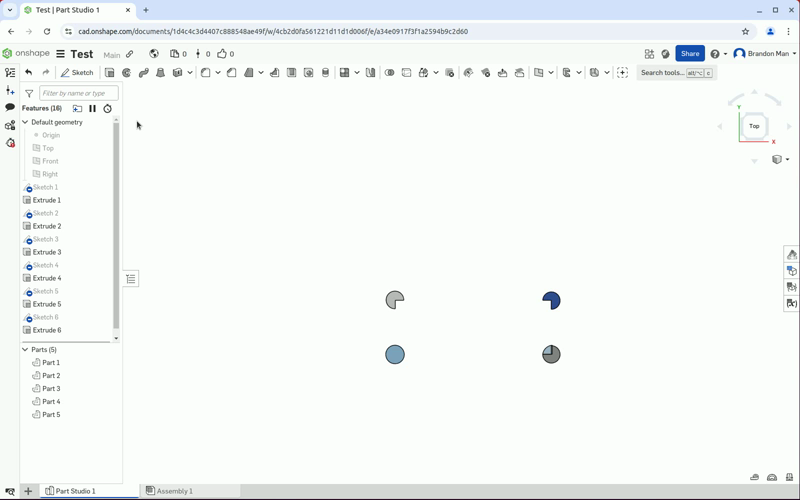
mouse_move(69, 189)
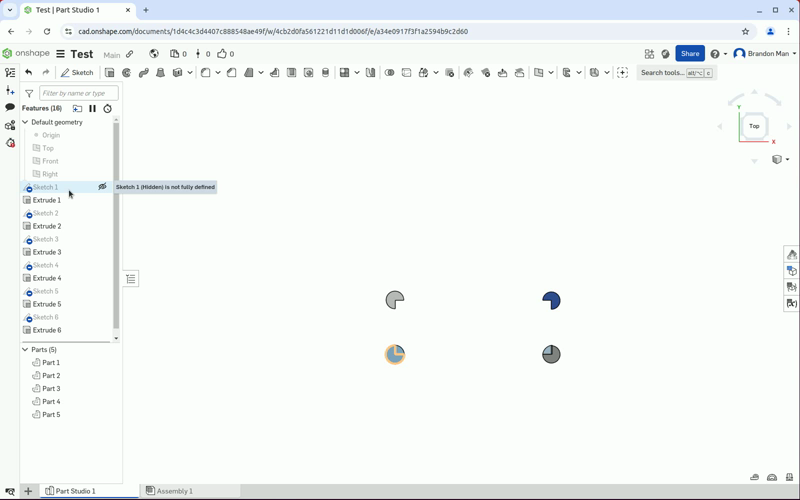
click(69, 189)
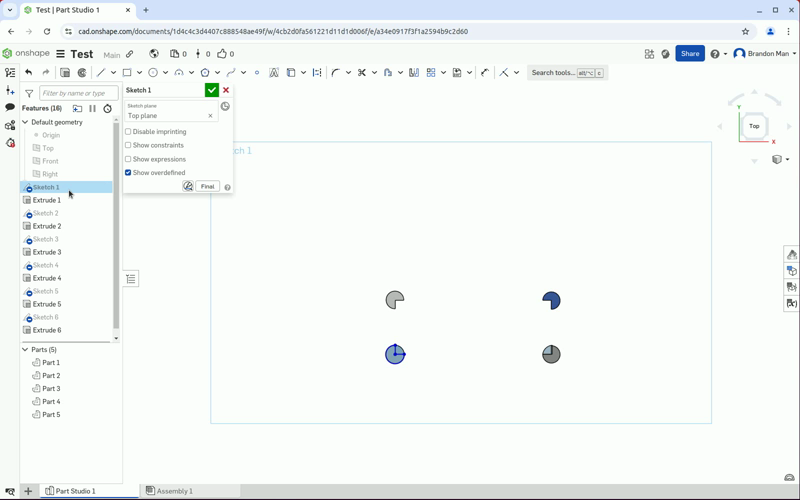
mouse_move(229, 92)
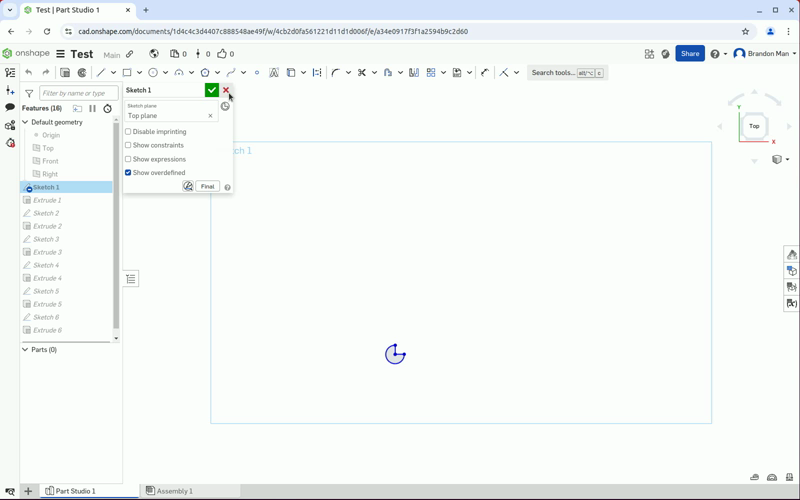
click(229, 92)
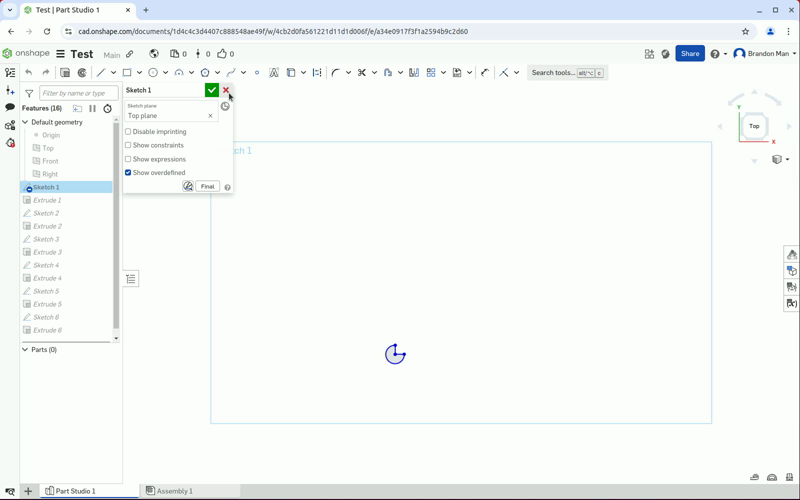
key(shift+s)
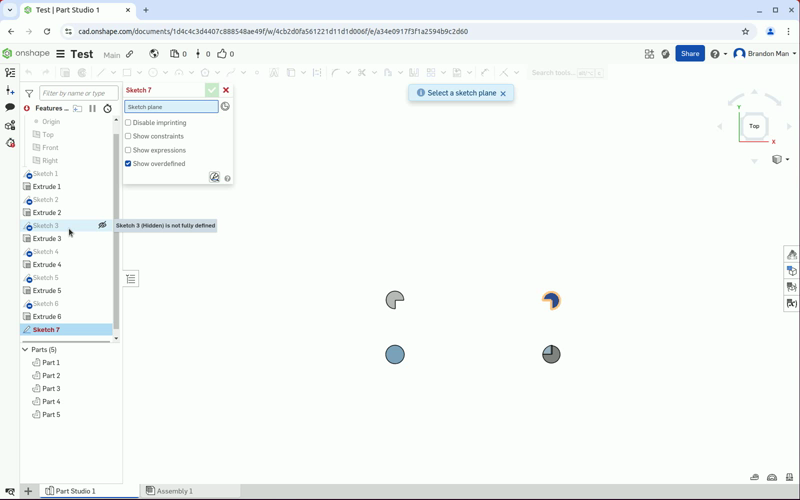
scroll(3)
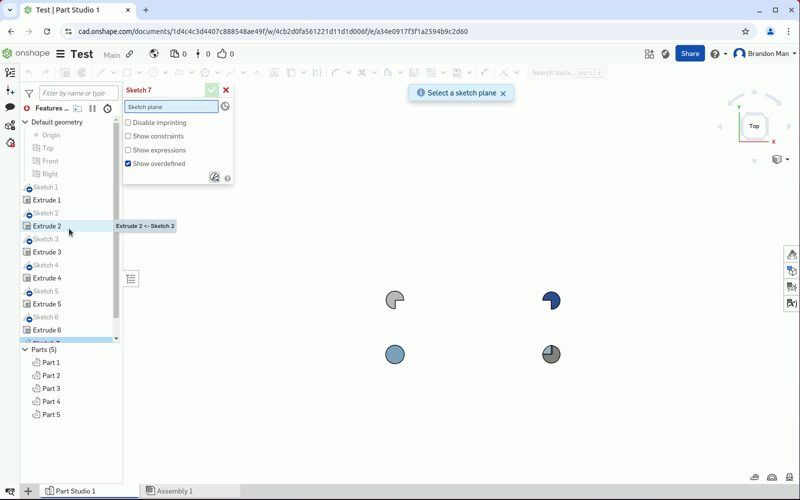
mouse_move(69, 150)
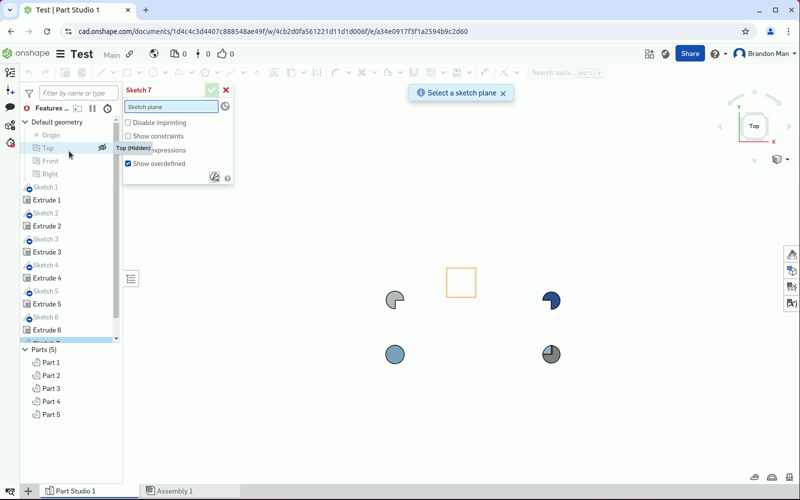
click(69, 150)
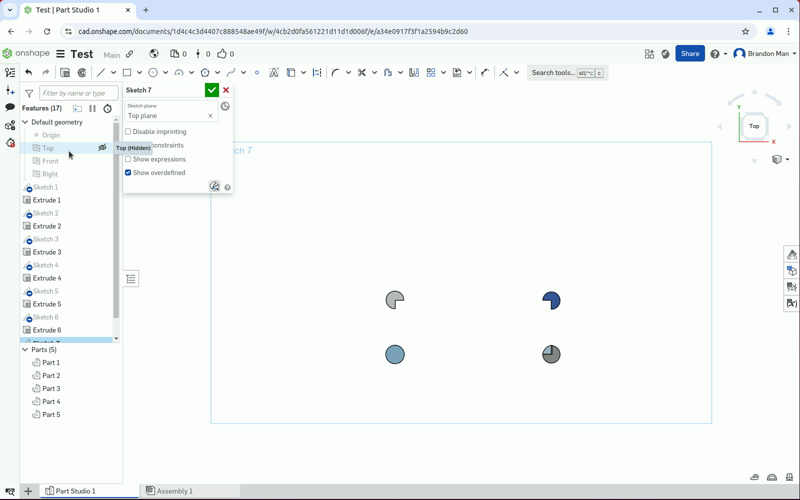
mouse_move(73, 352)
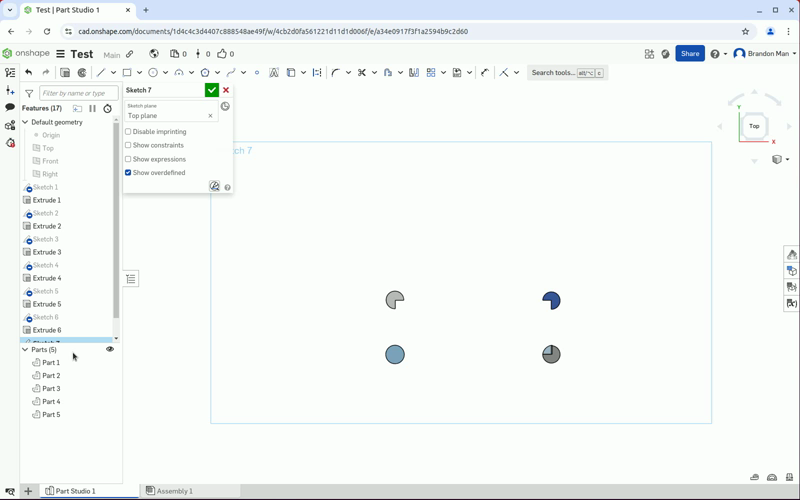
key(y)
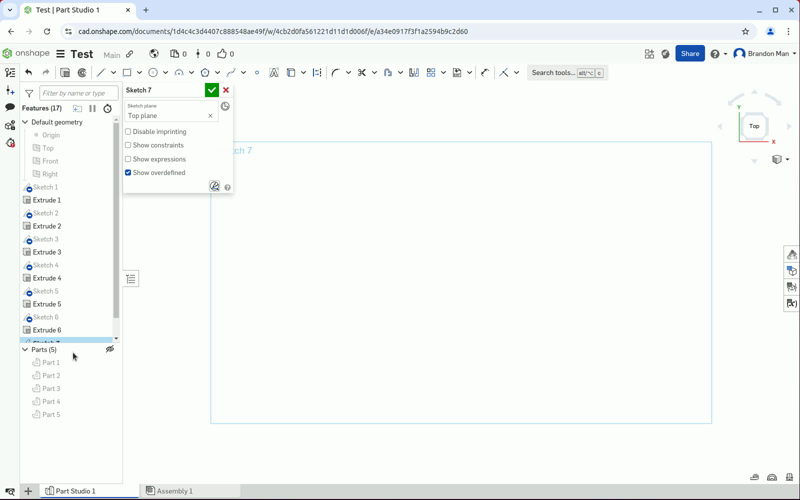
key(a)
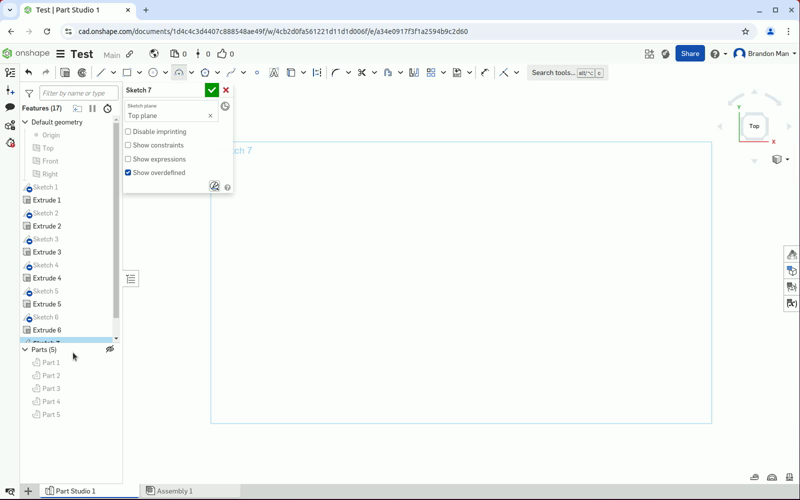
key_down(shift)
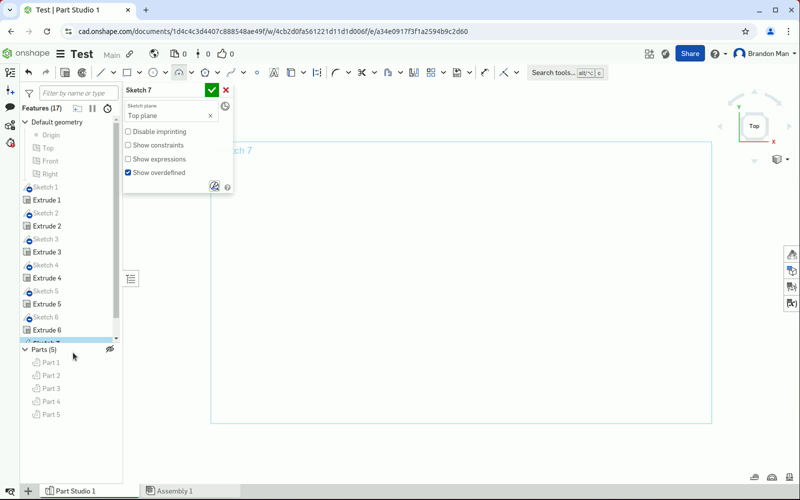
mouse_move(542, 300)
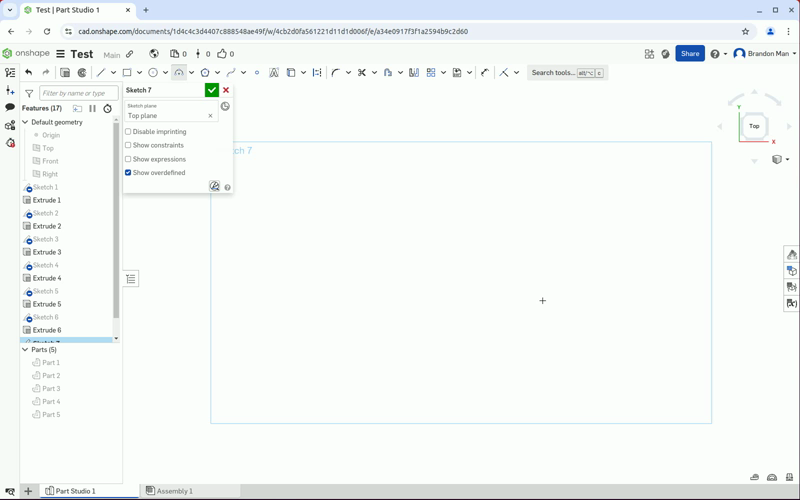
click(542, 300)
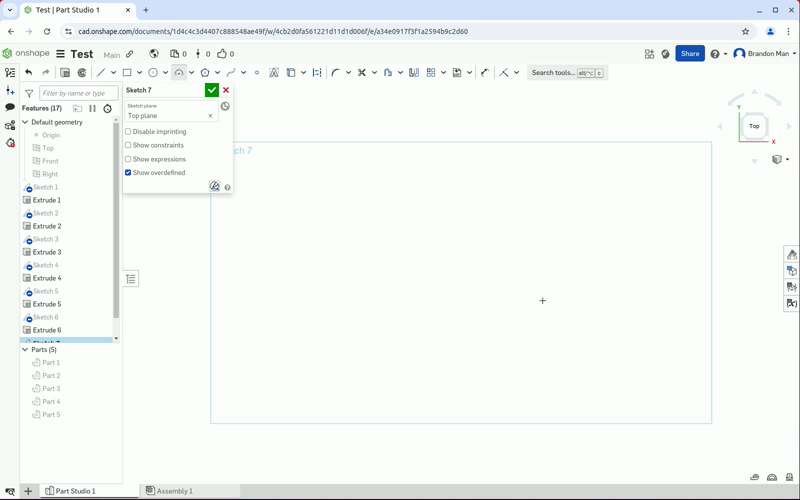
key_up(shift)
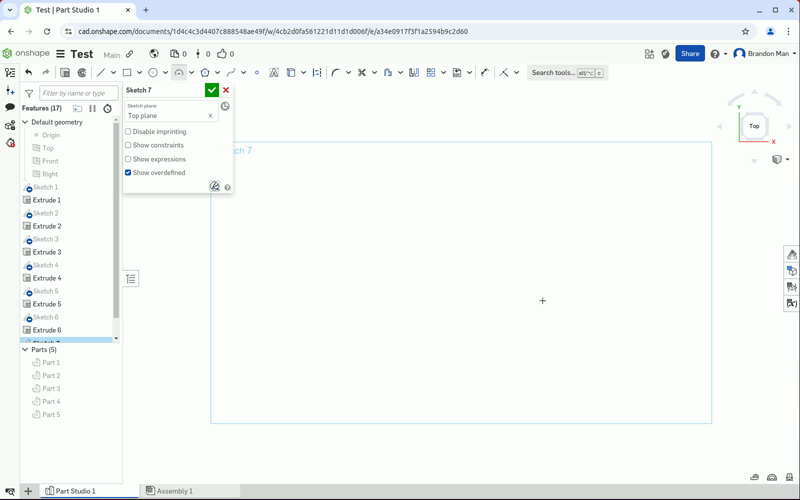
key_down(shift)
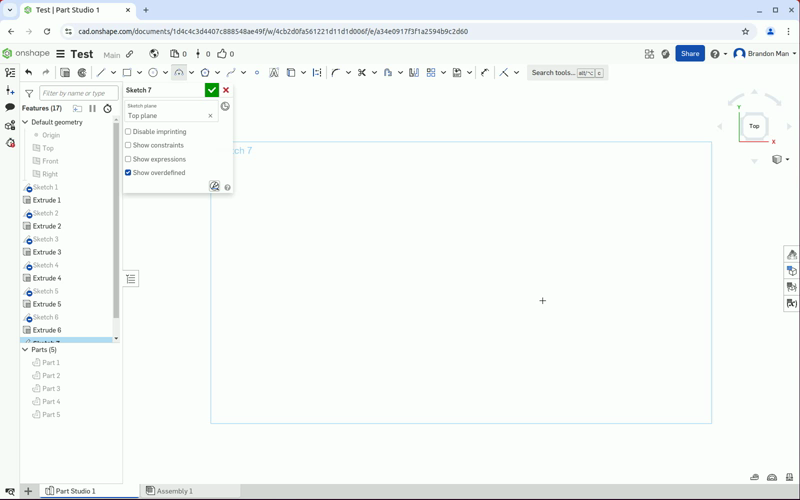
mouse_move(552, 309)
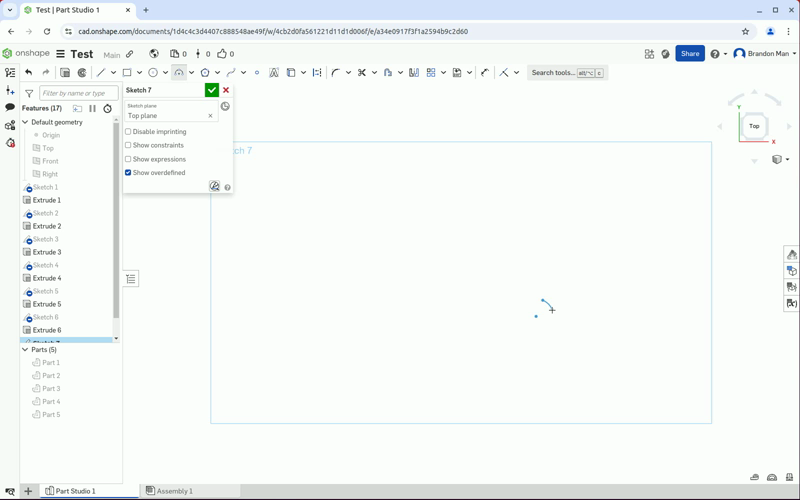
click(552, 309)
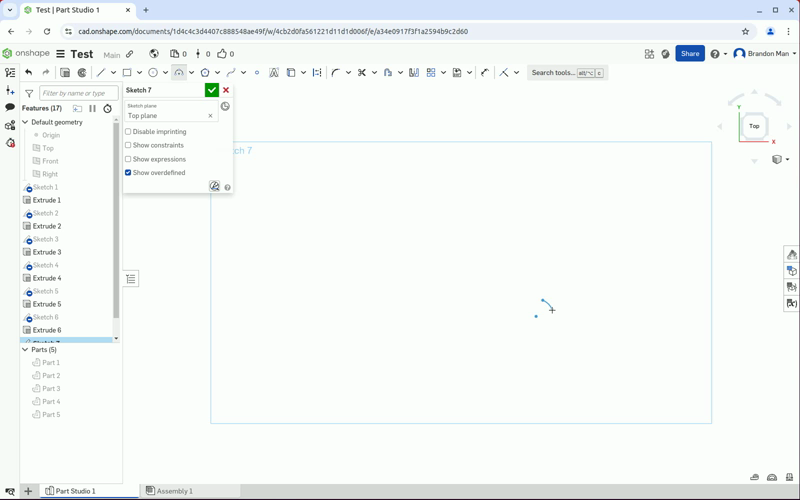
mouse_move(545, 306)
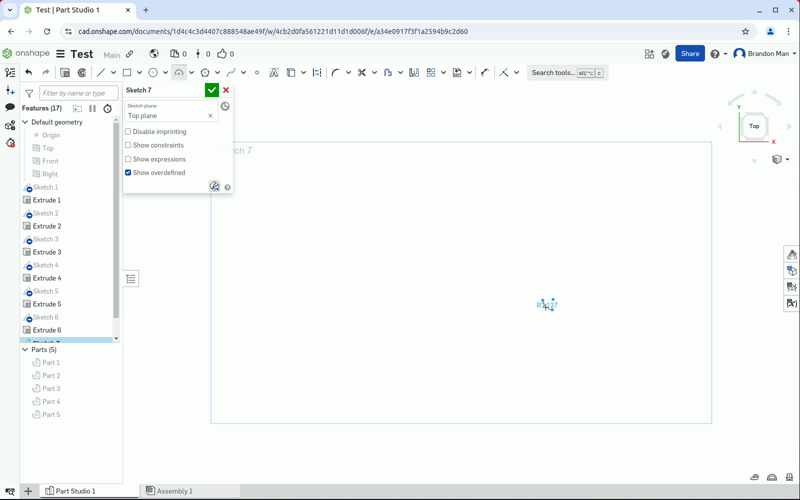
click(545, 306)
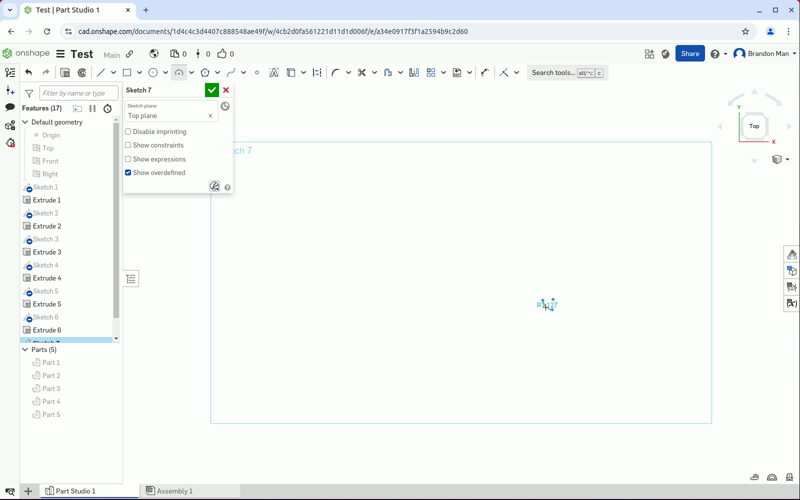
key_up(shift)
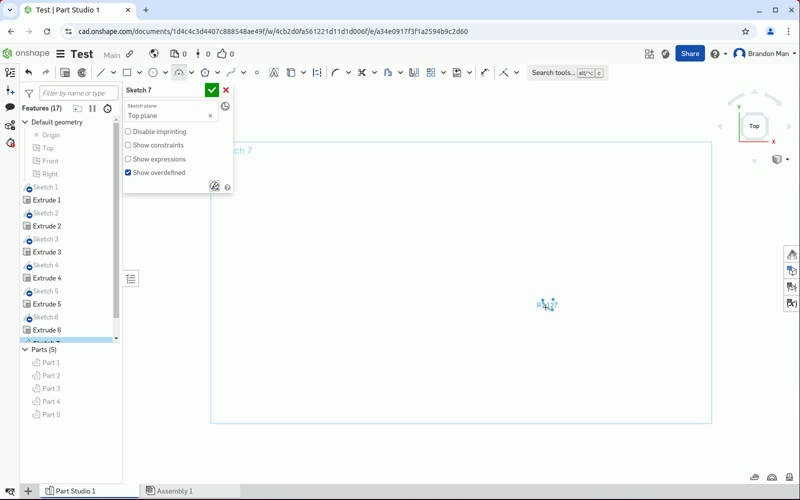
key(esc)
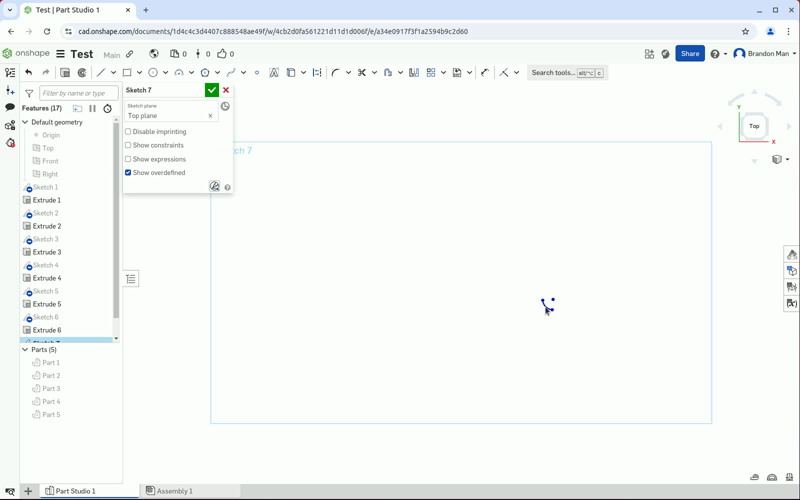
key(l)
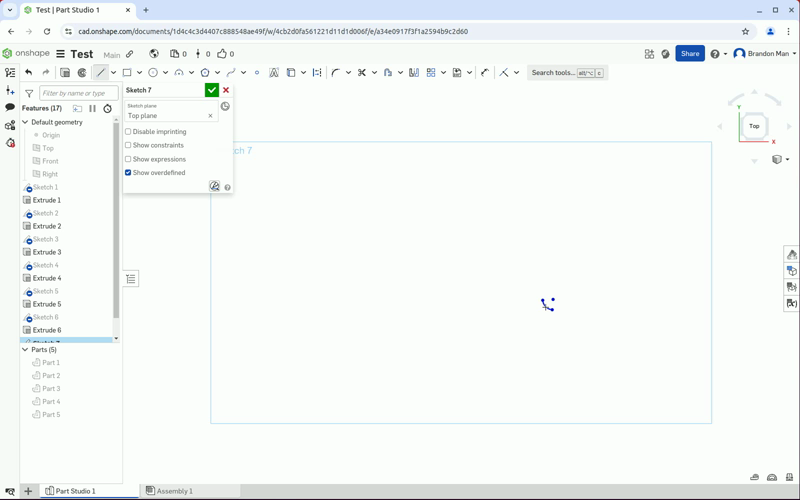
mouse_move(552, 309)
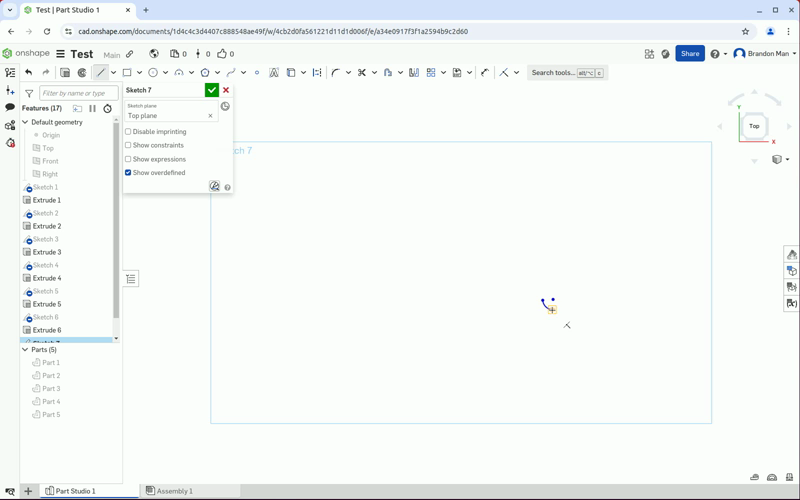
click(552, 309)
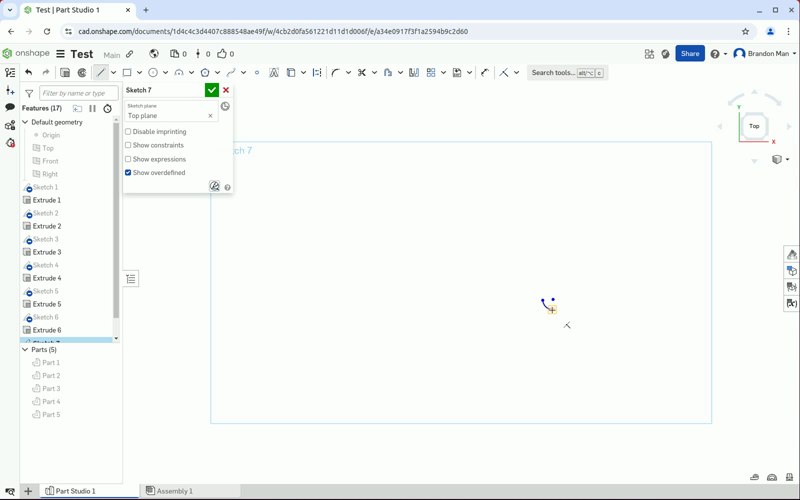
key_down(shift)
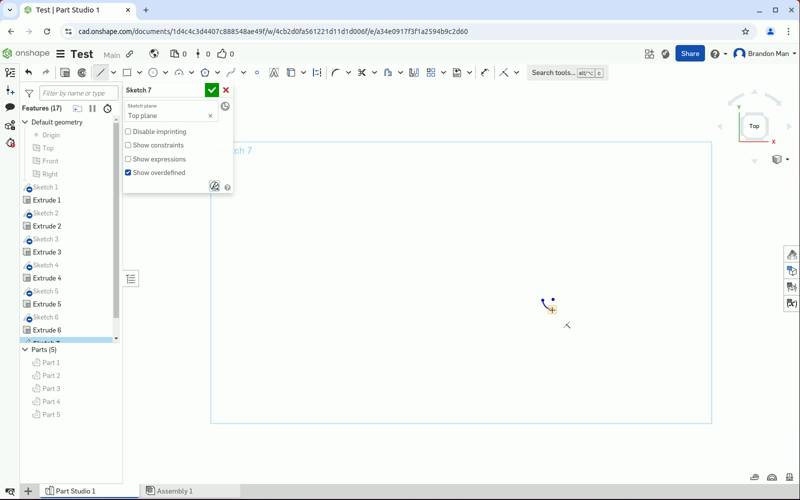
mouse_move(582, 309)
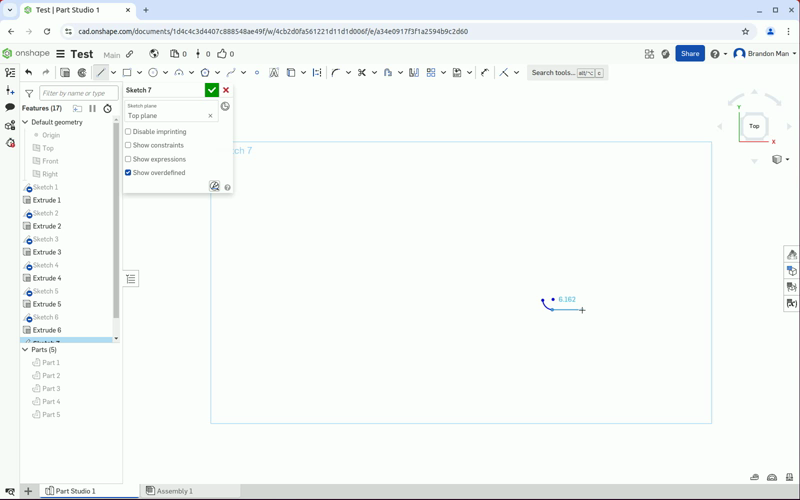
mouse_move(552, 300)
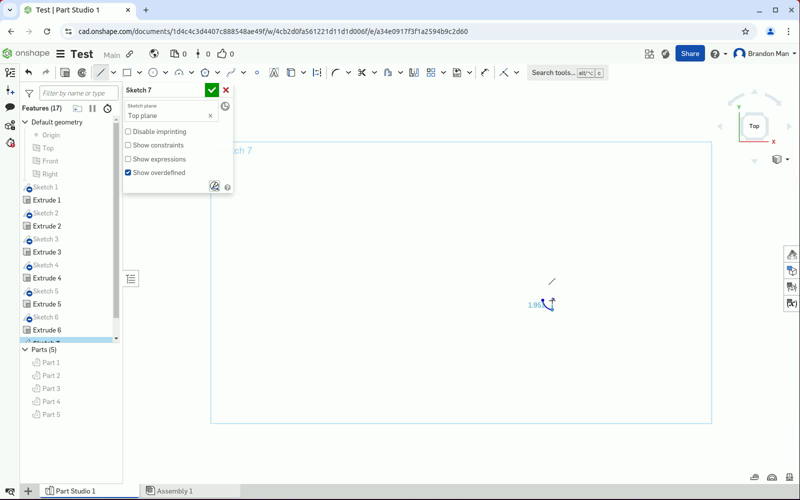
click(552, 300)
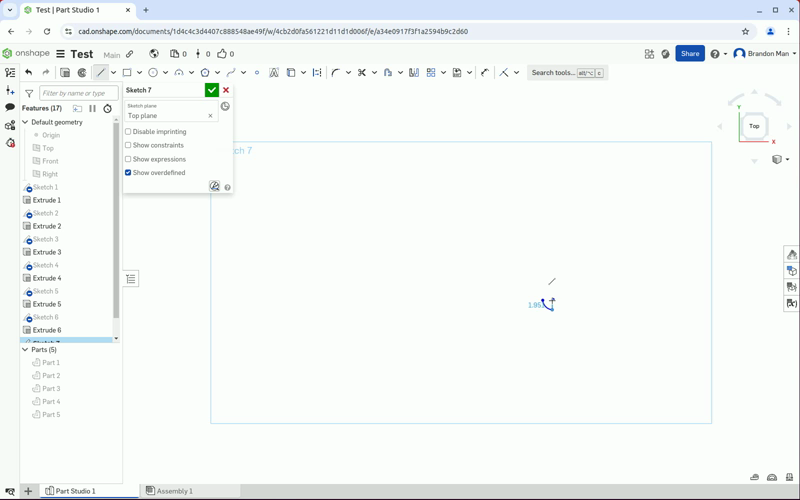
key_up(shift)
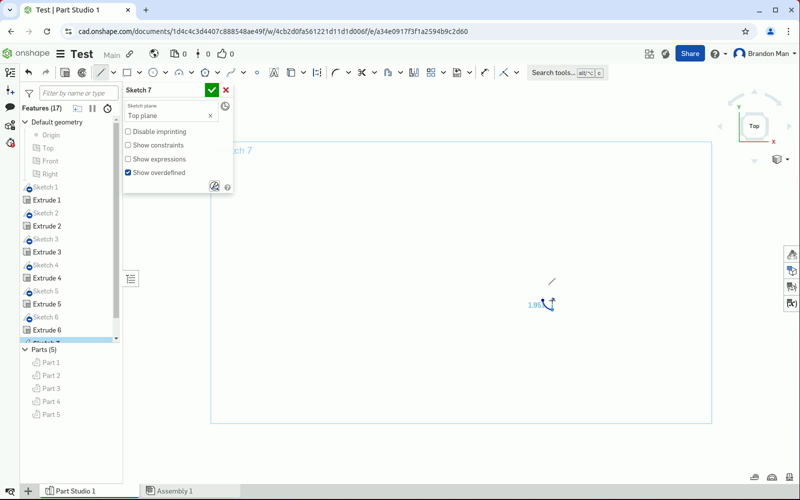
mouse_move(582, 300)
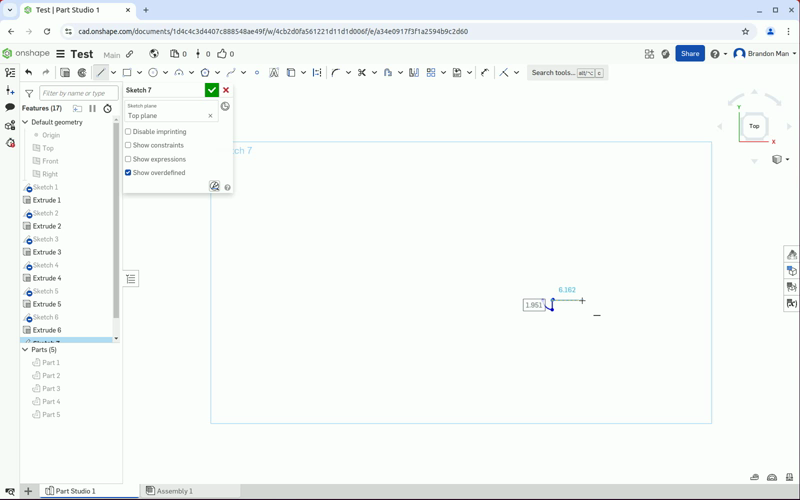
key_down(shift)
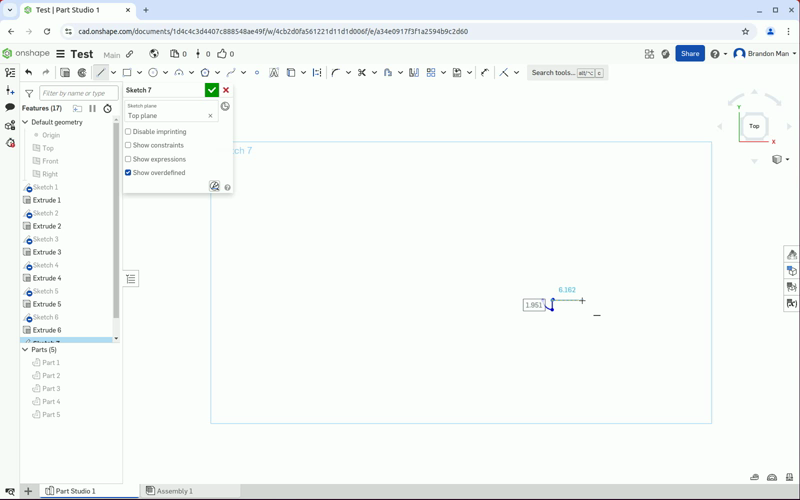
mouse_move(542, 300)
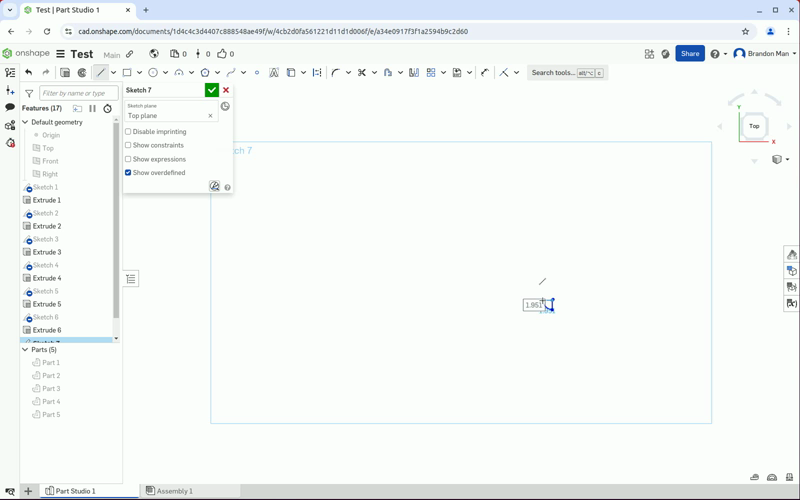
key_up(shift)
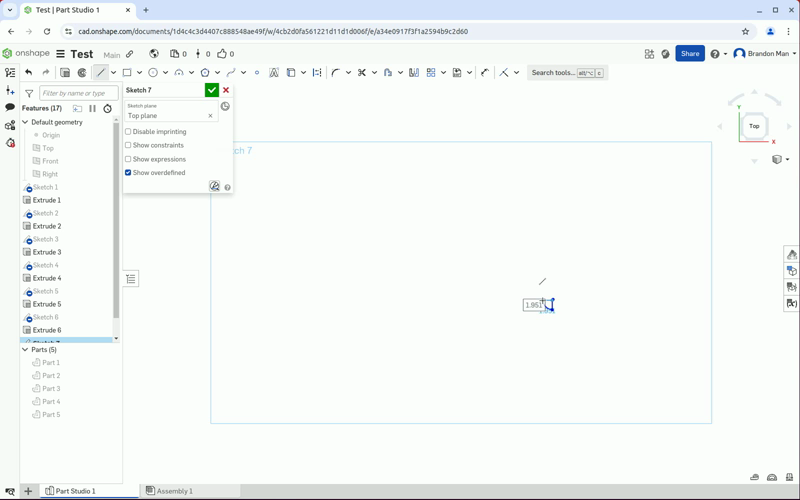
click(542, 300)
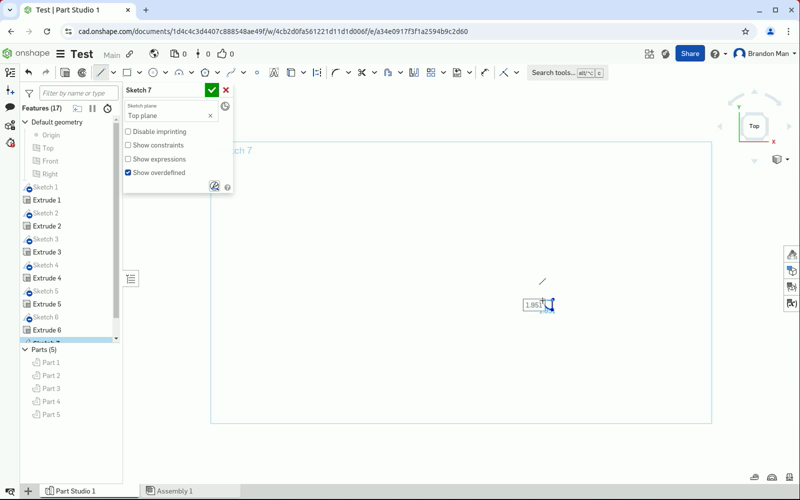
key(esc)
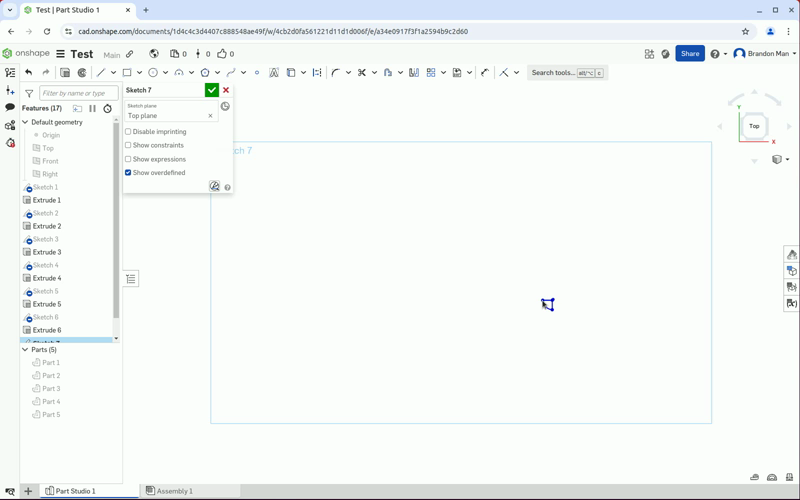
mouse_move(545, 305)
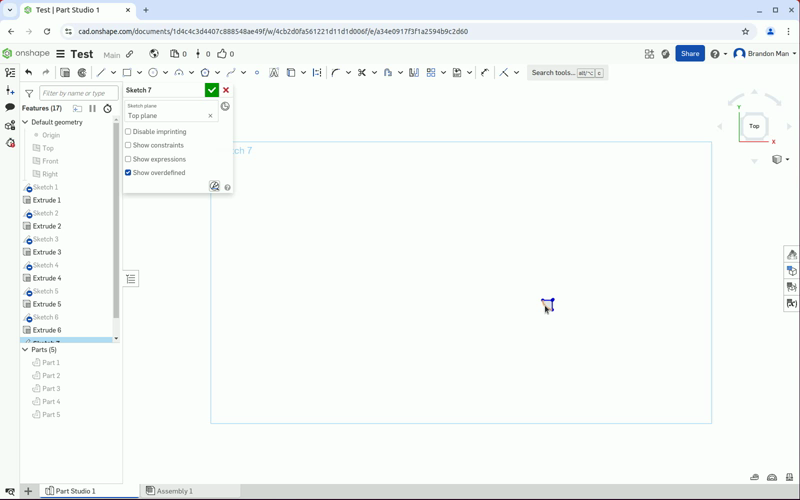
scroll(6)
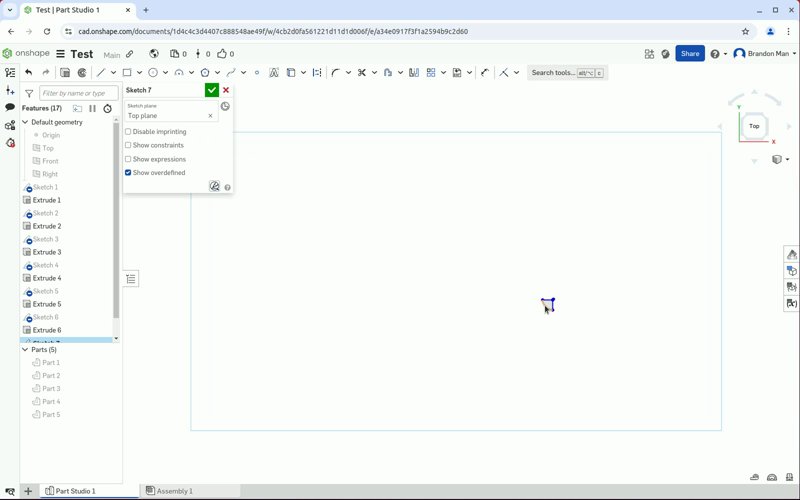
scroll(6)
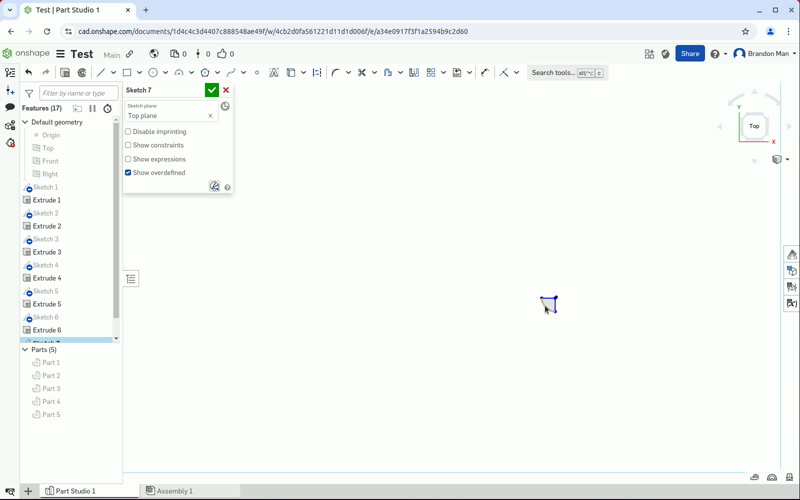
scroll(6)
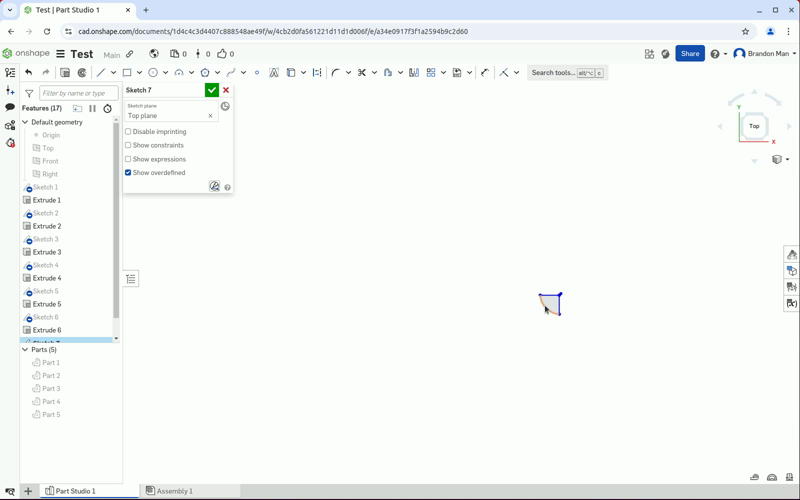
scroll(6)
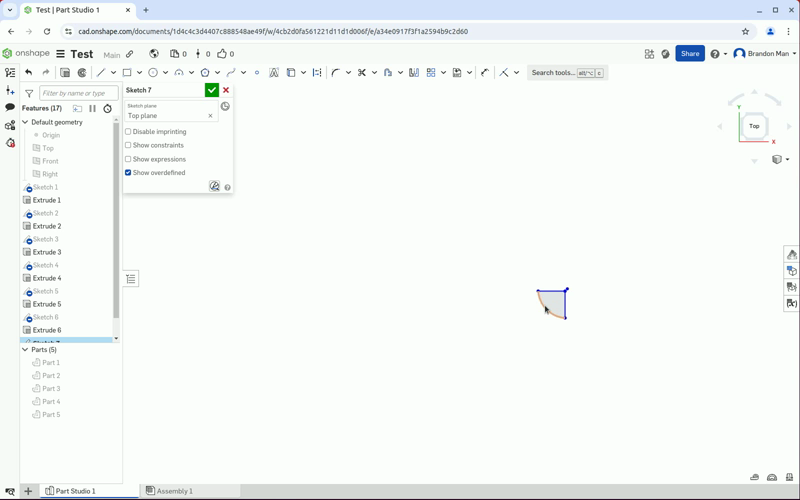
scroll(6)
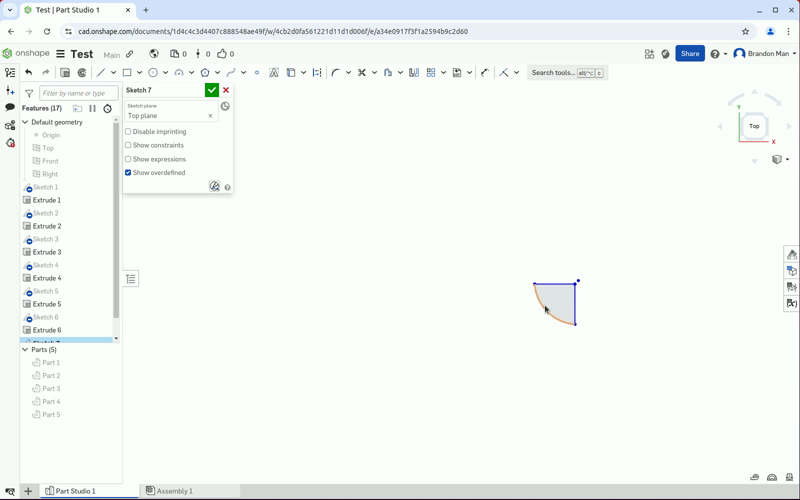
scroll(6)
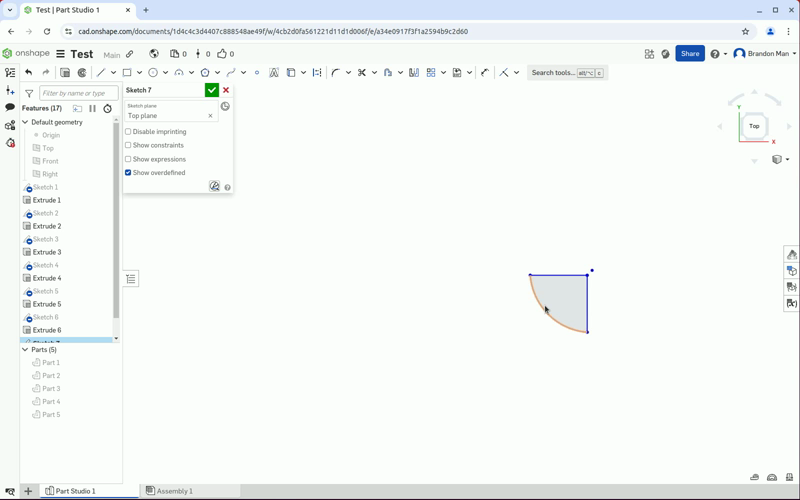
scroll(6)
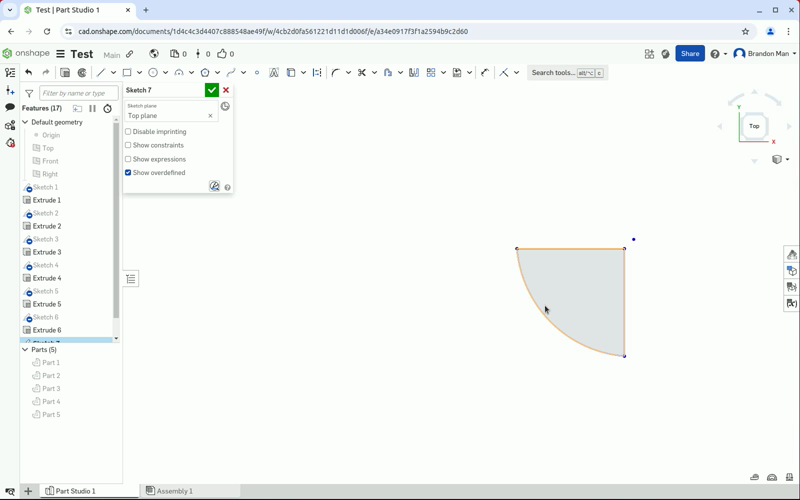
click(545, 305)
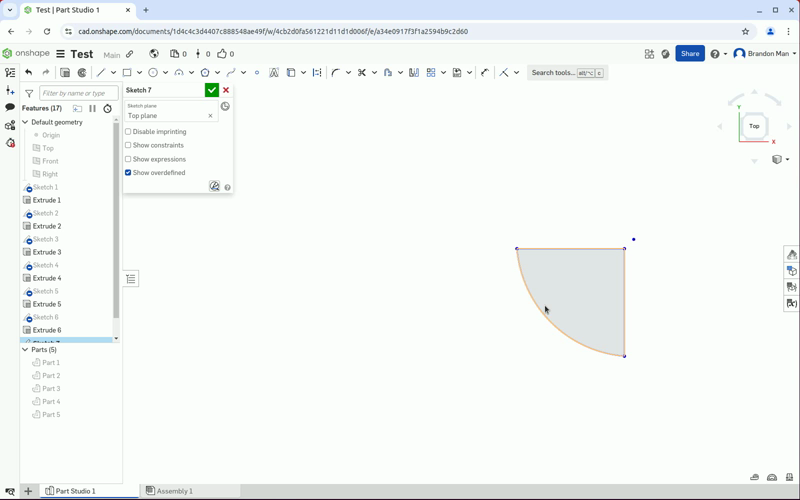
scroll(-6)
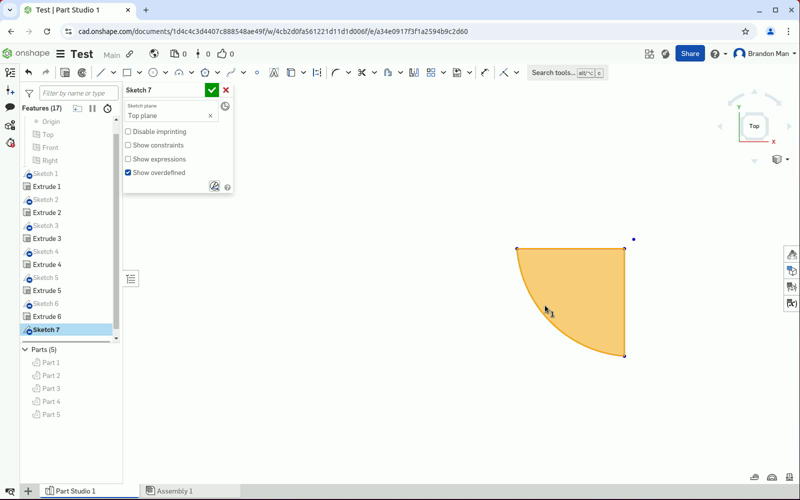
scroll(-6)
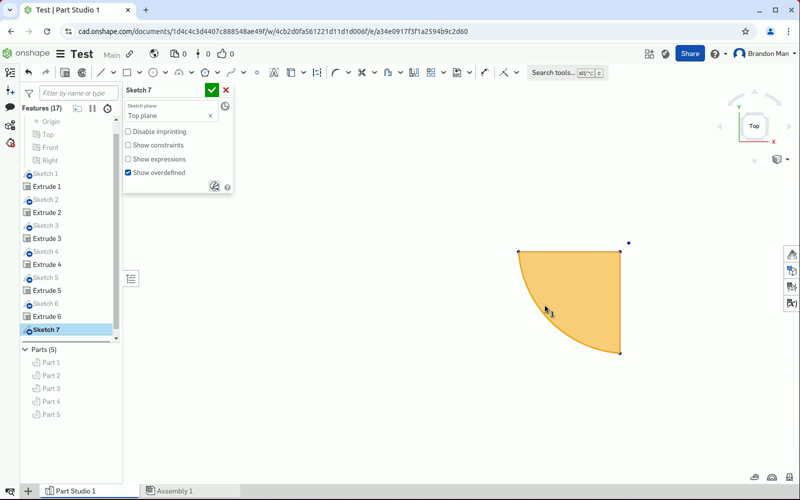
scroll(-6)
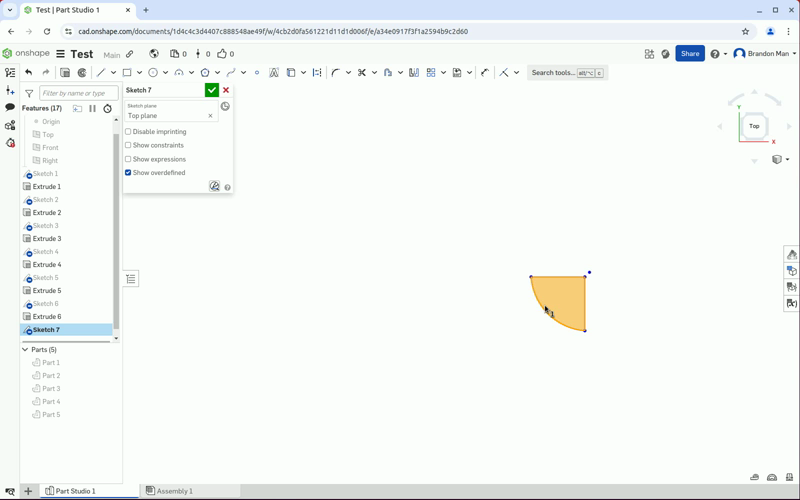
scroll(-6)
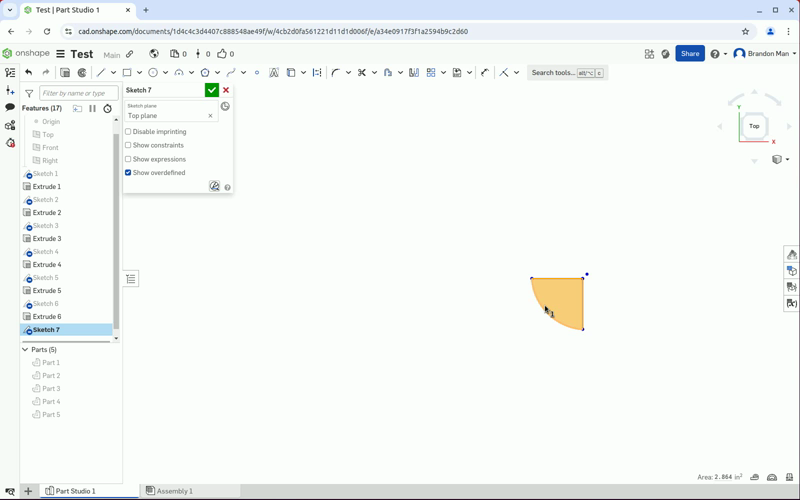
scroll(-6)
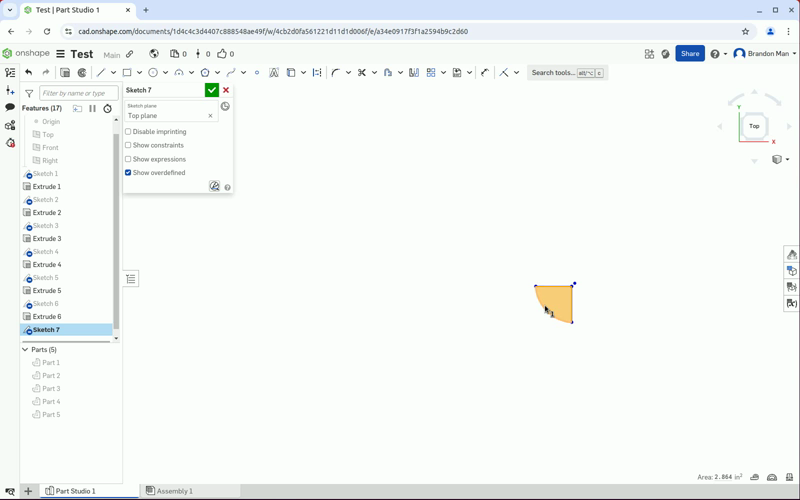
scroll(-6)
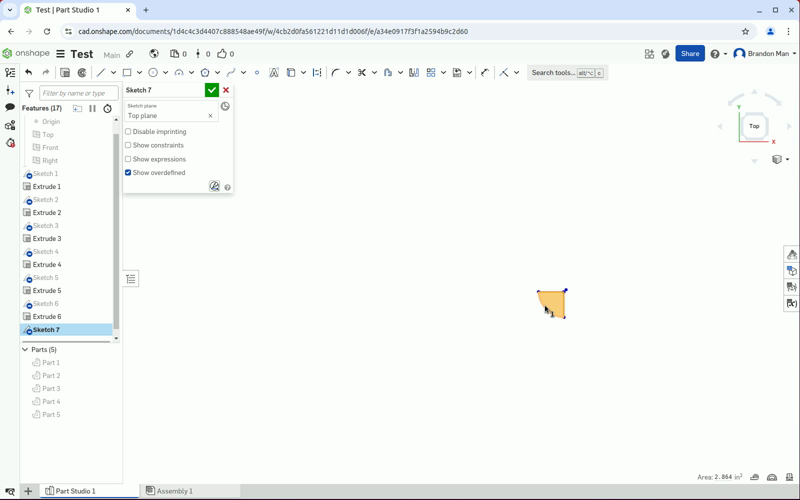
scroll(-6)
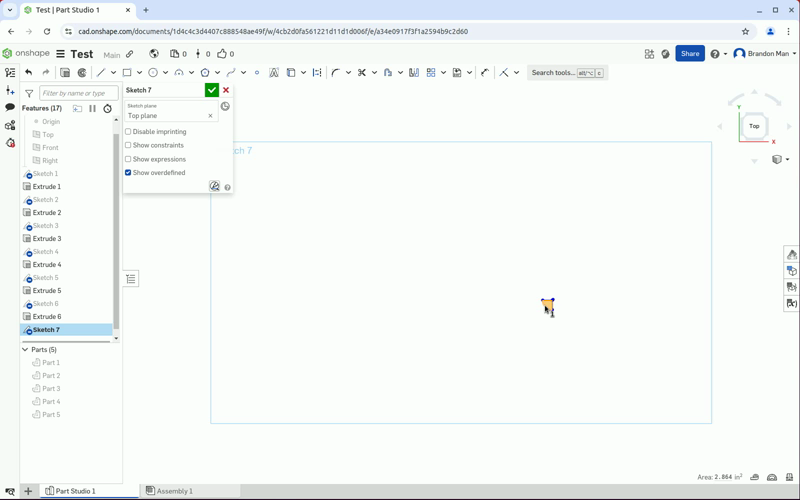
mouse_move(73, 352)
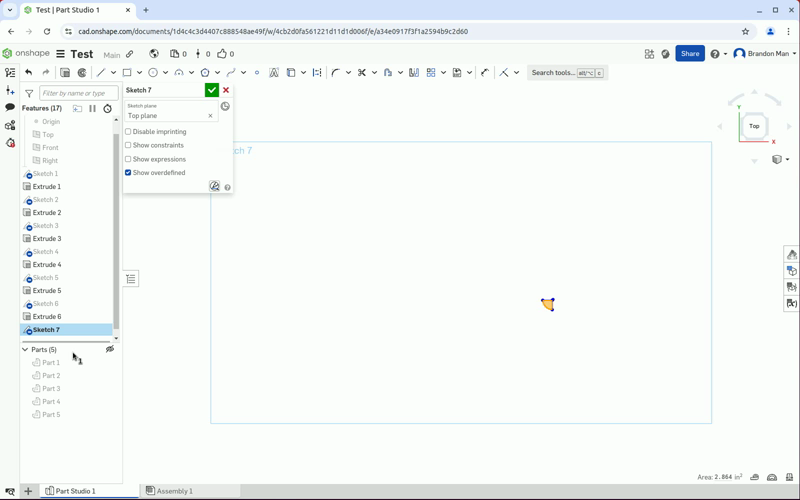
key(shift+y)
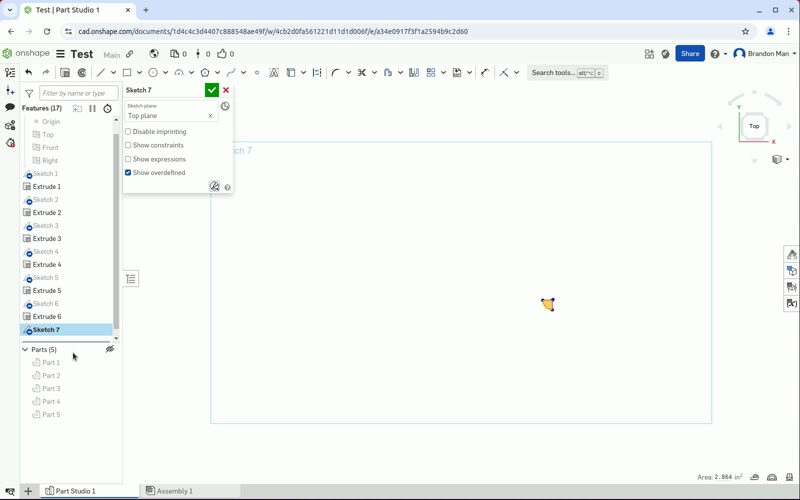
key(shift+e)
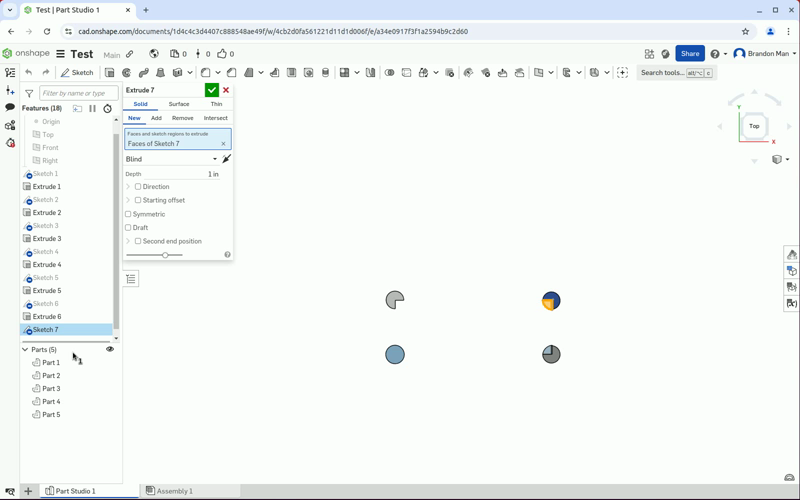
mouse_move(143, 106)
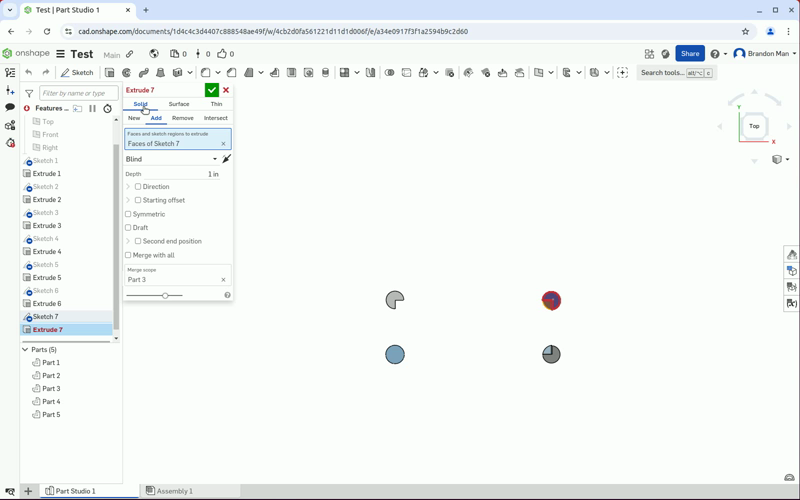
click(143, 106)
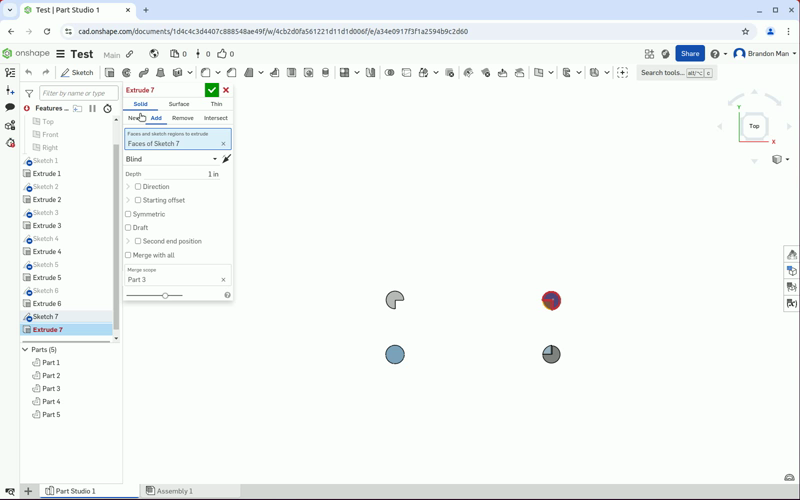
mouse_move(137, 120)
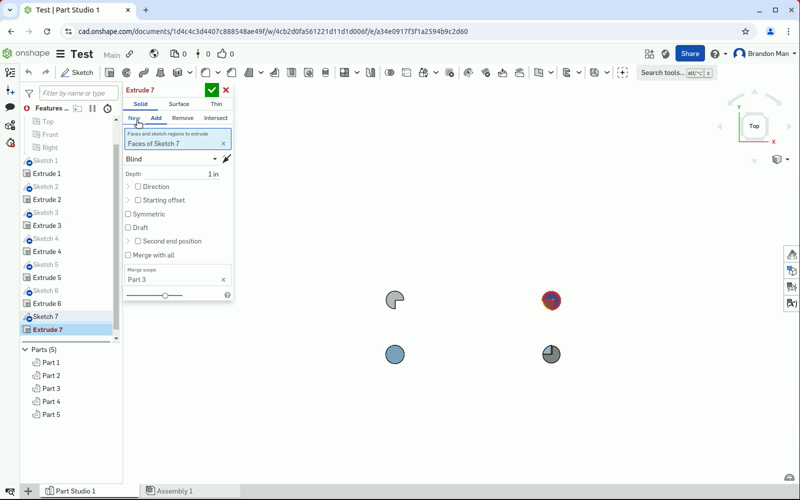
click(137, 120)
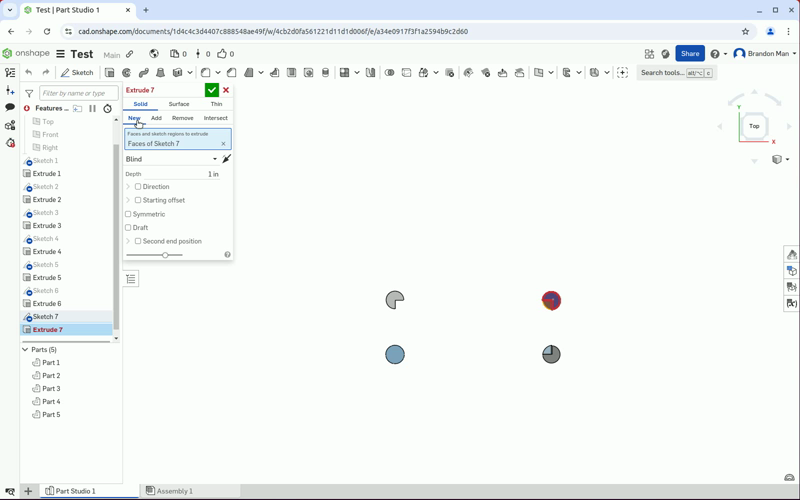
key(tab, 4)
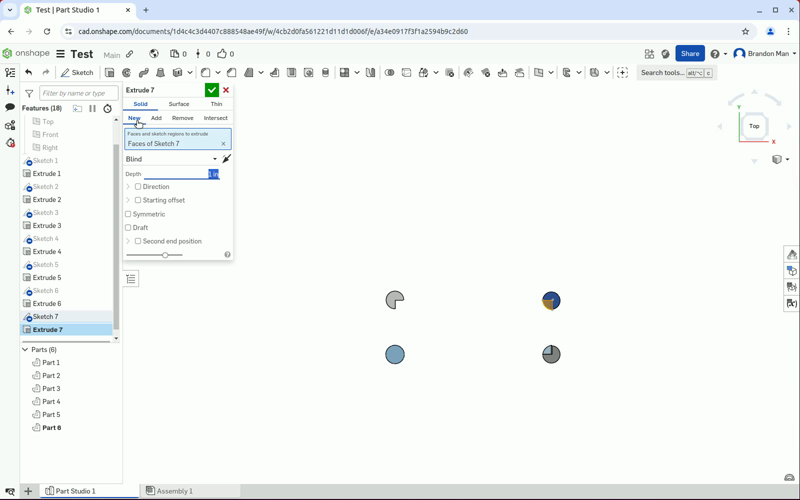
text(-22.386)
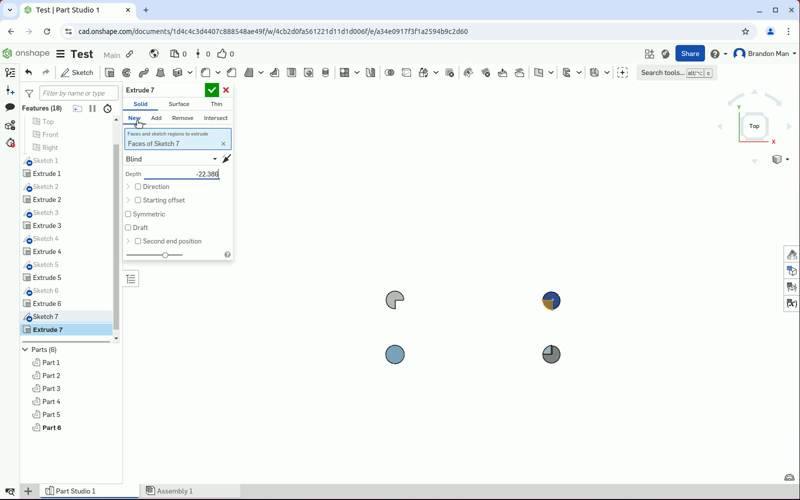
key(enter)
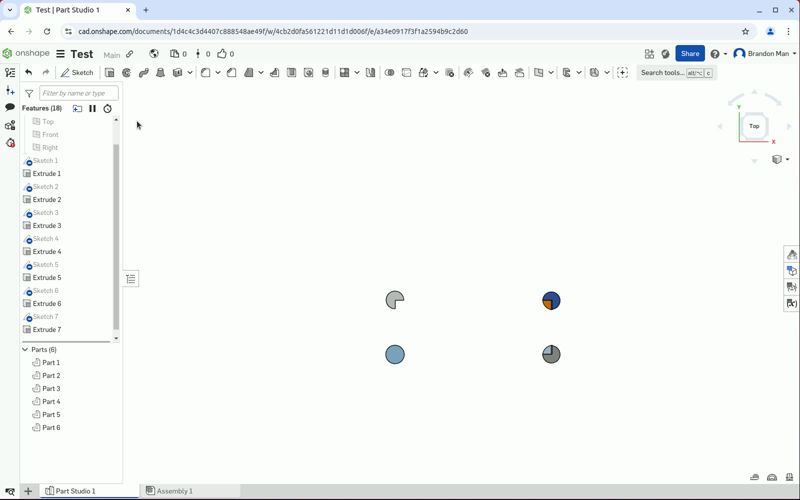
key(shift+h)
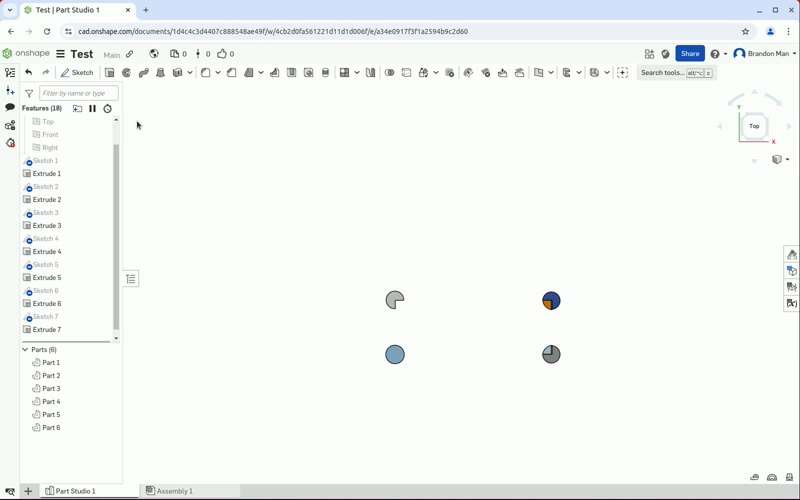
key(shift+h)
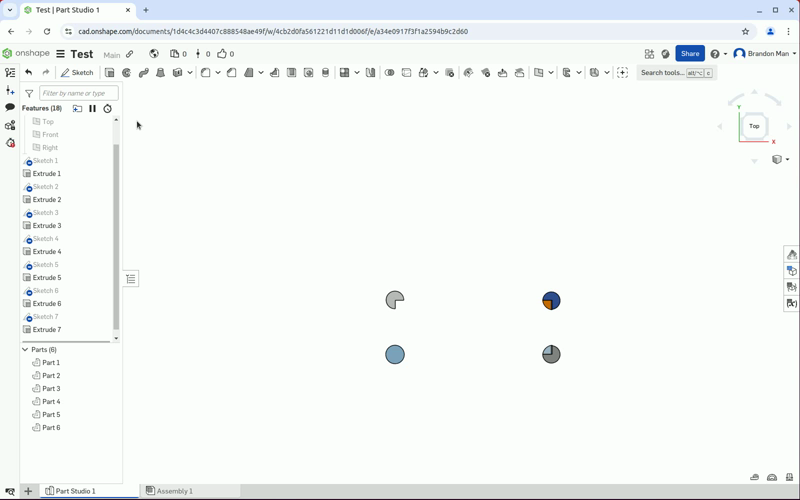
mouse_move(69, 163)
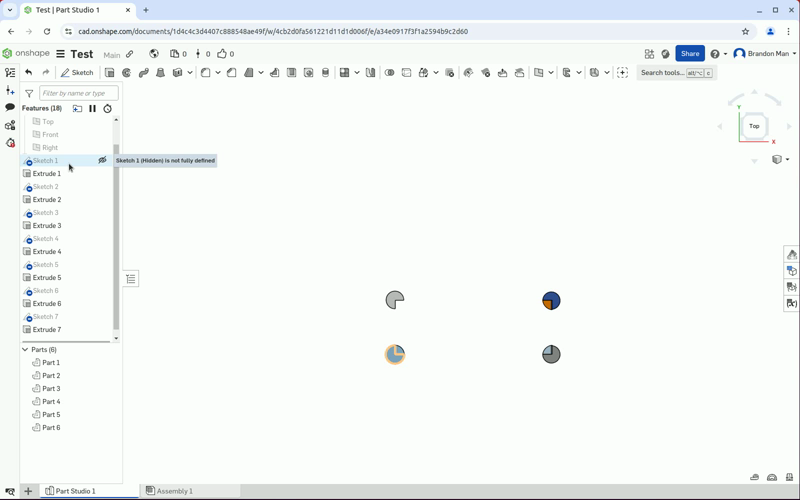
click(69, 163)
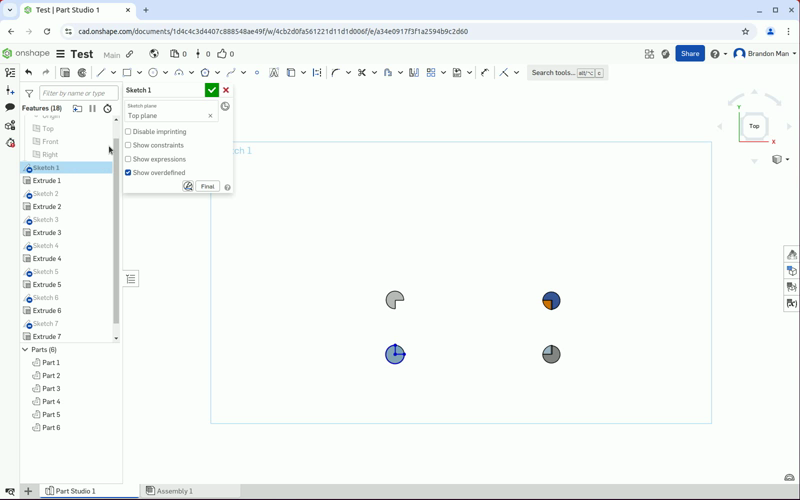
mouse_move(229, 92)
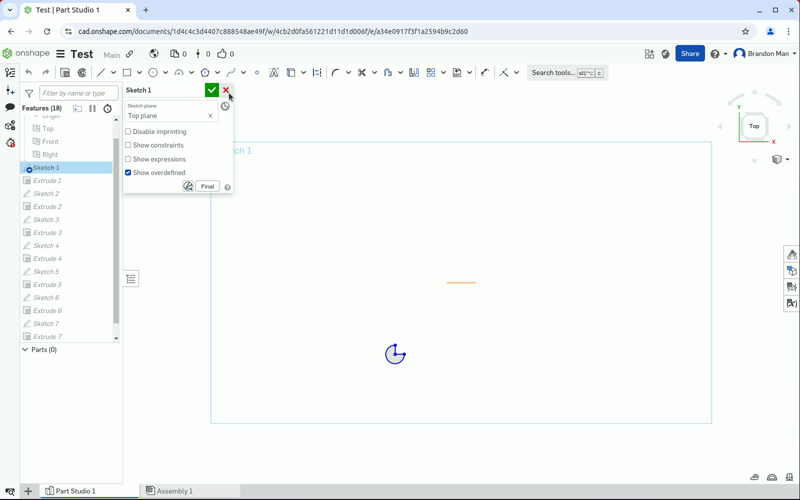
click(229, 92)
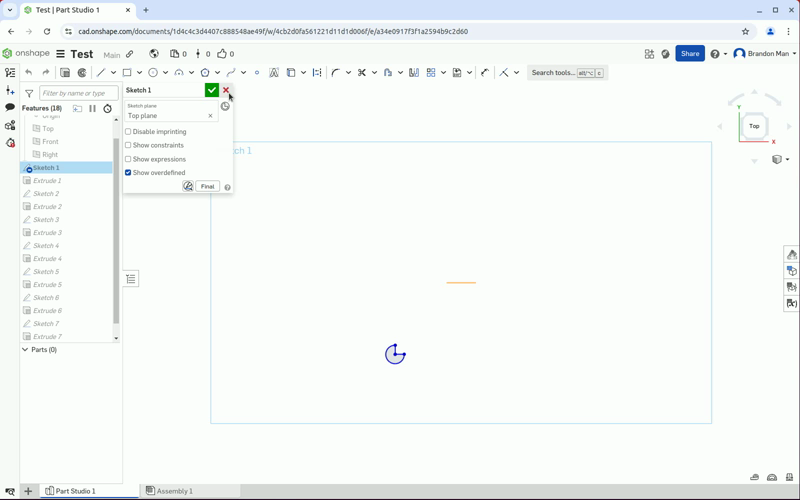
key(shift+s)
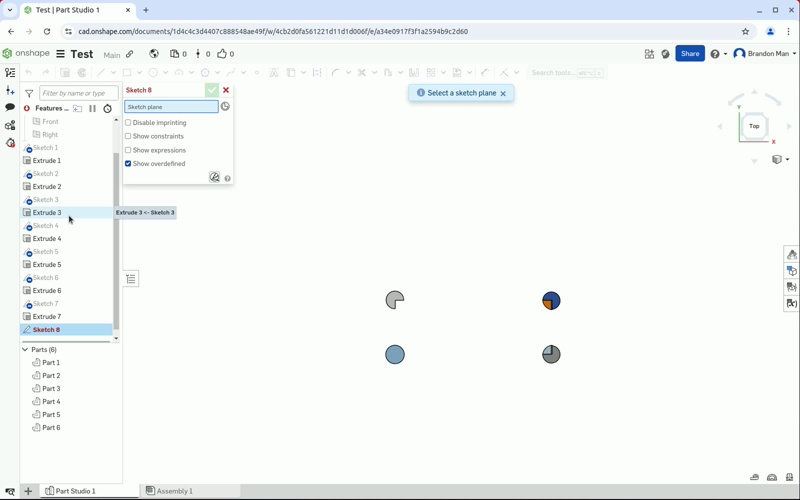
scroll(3)
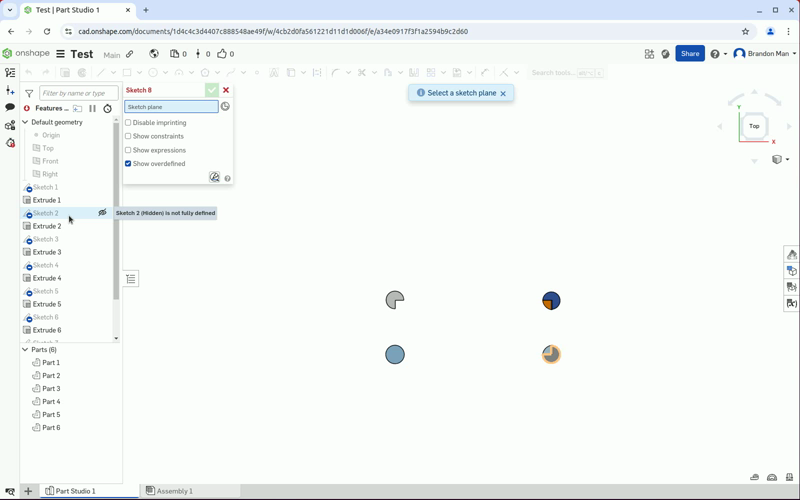
mouse_move(69, 150)
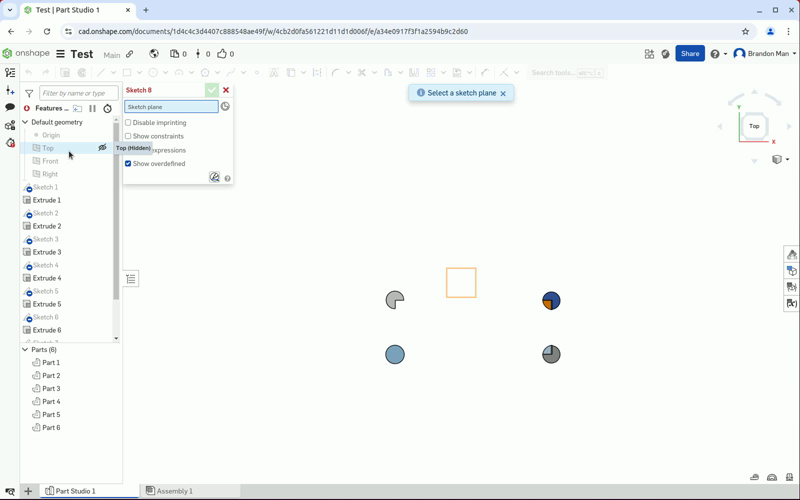
click(69, 150)
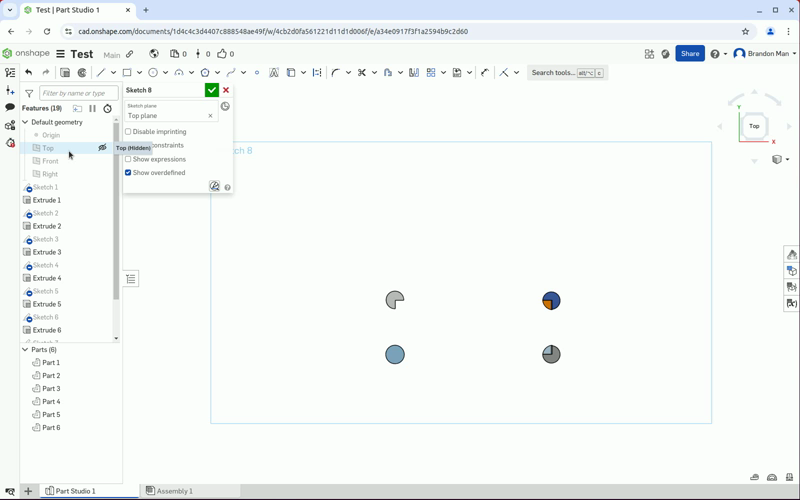
mouse_move(73, 352)
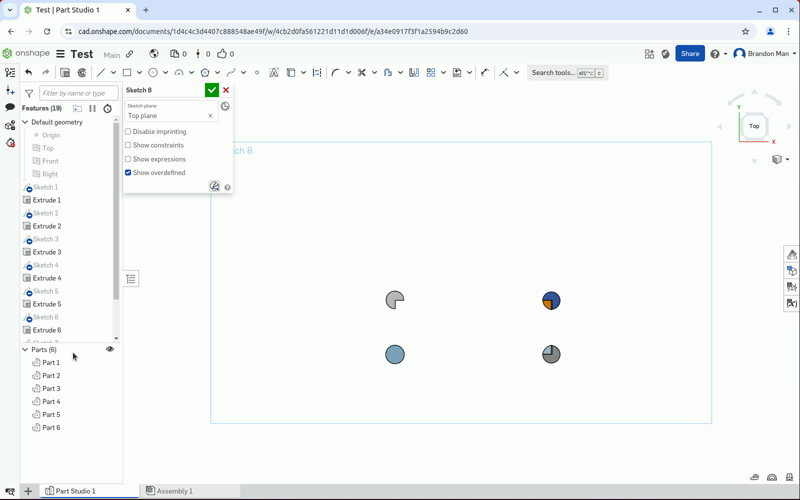
key(y)
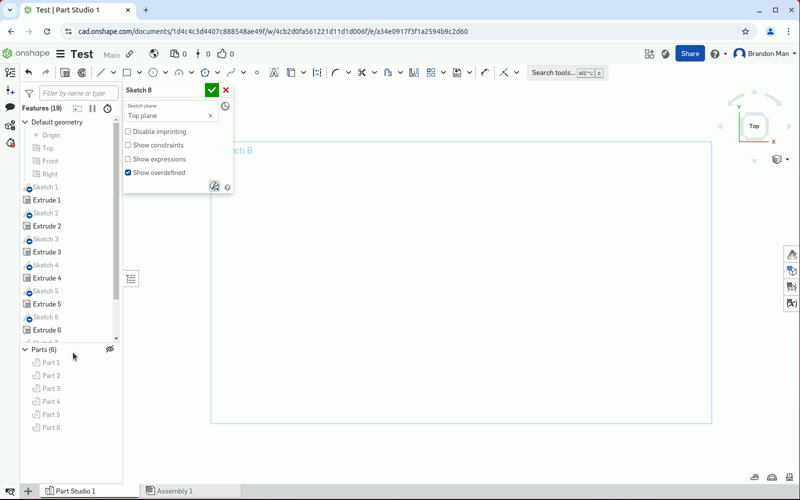
key(a)
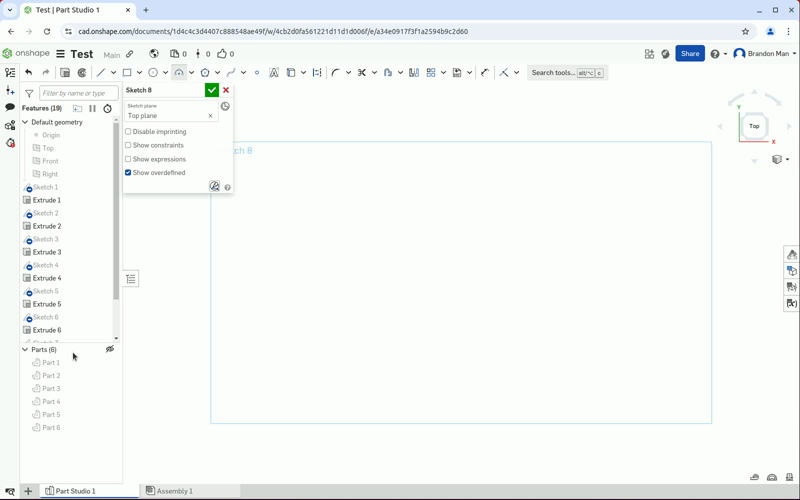
key_down(shift)
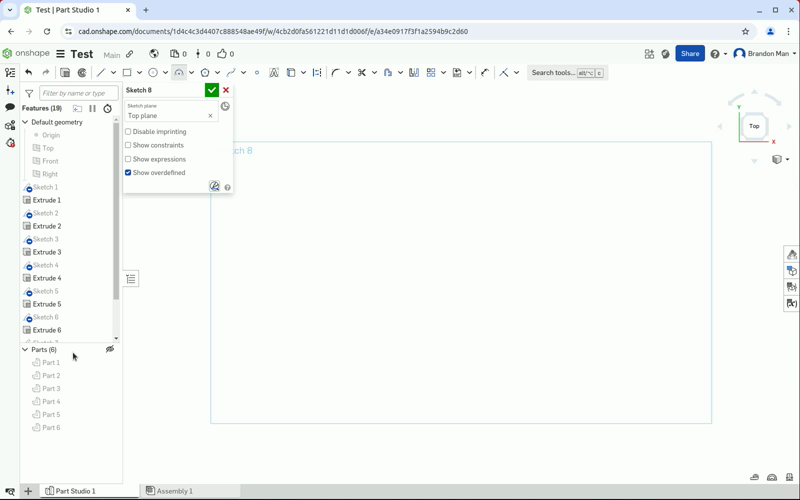
mouse_move(395, 308)
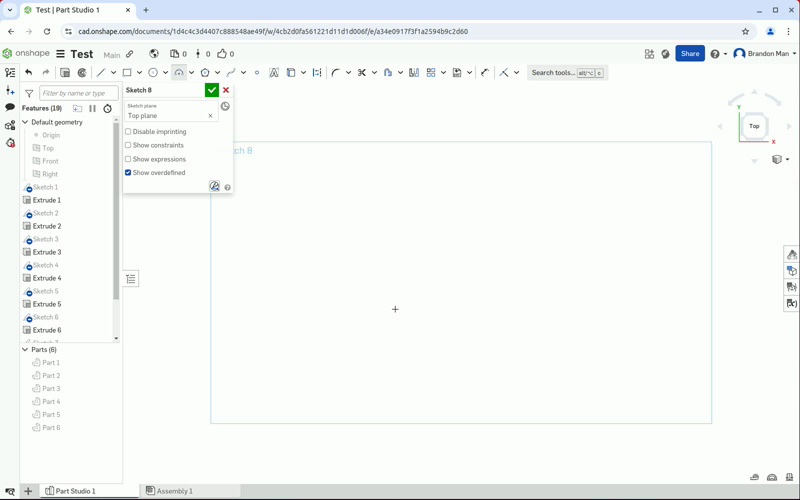
click(395, 308)
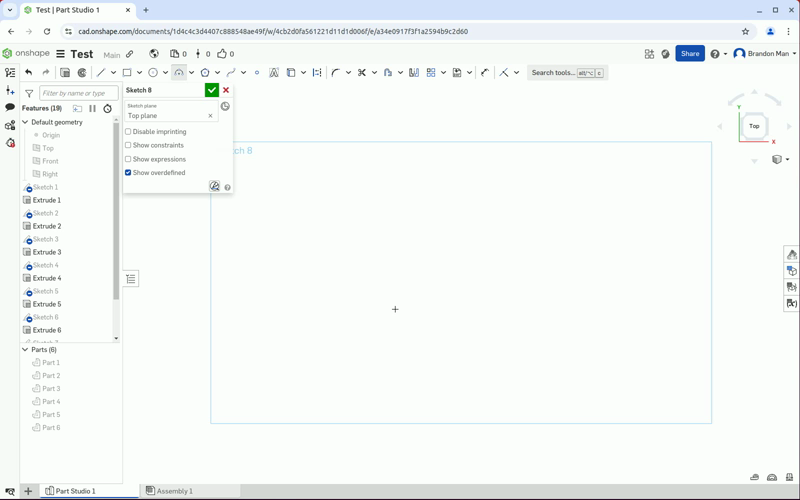
key_up(shift)
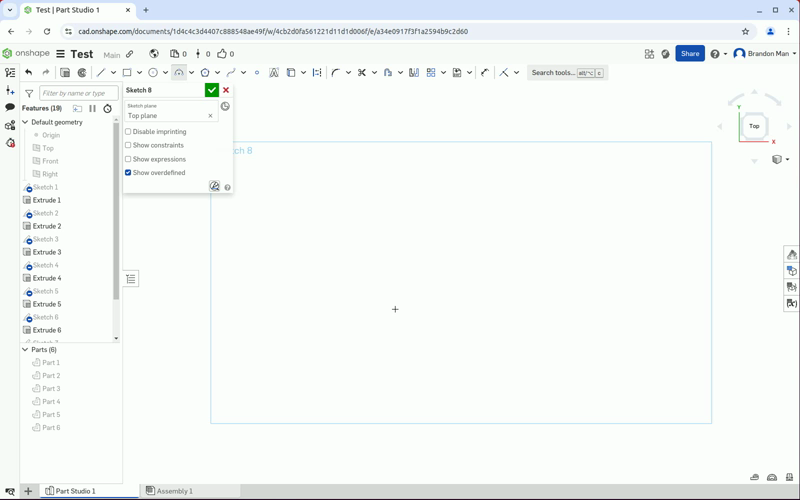
key_down(shift)
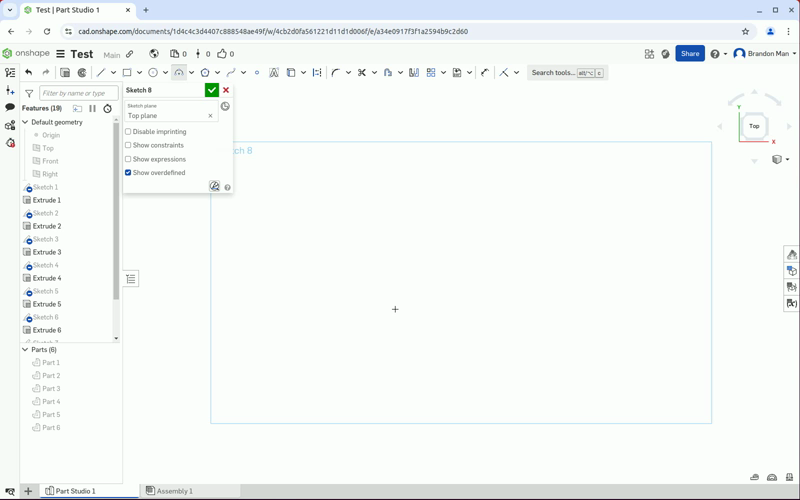
mouse_move(404, 299)
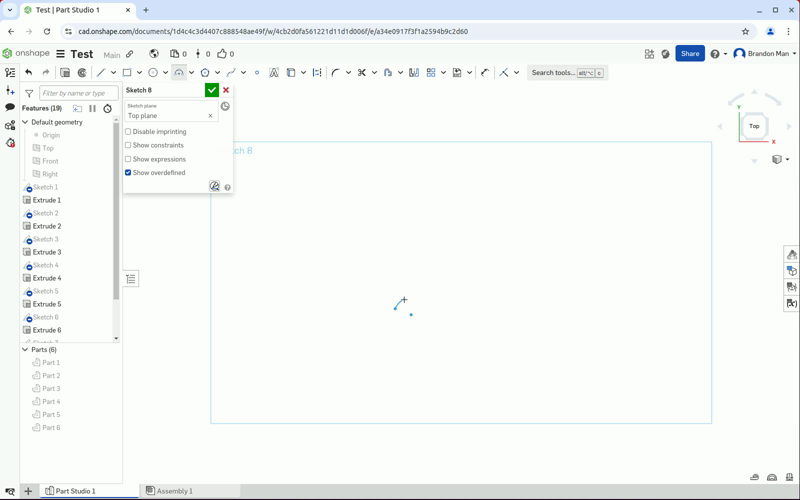
click(404, 299)
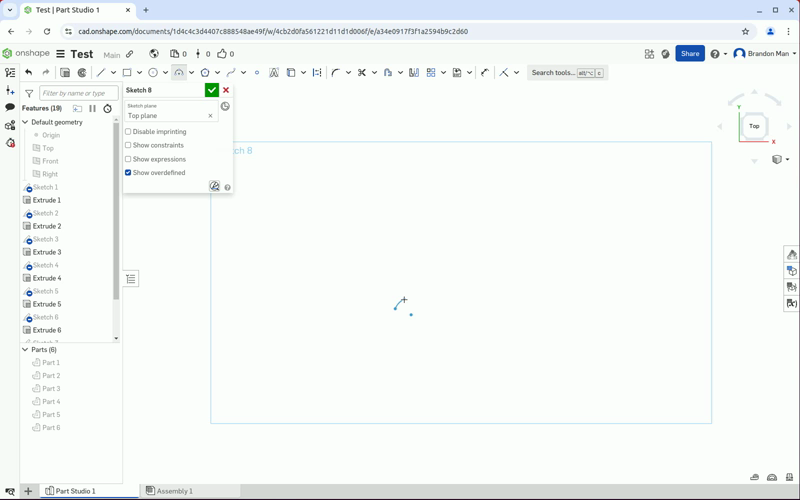
mouse_move(401, 306)
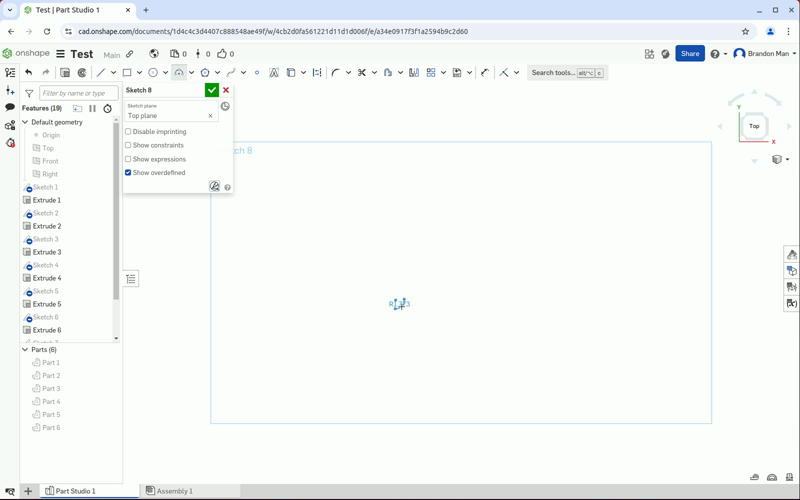
click(401, 306)
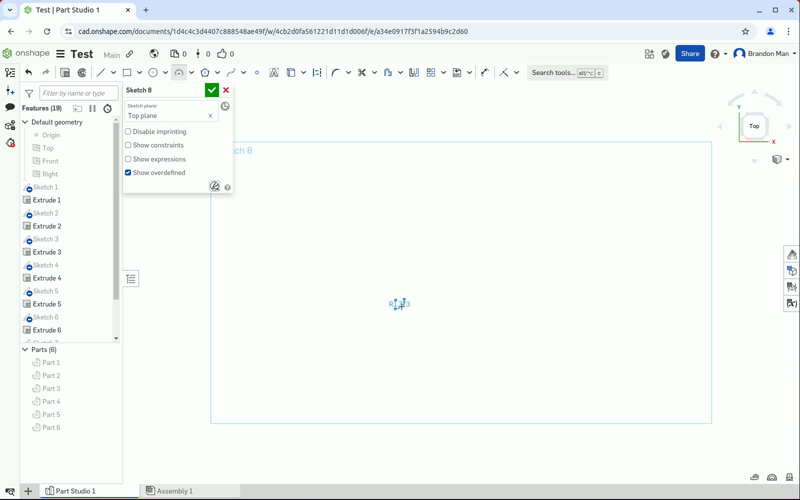
key_up(shift)
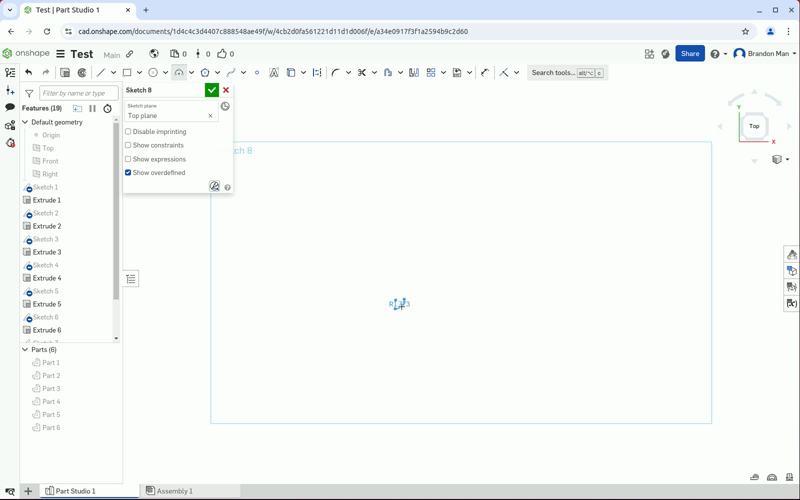
key(esc)
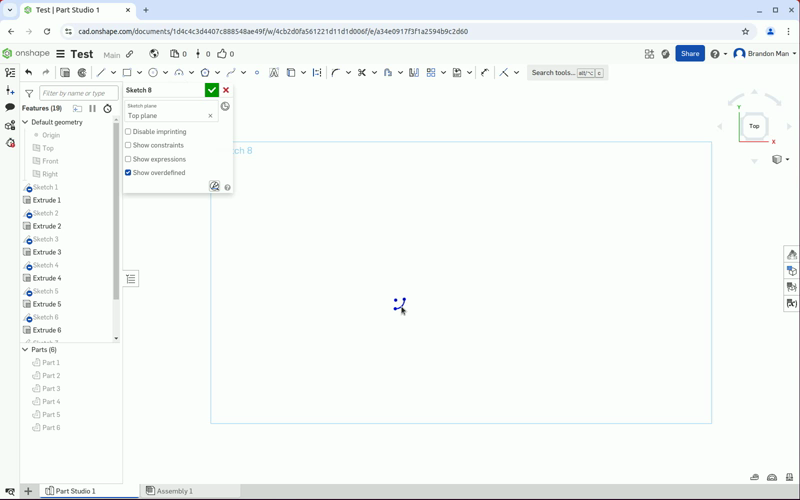
key(l)
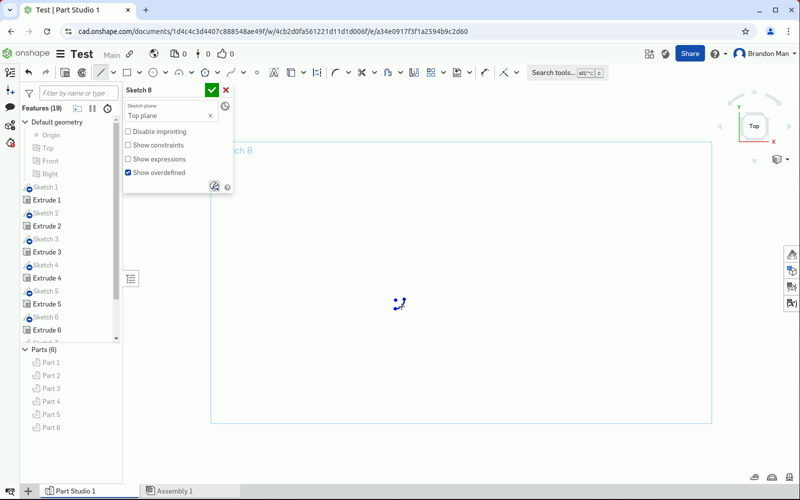
mouse_move(404, 299)
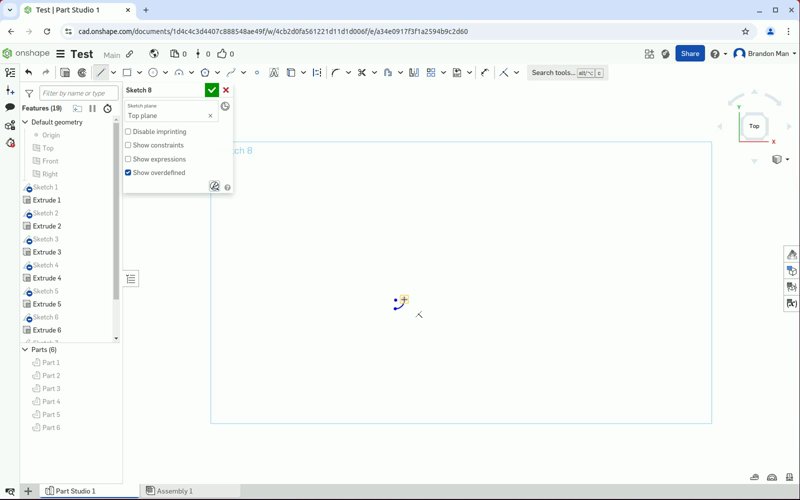
click(404, 299)
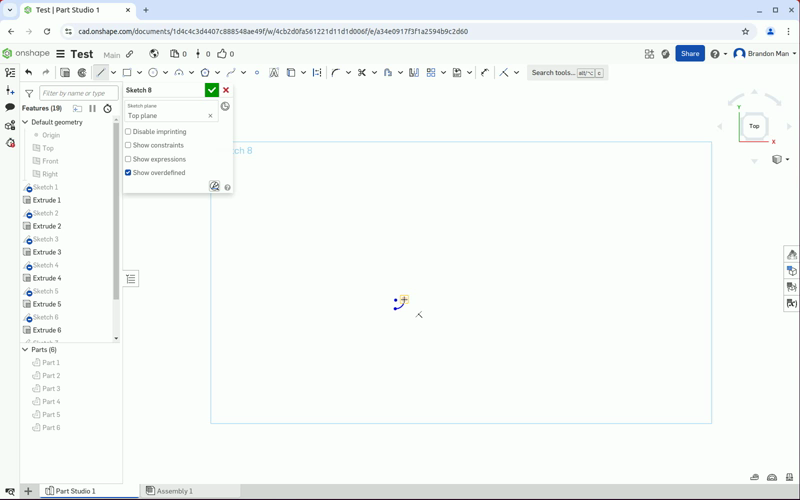
key_down(shift)
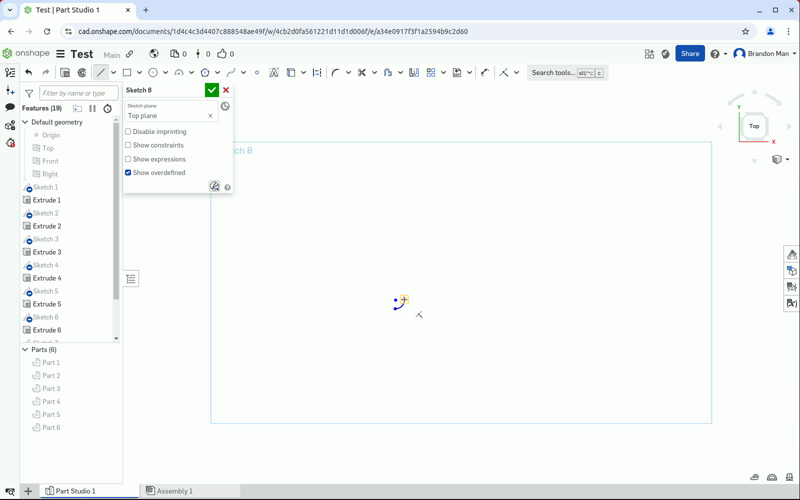
mouse_move(434, 299)
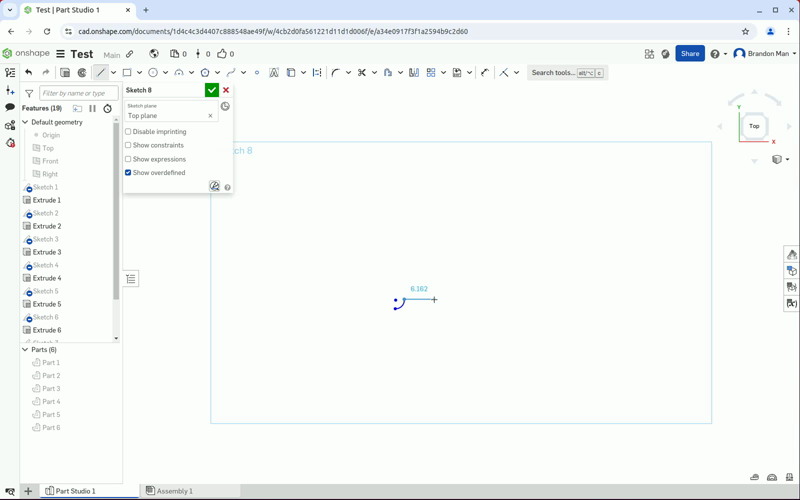
mouse_move(395, 299)
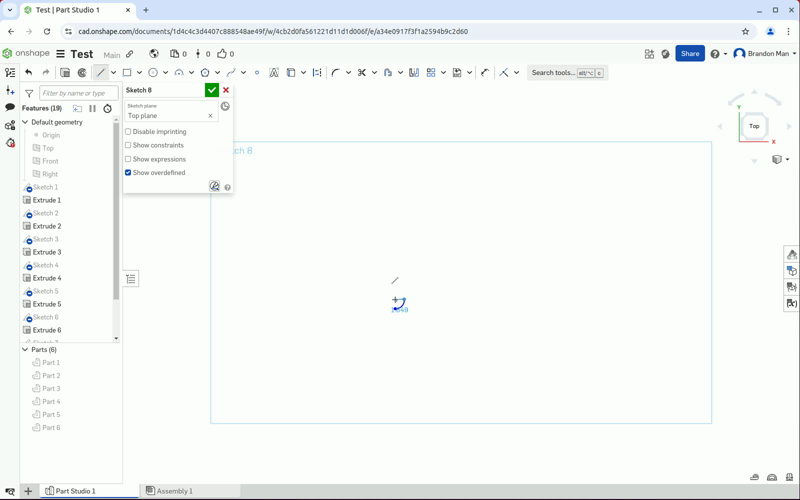
click(395, 299)
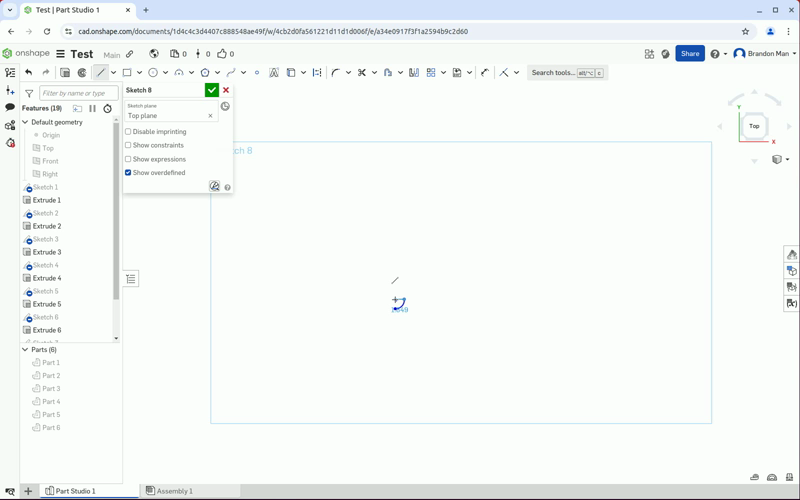
key_up(shift)
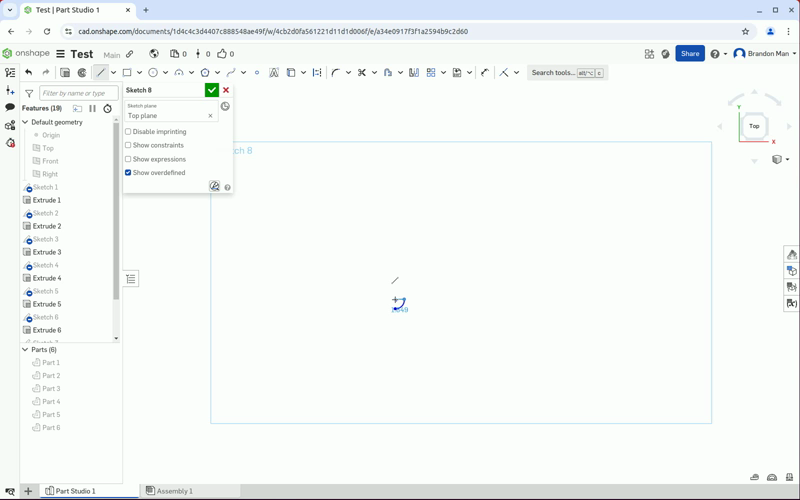
mouse_move(425, 299)
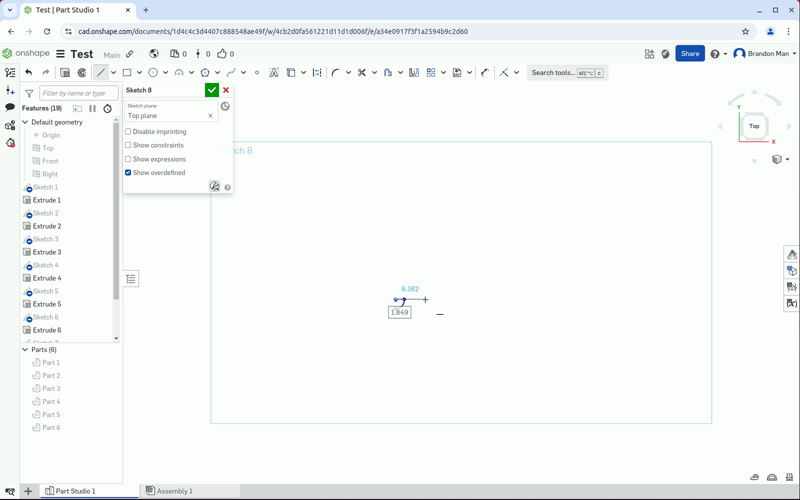
key_down(shift)
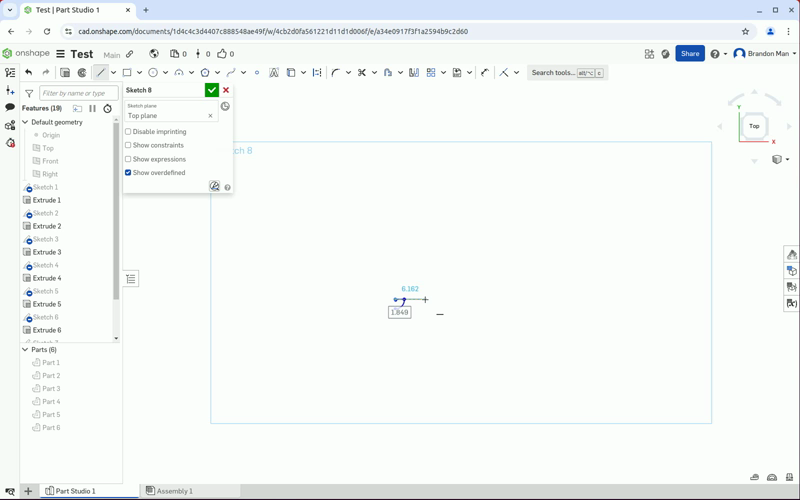
mouse_move(395, 308)
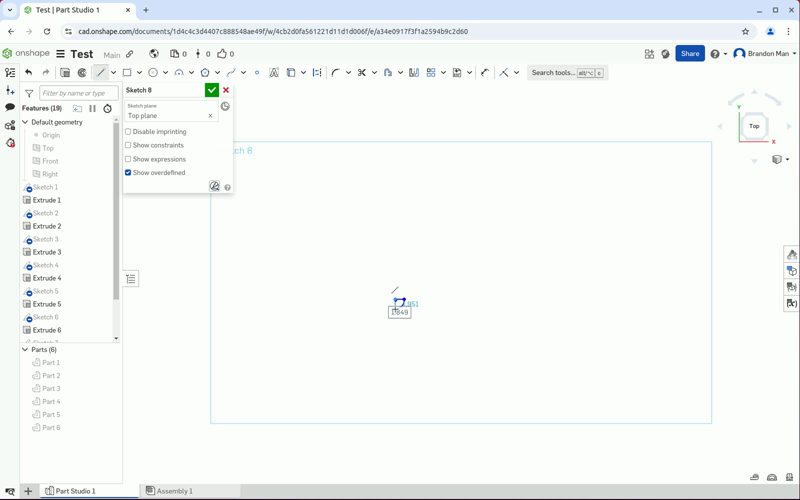
key_up(shift)
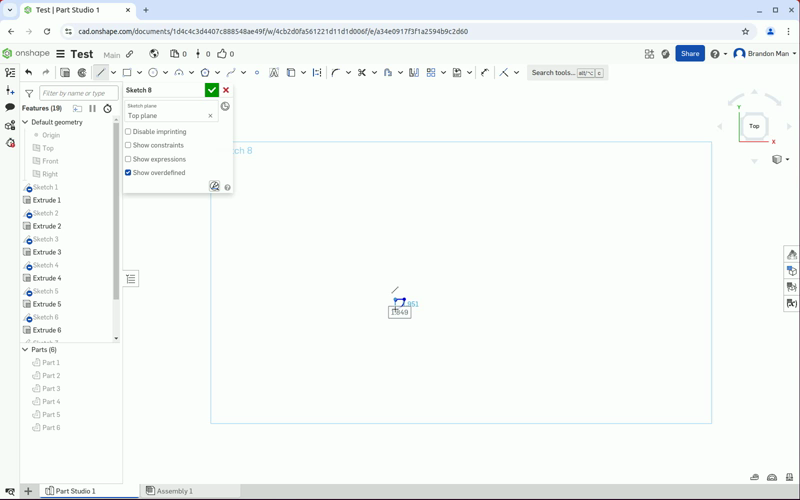
click(395, 308)
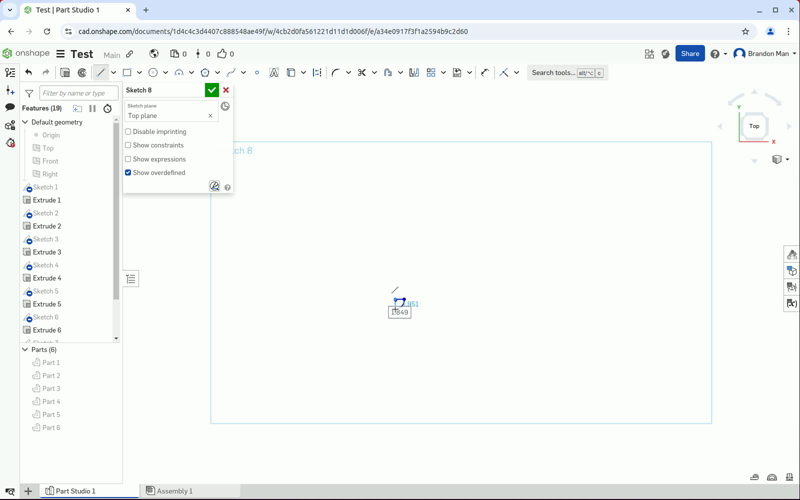
key(esc)
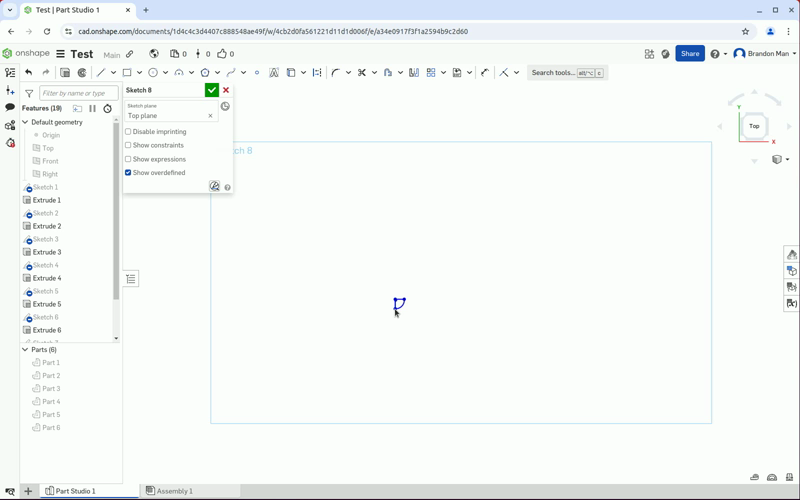
mouse_move(397, 304)
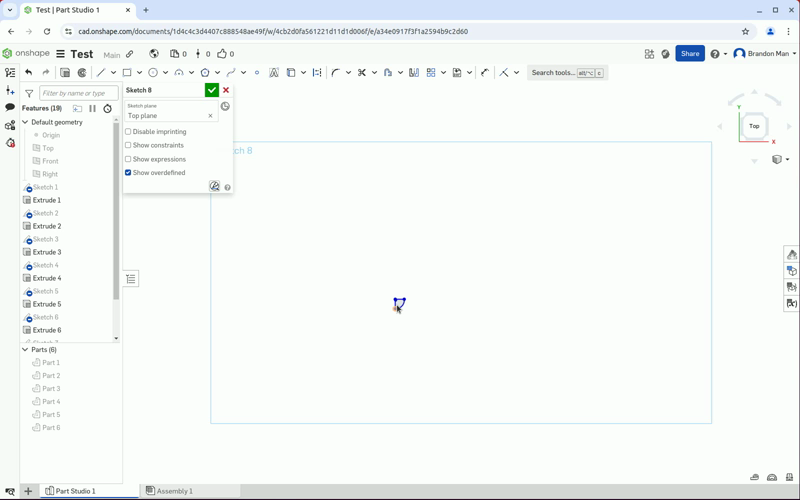
scroll(6)
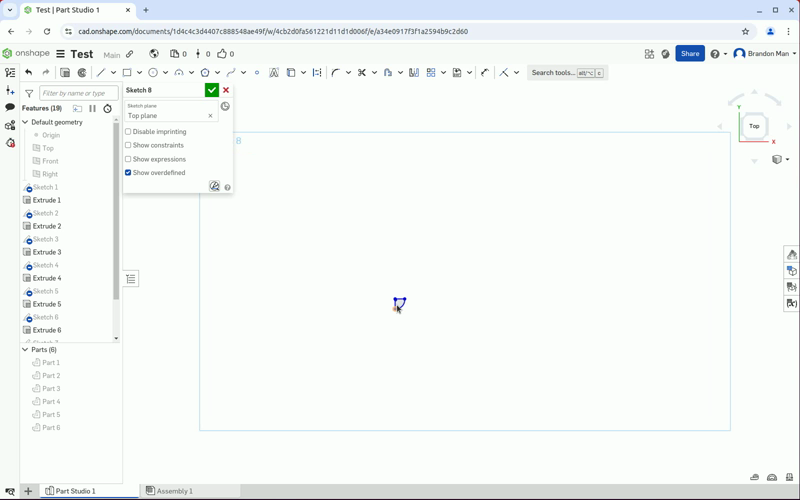
scroll(6)
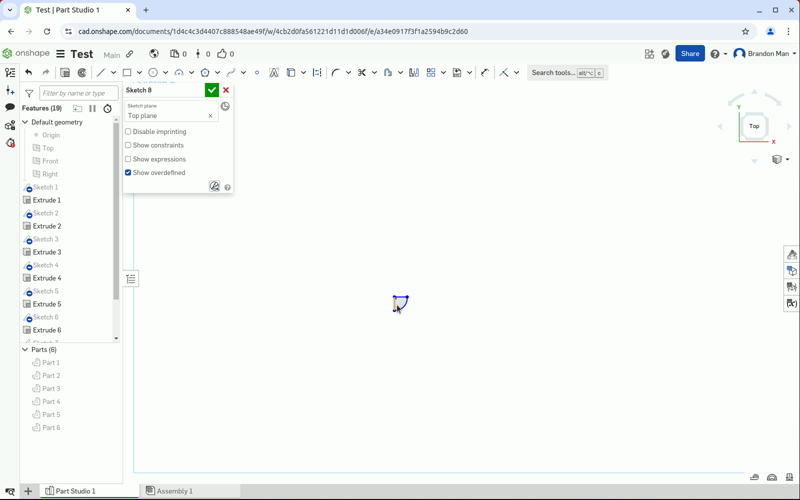
scroll(6)
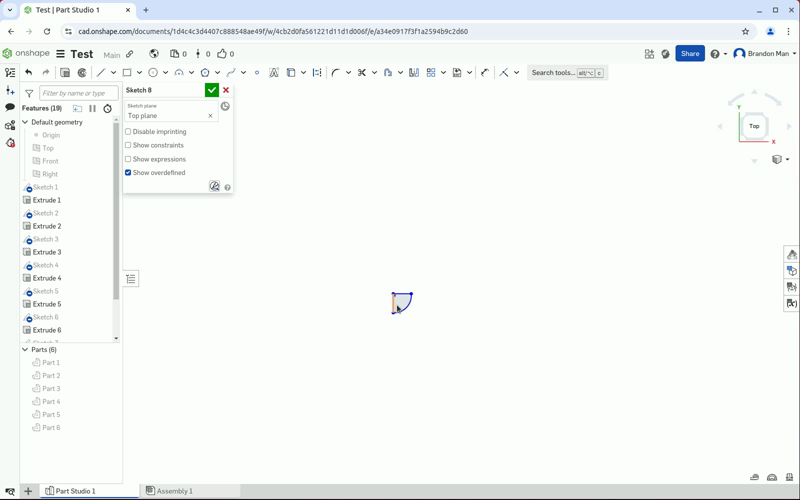
scroll(6)
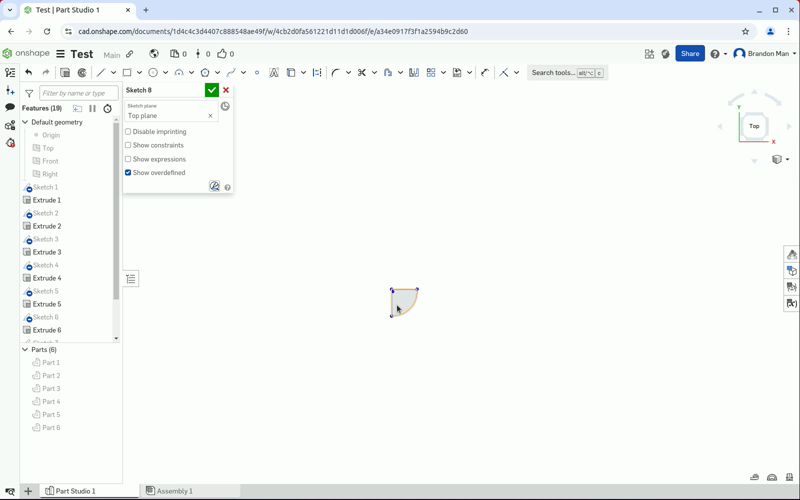
scroll(6)
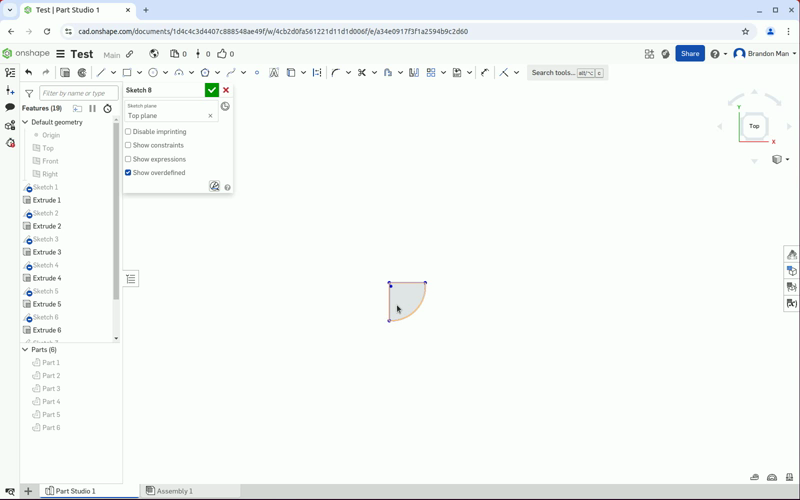
scroll(6)
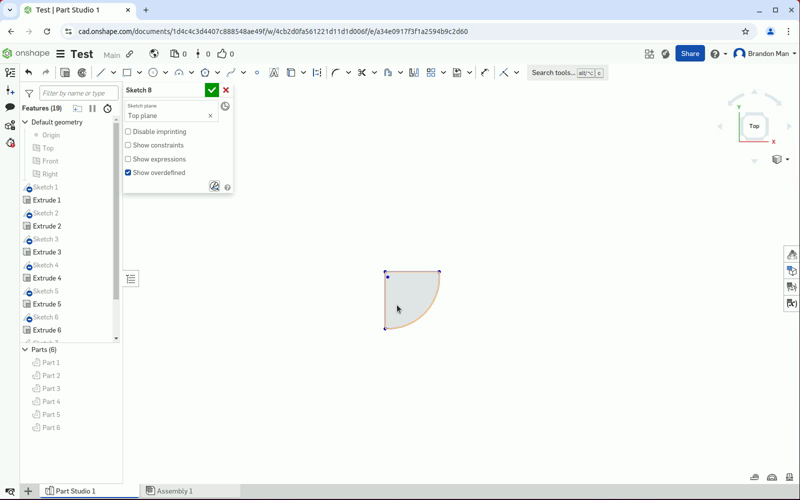
scroll(6)
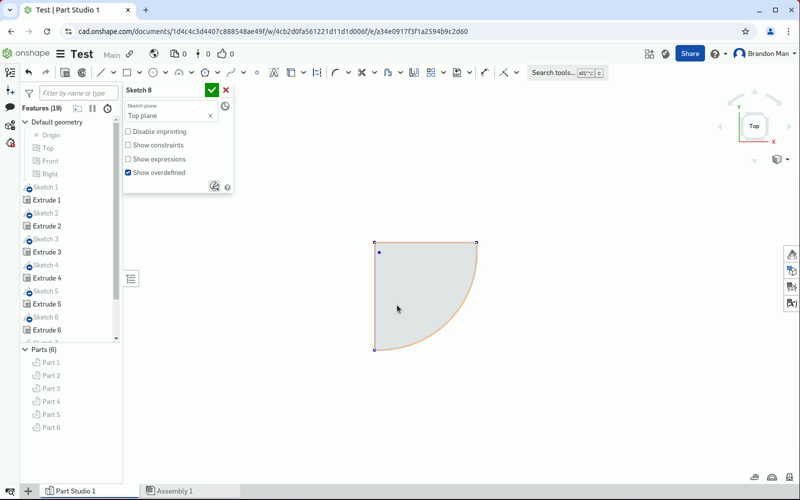
click(397, 304)
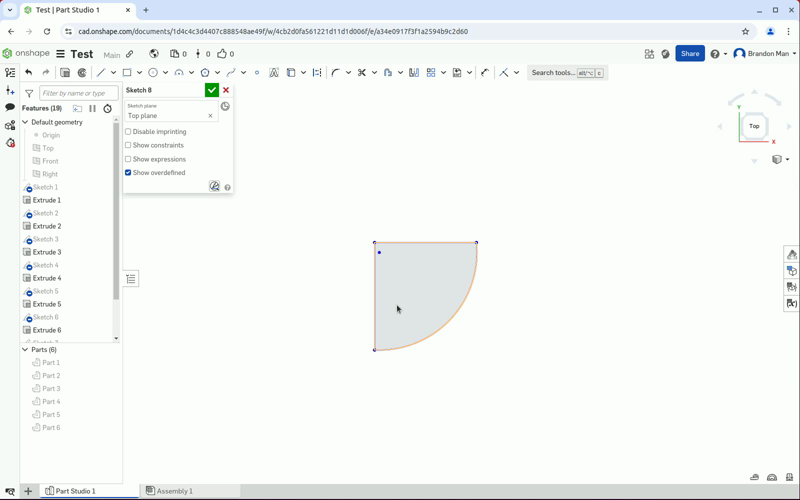
scroll(-6)
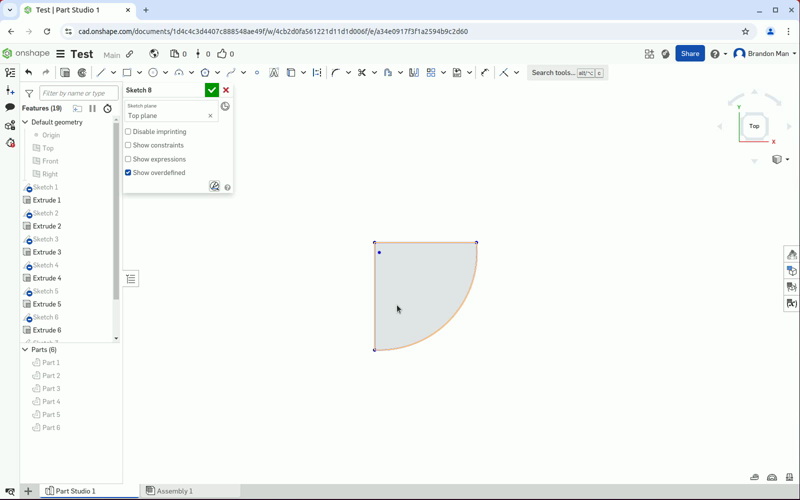
scroll(-6)
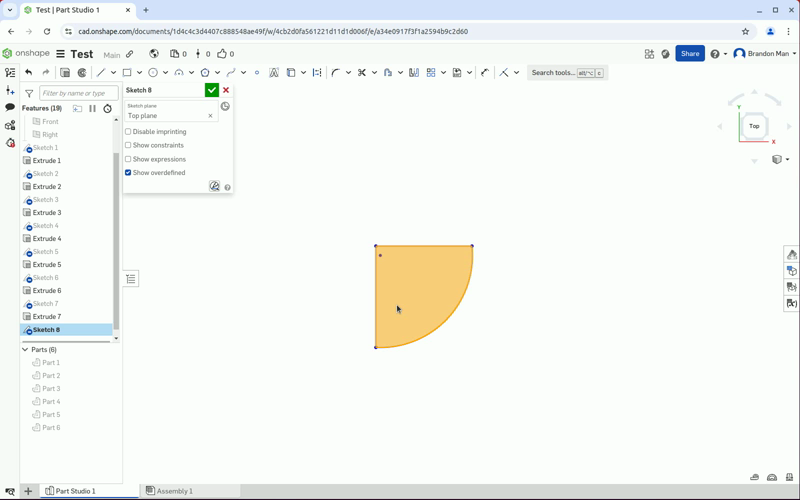
scroll(-6)
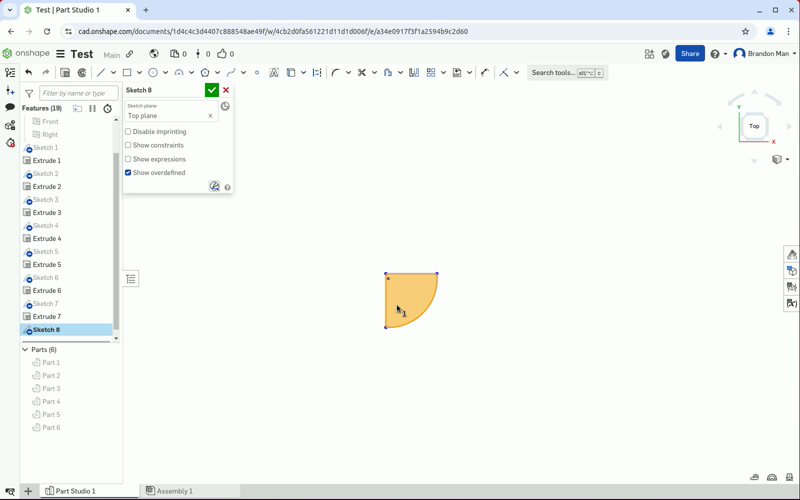
scroll(-6)
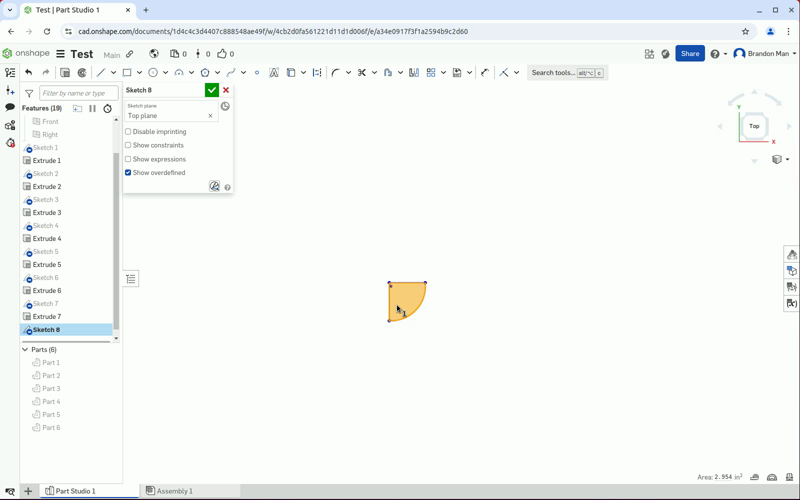
scroll(-6)
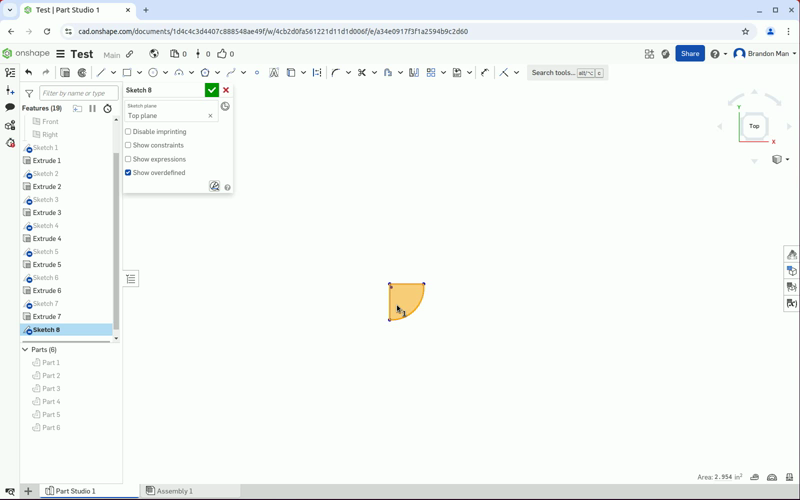
scroll(-6)
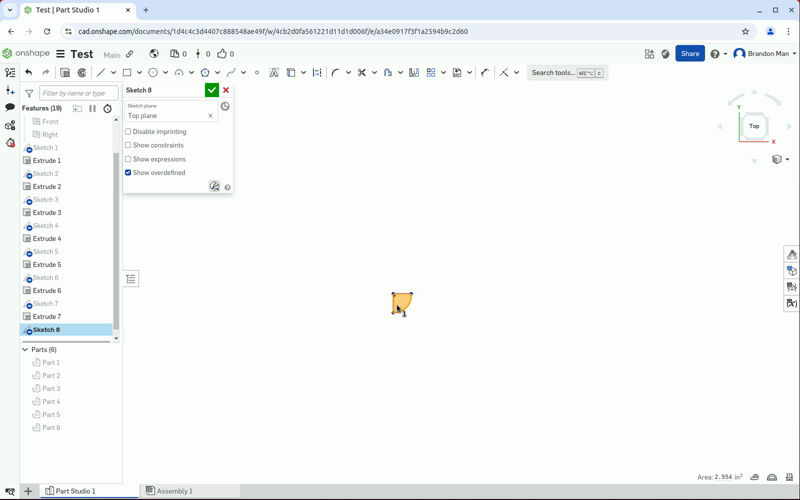
scroll(-6)
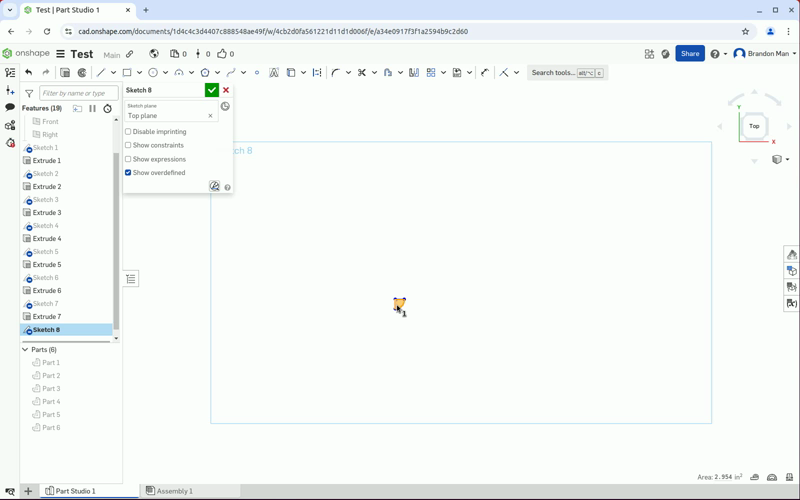
mouse_move(73, 352)
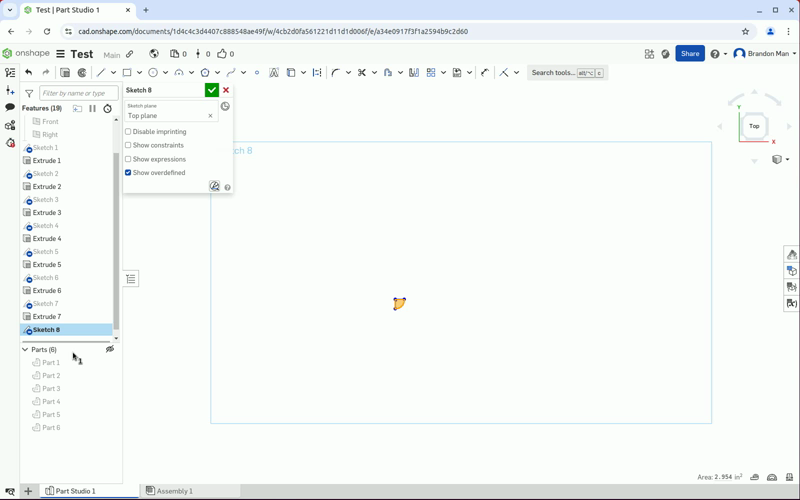
key(shift+y)
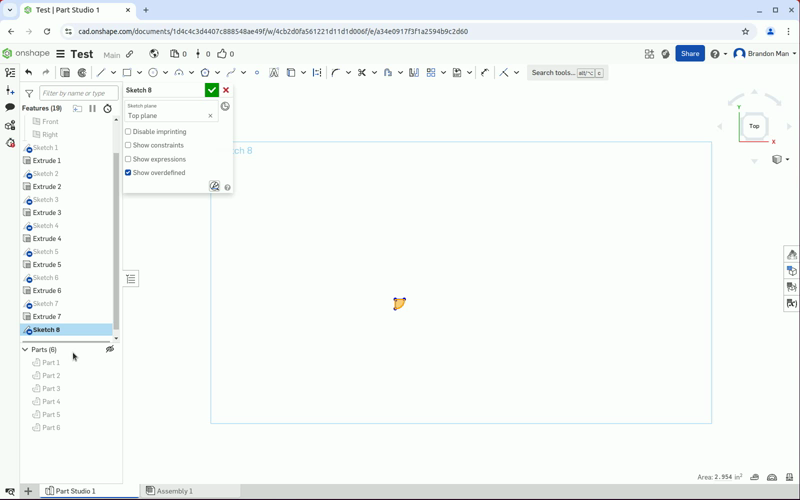
key(shift+e)
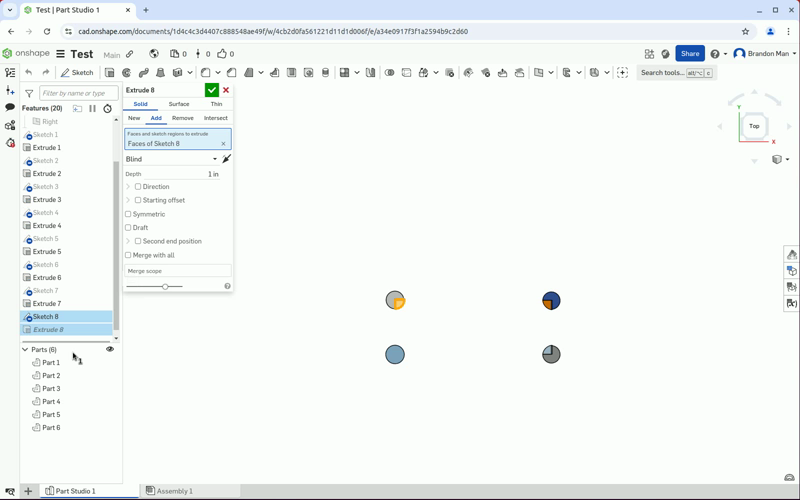
mouse_move(143, 106)
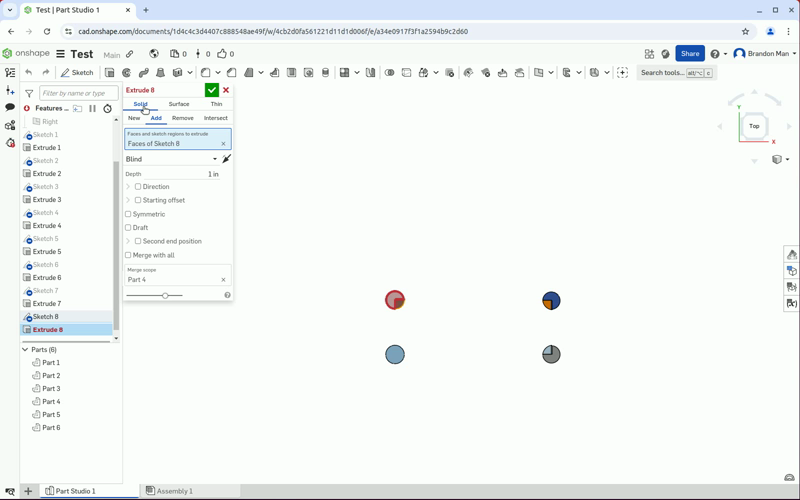
click(143, 106)
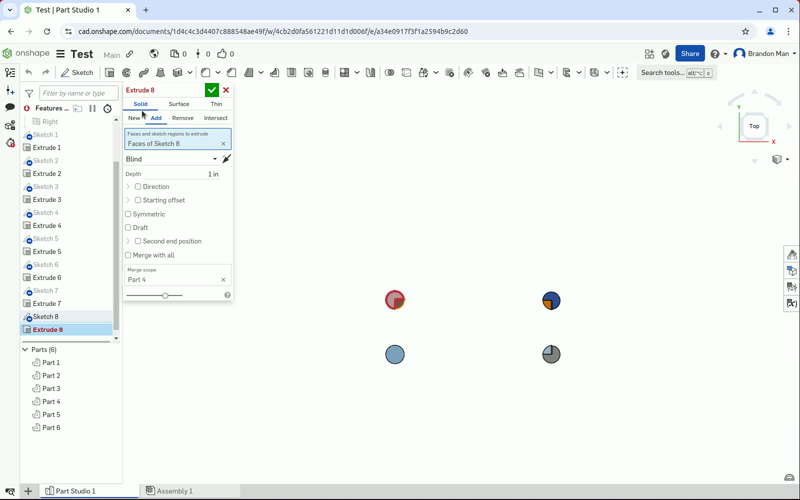
mouse_move(137, 120)
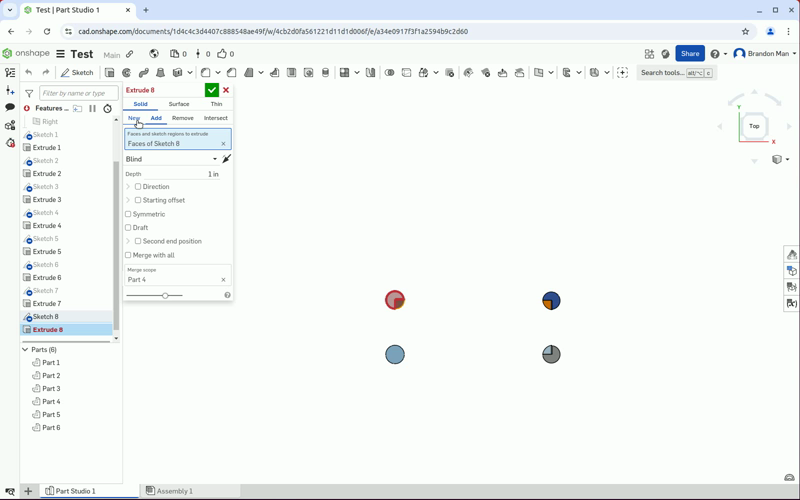
click(137, 120)
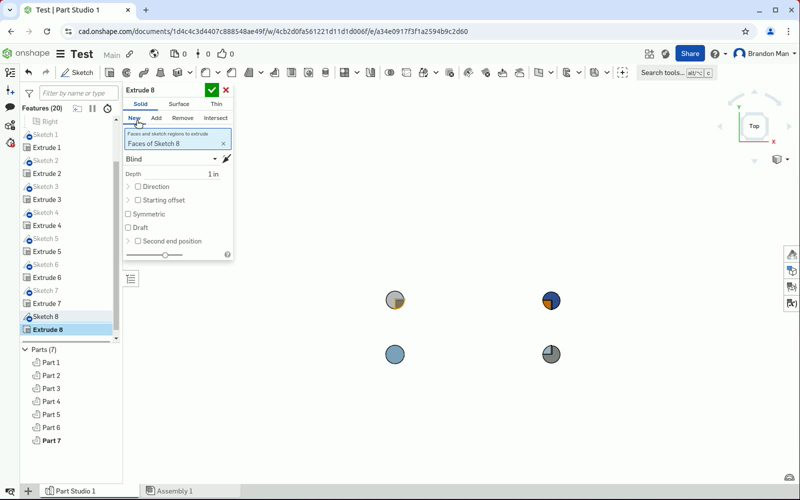
key(tab, 4)
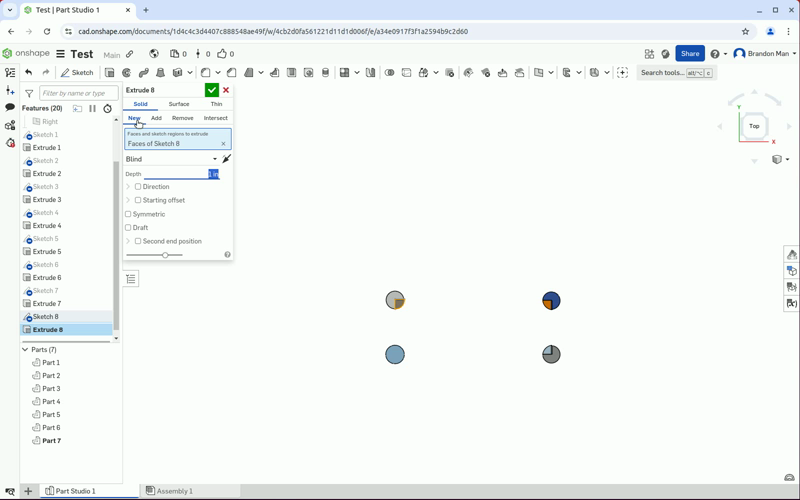
text(-22.386)
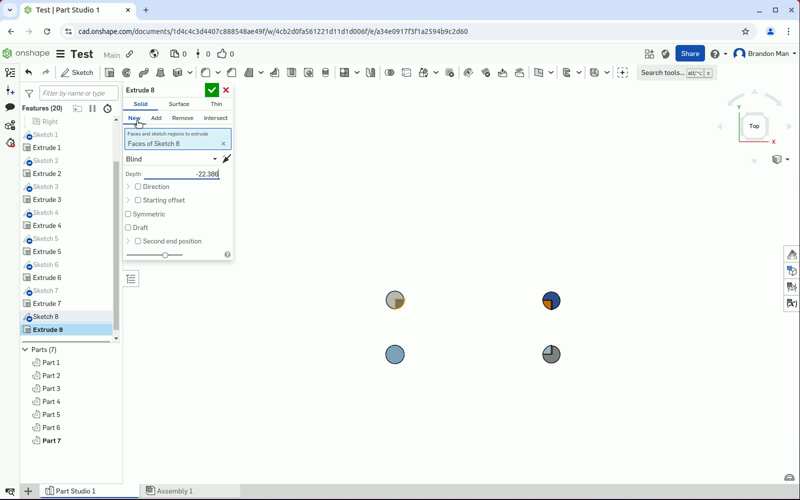
key(enter)
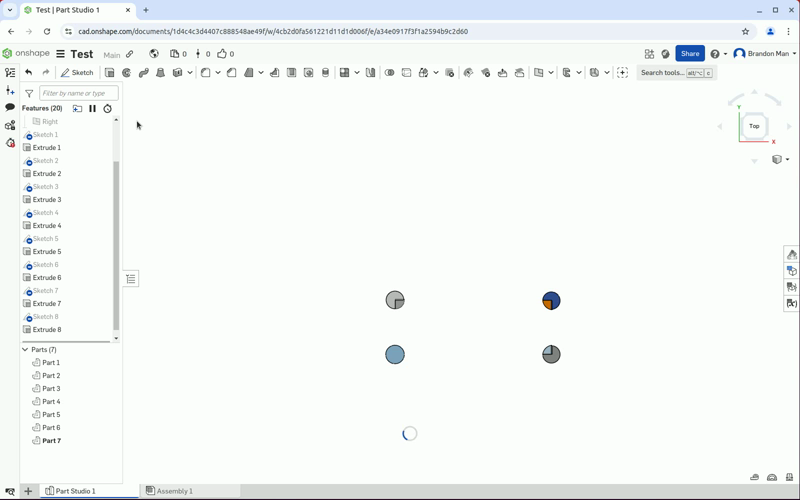
key(shift+h)
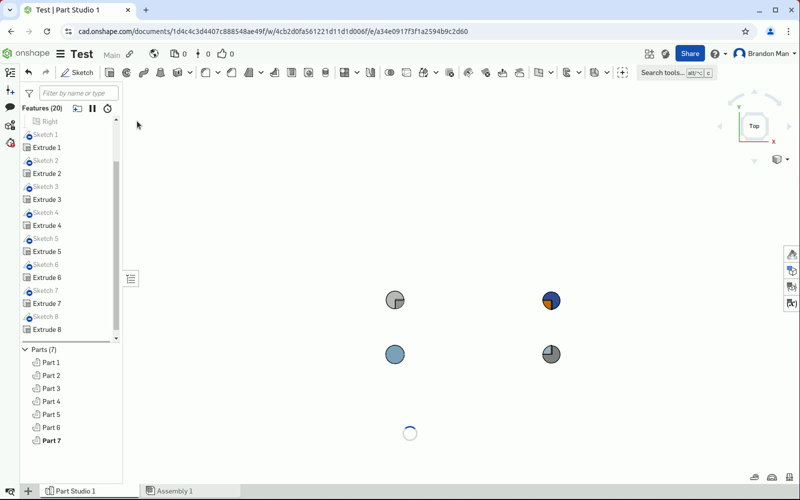
key(shift+h)
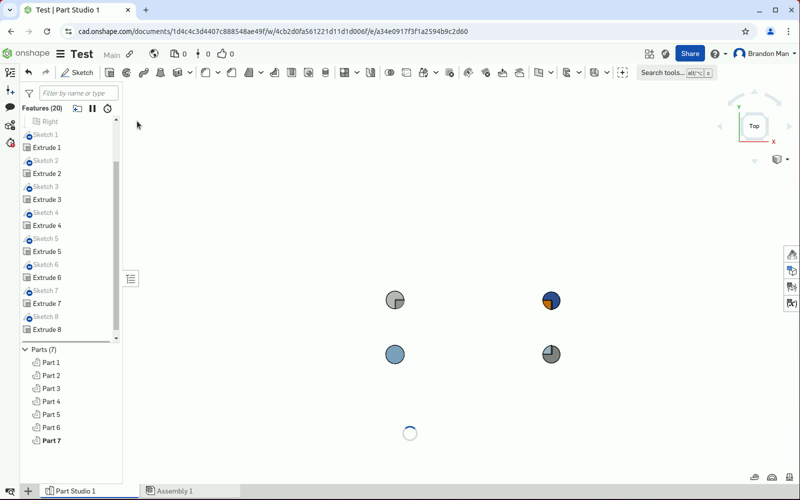
key(shift+7)
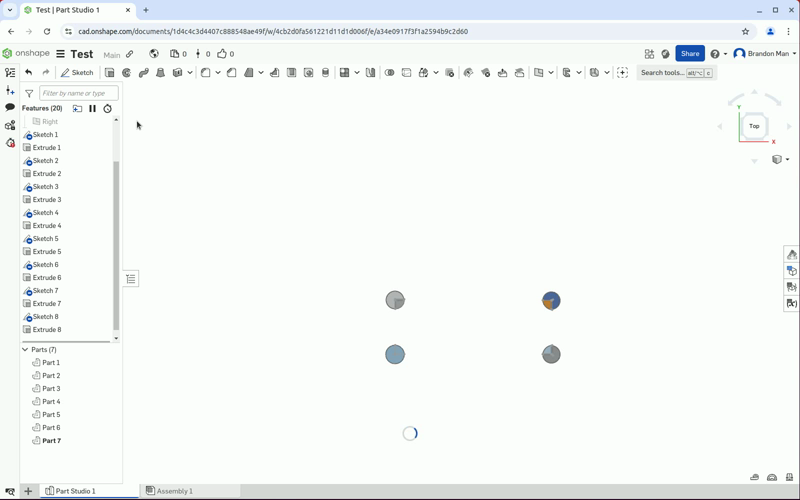
key(up, 3)
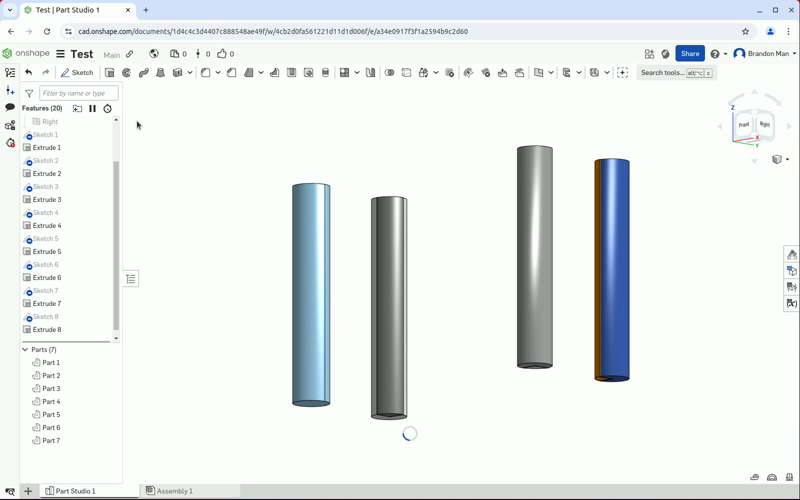
key(left, 3)
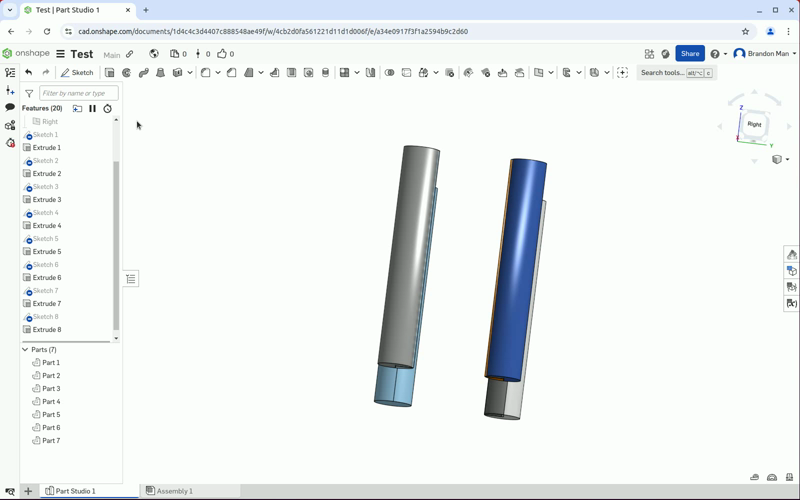
key(right, 3)
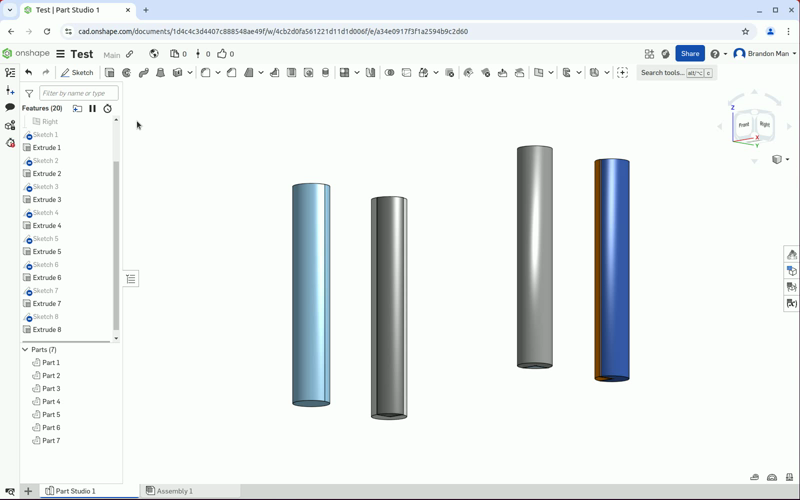
key(down, 3)
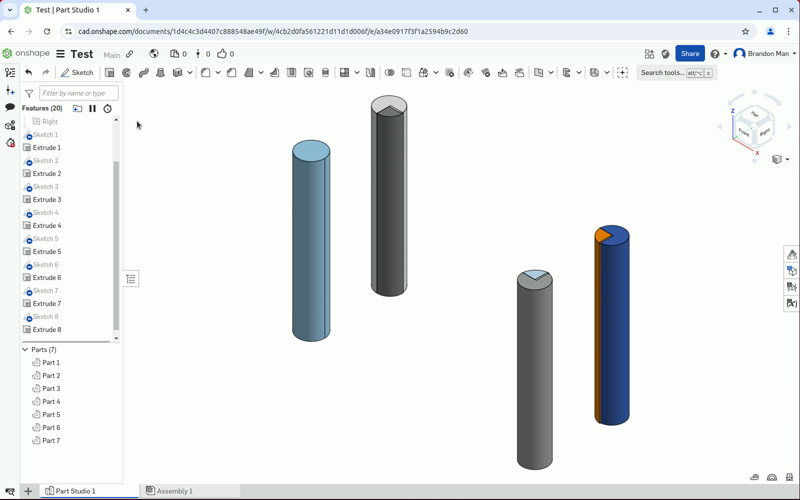
mouse_move(69, 137)
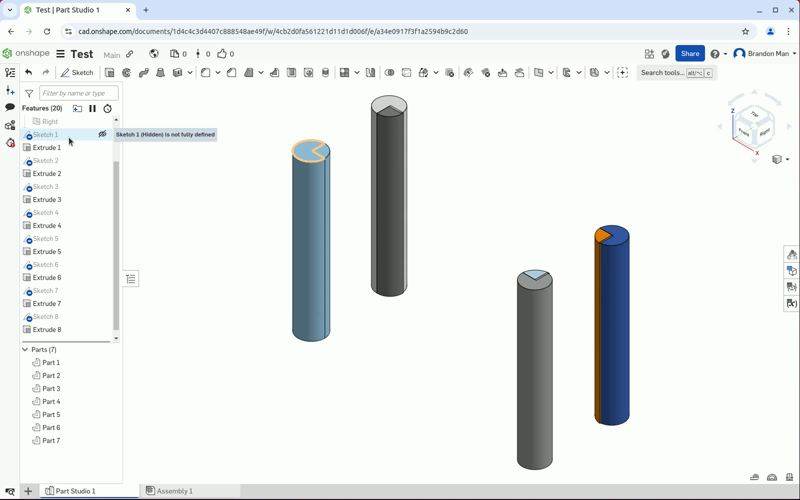
click(69, 137)